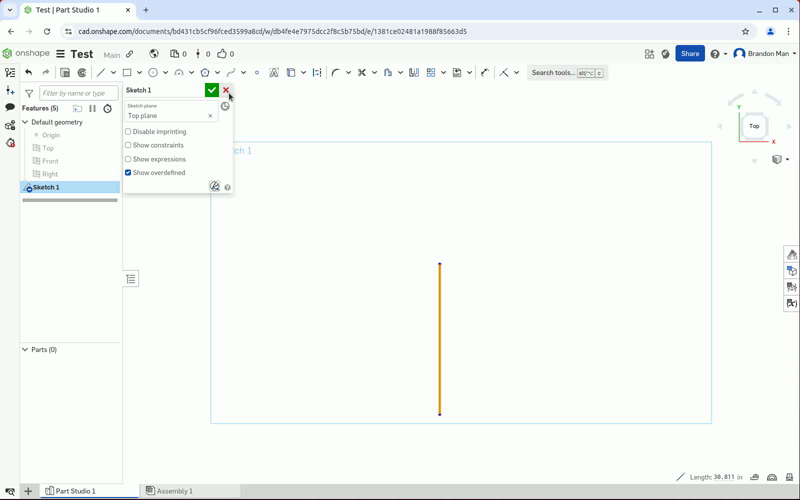
key(shift+h)
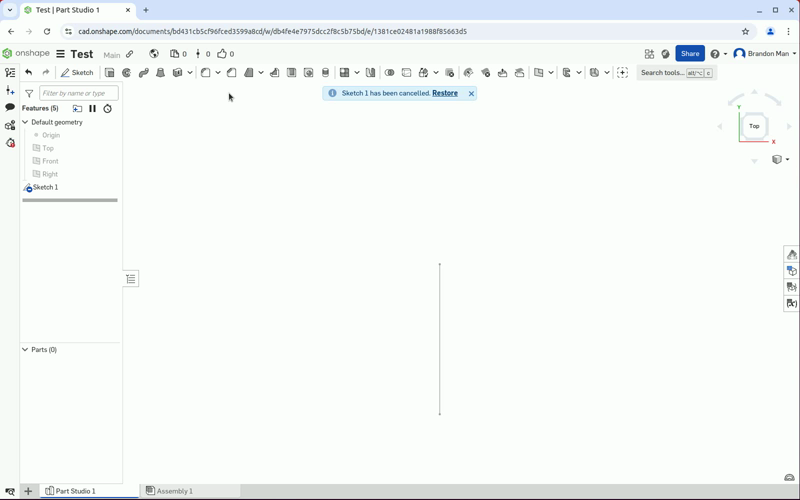
mouse_move(73, 352)
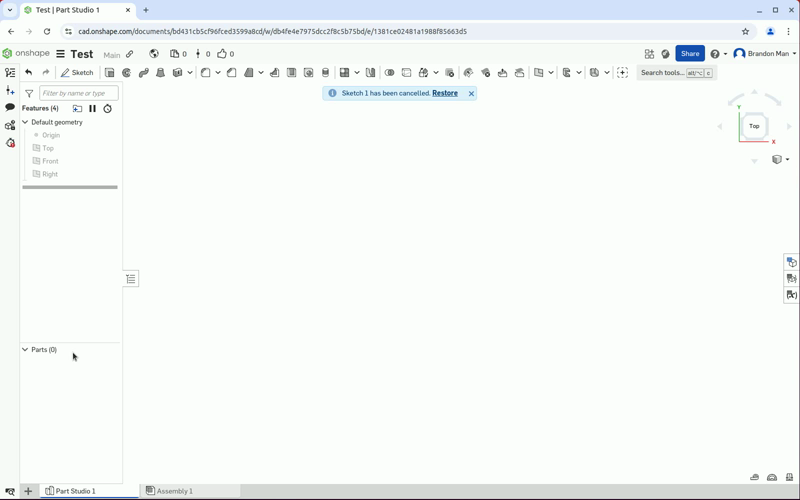
key(y)
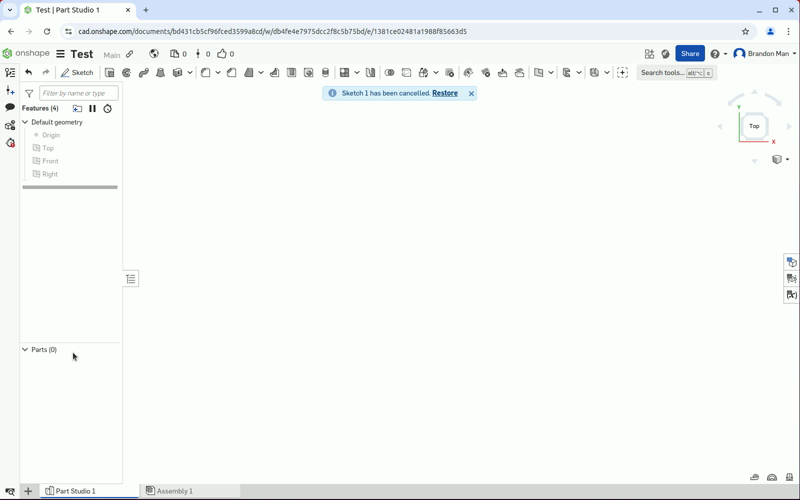
key(shift+p)
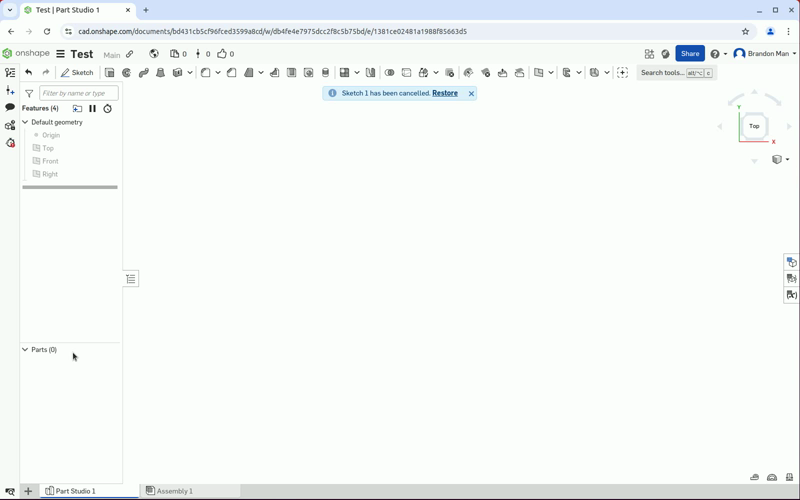
key(space)
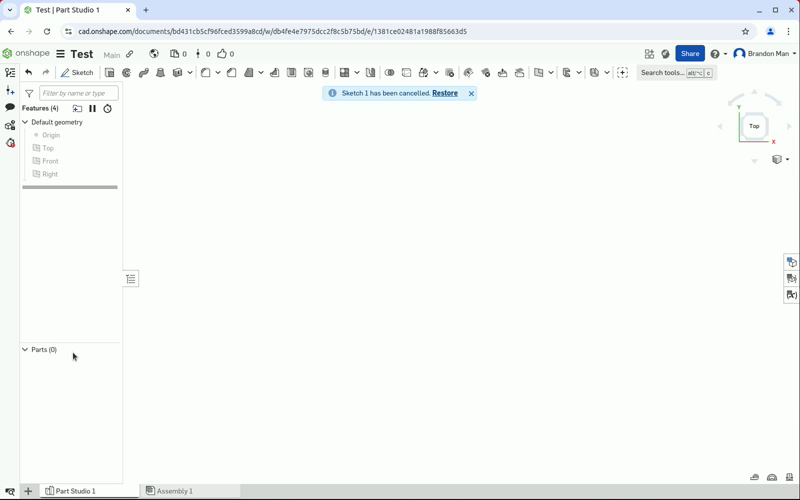
key_down(shift)
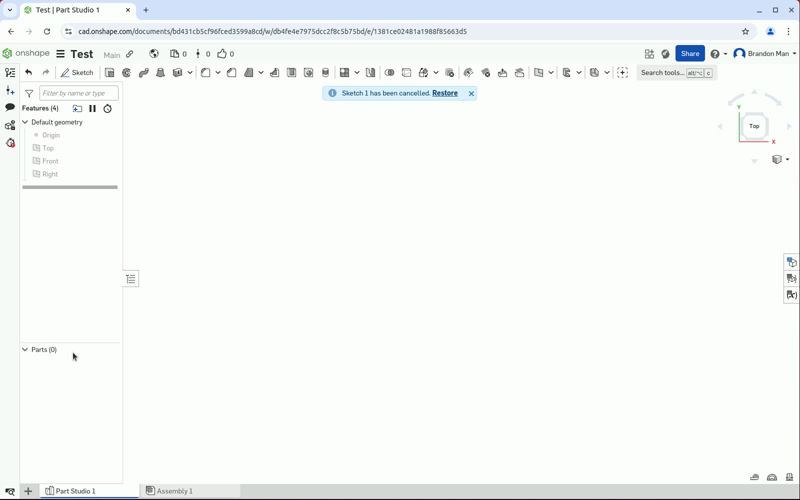
key(up)
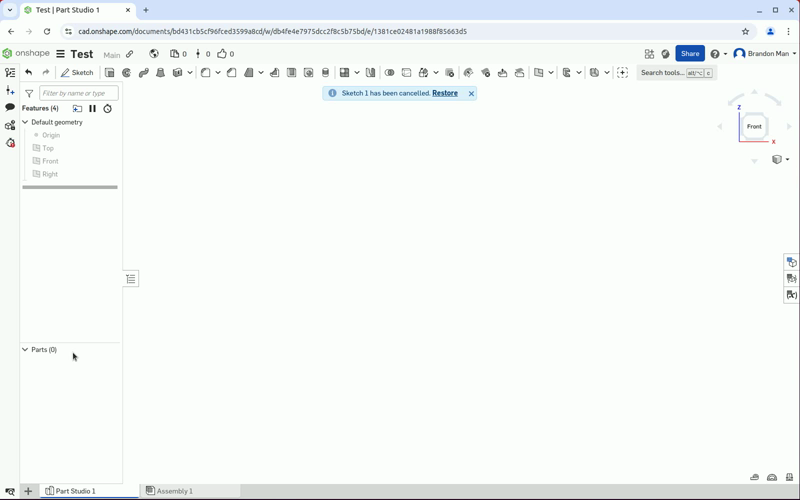
key_up(shift)
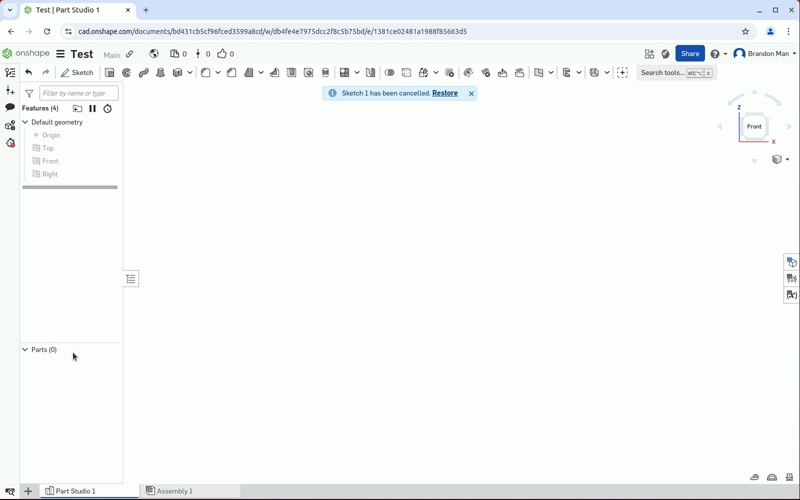
mouse_move(73, 352)
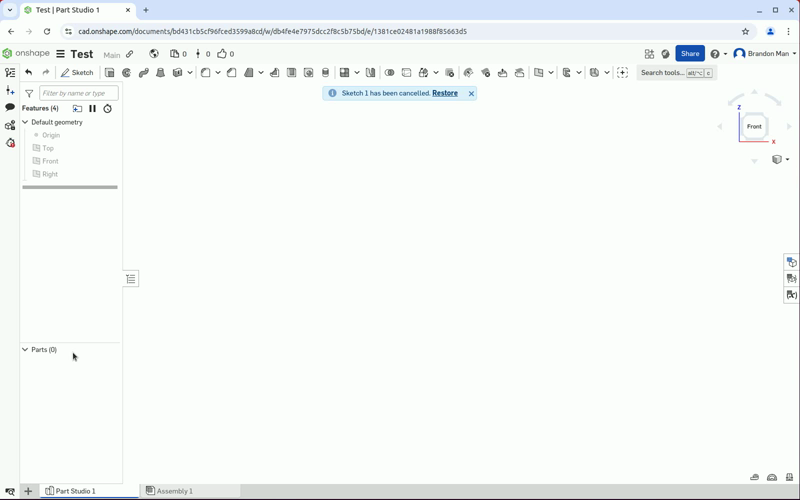
key(shift+y)
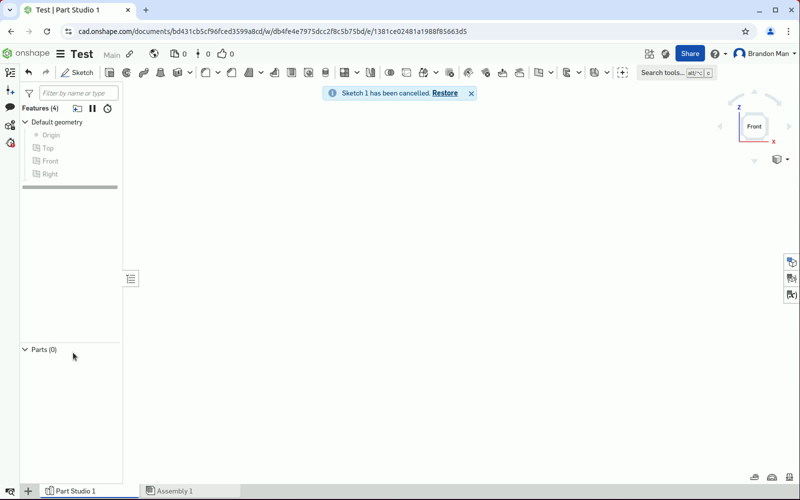
key(shift+s)
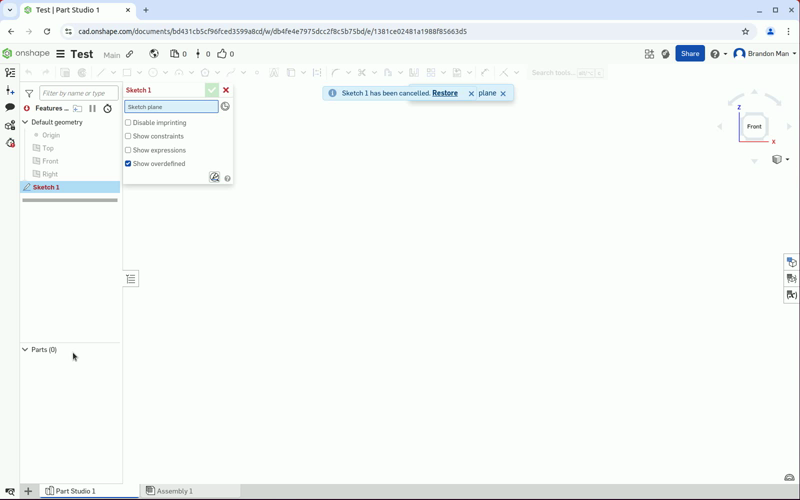
mouse_move(73, 163)
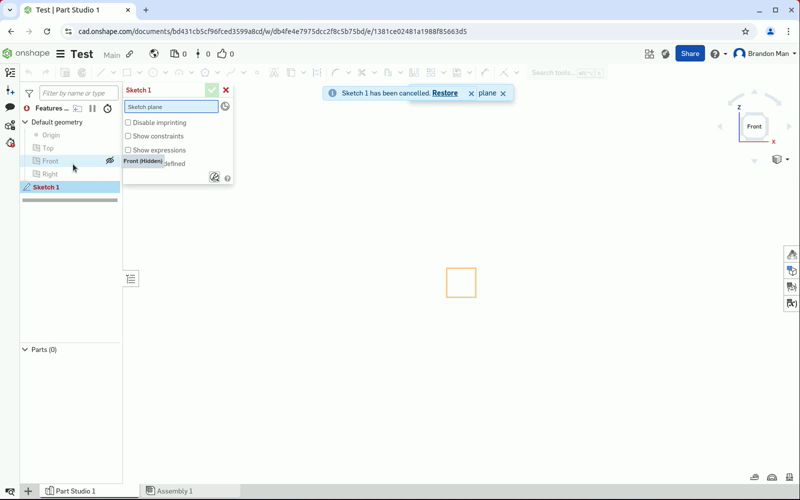
click(73, 163)
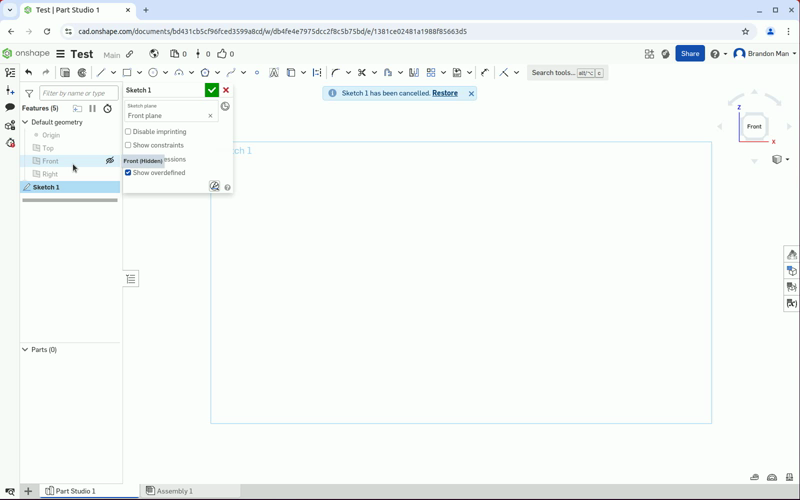
mouse_move(73, 352)
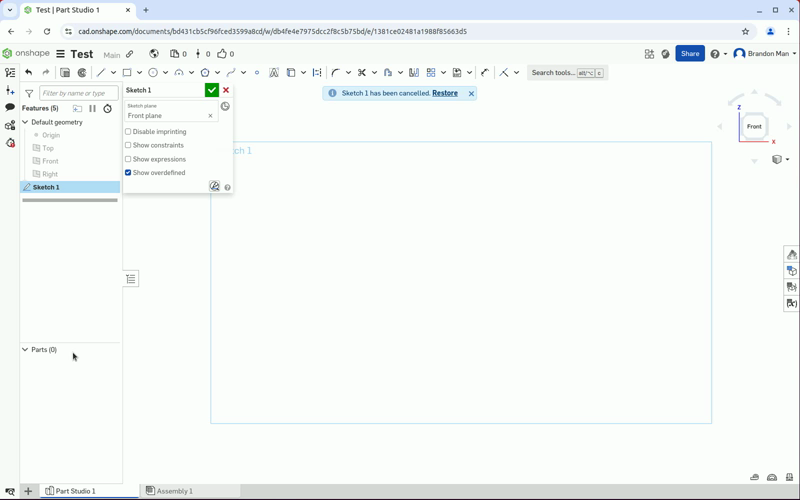
key(y)
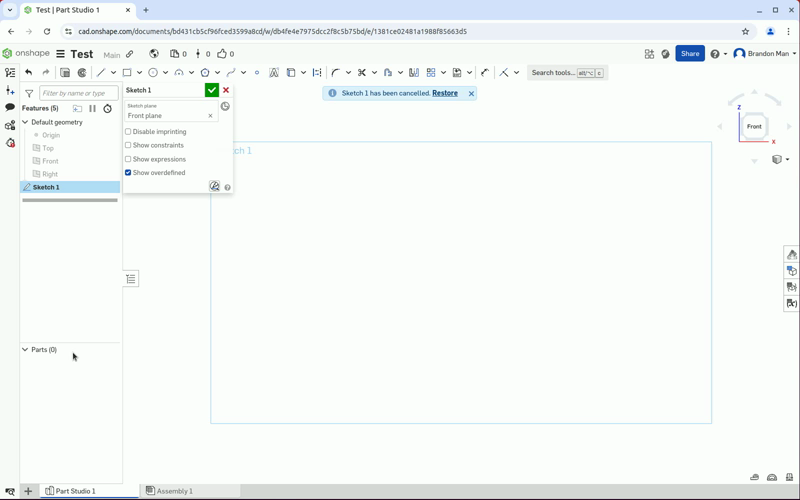
key(l)
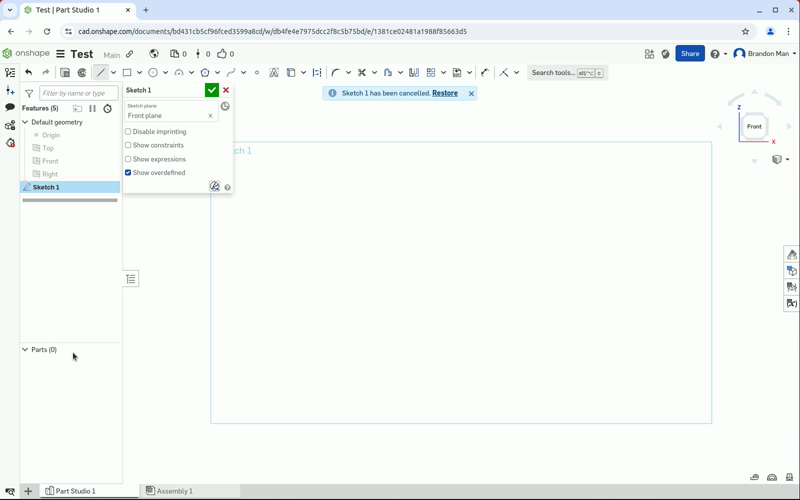
key_down(shift)
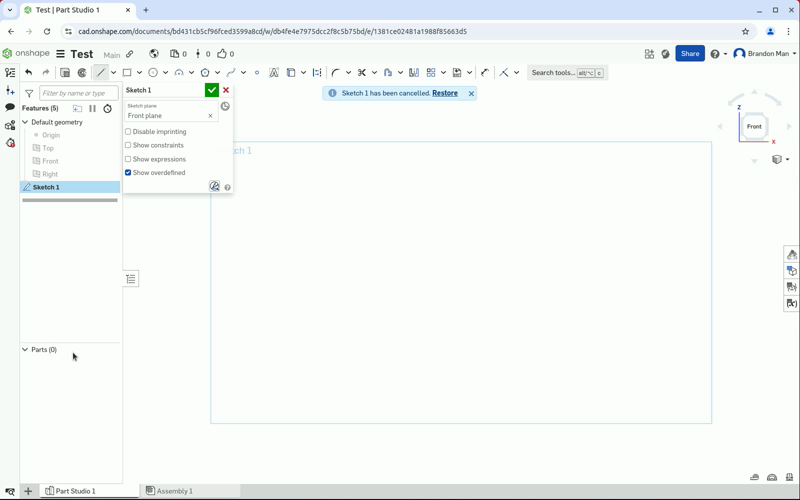
mouse_move(451, 281)
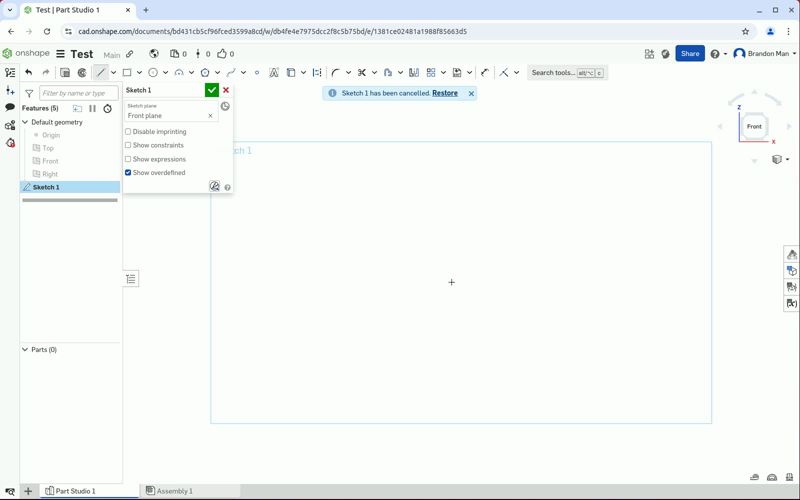
click(451, 281)
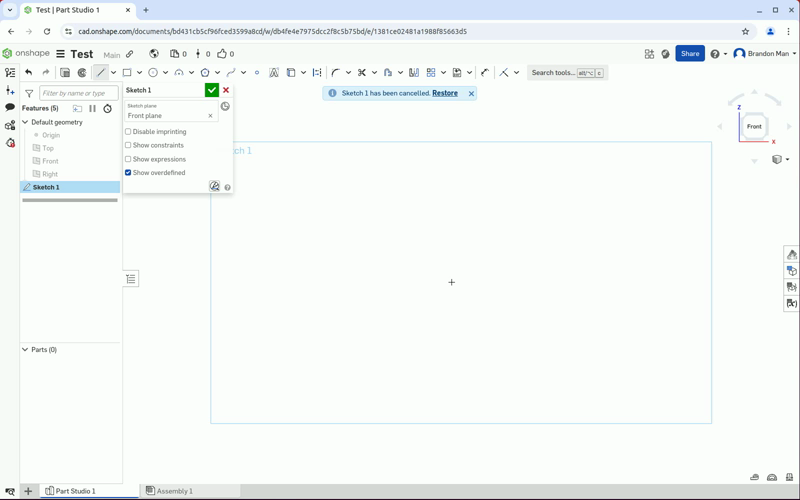
key_up(shift)
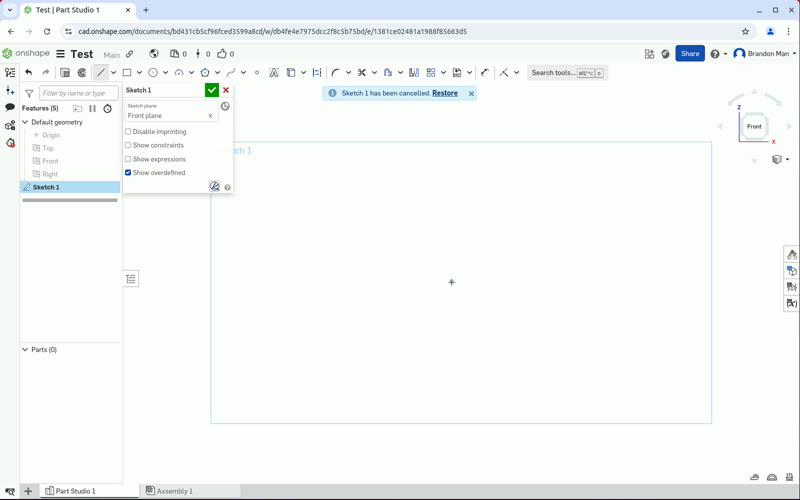
key_down(shift)
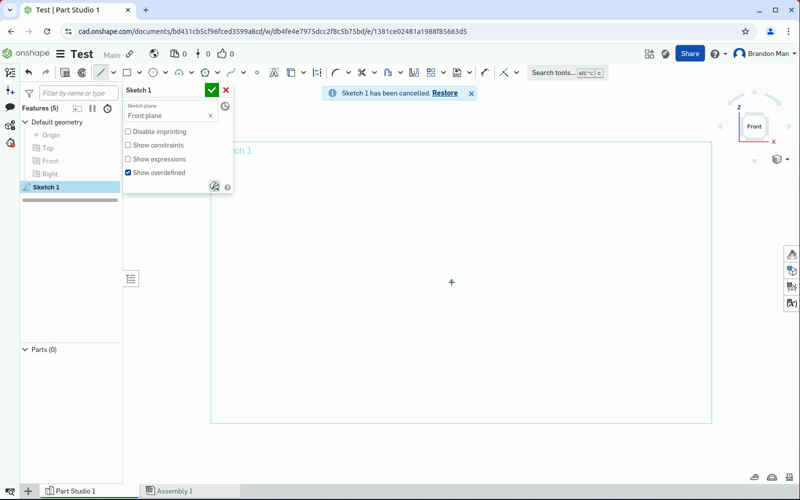
mouse_move(573, 281)
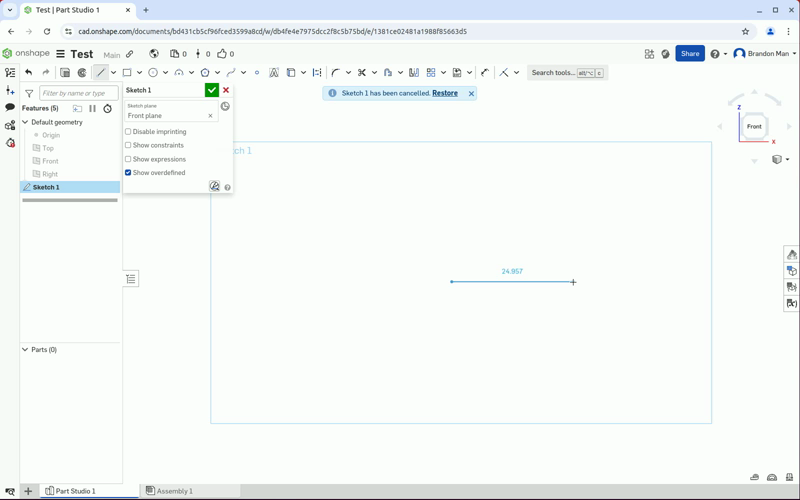
click(573, 281)
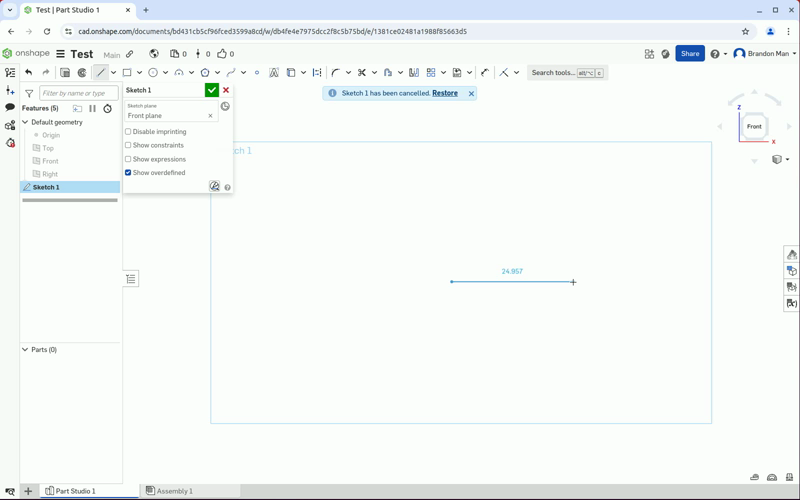
key_up(shift)
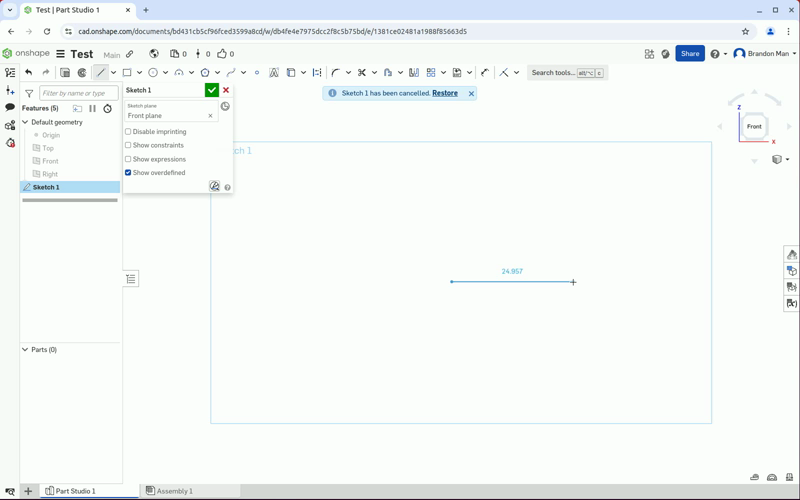
key_down(shift)
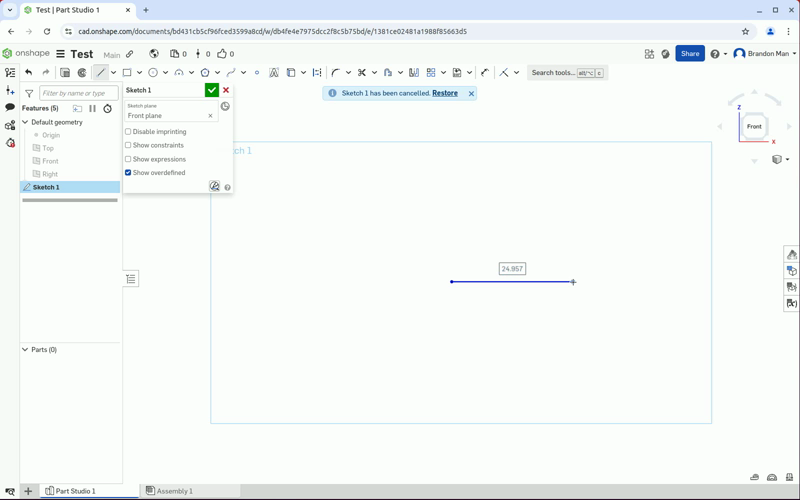
mouse_move(589, 281)
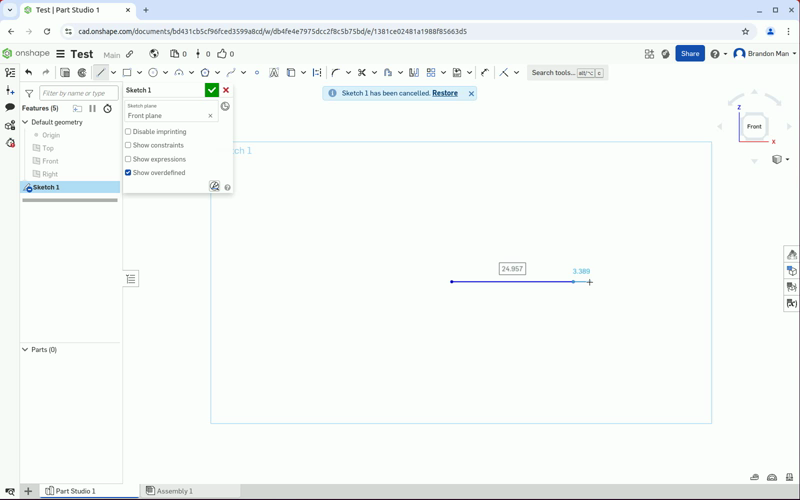
mouse_move(573, 279)
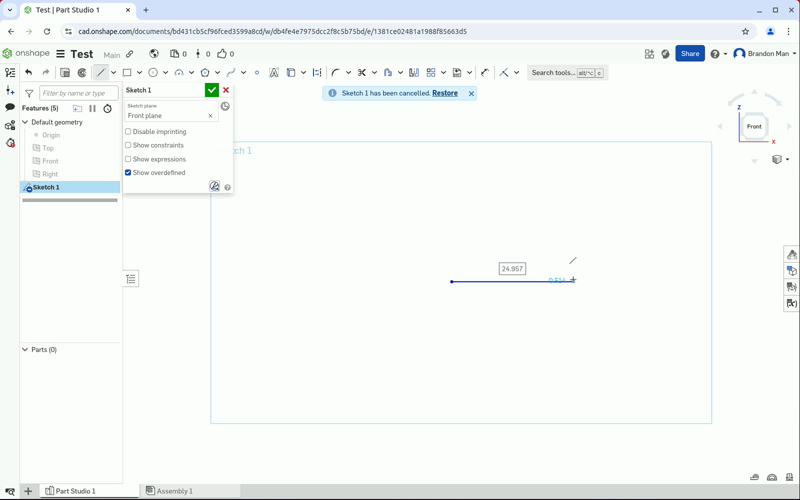
scroll(6)
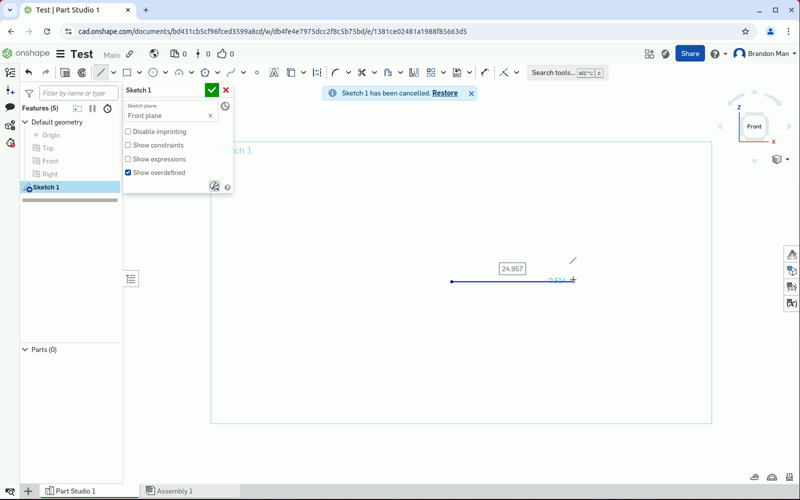
scroll(6)
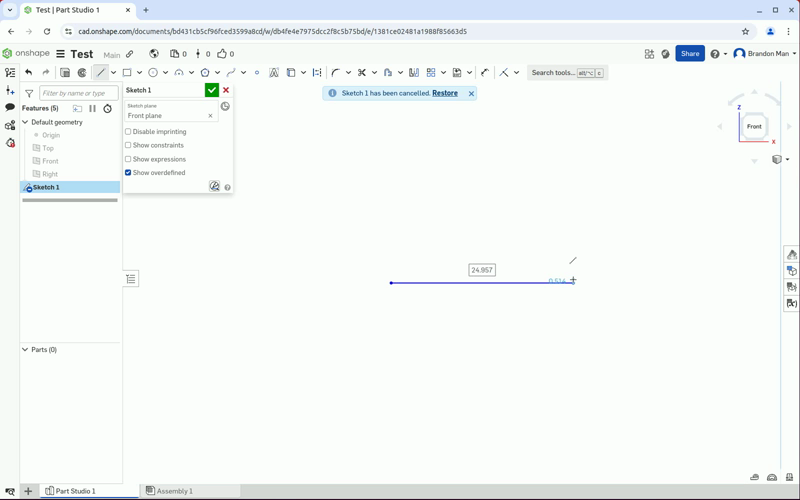
scroll(6)
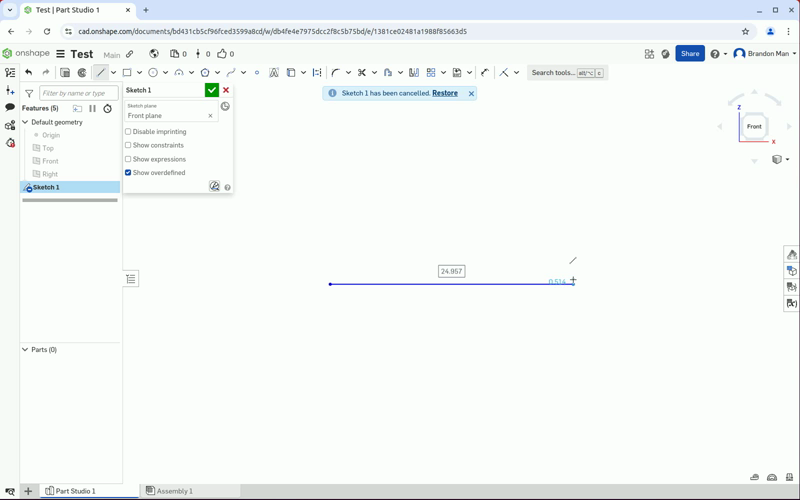
scroll(6)
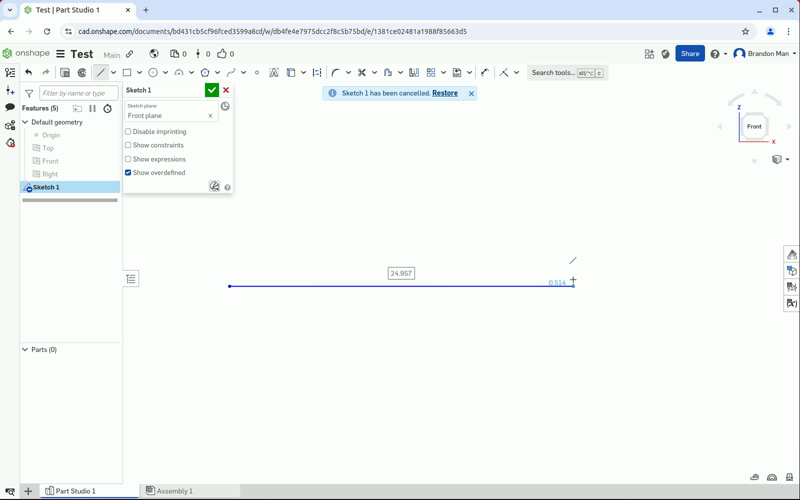
scroll(6)
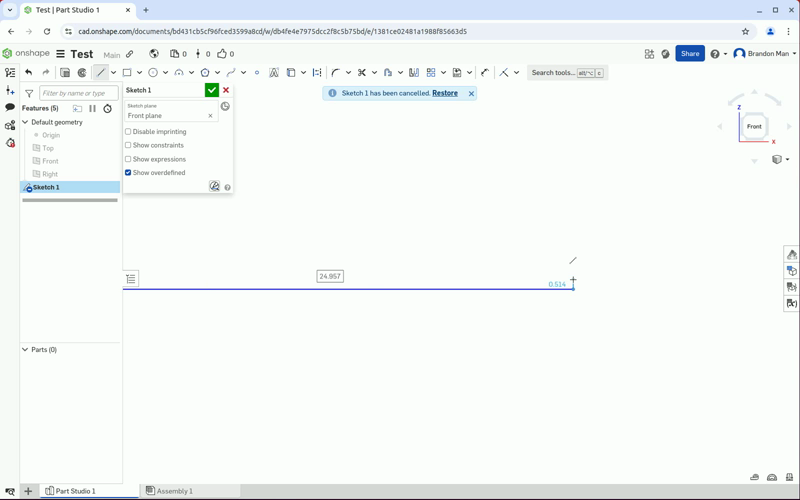
scroll(6)
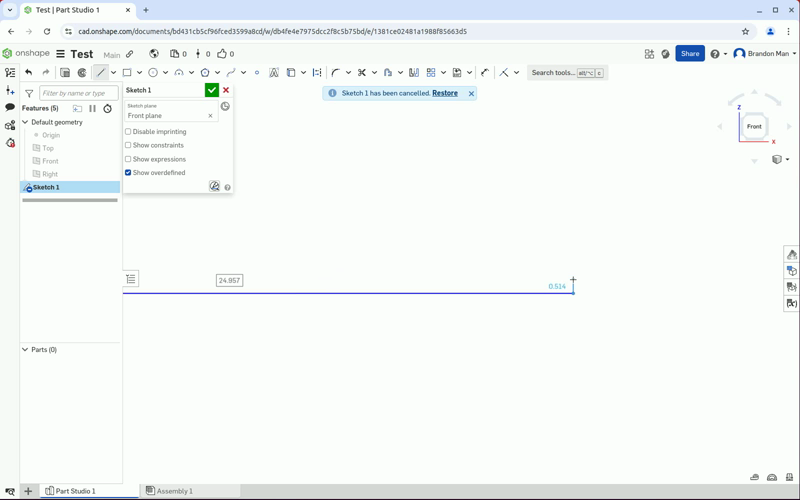
scroll(6)
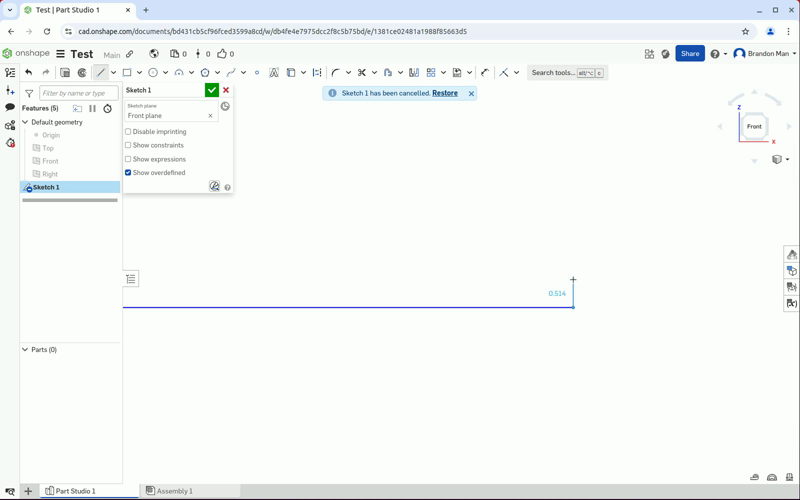
click(573, 279)
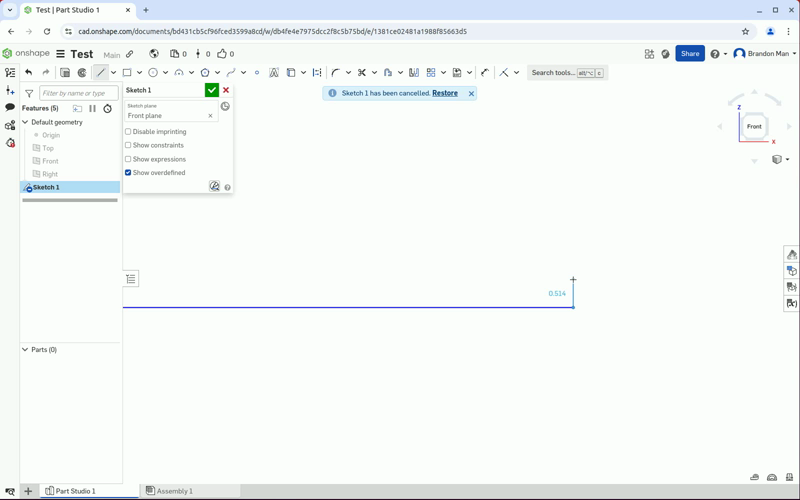
scroll(-6)
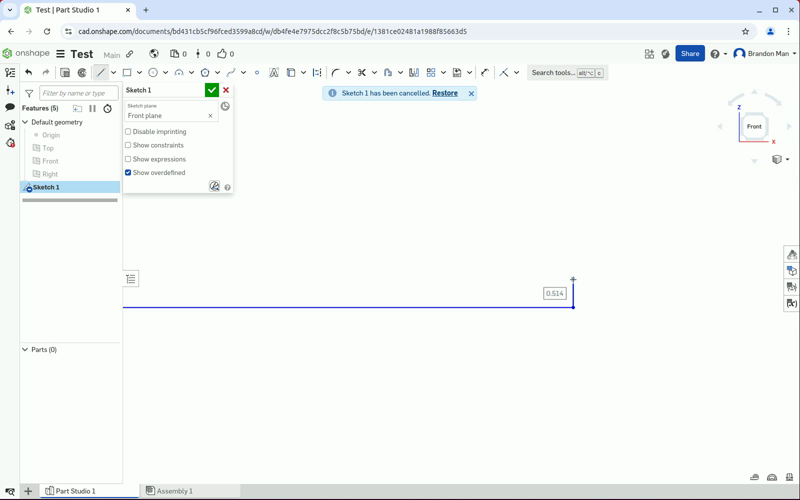
scroll(-6)
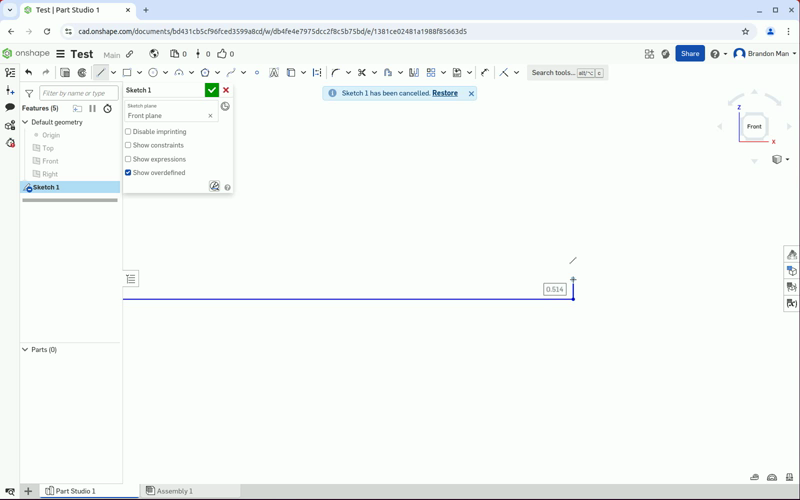
scroll(-6)
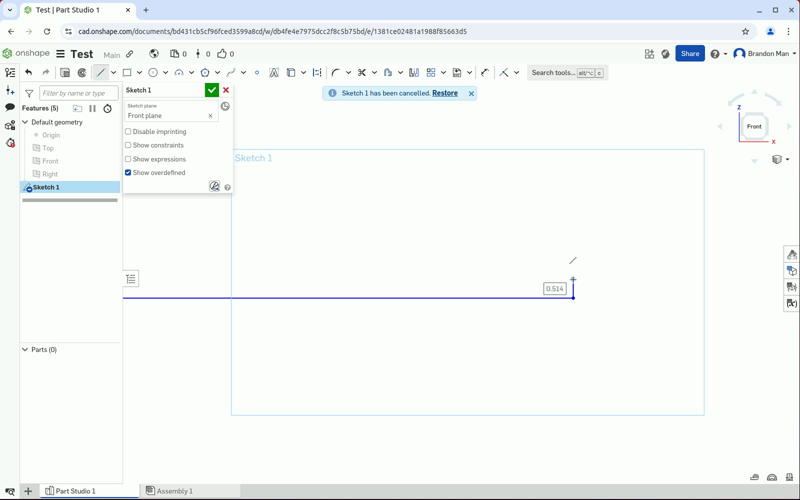
scroll(-6)
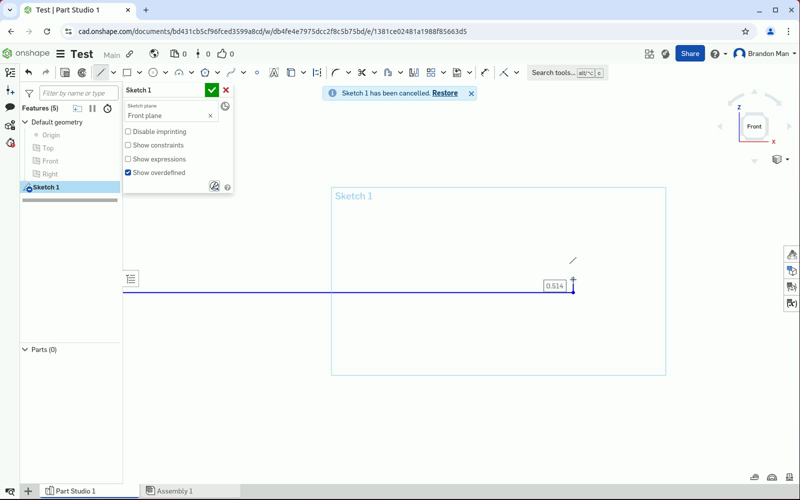
scroll(-6)
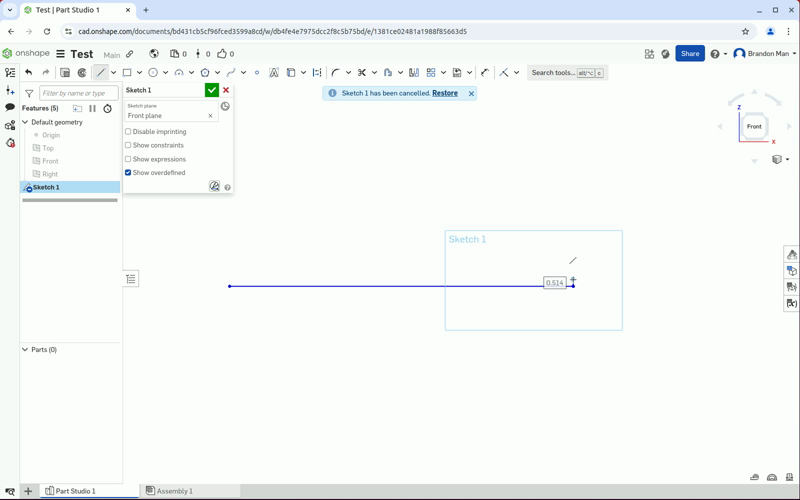
scroll(-6)
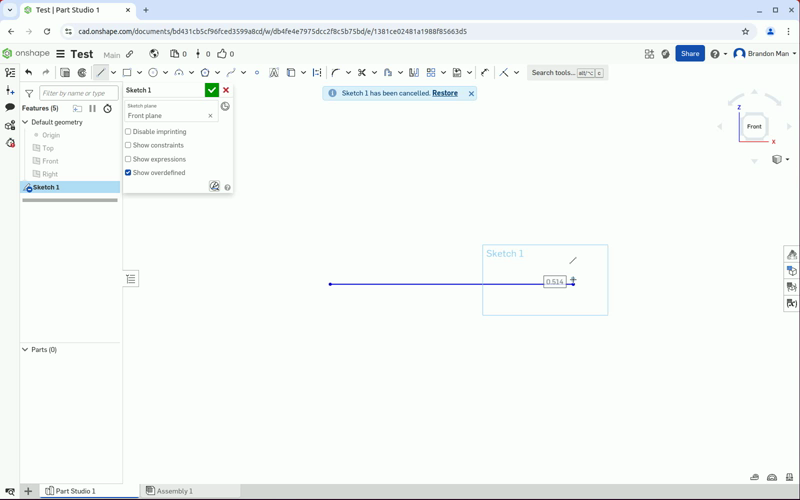
scroll(-6)
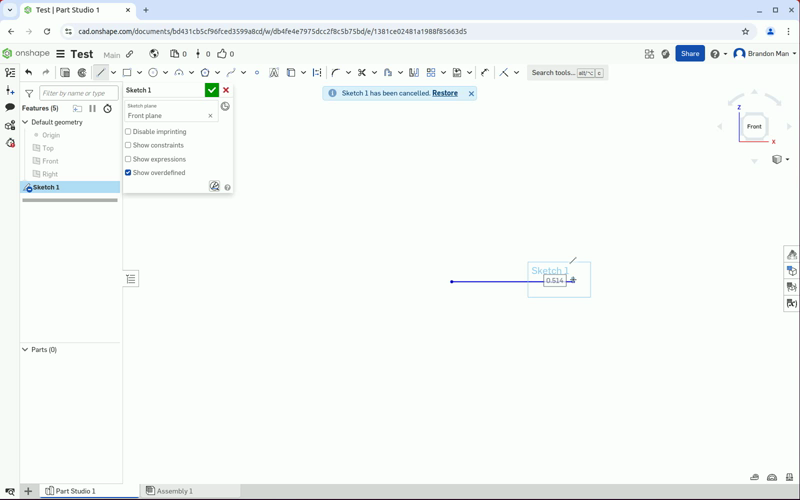
key_up(shift)
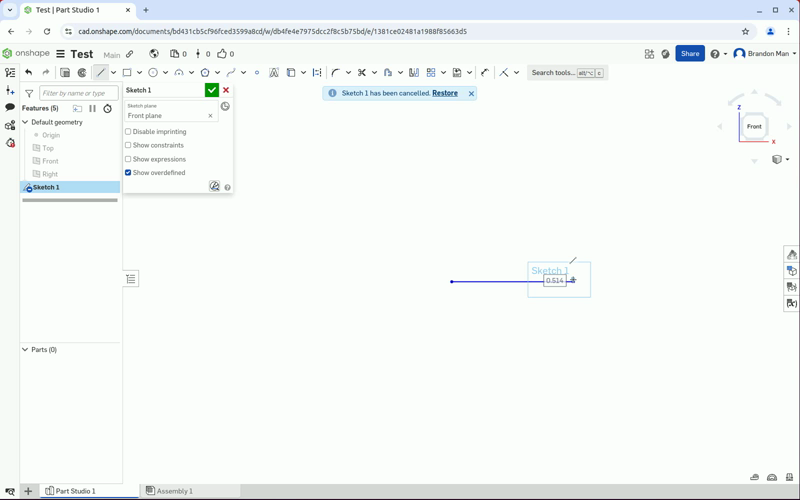
key_down(shift)
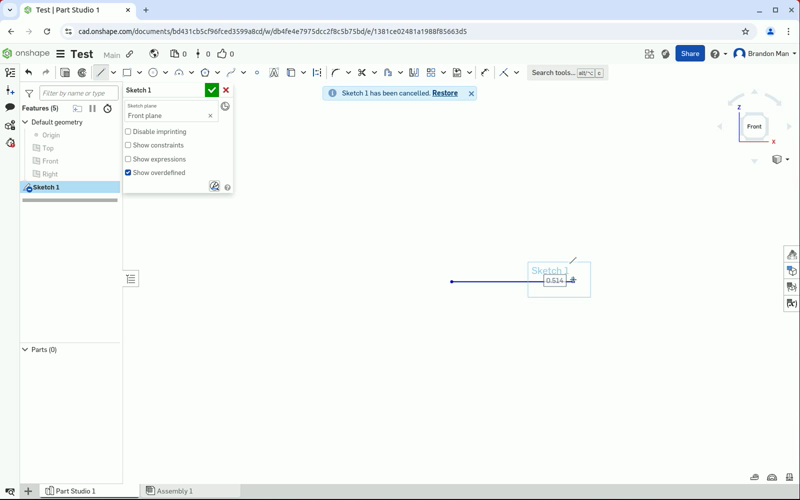
mouse_move(451, 279)
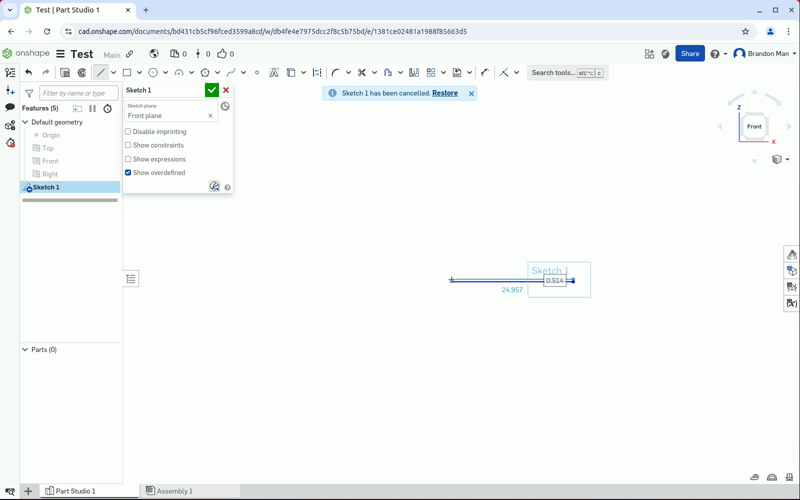
scroll(6)
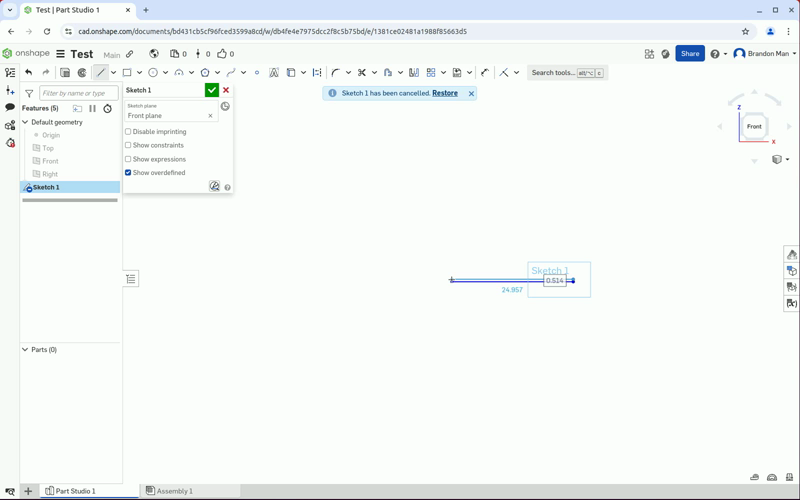
scroll(6)
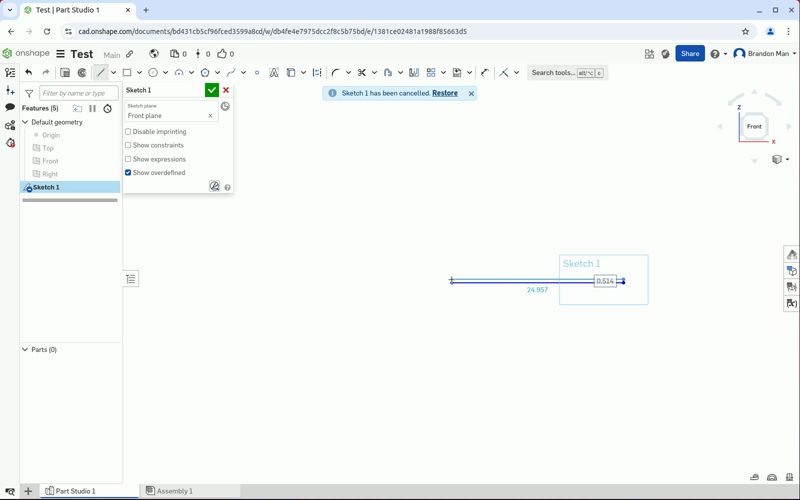
scroll(6)
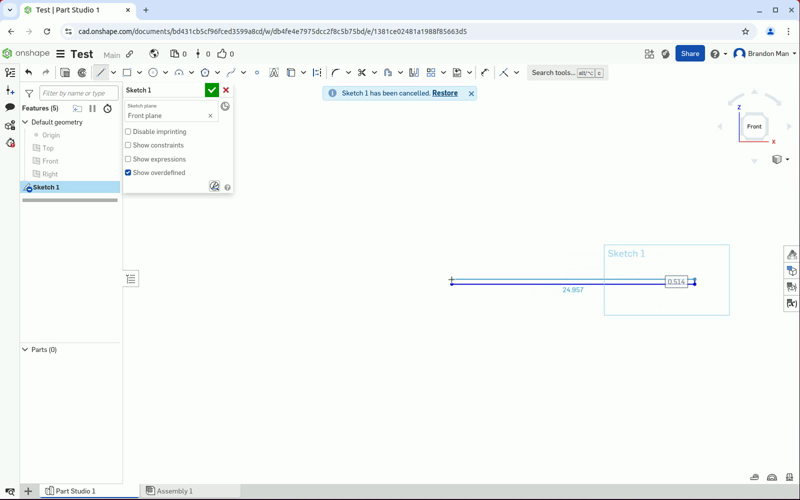
scroll(6)
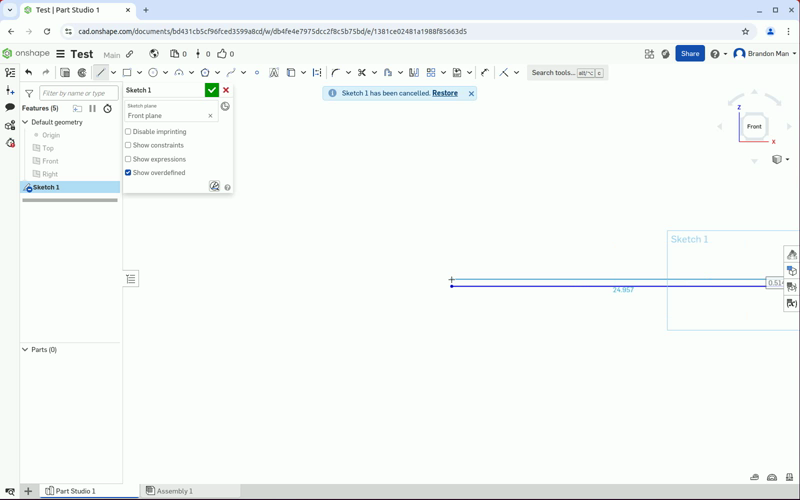
scroll(6)
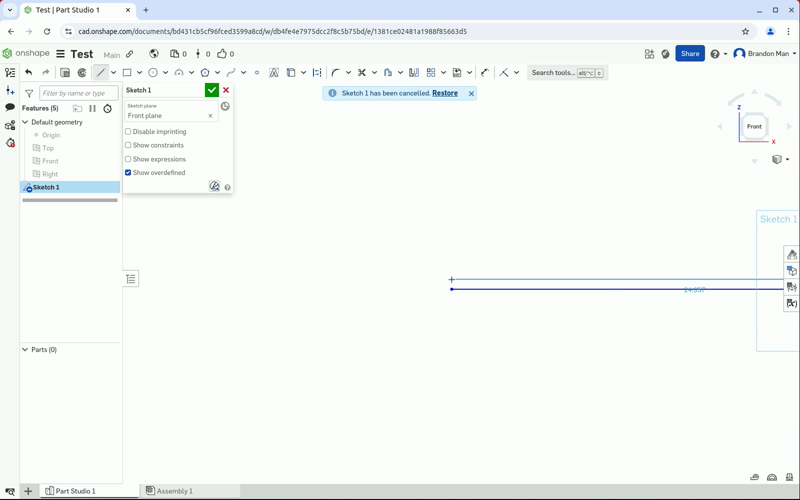
scroll(6)
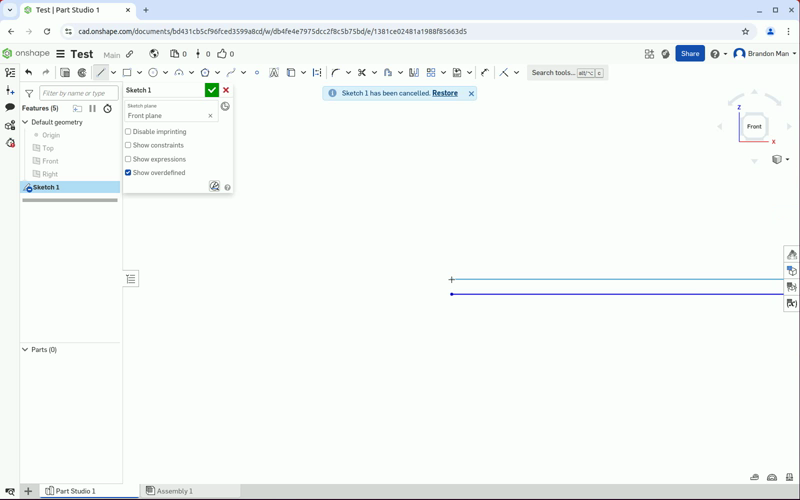
scroll(6)
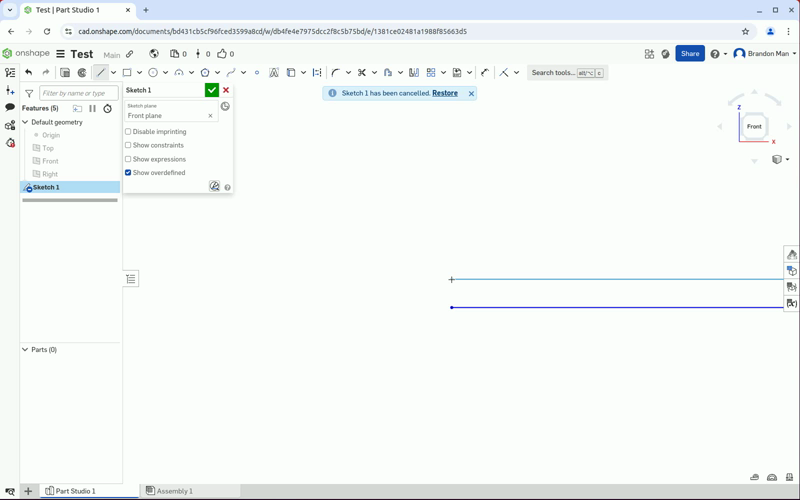
click(451, 279)
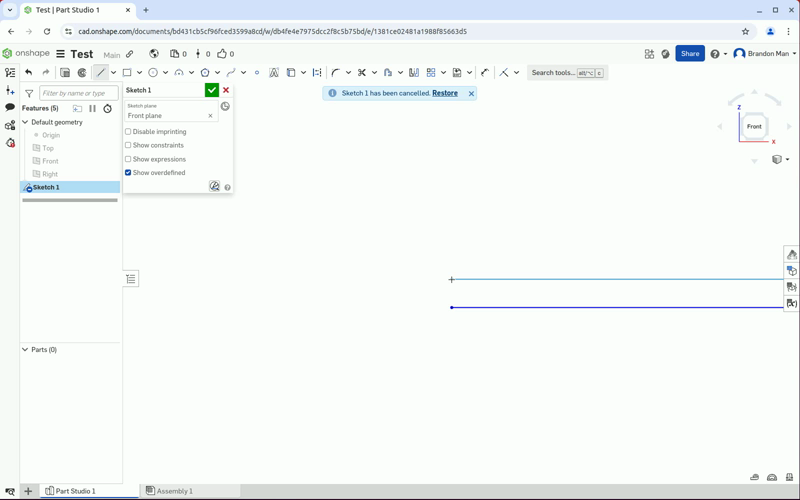
scroll(-6)
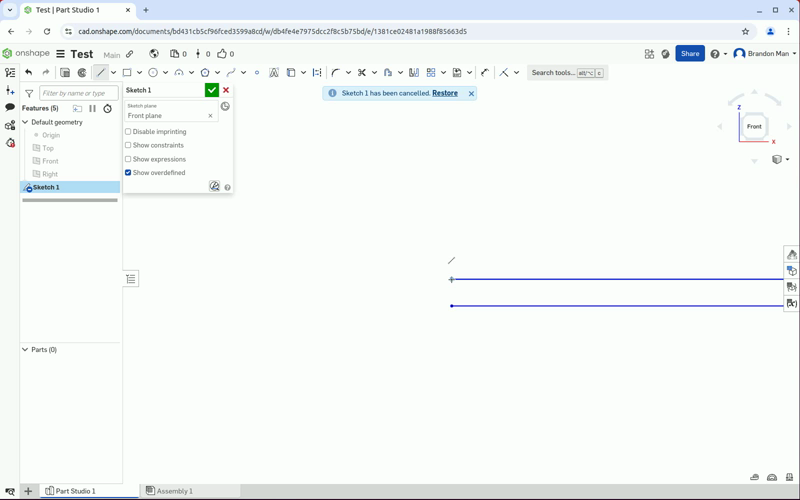
scroll(-6)
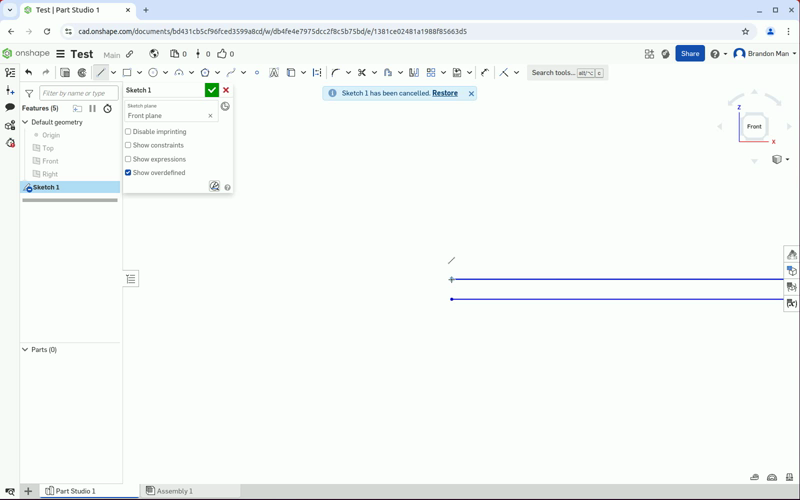
scroll(-6)
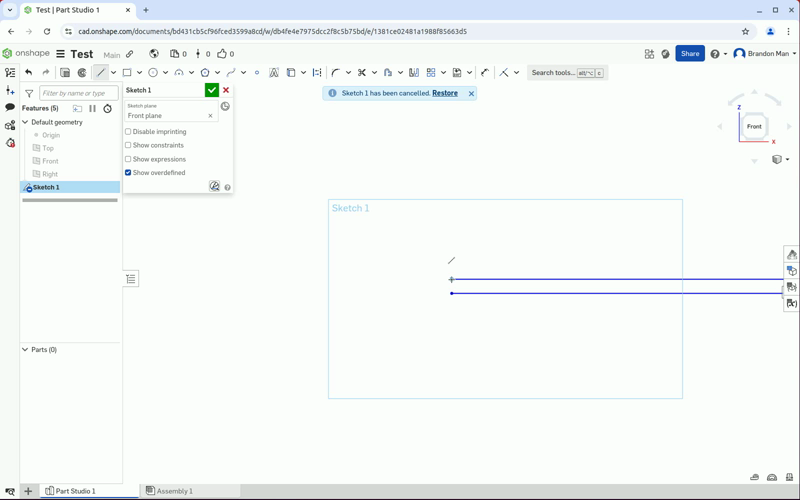
scroll(-6)
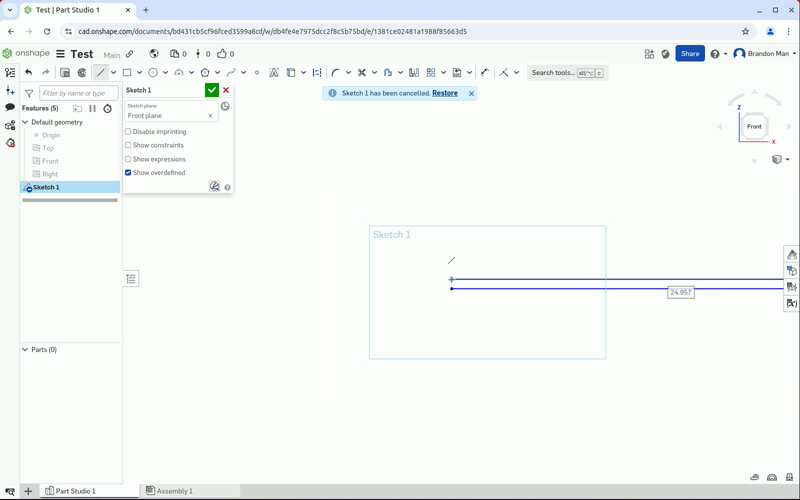
scroll(-6)
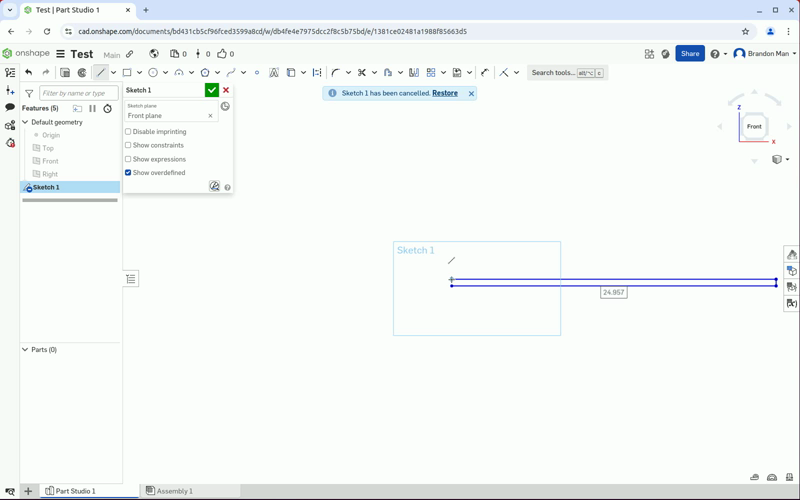
scroll(-6)
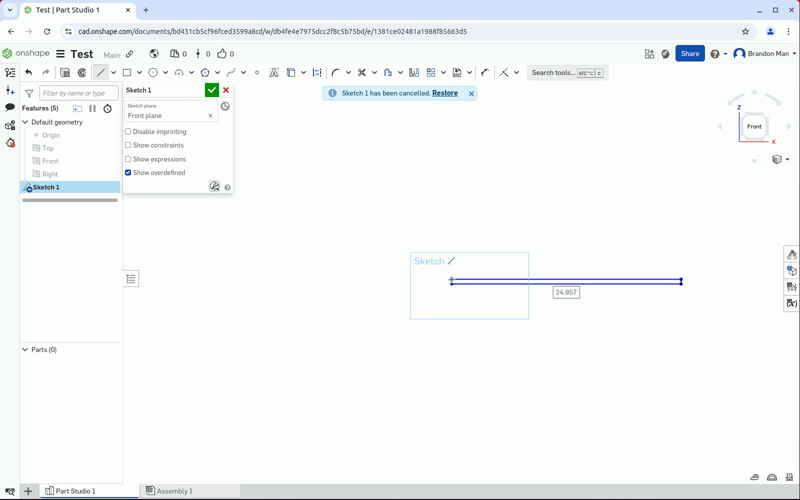
scroll(-6)
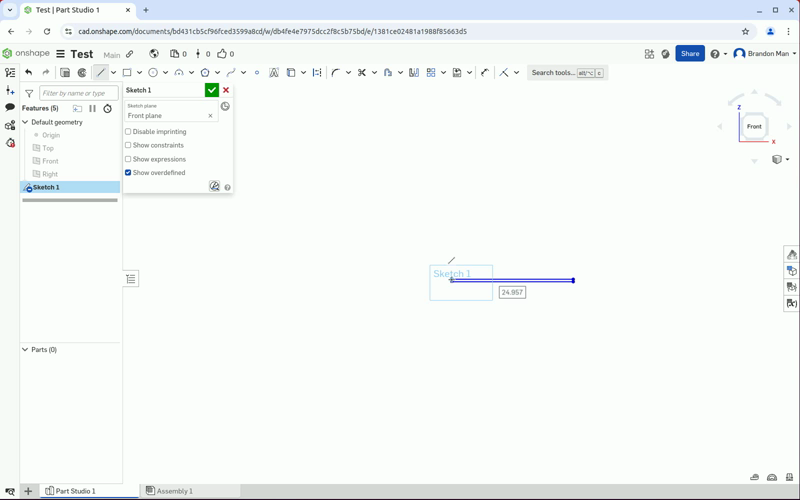
key_up(shift)
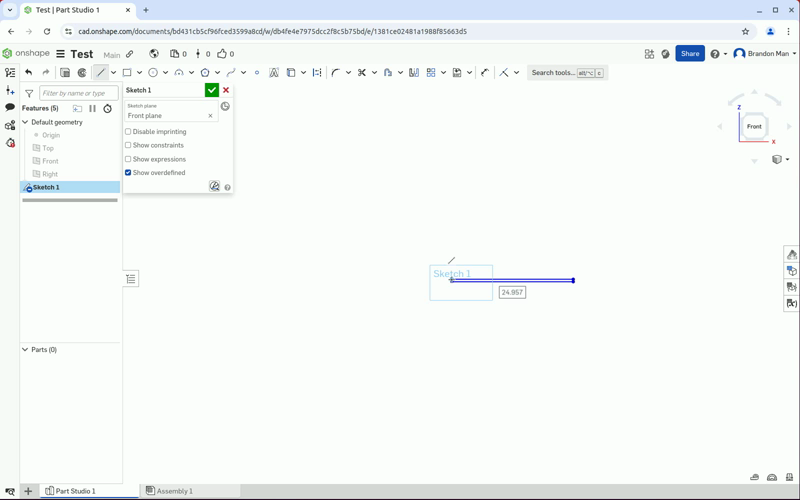
mouse_move(481, 279)
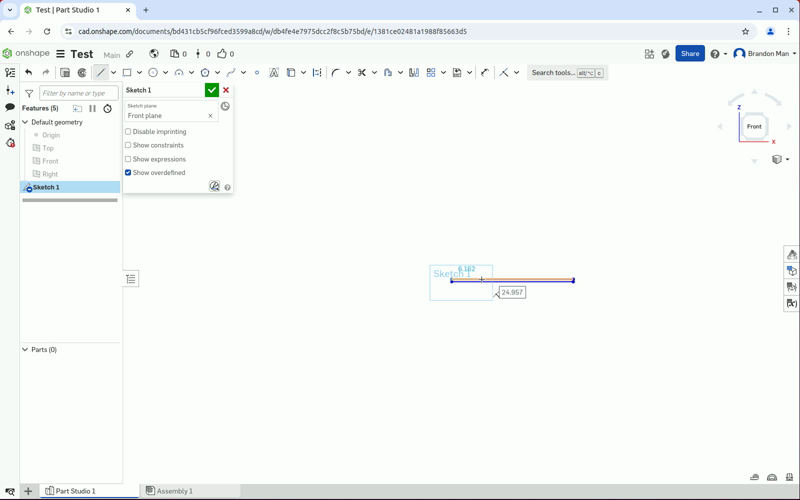
key_down(shift)
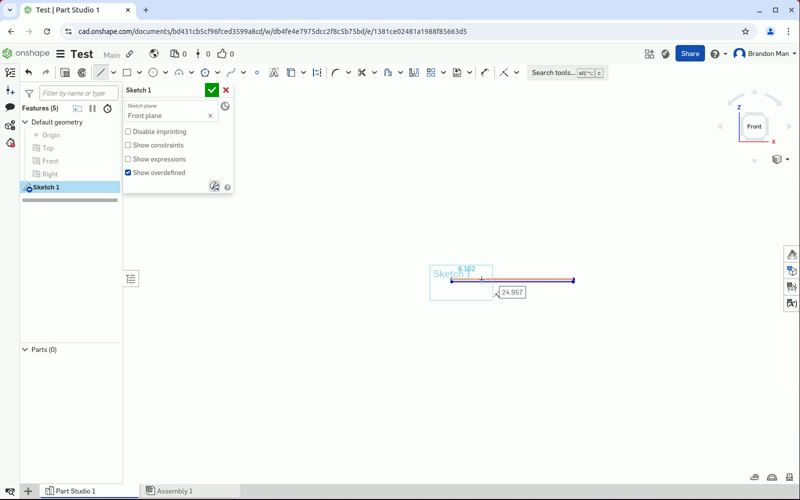
mouse_move(451, 281)
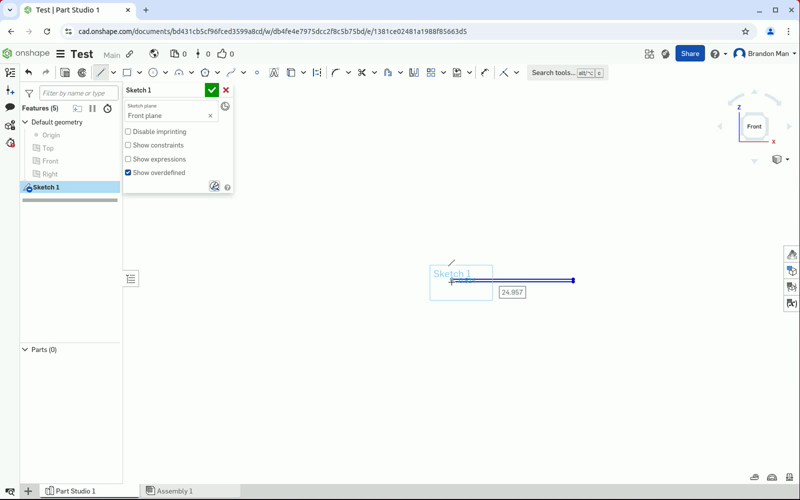
scroll(6)
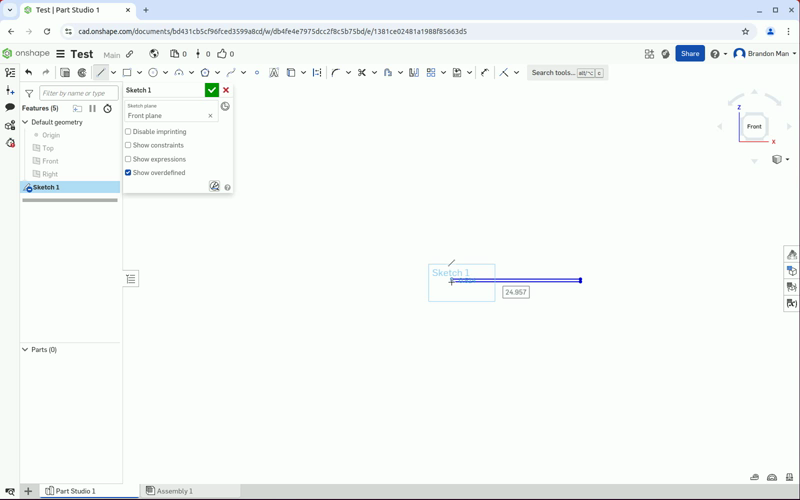
scroll(6)
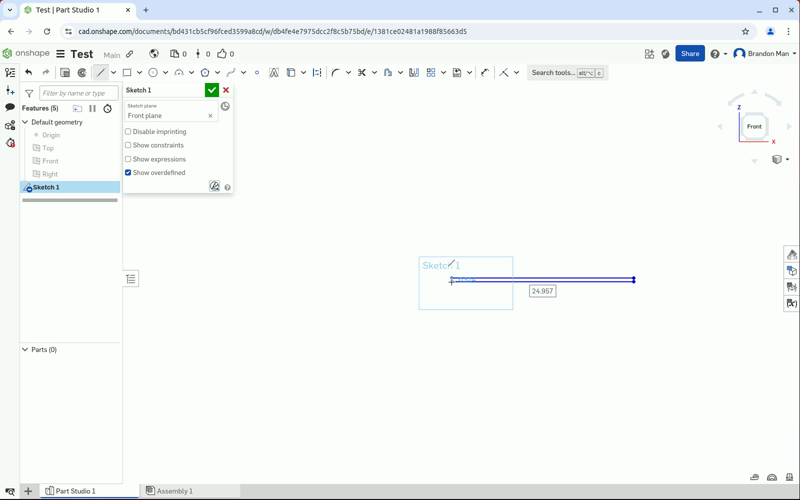
scroll(6)
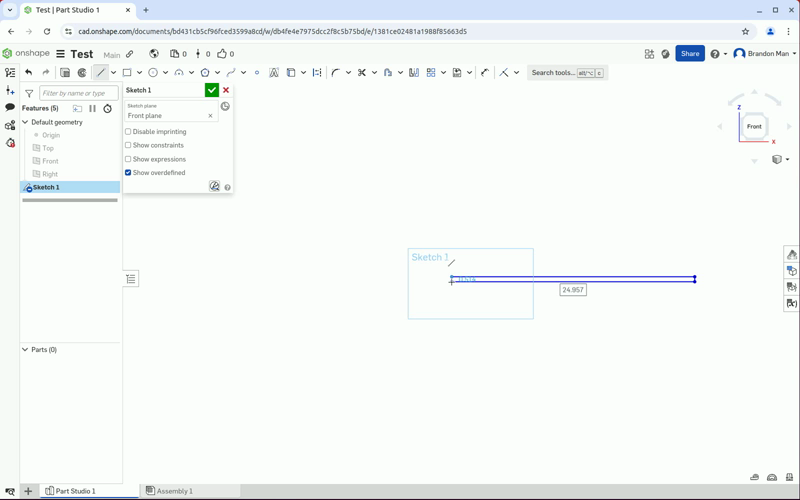
scroll(6)
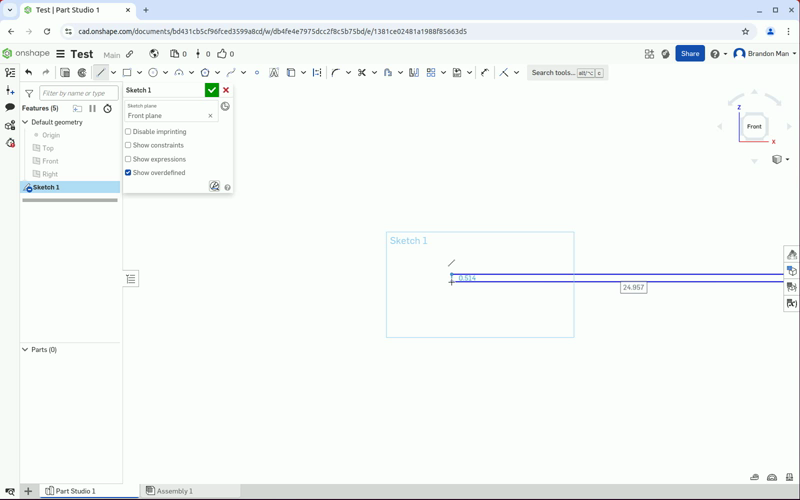
scroll(6)
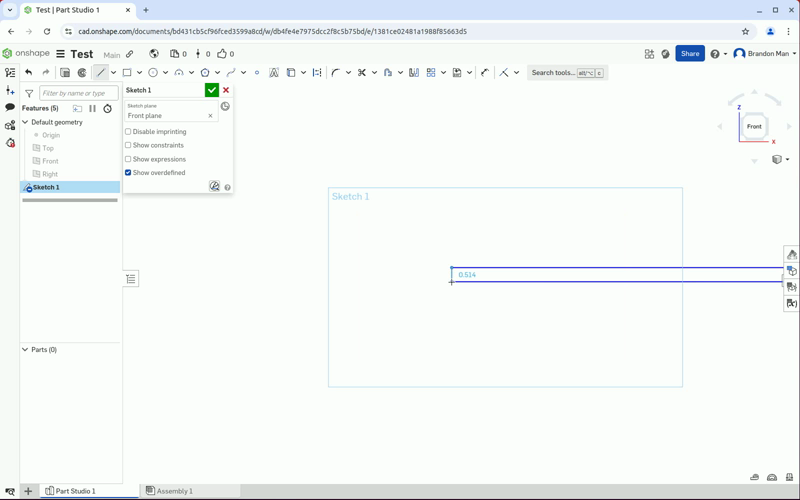
scroll(6)
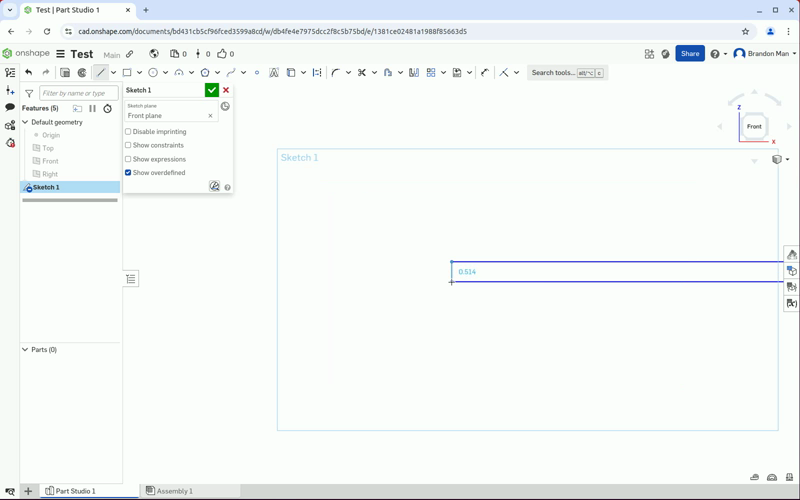
scroll(6)
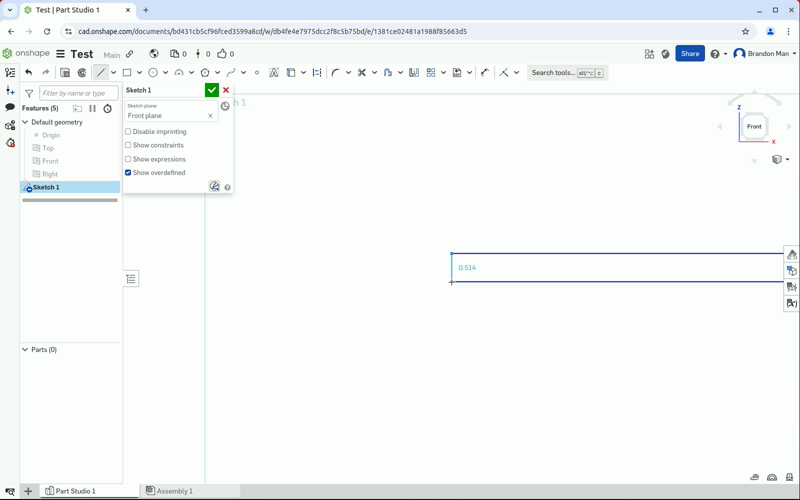
key_up(shift)
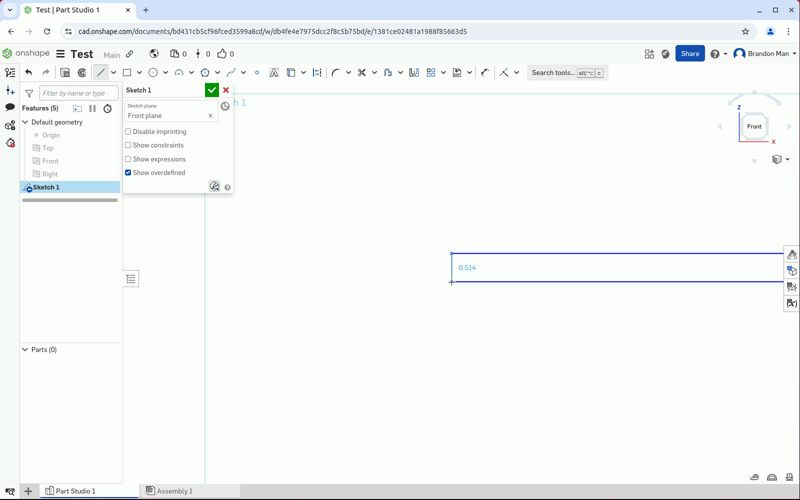
click(451, 281)
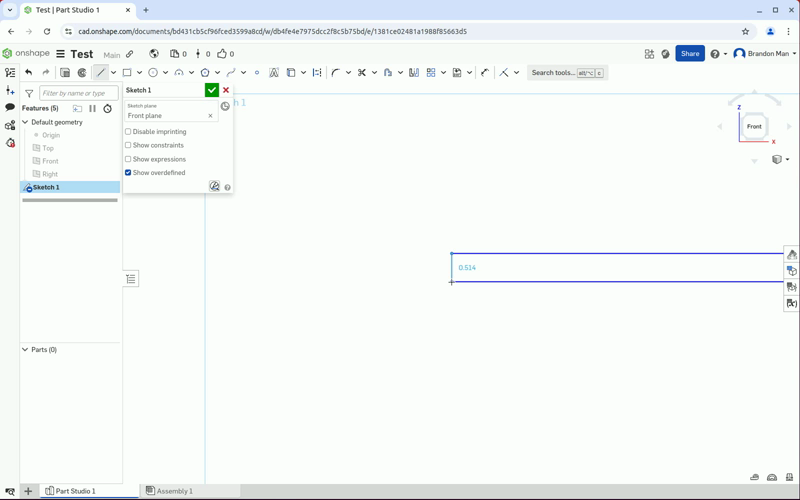
scroll(-6)
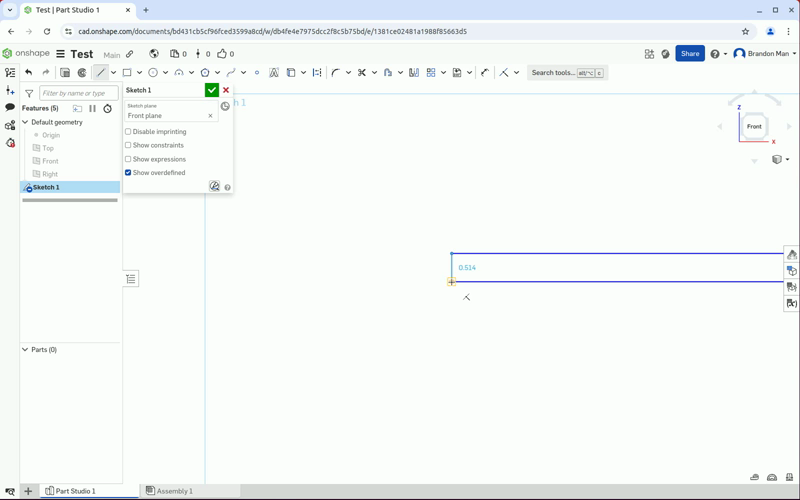
scroll(-6)
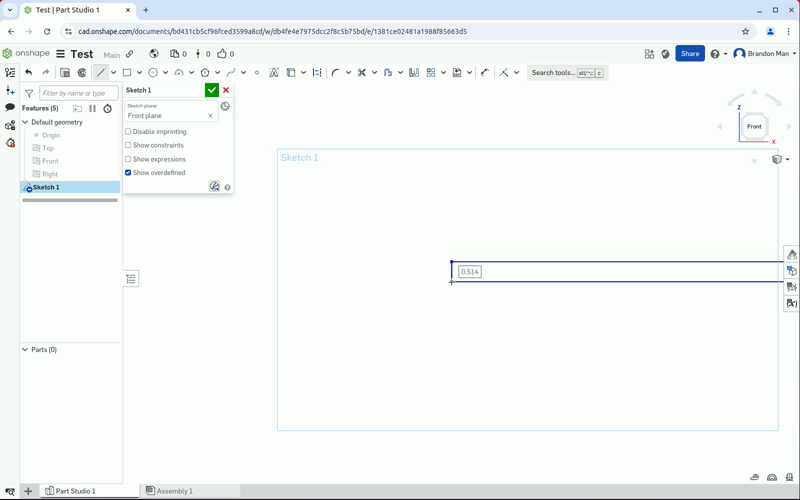
scroll(-6)
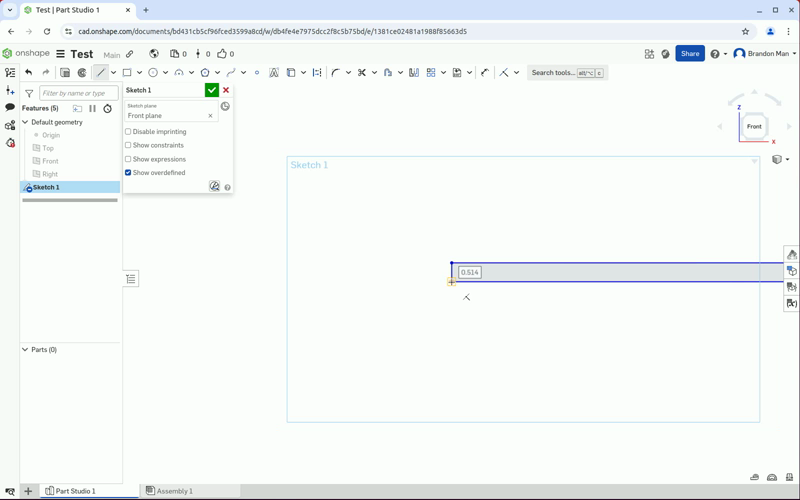
scroll(-6)
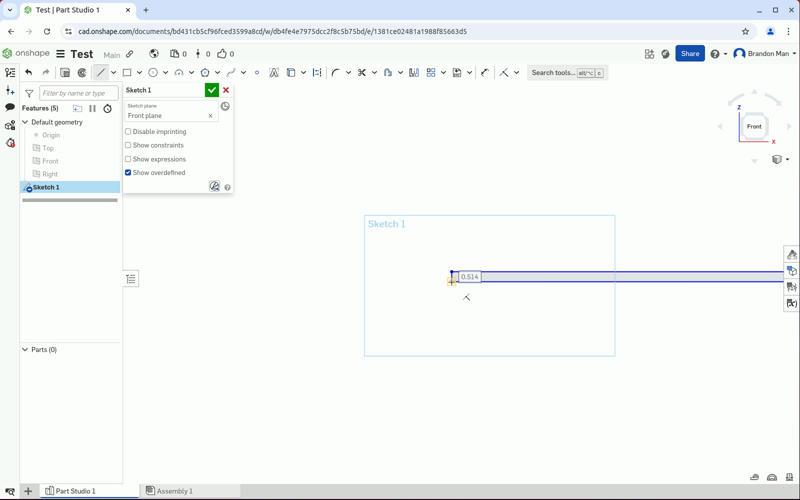
scroll(-6)
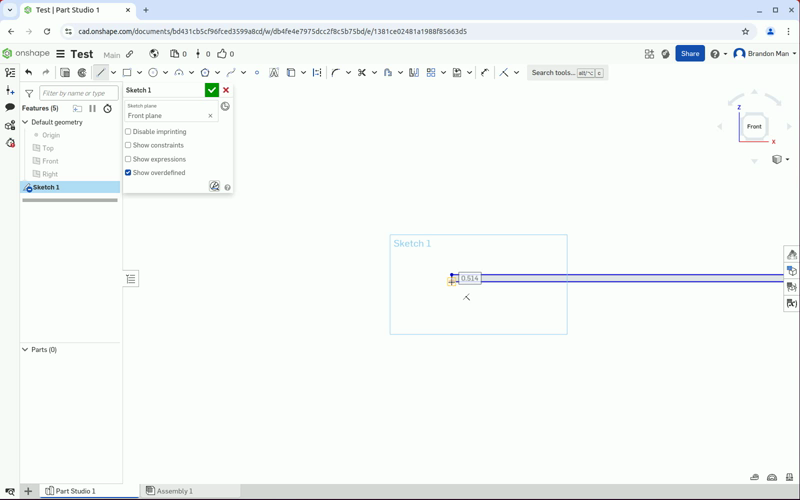
scroll(-6)
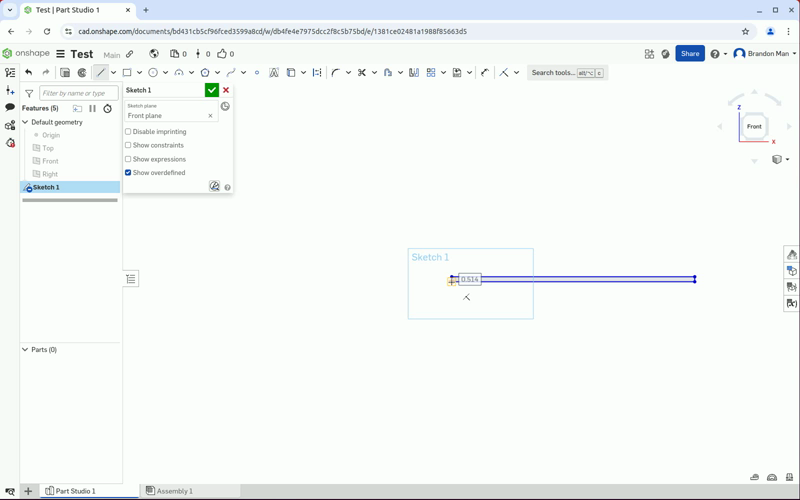
scroll(-6)
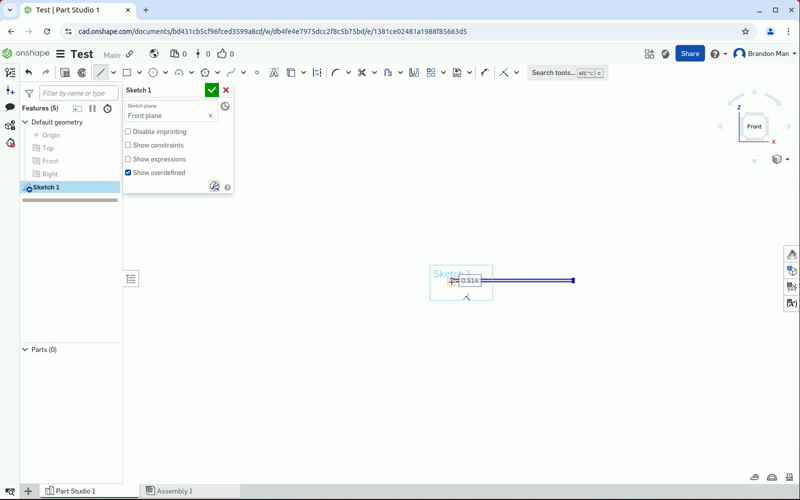
key(esc)
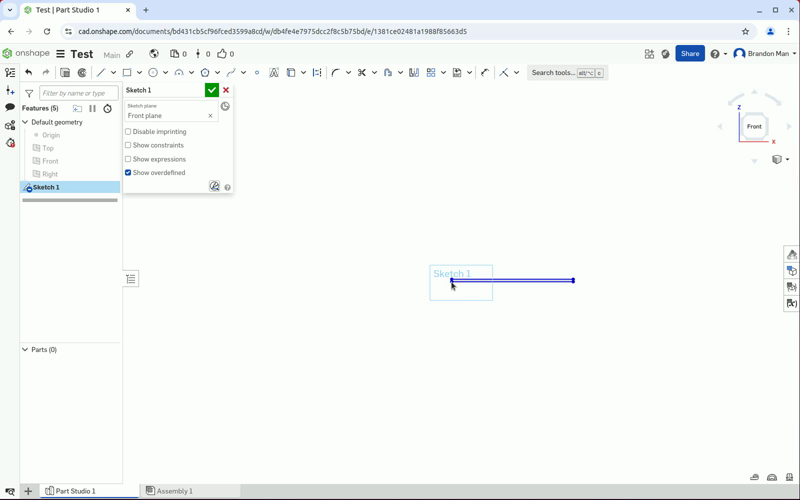
mouse_move(502, 279)
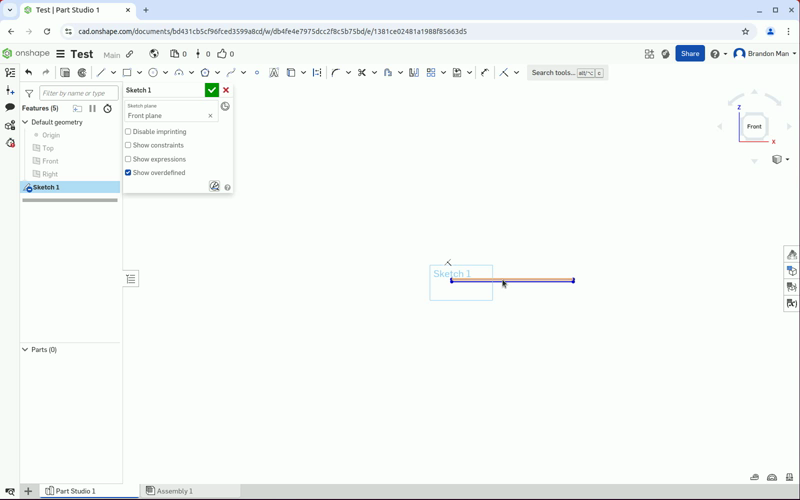
scroll(6)
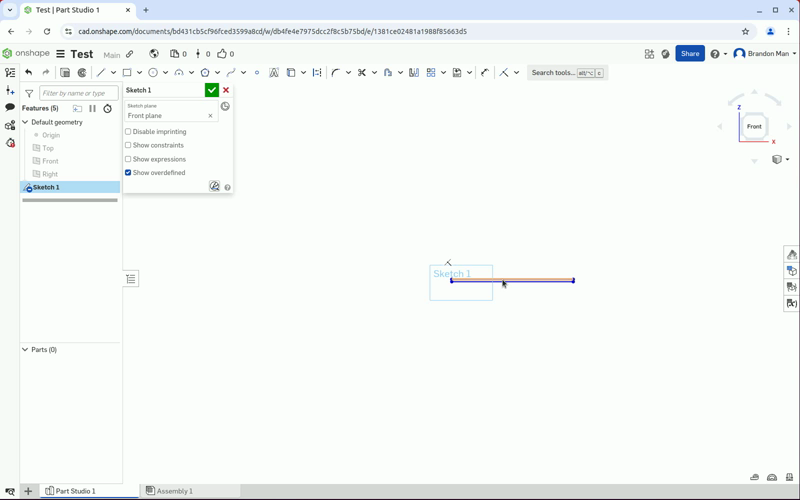
scroll(6)
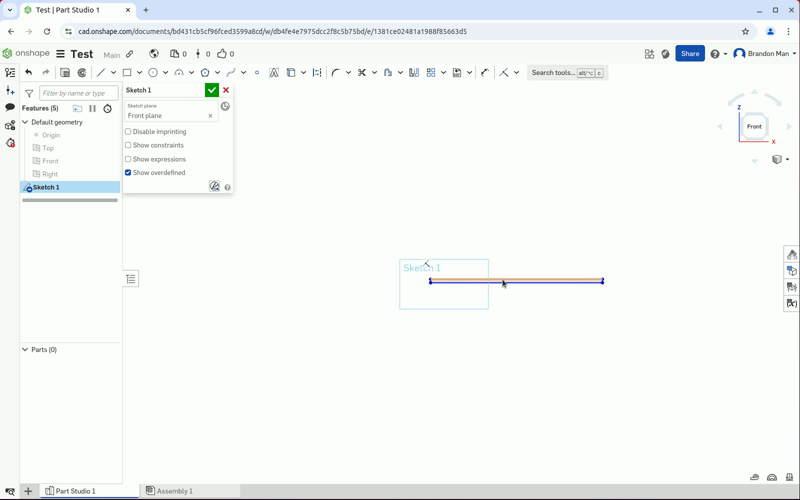
scroll(6)
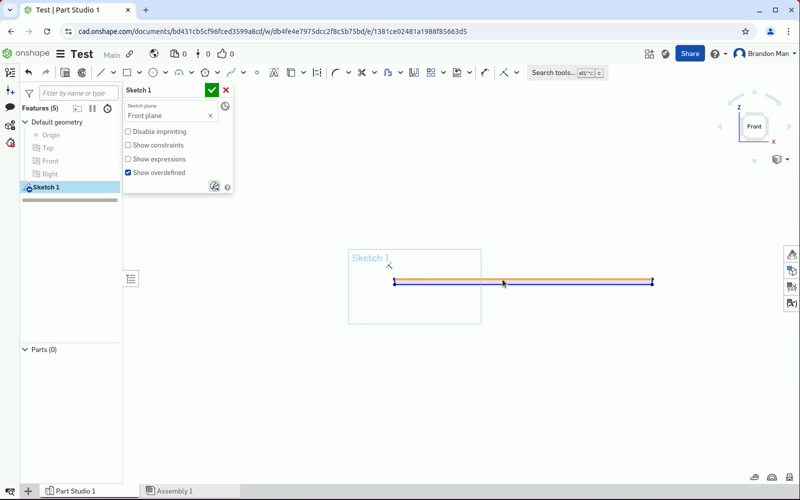
scroll(6)
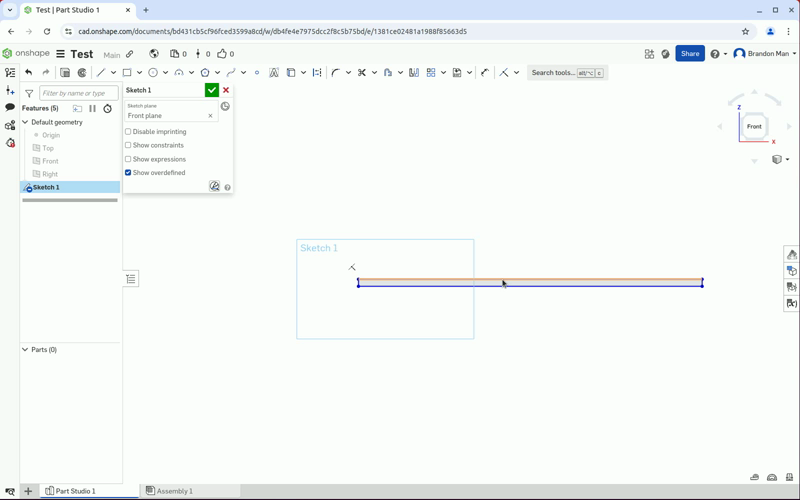
scroll(6)
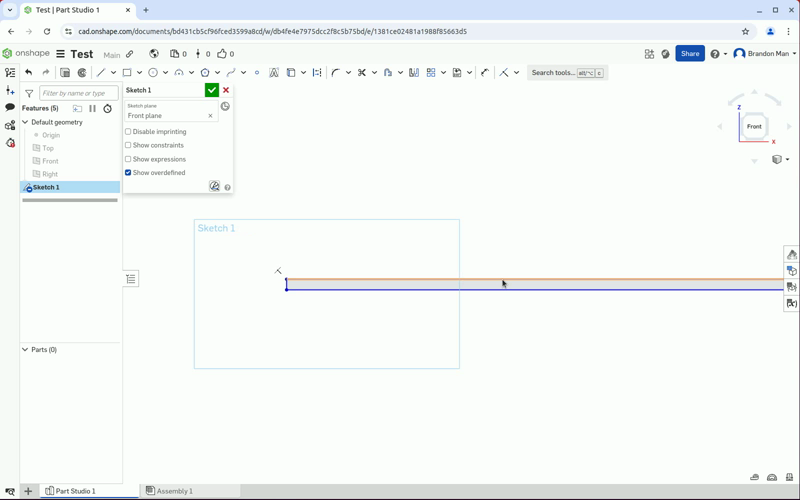
scroll(6)
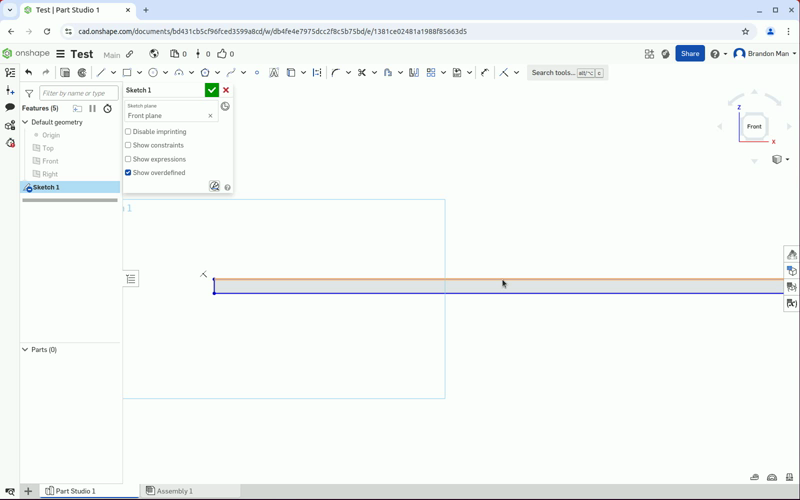
scroll(6)
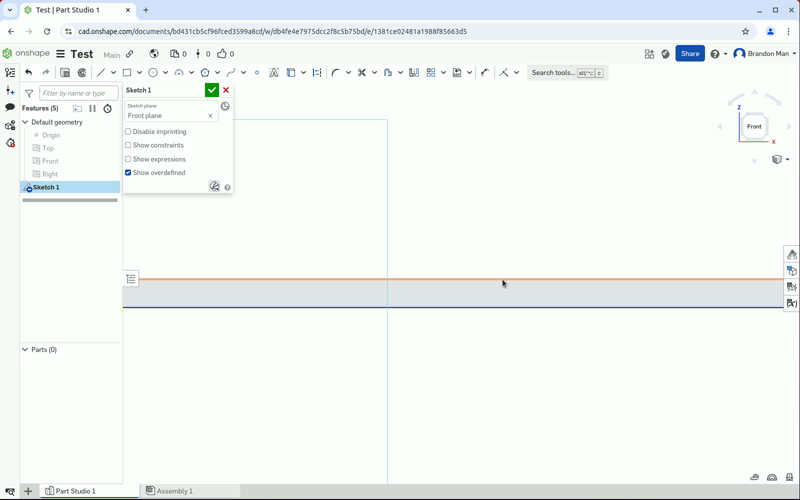
click(502, 279)
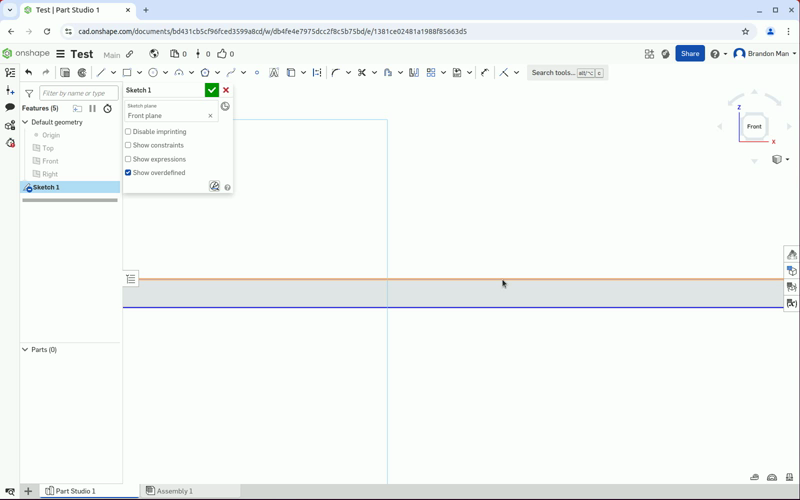
scroll(-6)
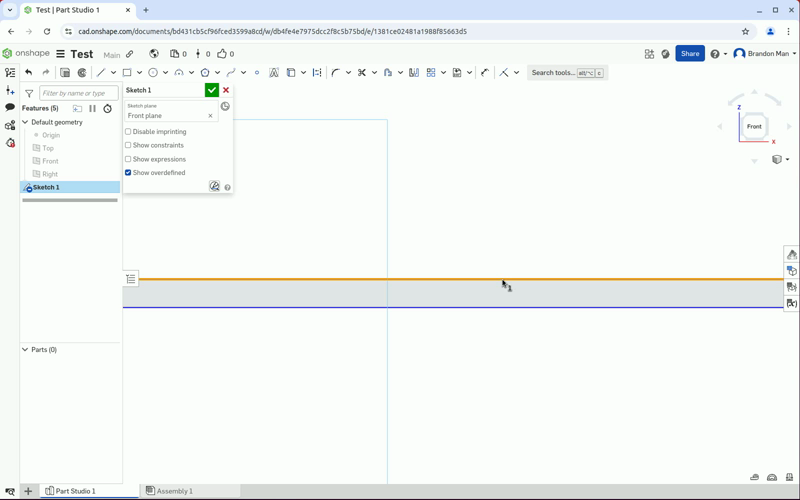
scroll(-6)
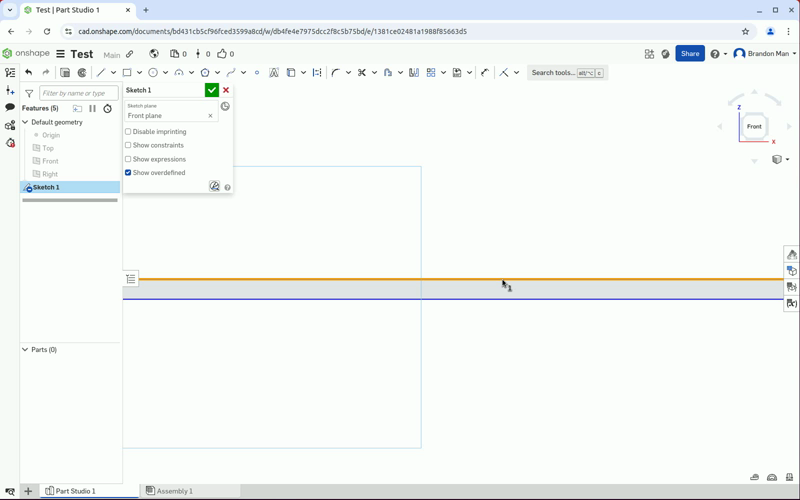
scroll(-6)
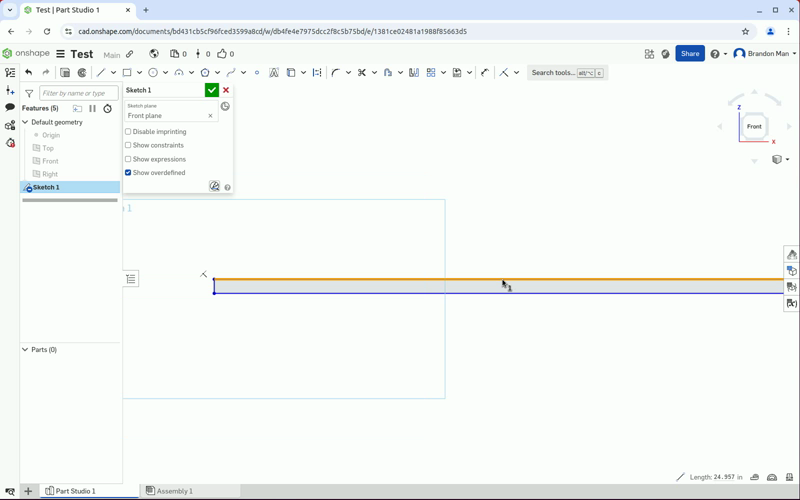
scroll(-6)
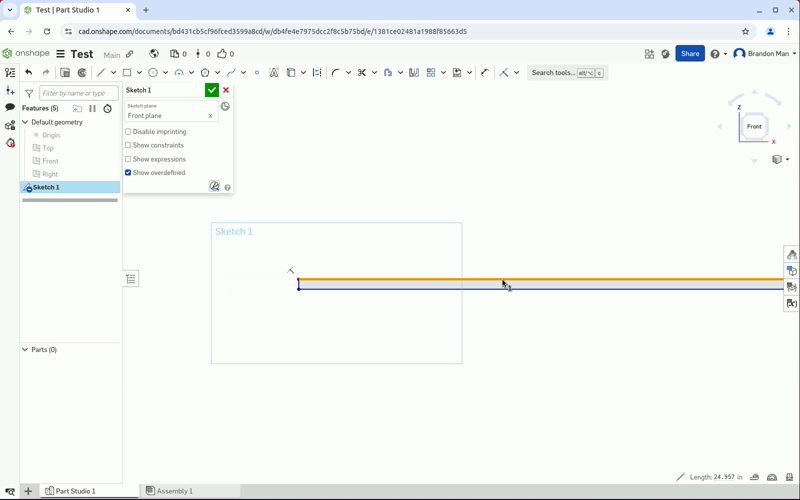
scroll(-6)
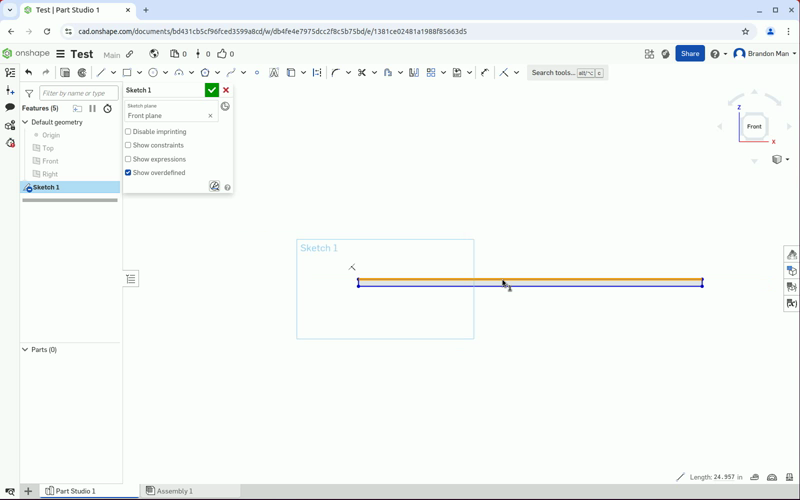
scroll(-6)
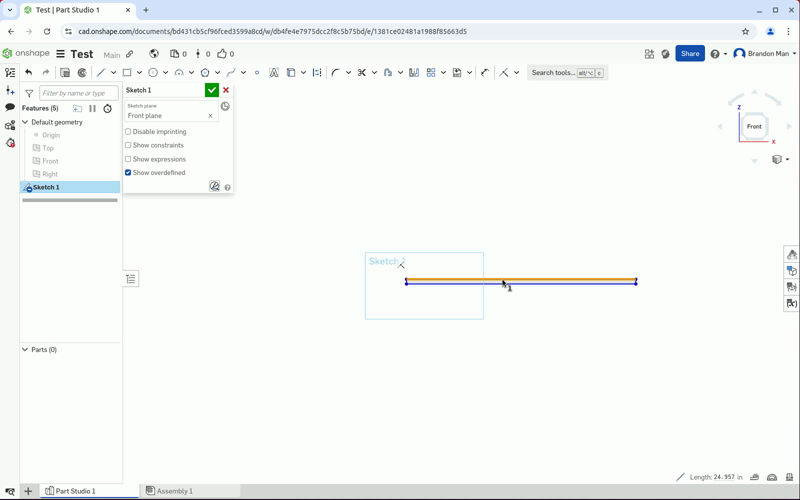
scroll(-6)
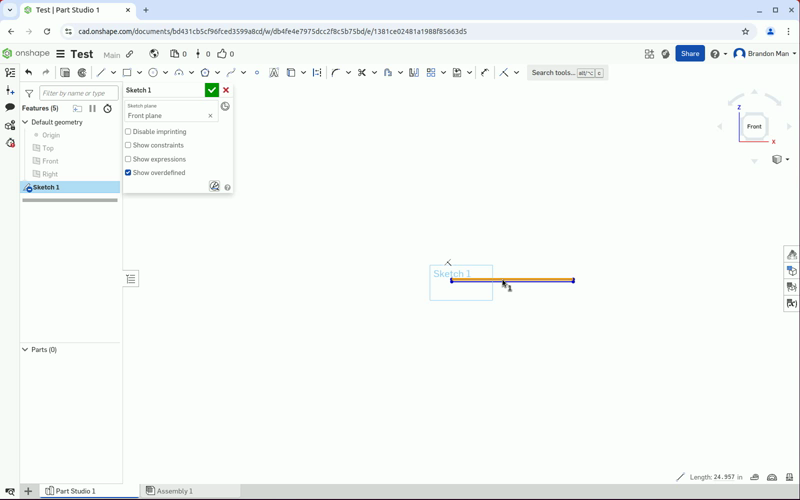
mouse_move(73, 352)
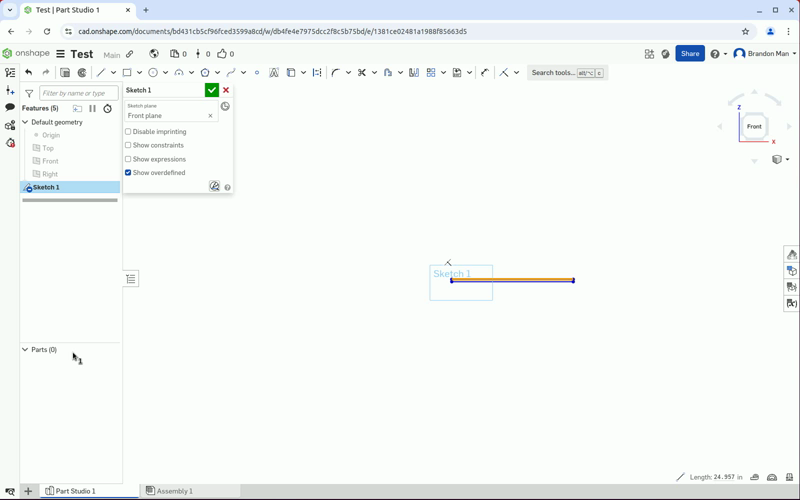
key(shift+y)
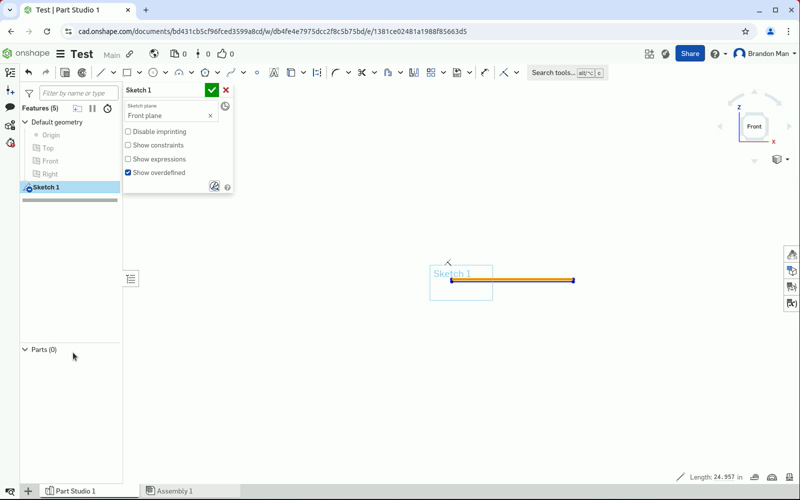
key(shift+e)
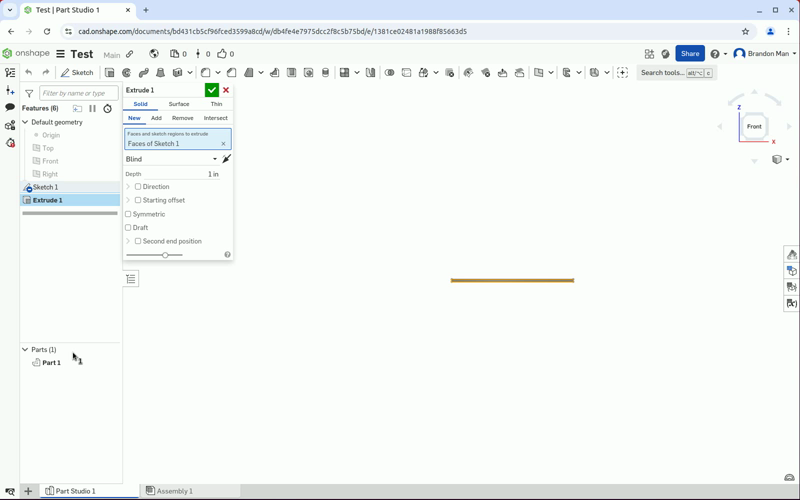
mouse_move(143, 106)
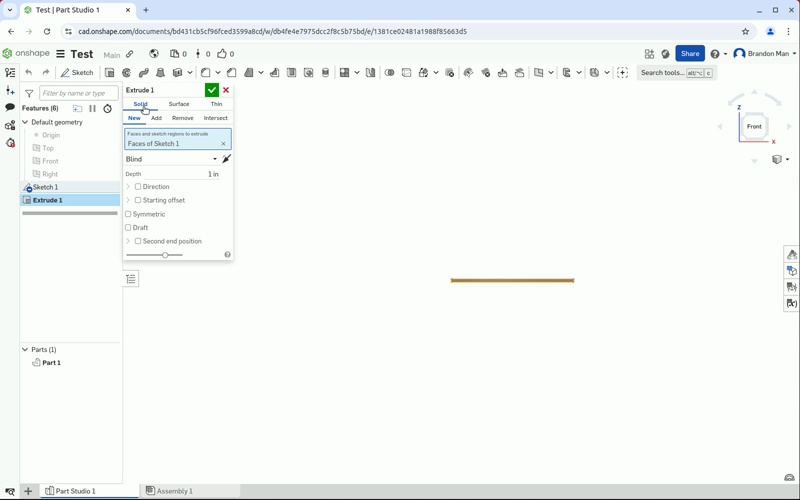
click(143, 106)
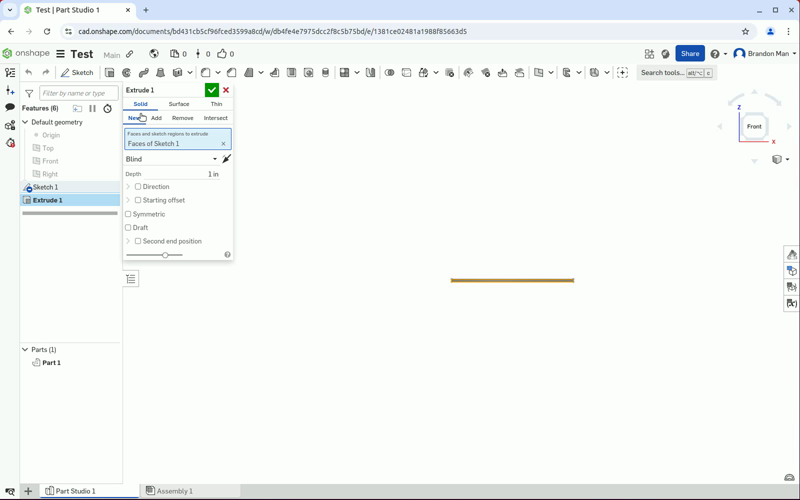
mouse_move(137, 120)
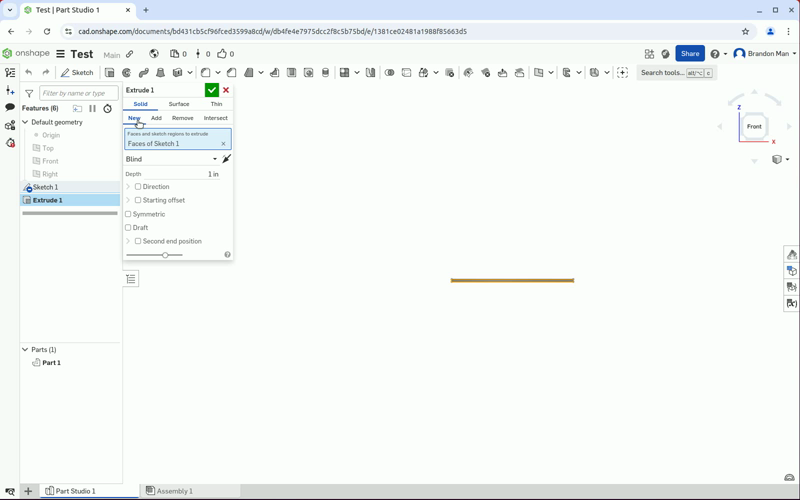
click(137, 120)
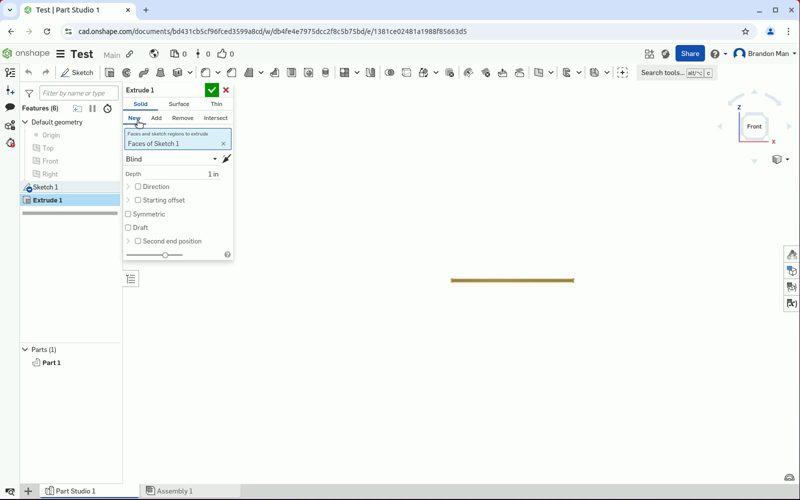
key(tab, 4)
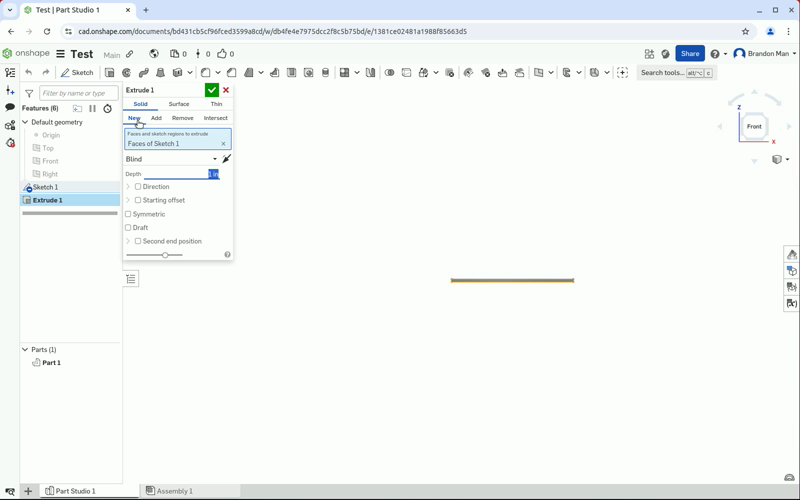
text(0.481)
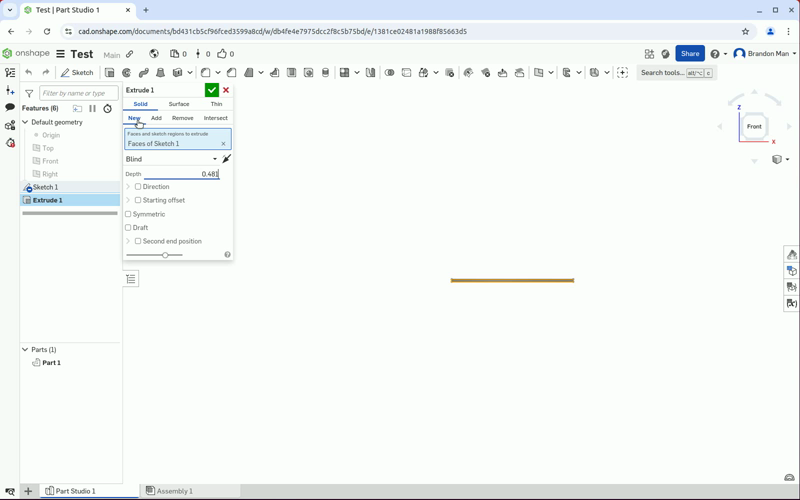
key(enter)
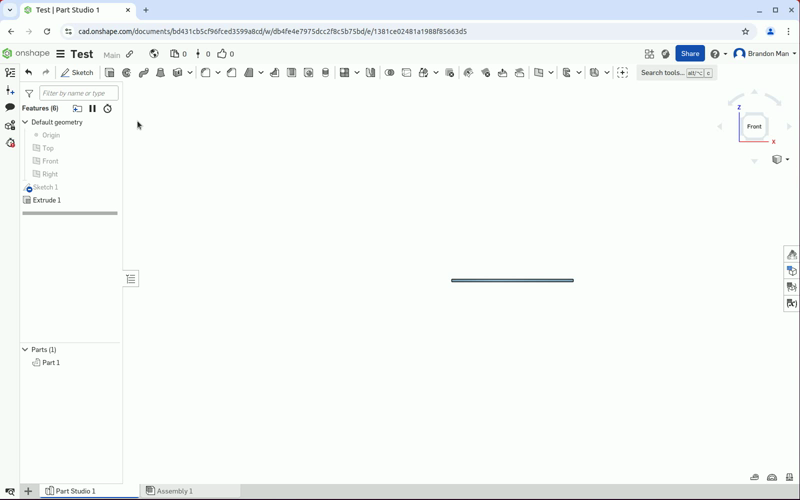
key(shift+h)
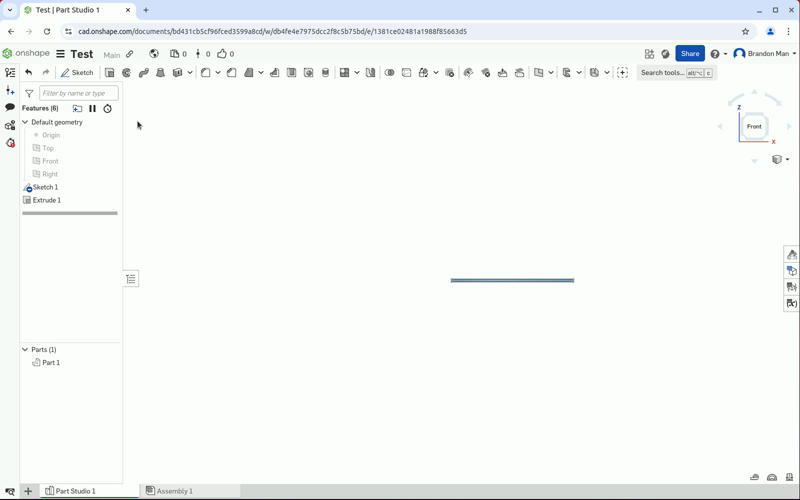
key(shift+h)
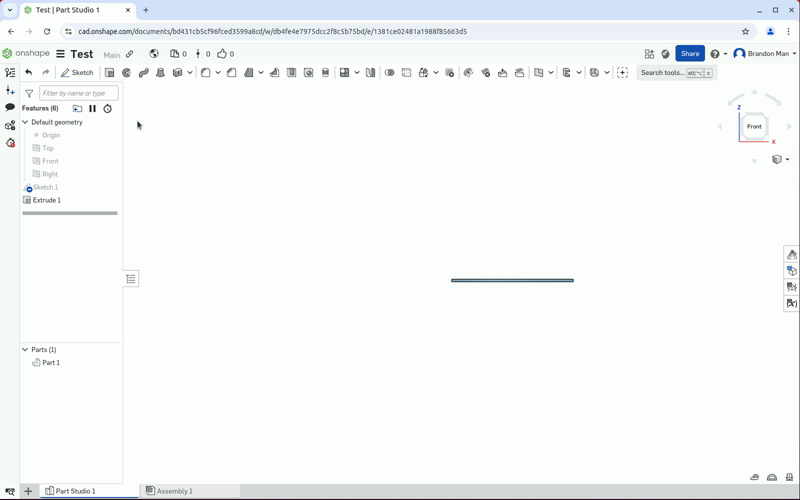
mouse_move(73, 189)
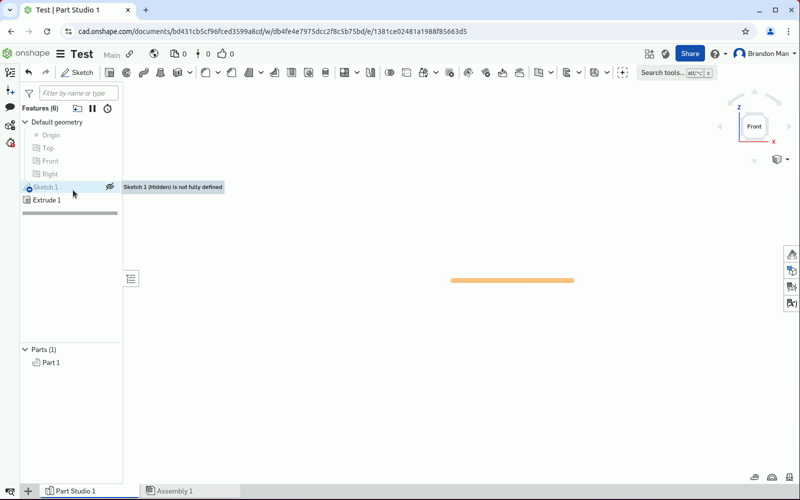
click(73, 189)
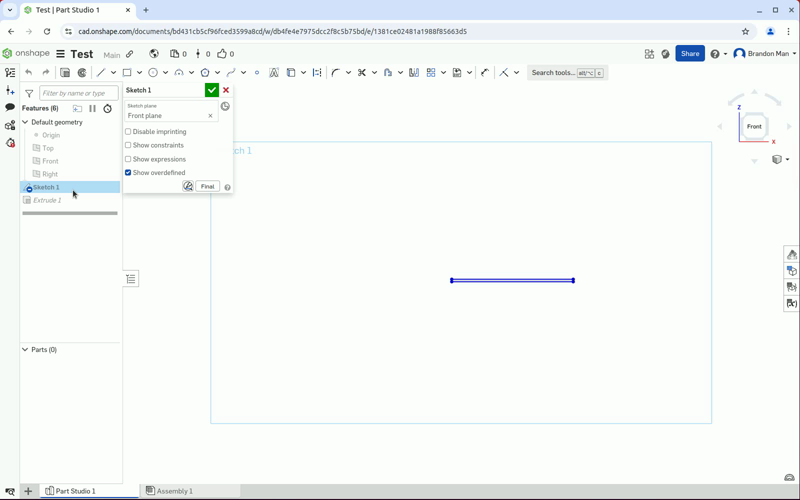
mouse_move(229, 92)
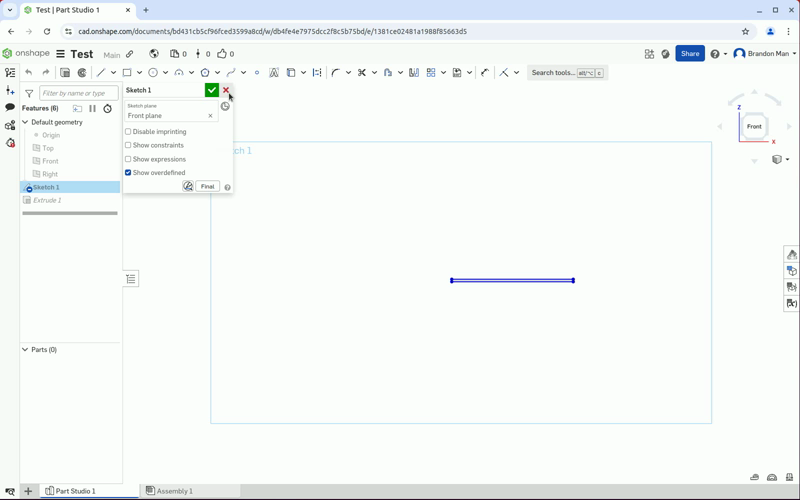
click(229, 92)
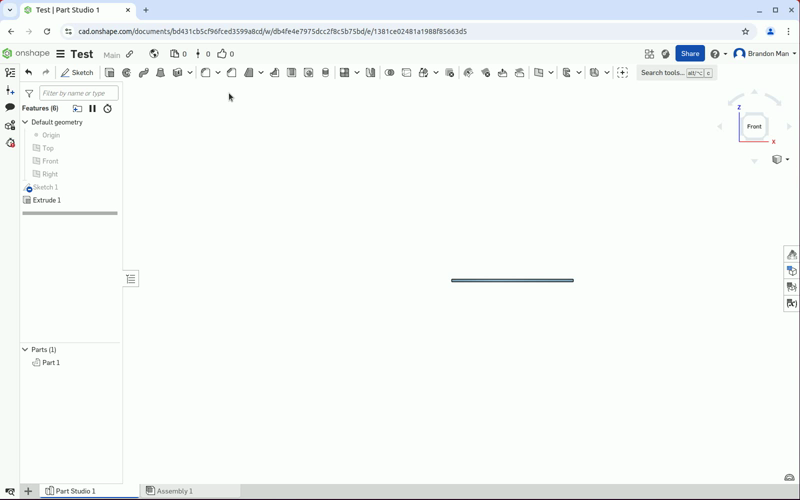
mouse_move(73, 352)
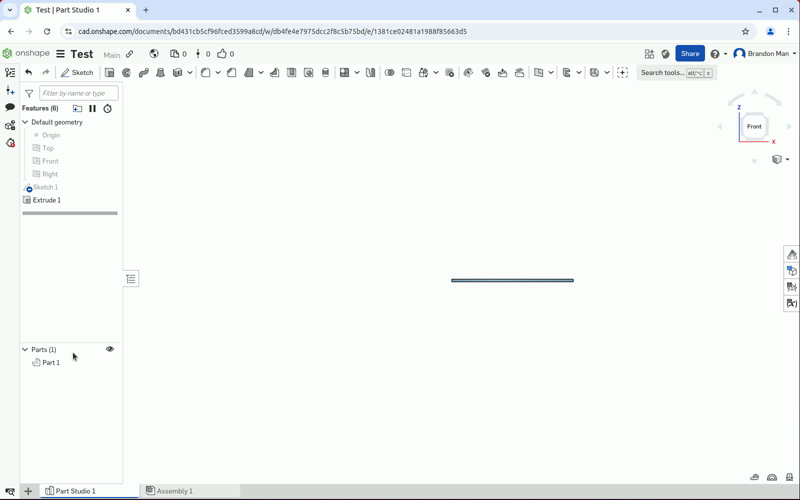
key(y)
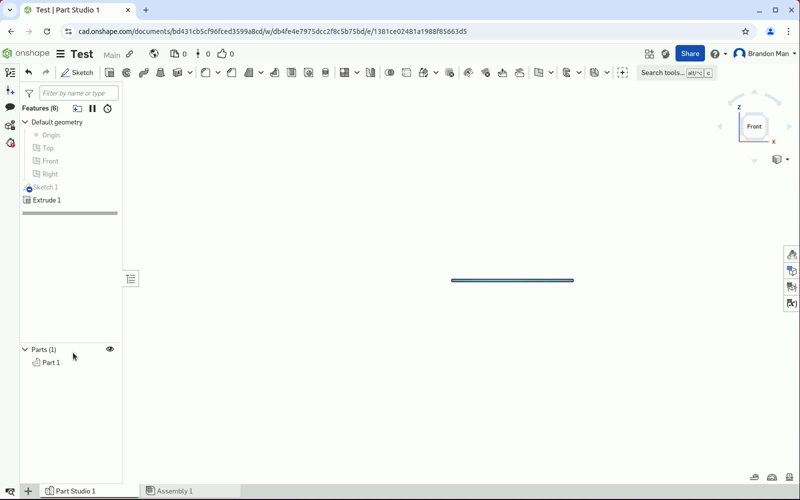
key(shift+p)
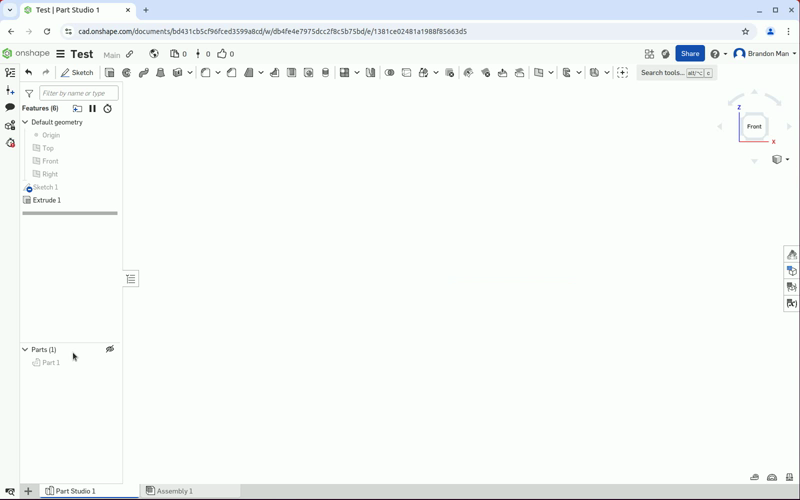
key(space)
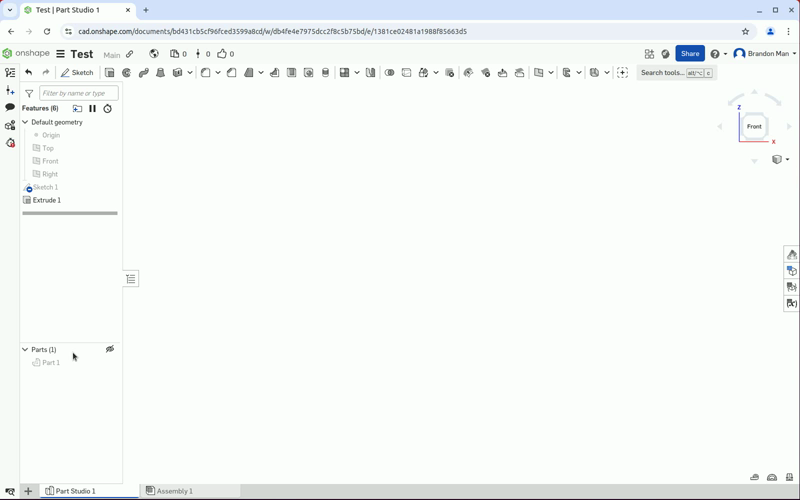
key_down(shift)
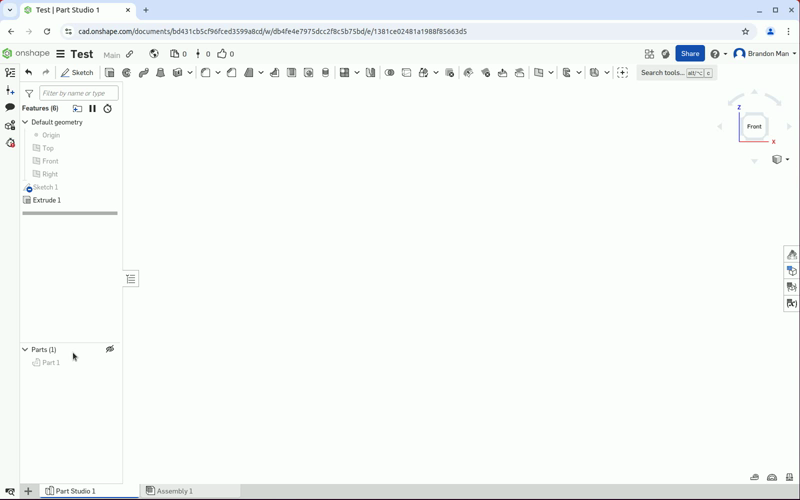
key(left)
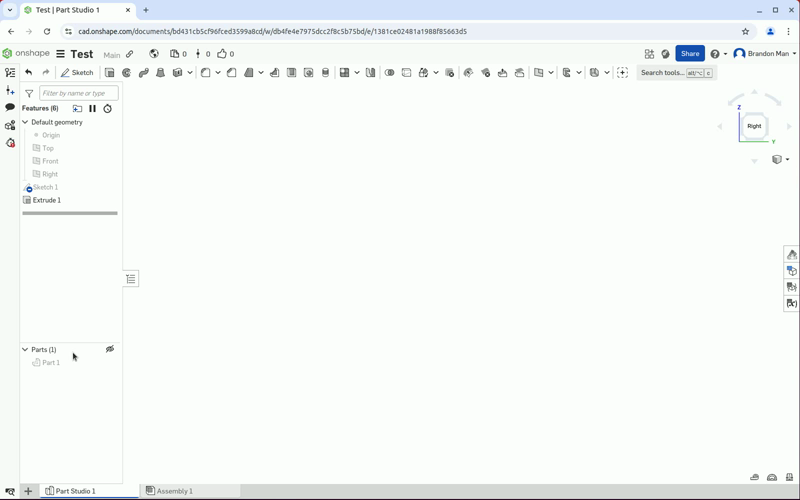
key_up(shift)
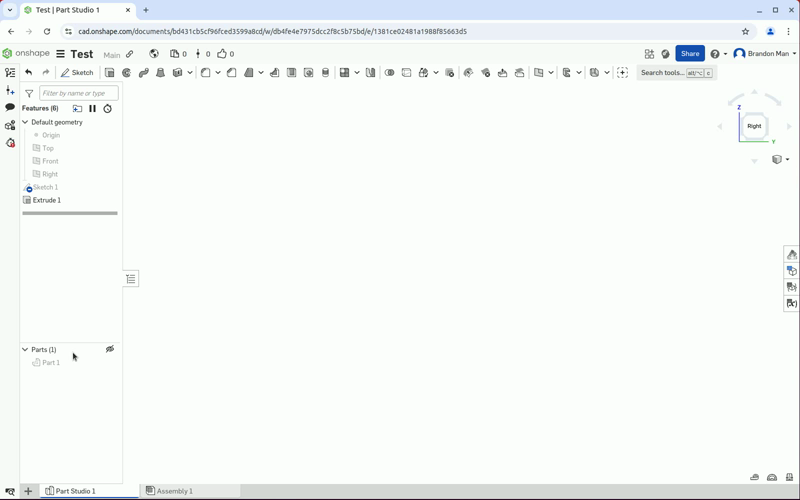
mouse_move(73, 352)
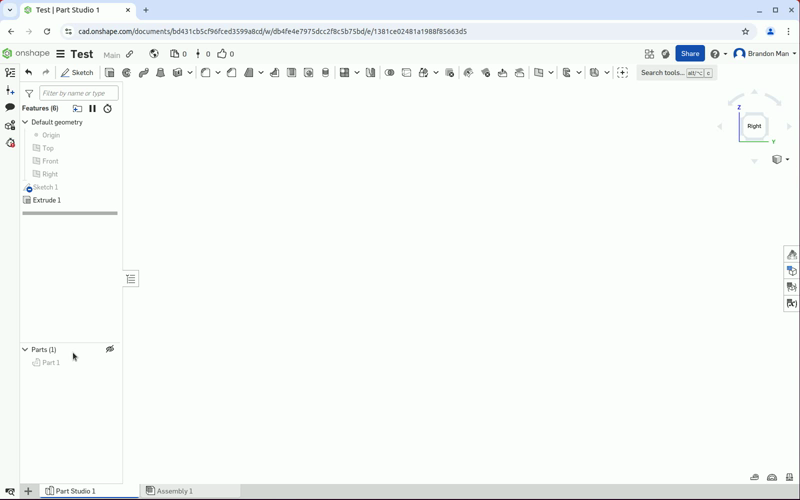
key(shift+y)
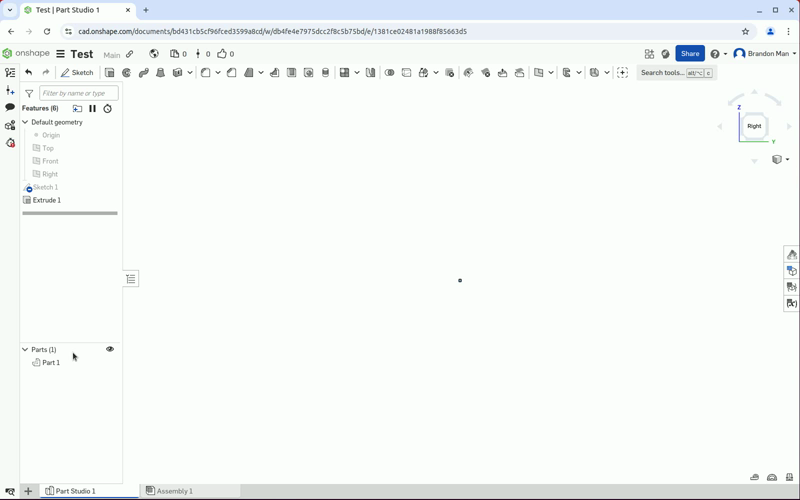
mouse_move(541, 75)
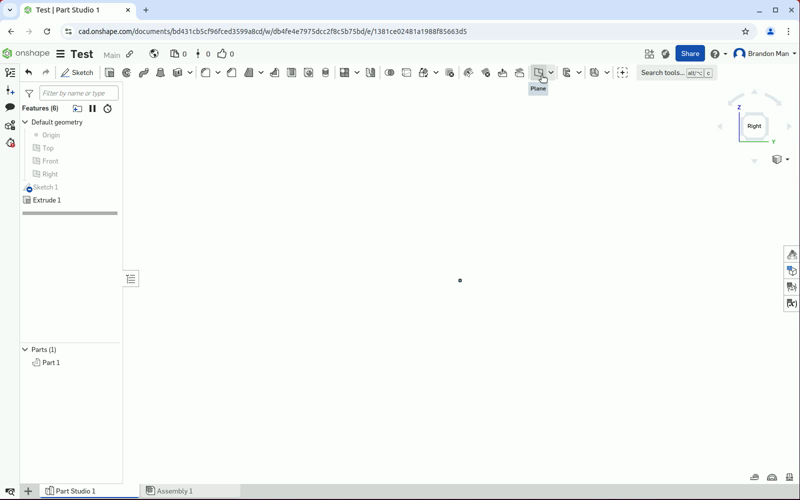
click(541, 75)
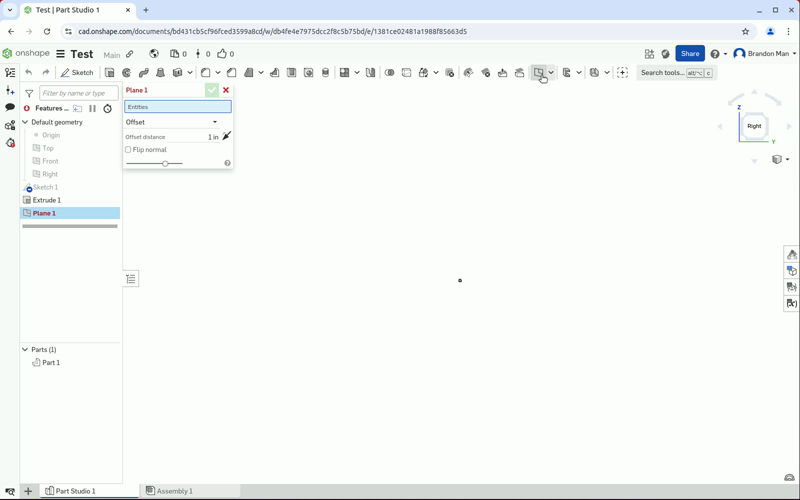
mouse_move(73, 176)
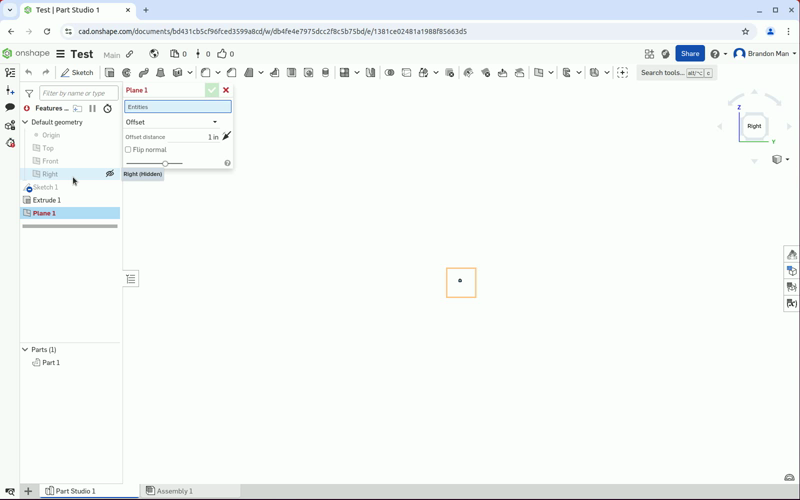
click(73, 176)
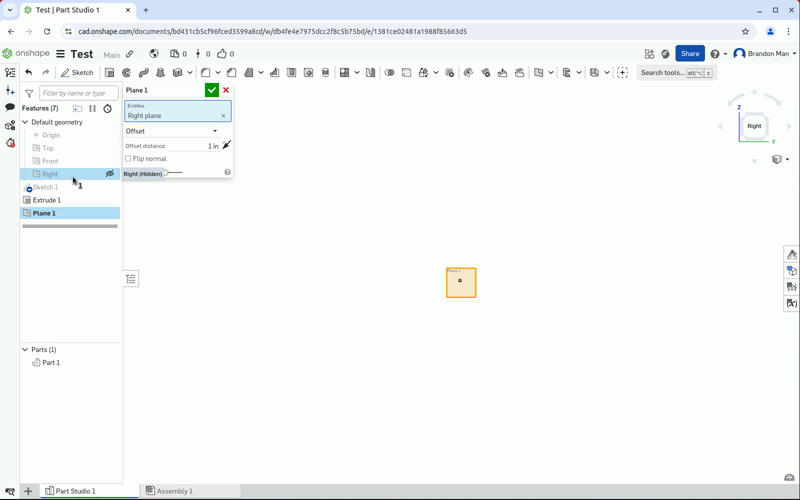
key(tab, 2)
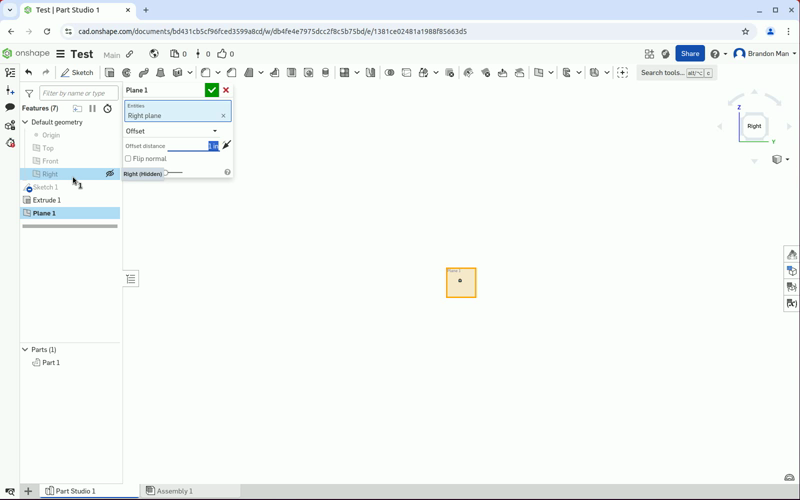
text(1.91)
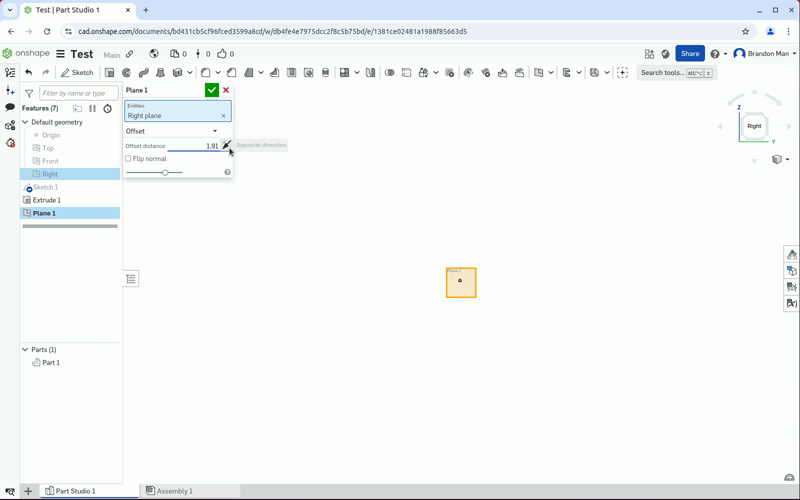
mouse_move(229, 147)
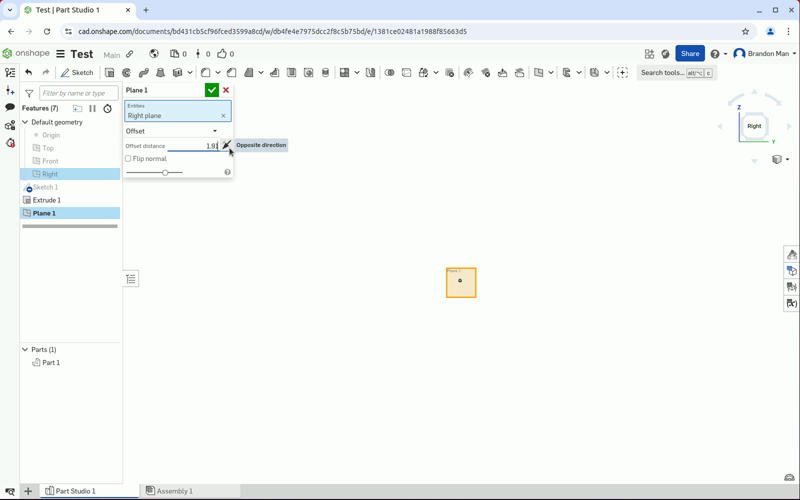
click(229, 147)
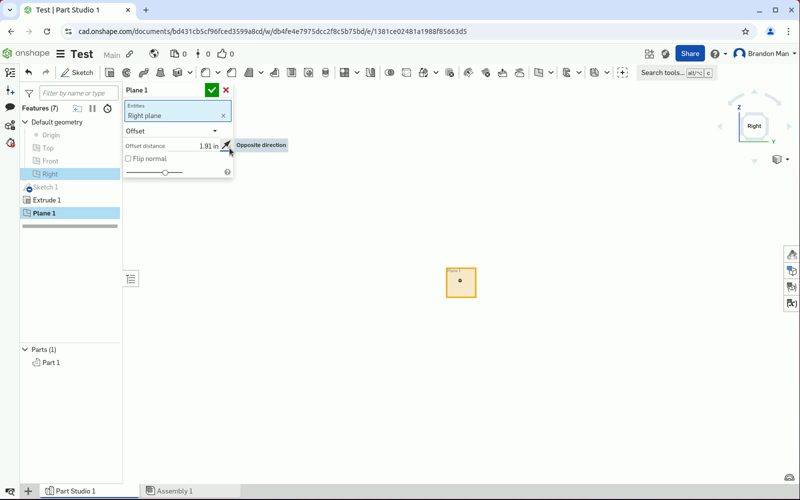
key(enter, 2)
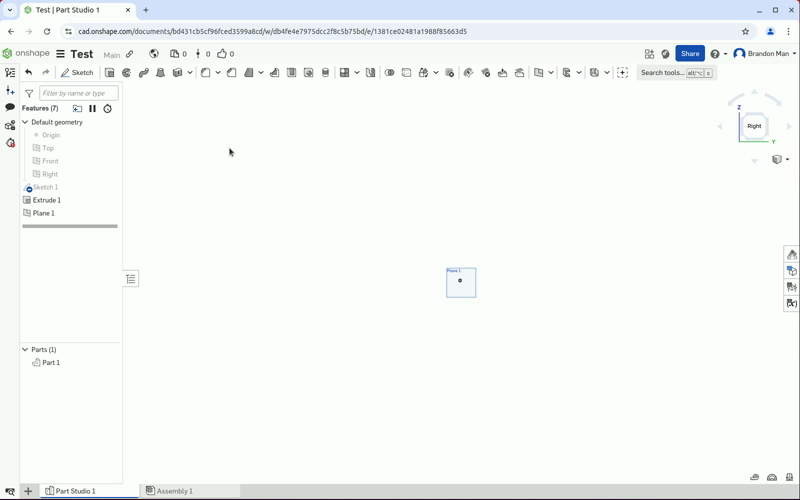
key(shift+s)
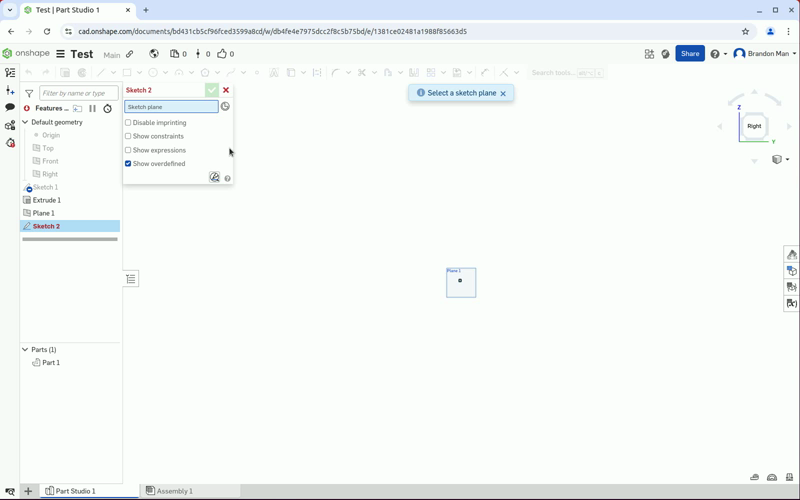
mouse_move(73, 215)
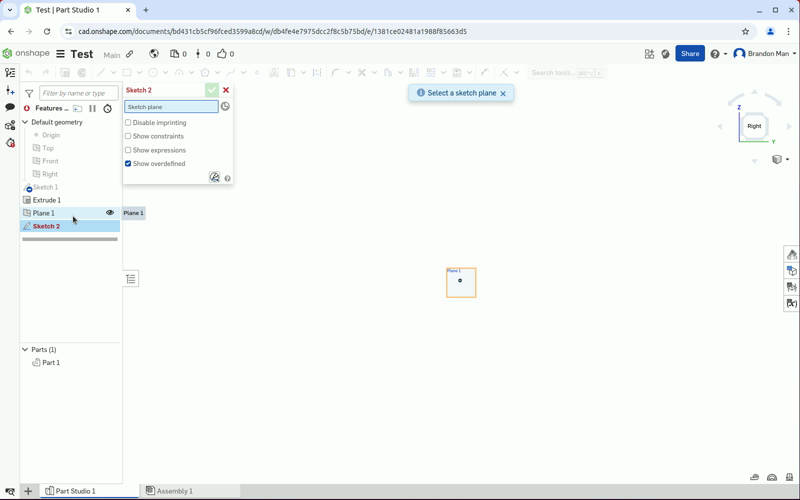
click(73, 215)
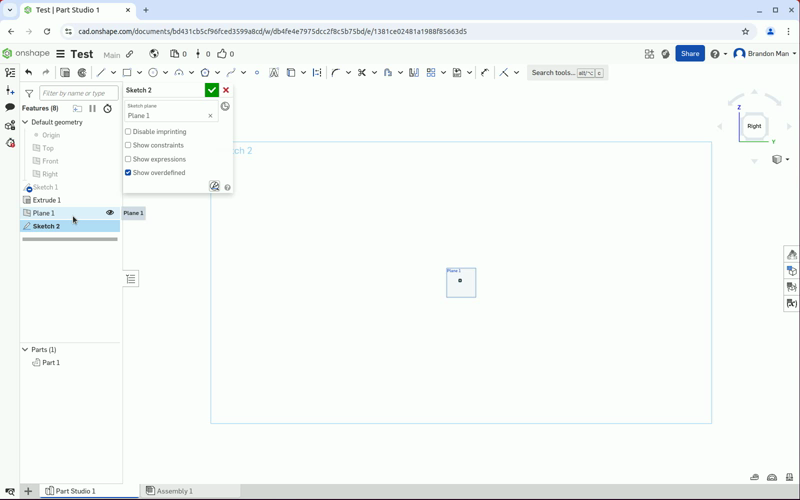
mouse_move(73, 352)
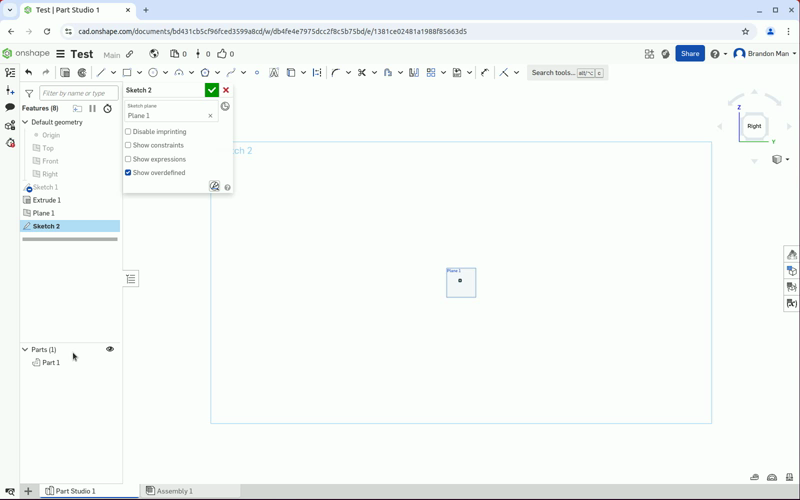
key(y)
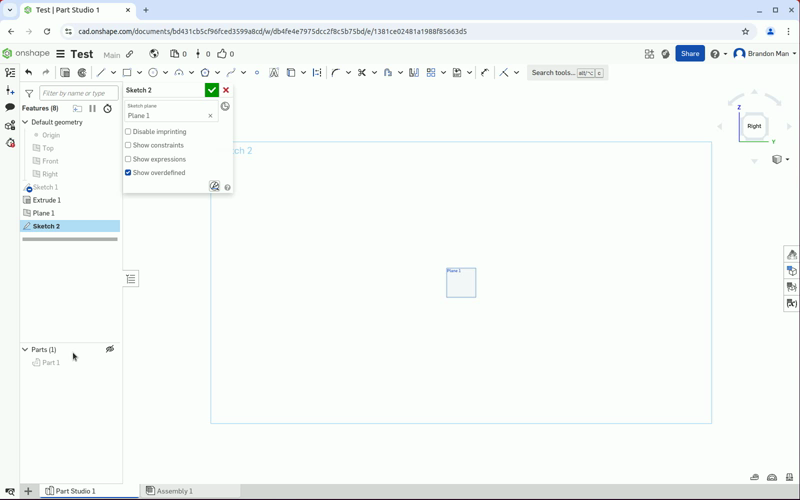
key(l)
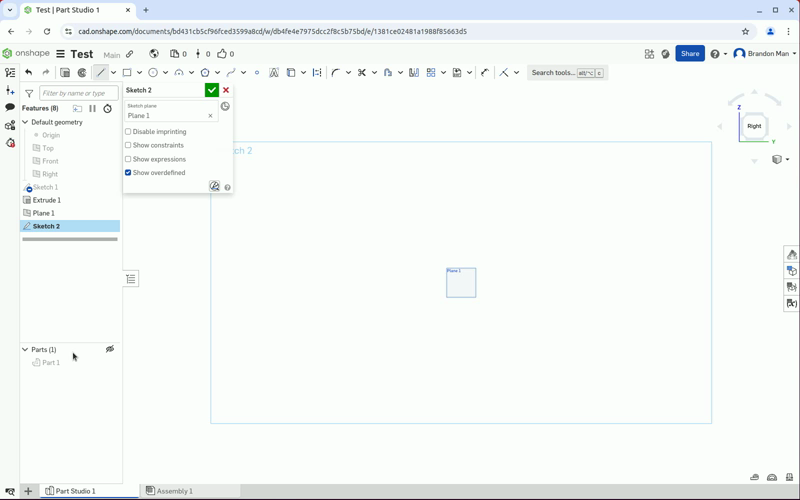
key_down(shift)
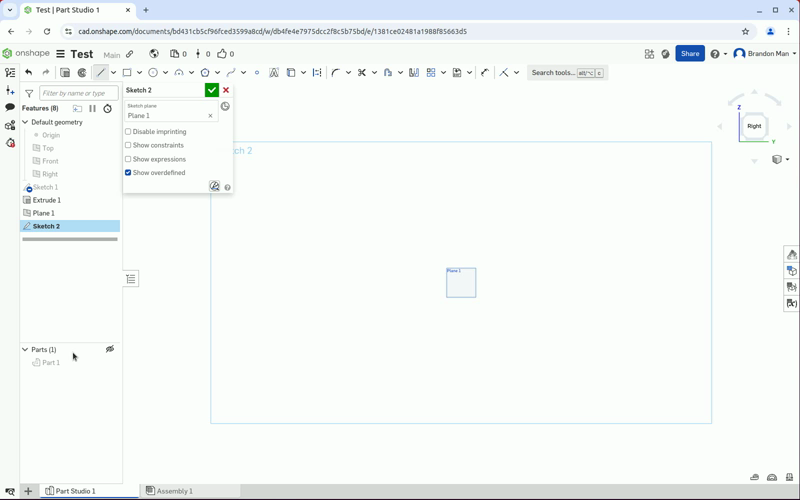
mouse_move(458, 281)
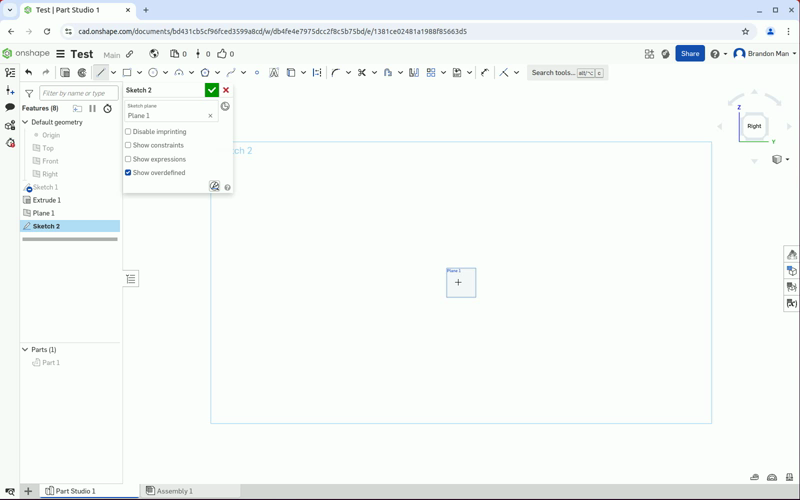
click(458, 281)
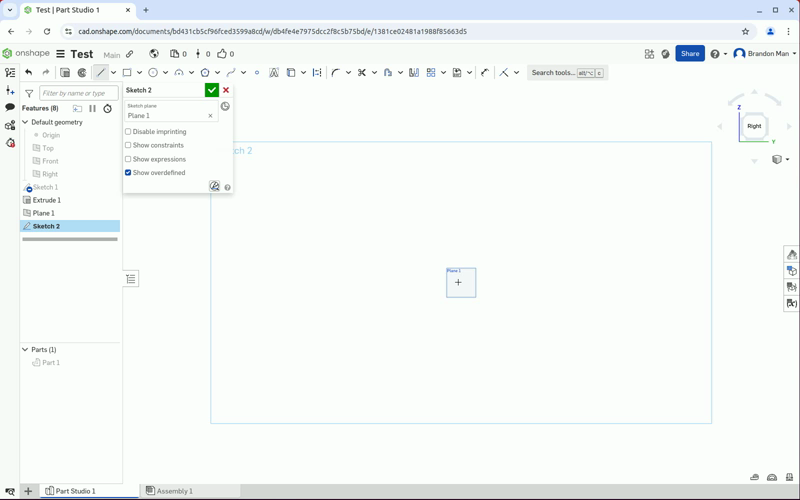
key_up(shift)
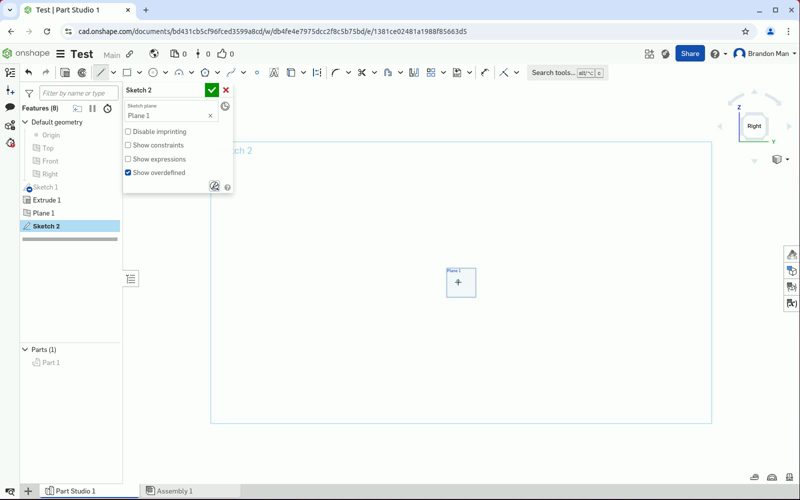
key_down(shift)
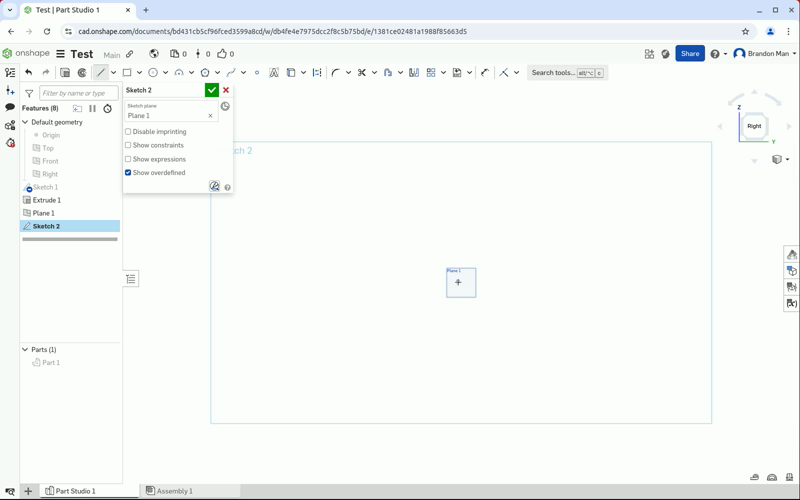
mouse_move(488, 281)
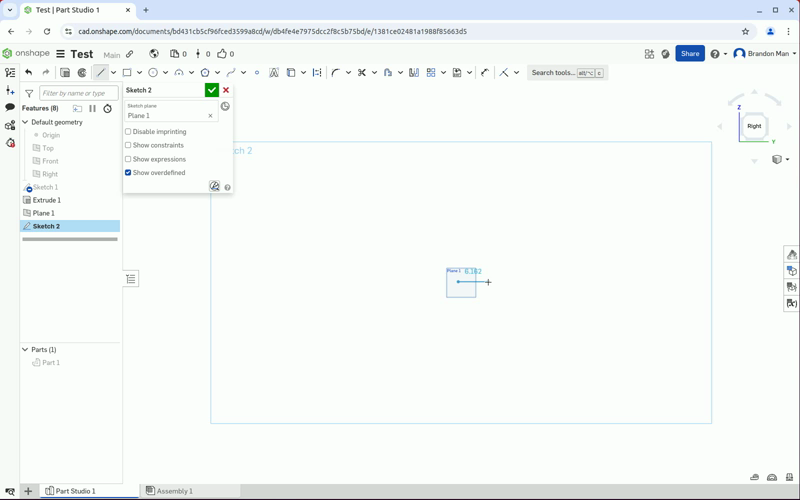
mouse_move(461, 281)
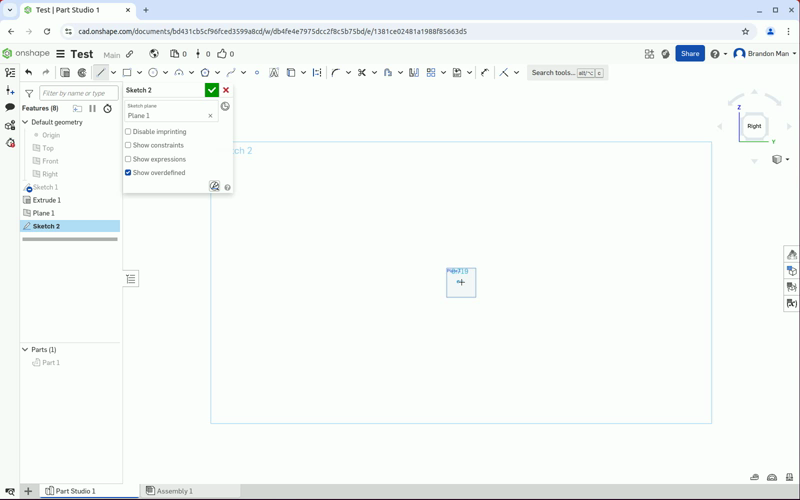
scroll(6)
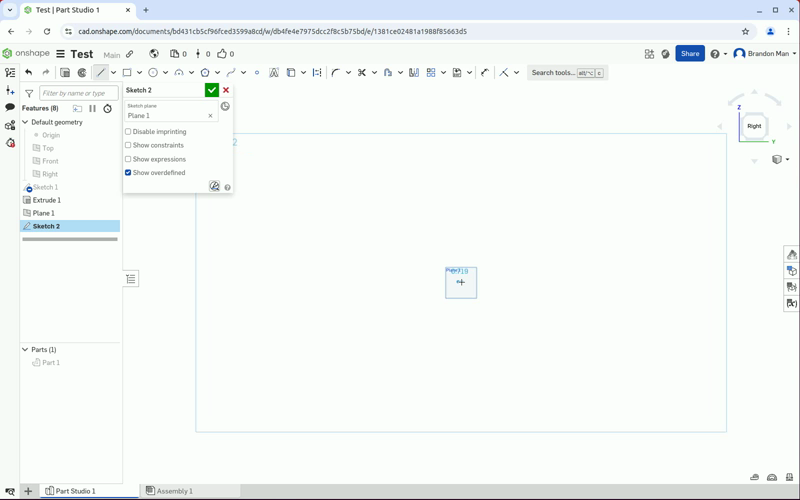
scroll(6)
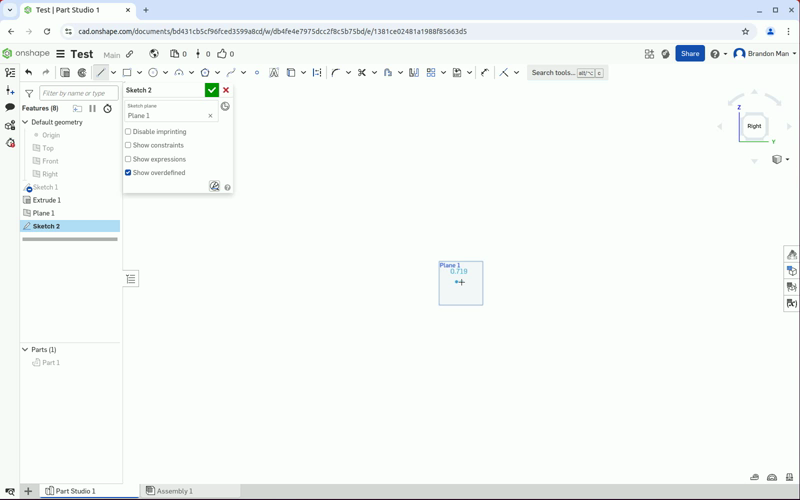
scroll(6)
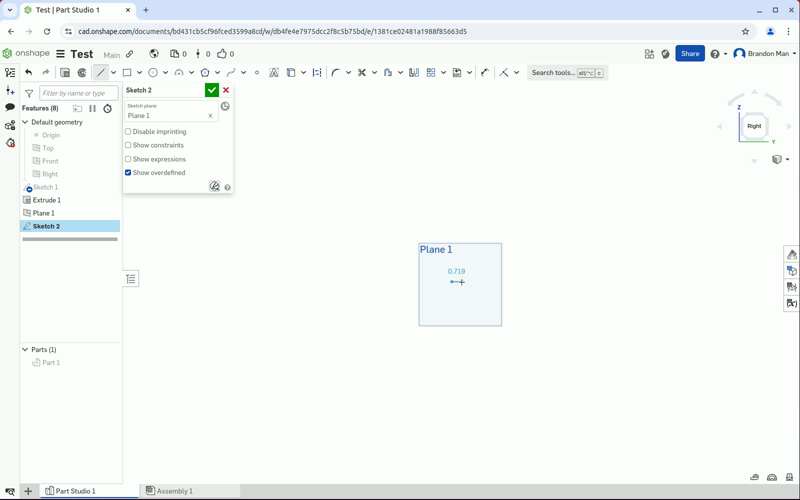
scroll(6)
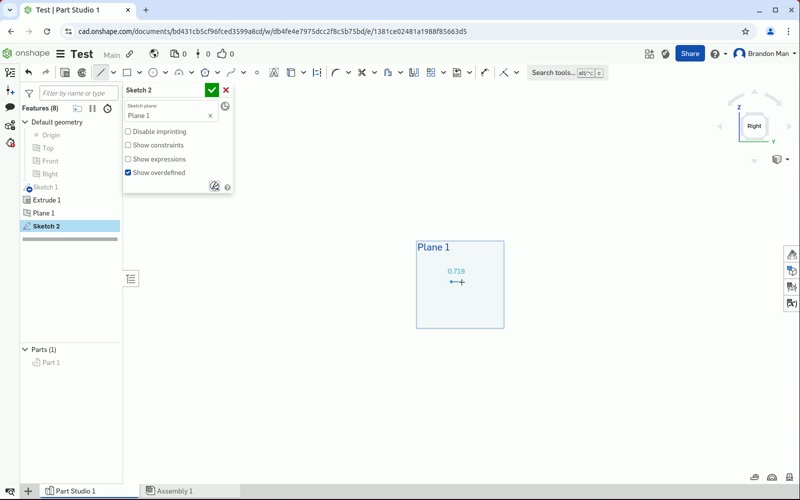
scroll(6)
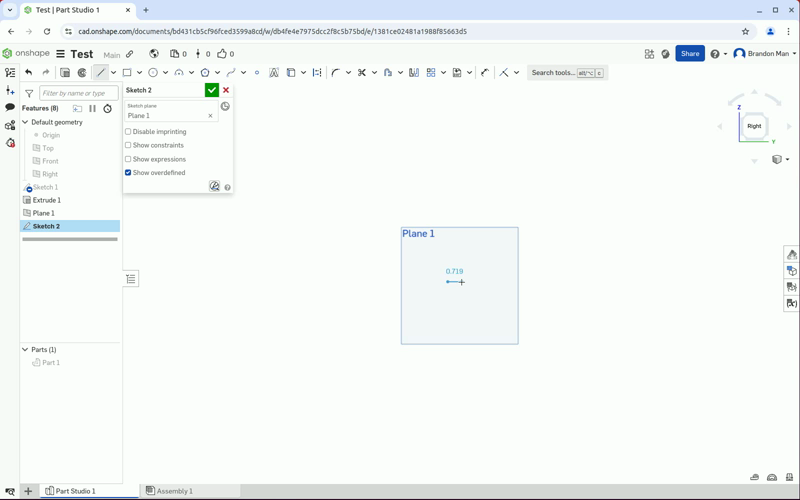
scroll(6)
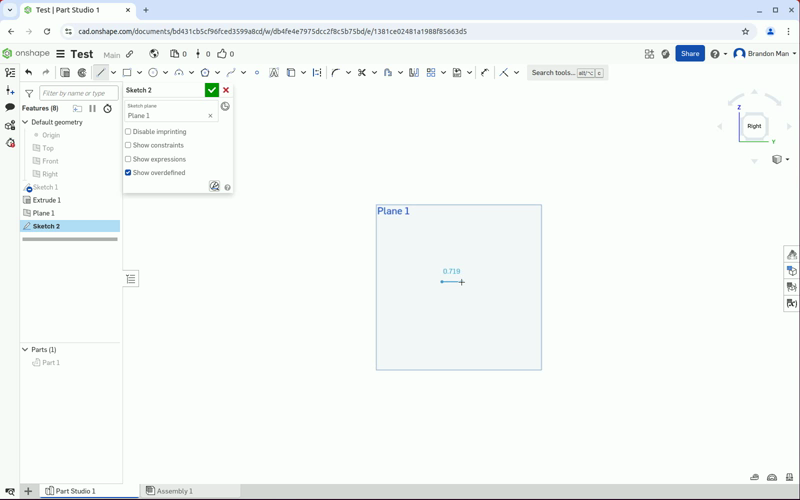
scroll(6)
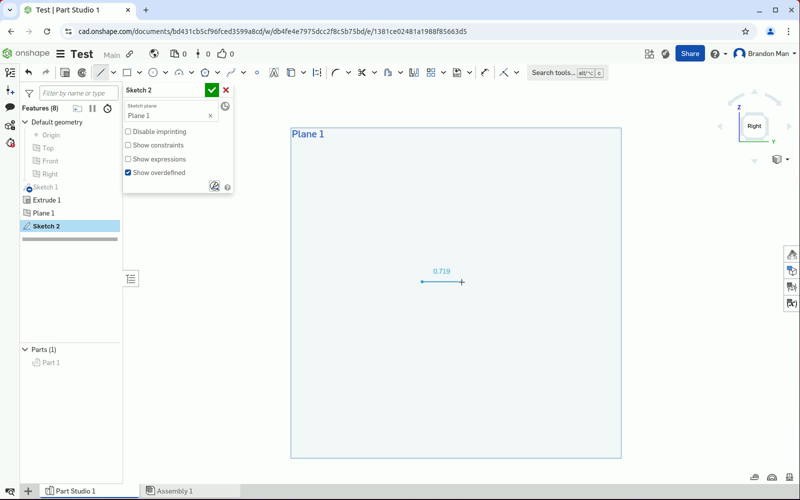
click(461, 281)
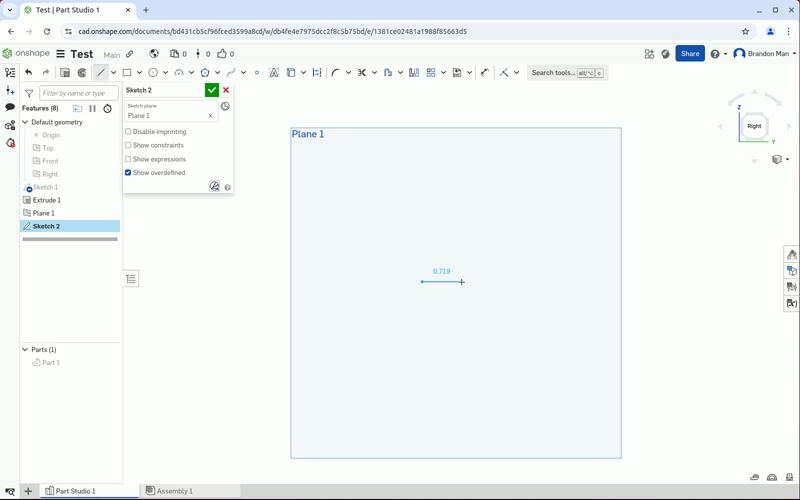
scroll(-6)
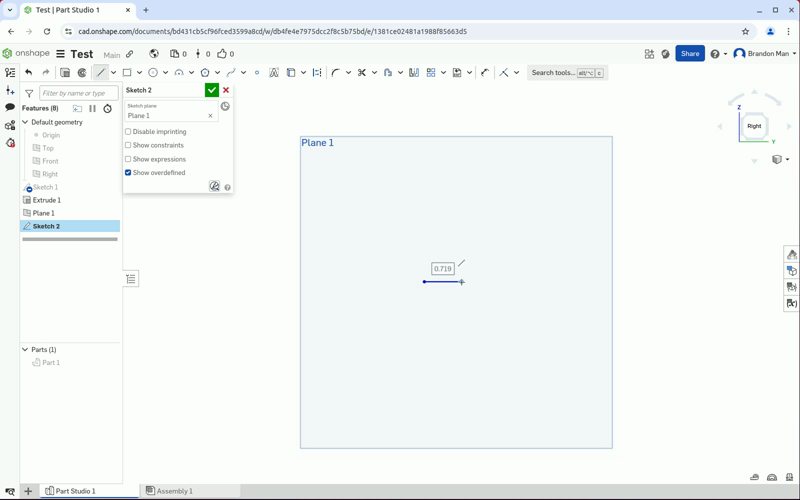
scroll(-6)
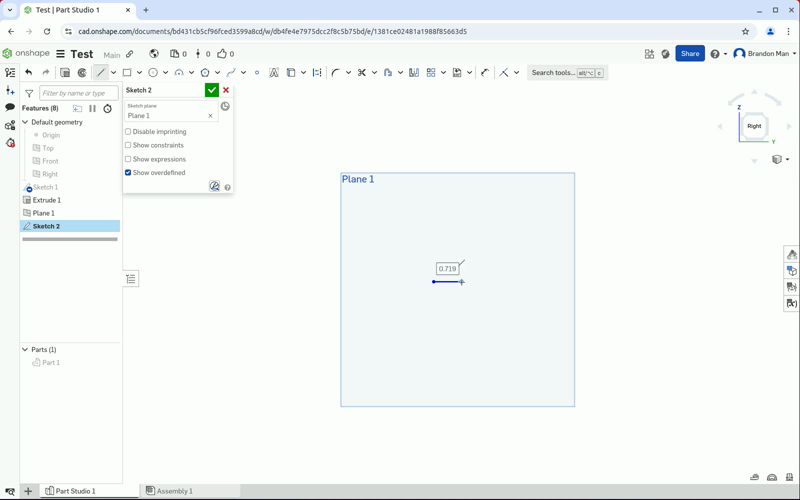
scroll(-6)
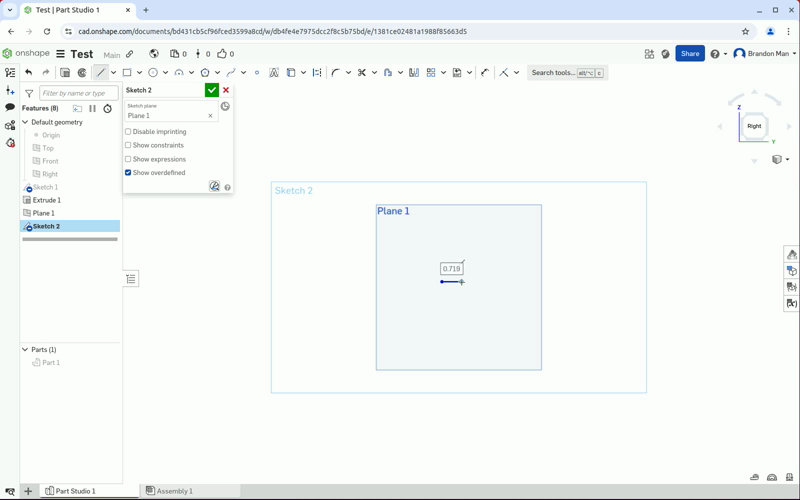
scroll(-6)
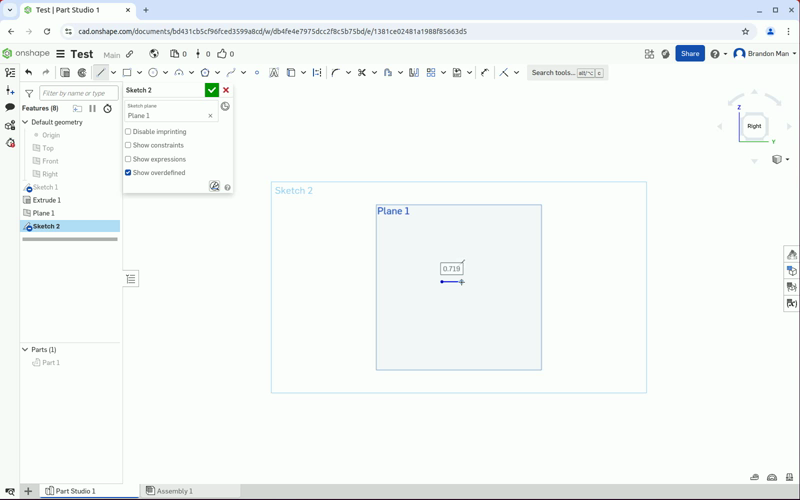
scroll(-6)
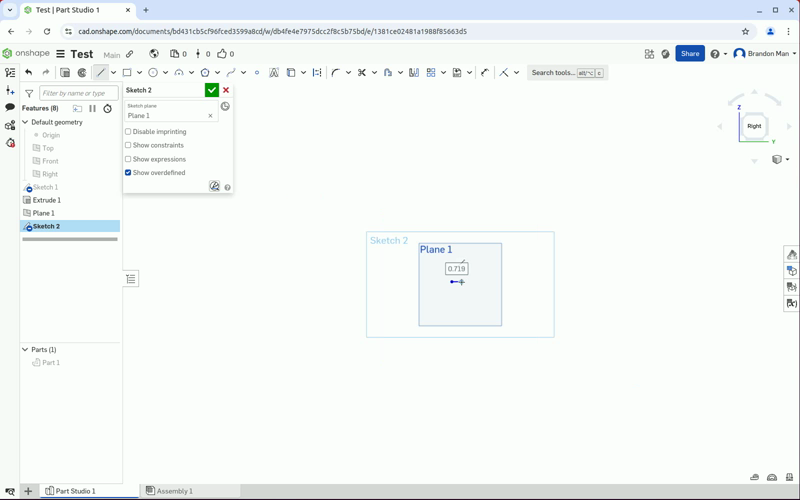
scroll(-6)
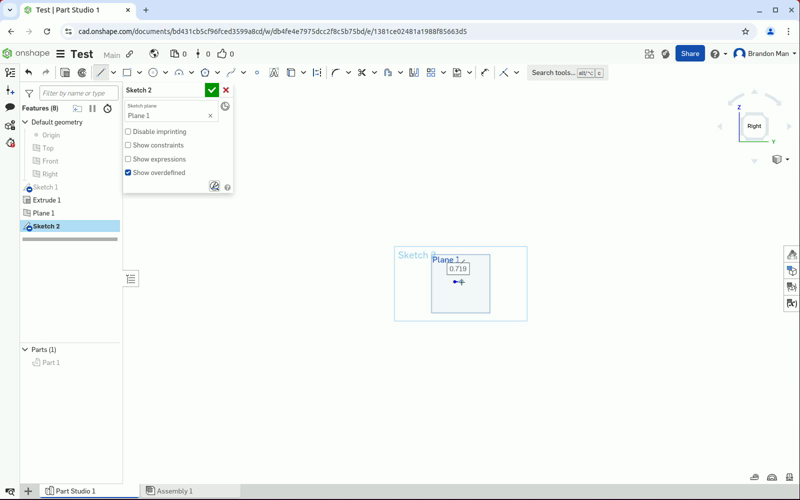
scroll(-6)
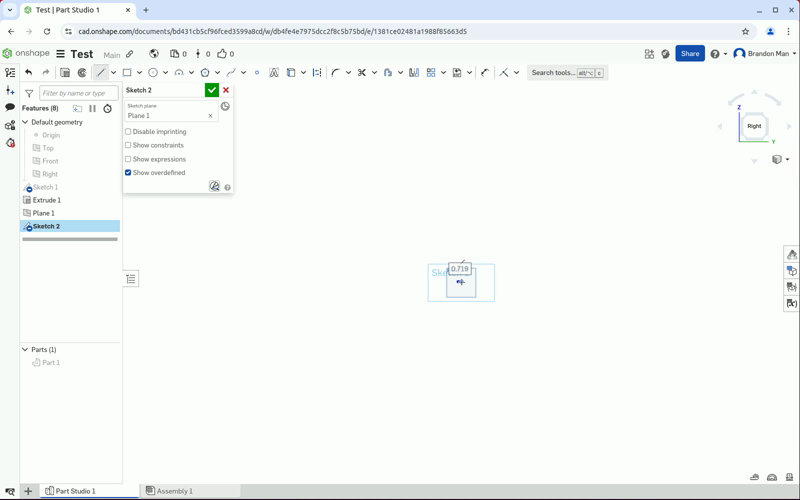
key_up(shift)
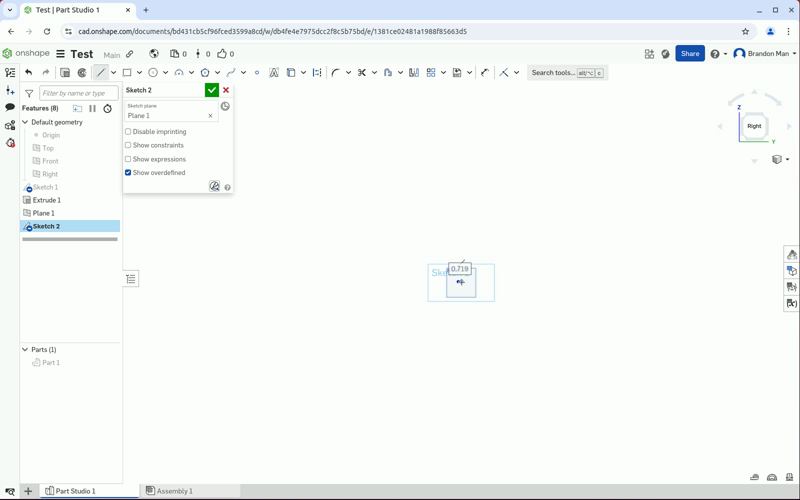
key_down(shift)
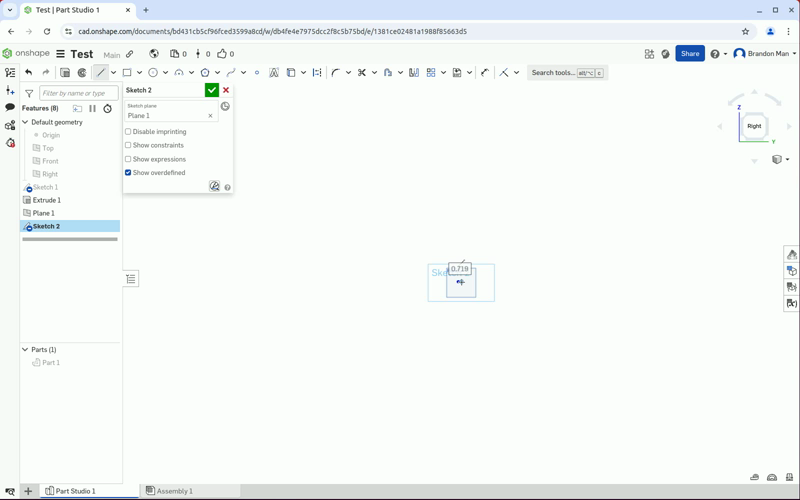
mouse_move(492, 281)
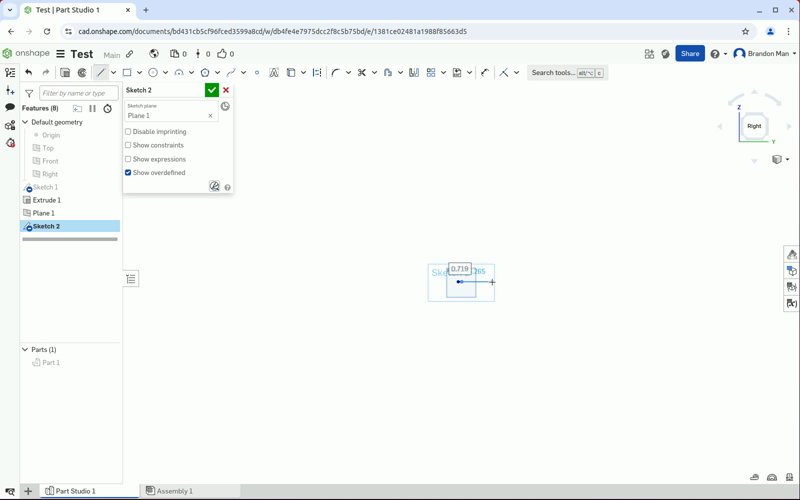
mouse_move(461, 278)
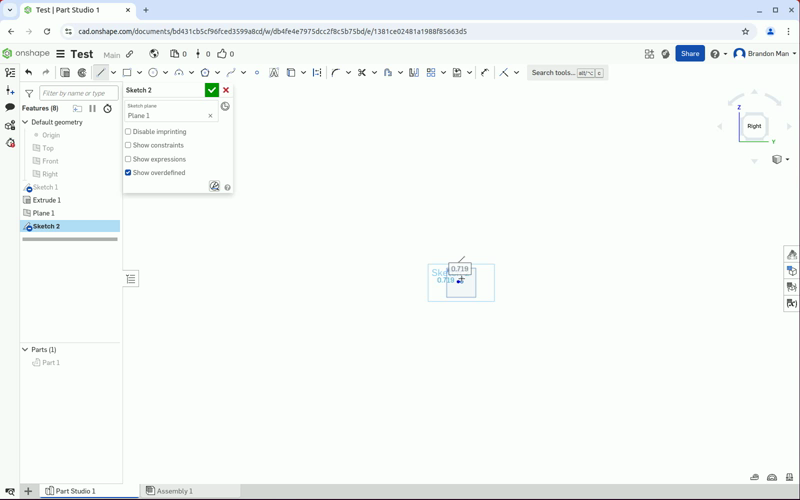
scroll(6)
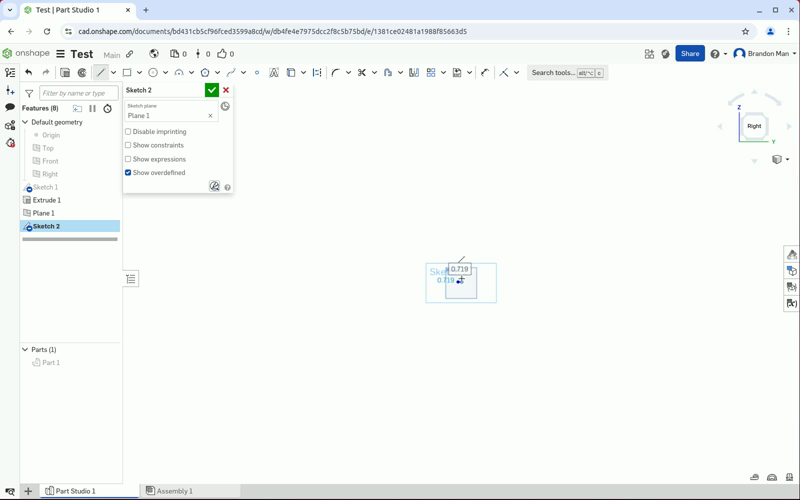
scroll(6)
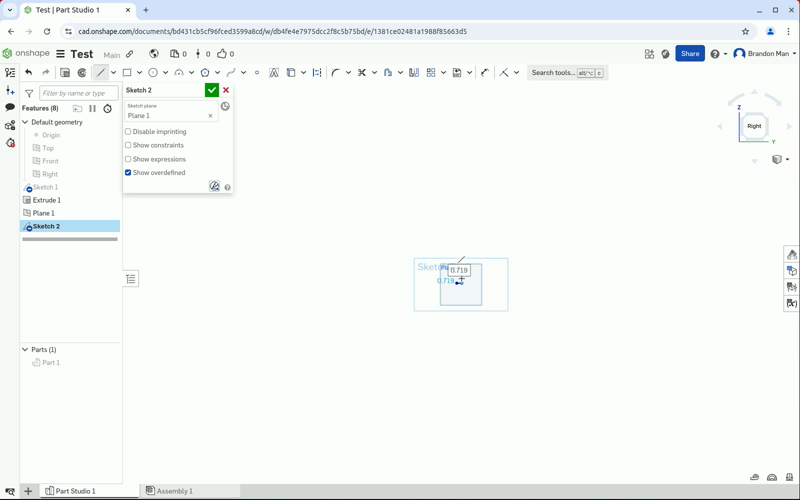
scroll(6)
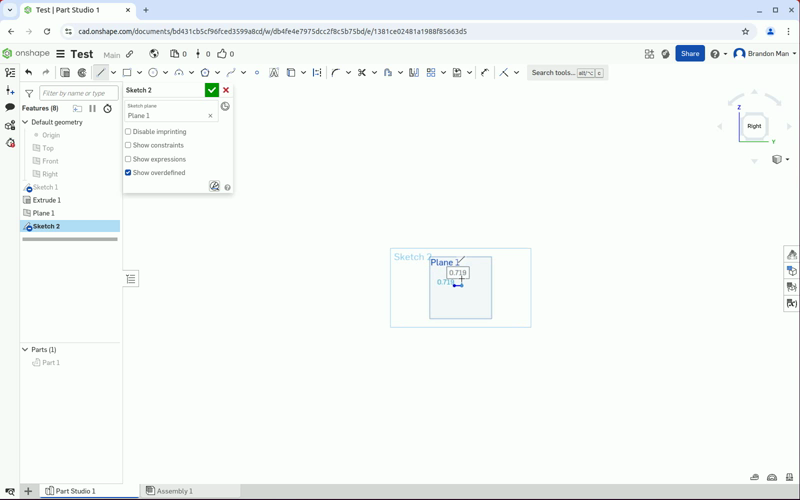
scroll(6)
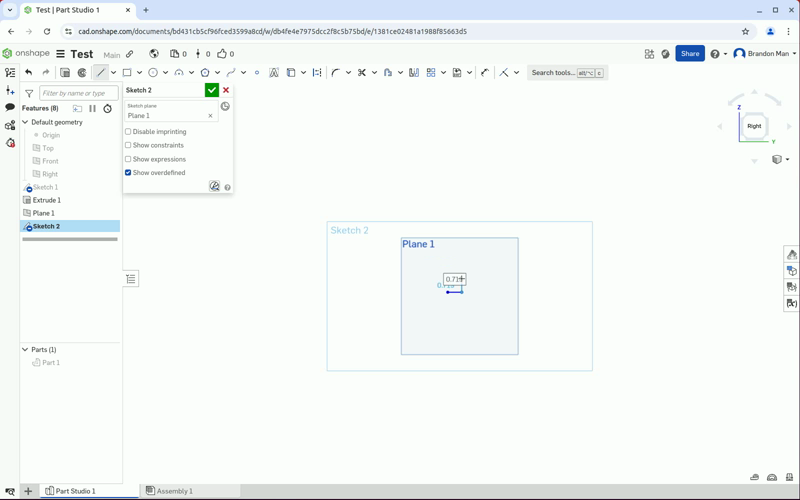
scroll(6)
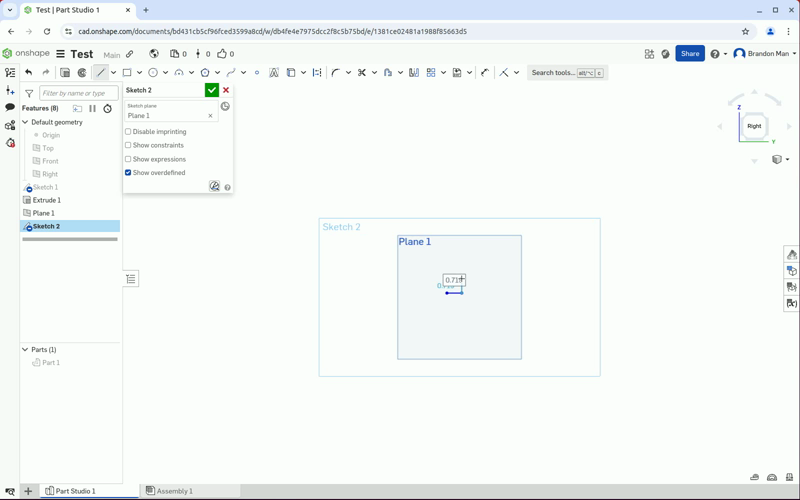
scroll(6)
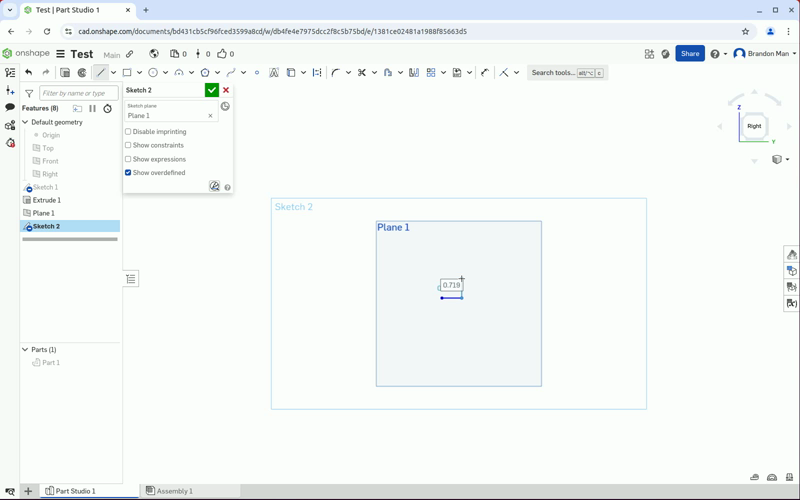
scroll(6)
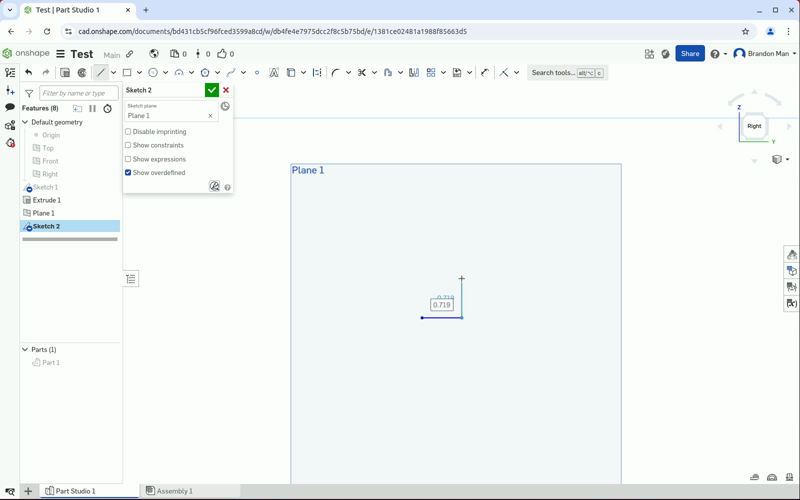
click(461, 278)
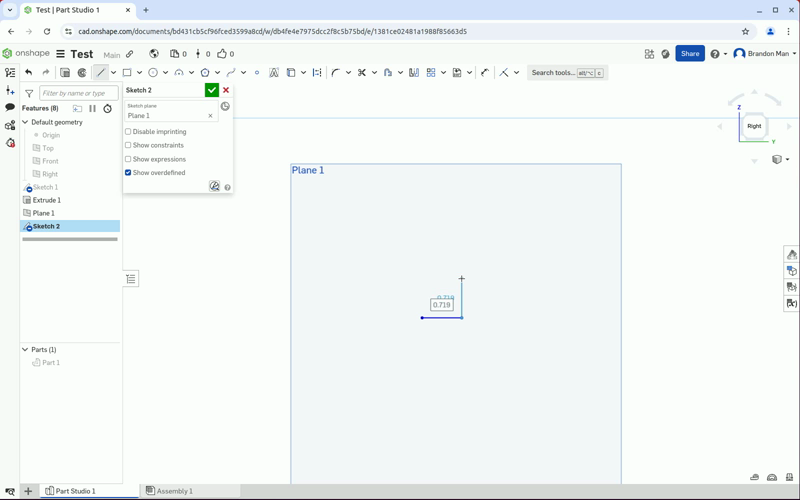
scroll(-6)
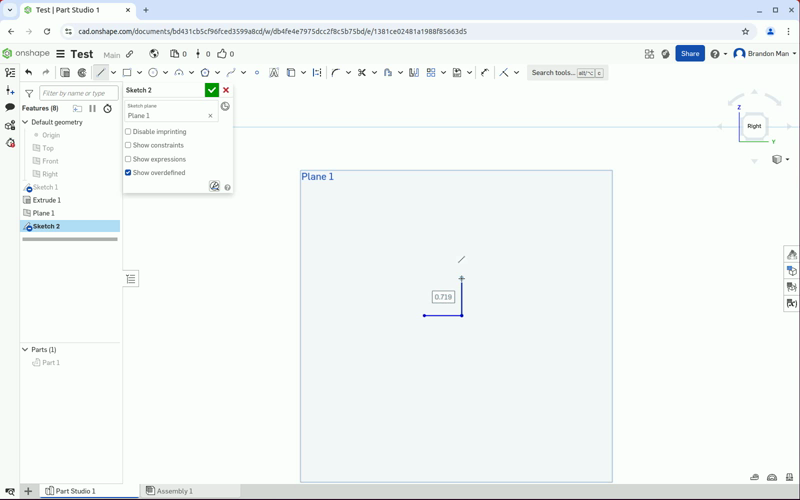
scroll(-6)
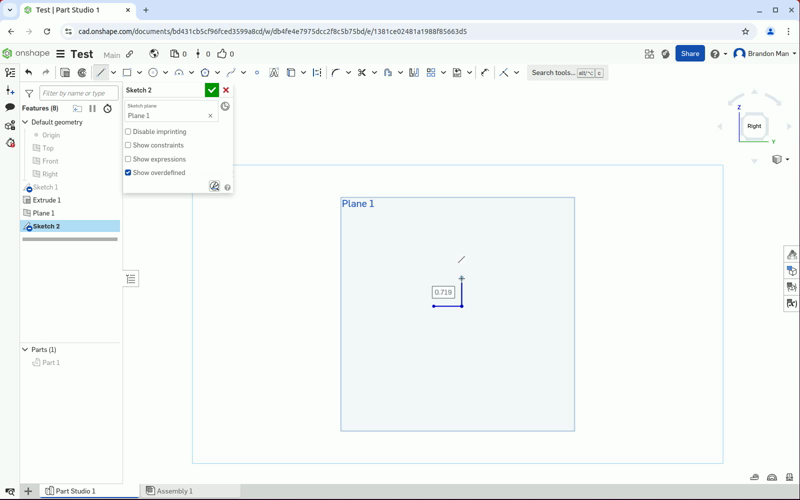
scroll(-6)
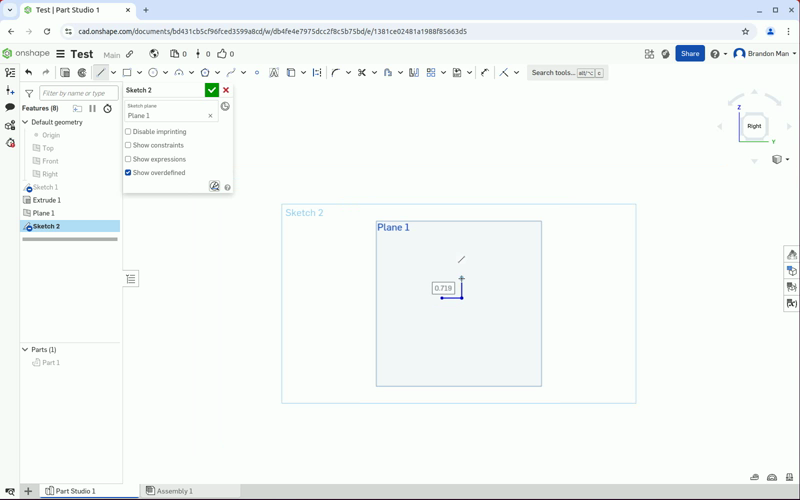
scroll(-6)
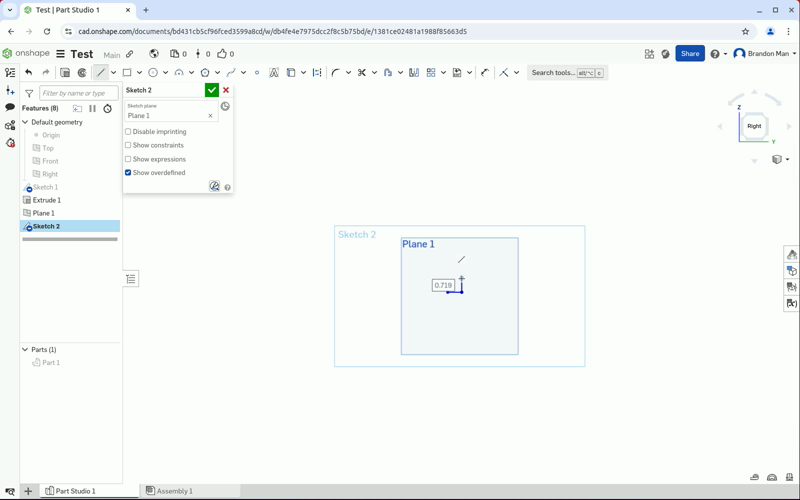
scroll(-6)
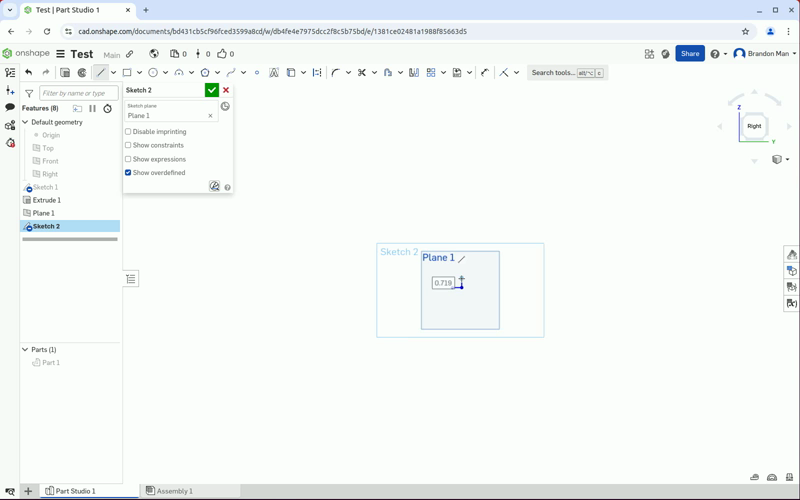
scroll(-6)
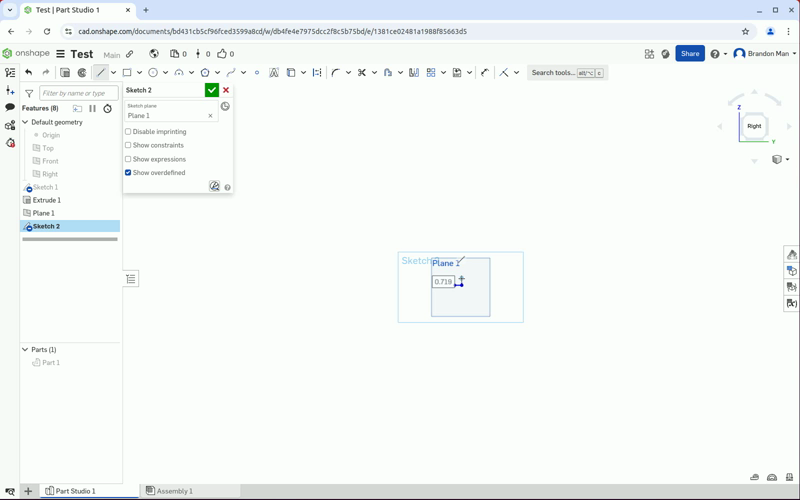
scroll(-6)
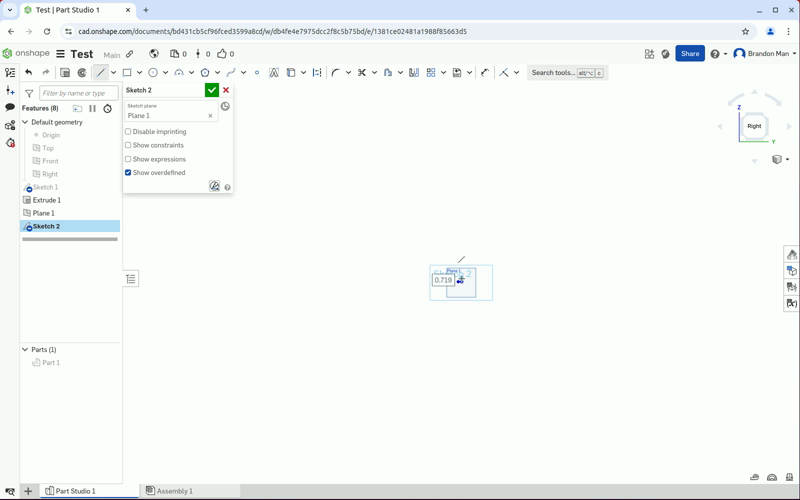
key_up(shift)
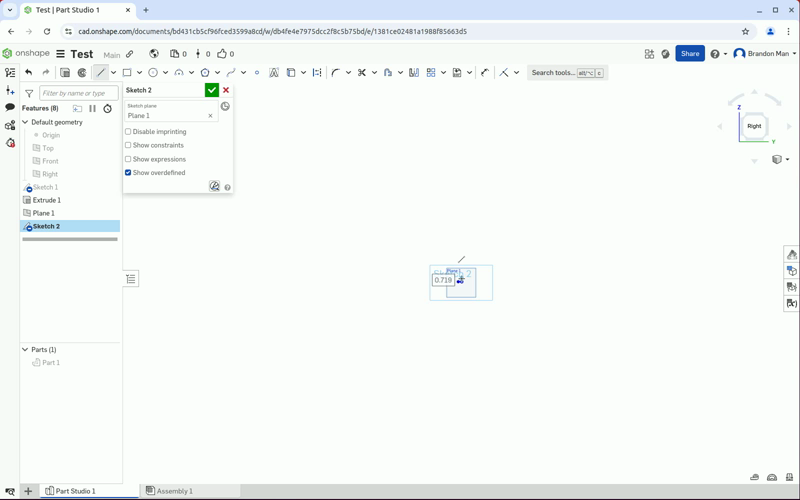
key_down(shift)
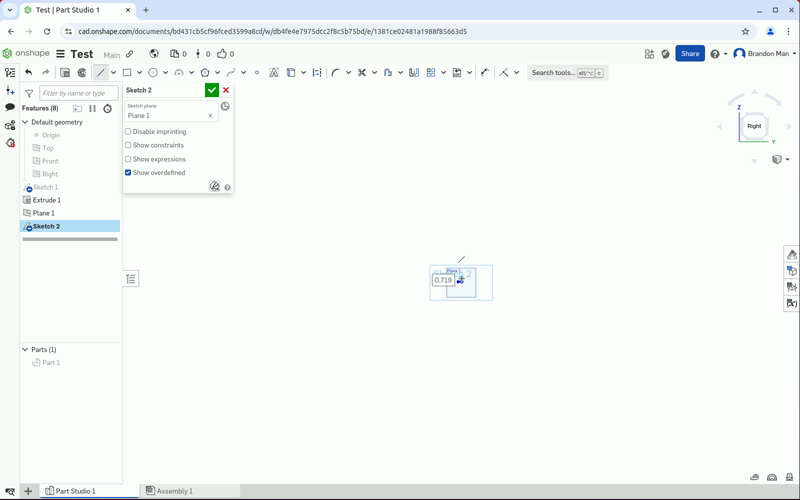
mouse_move(492, 278)
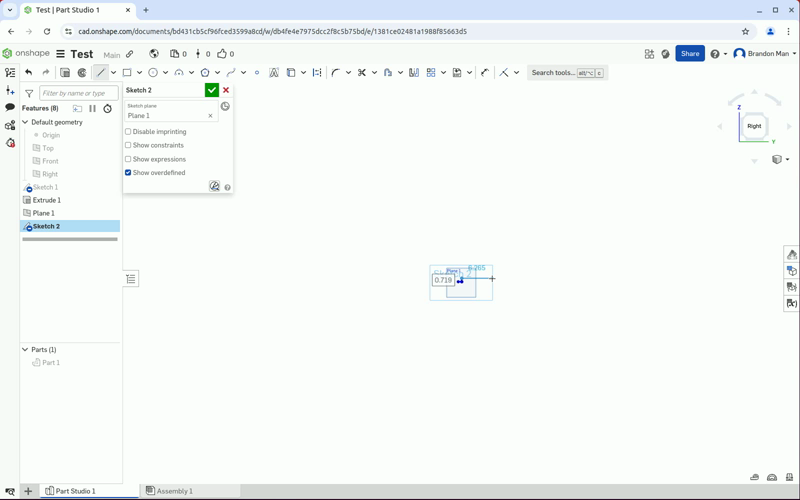
mouse_move(458, 278)
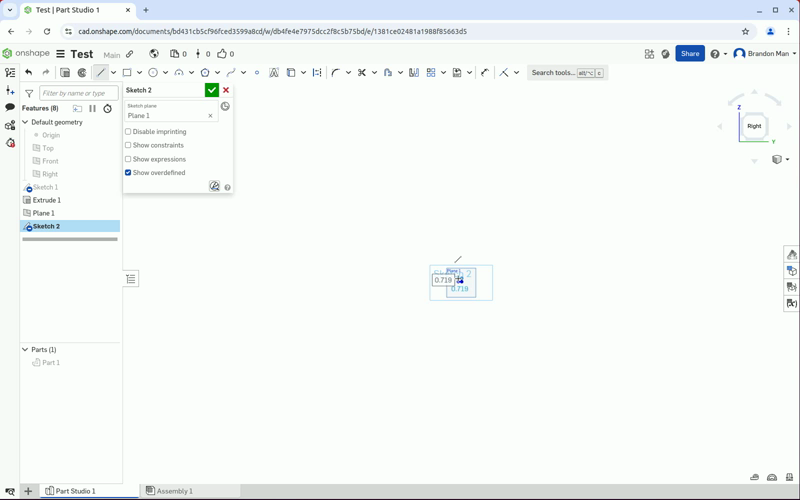
scroll(6)
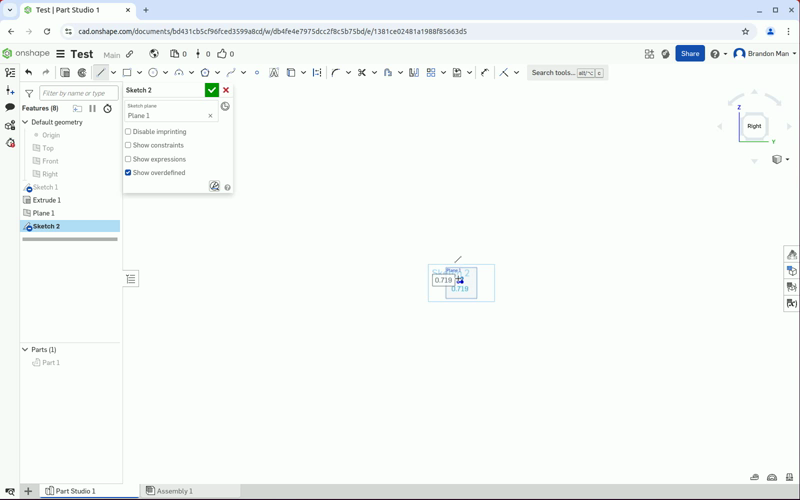
scroll(6)
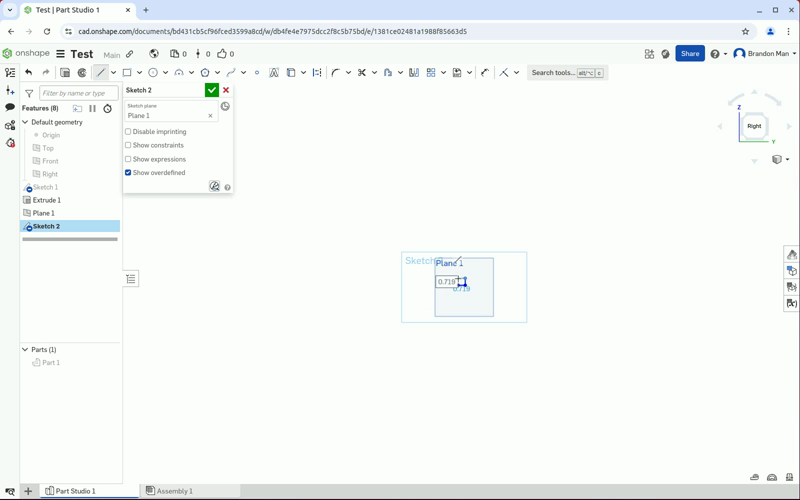
scroll(6)
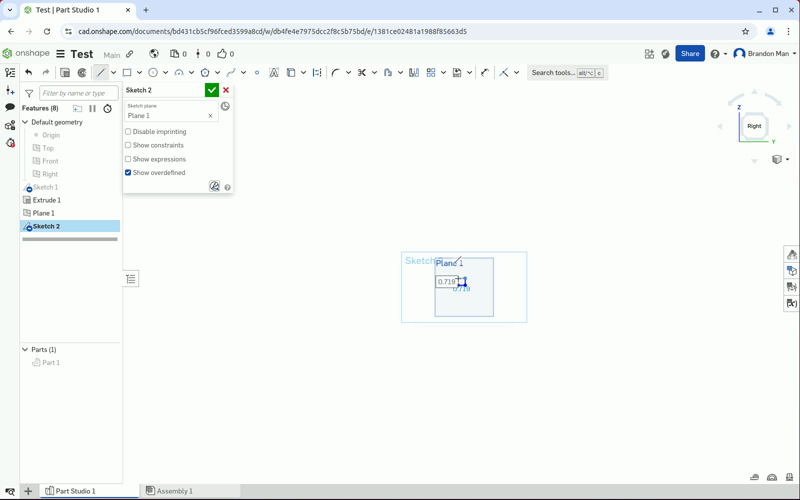
scroll(6)
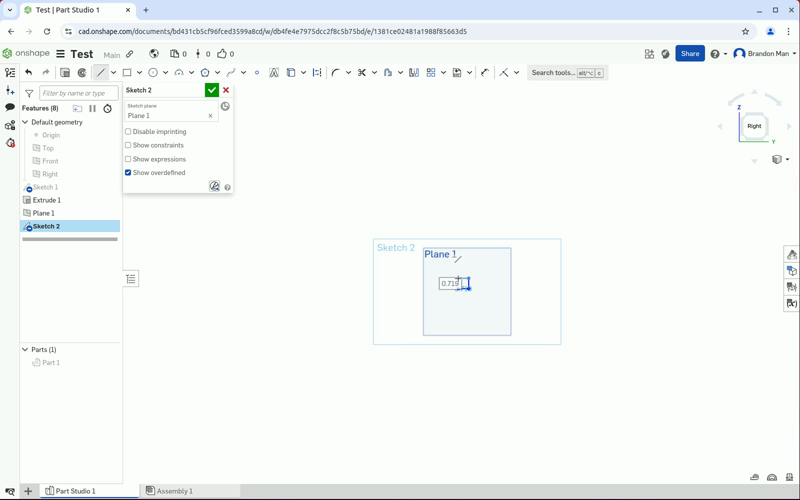
scroll(6)
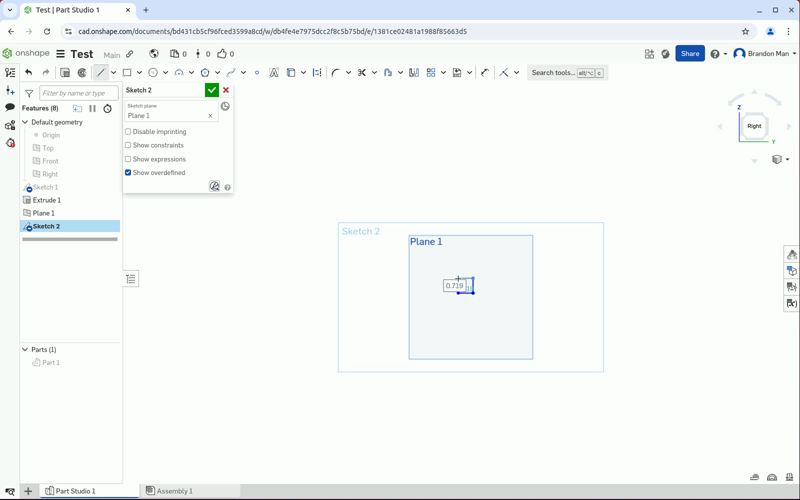
scroll(6)
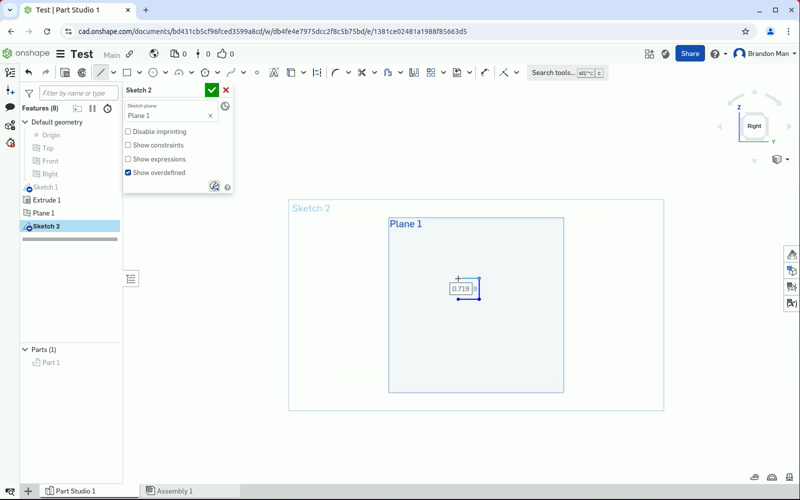
scroll(6)
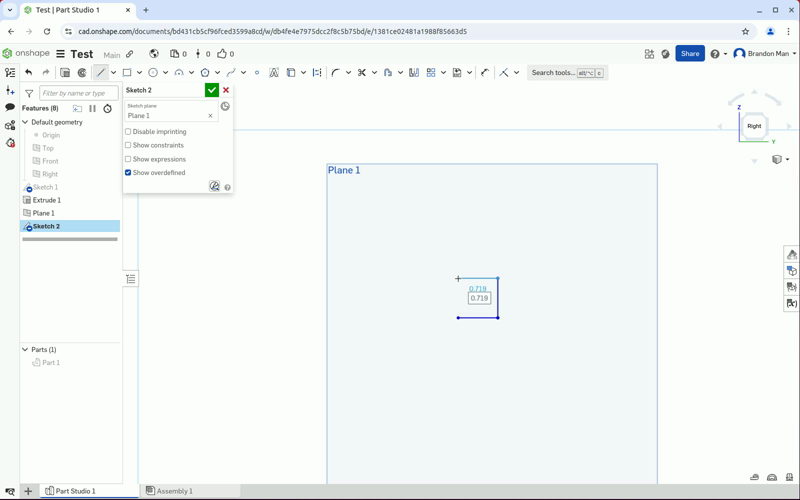
click(458, 278)
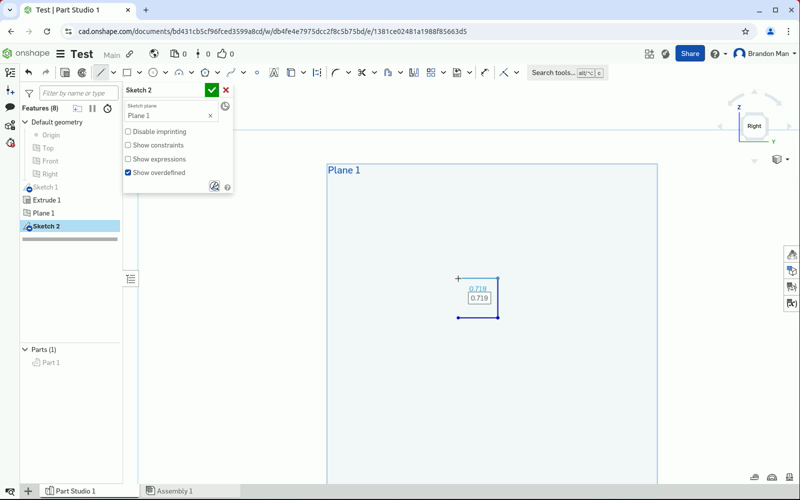
scroll(-6)
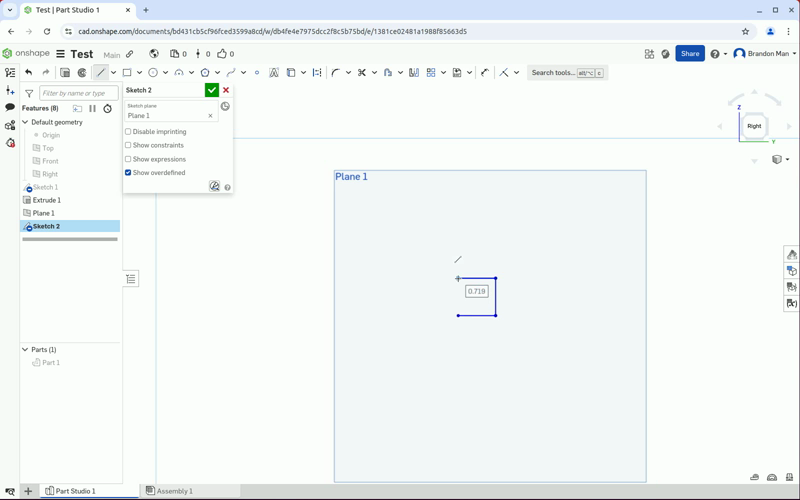
scroll(-6)
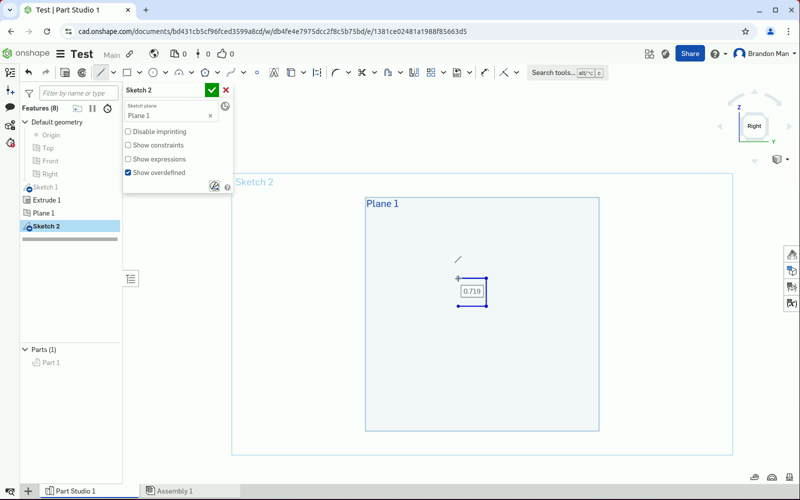
scroll(-6)
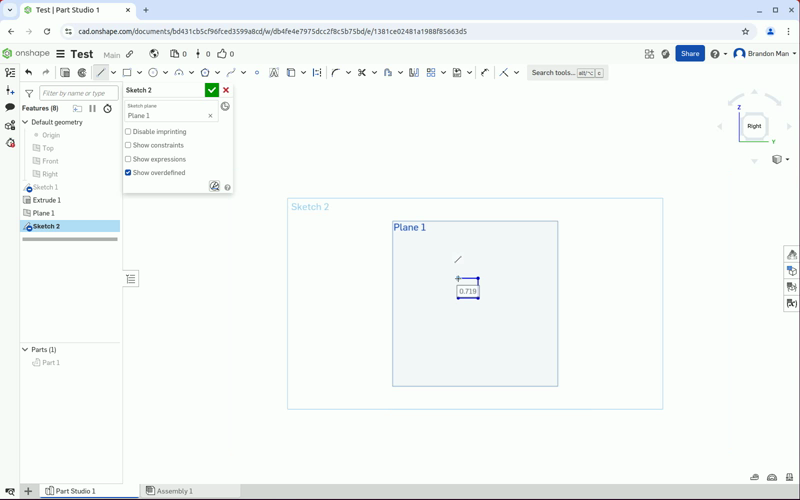
scroll(-6)
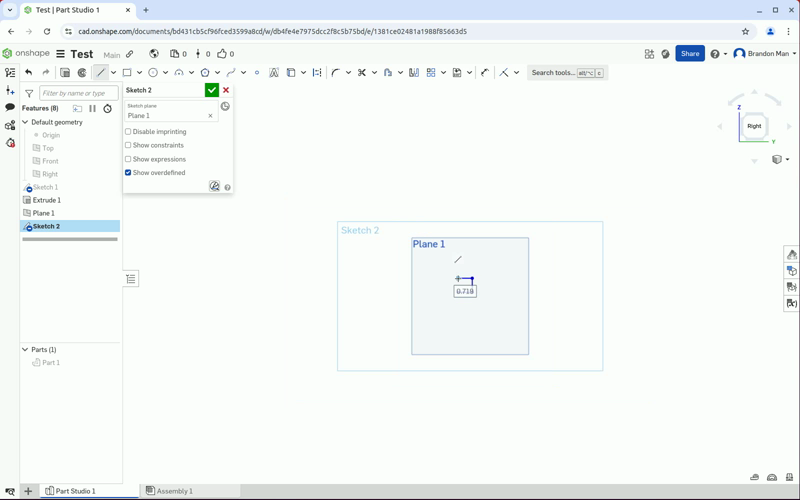
scroll(-6)
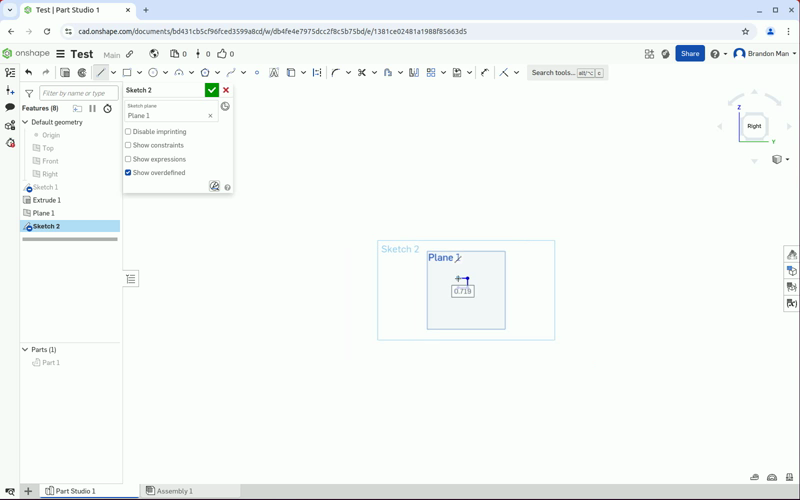
scroll(-6)
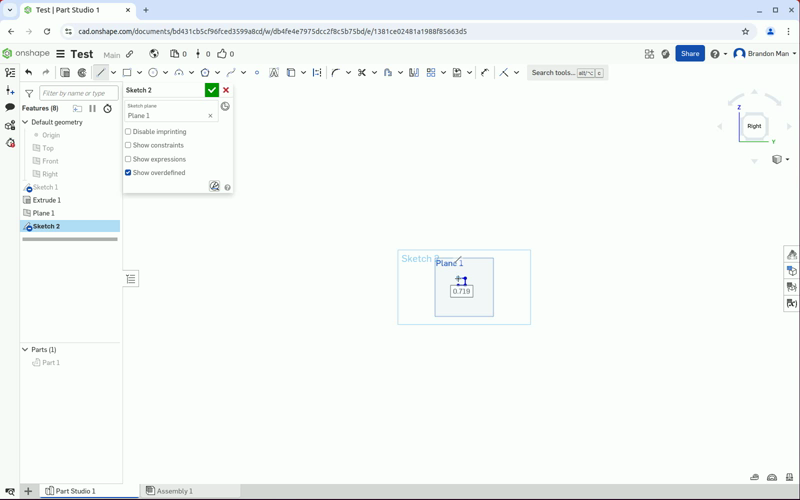
scroll(-6)
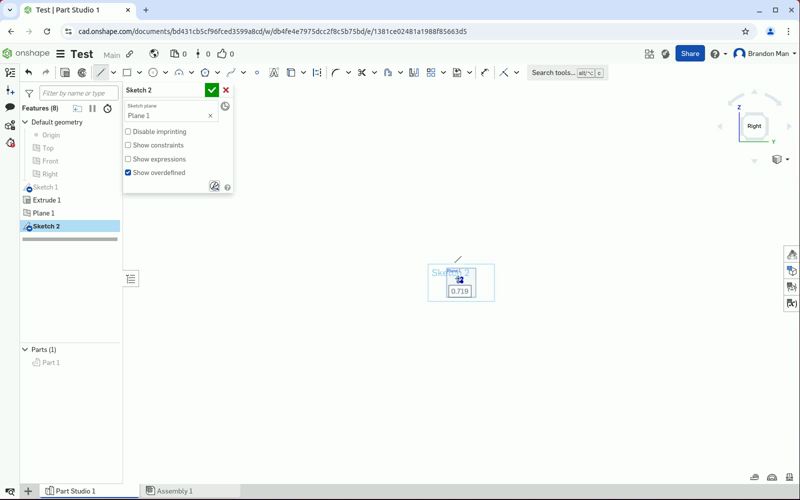
key_up(shift)
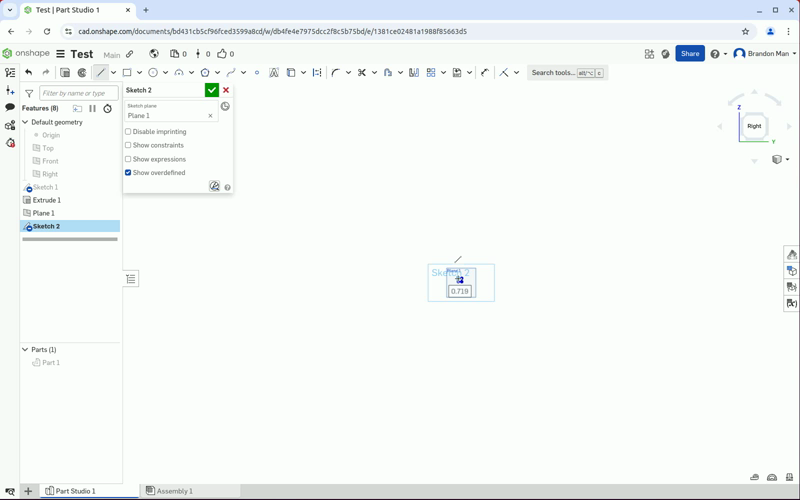
mouse_move(488, 278)
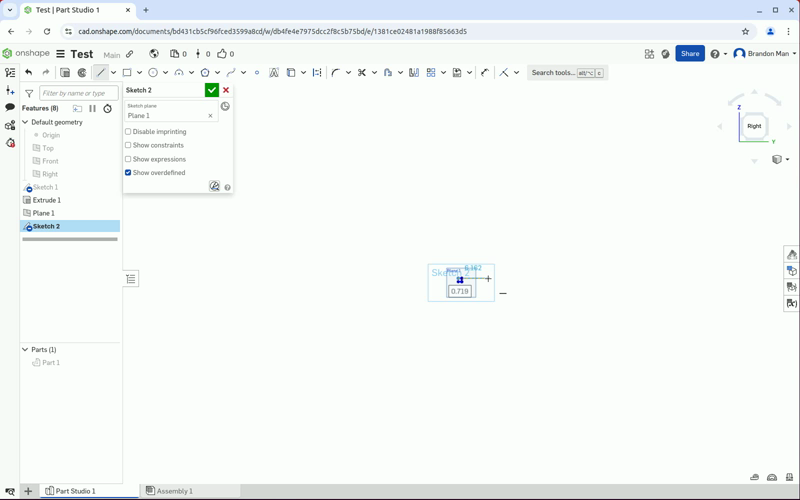
key_down(shift)
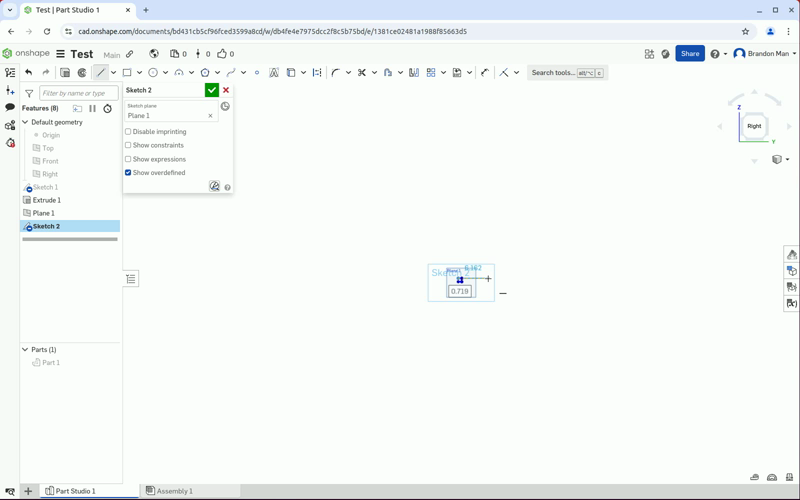
mouse_move(458, 281)
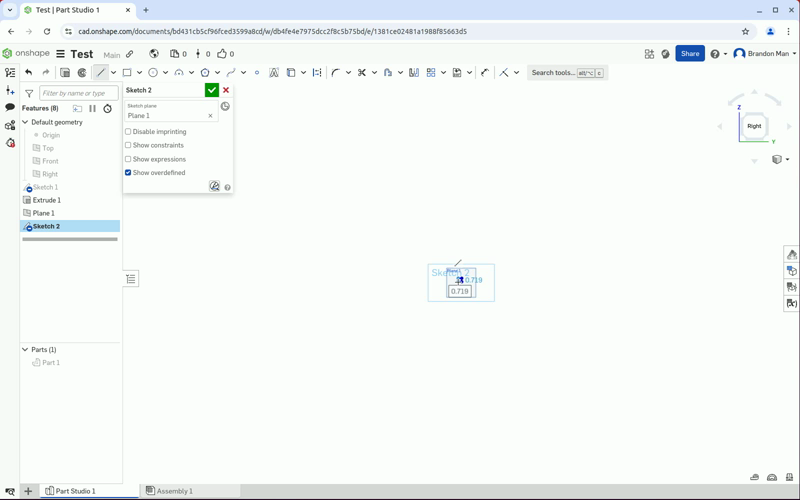
scroll(6)
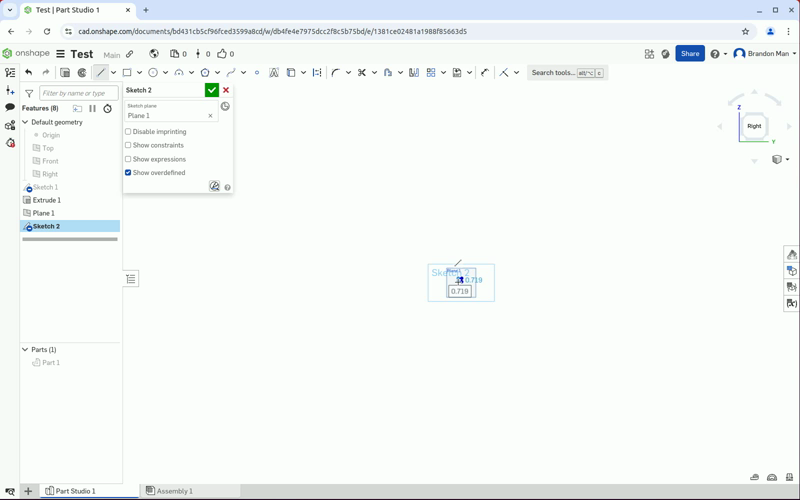
scroll(6)
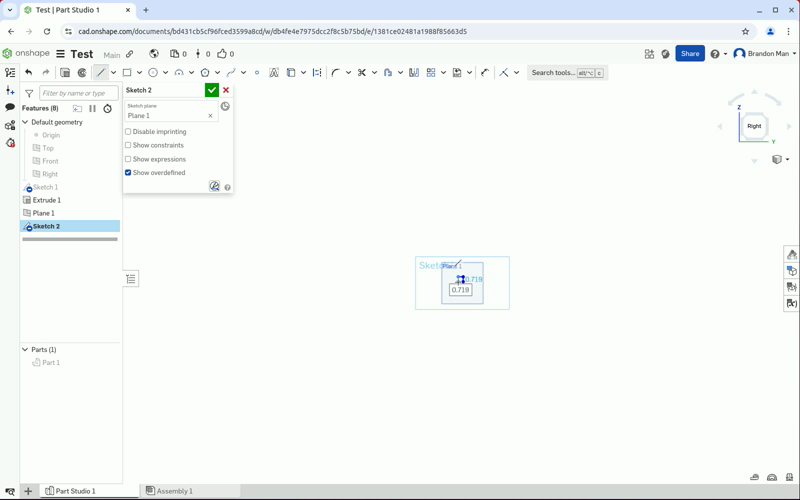
scroll(6)
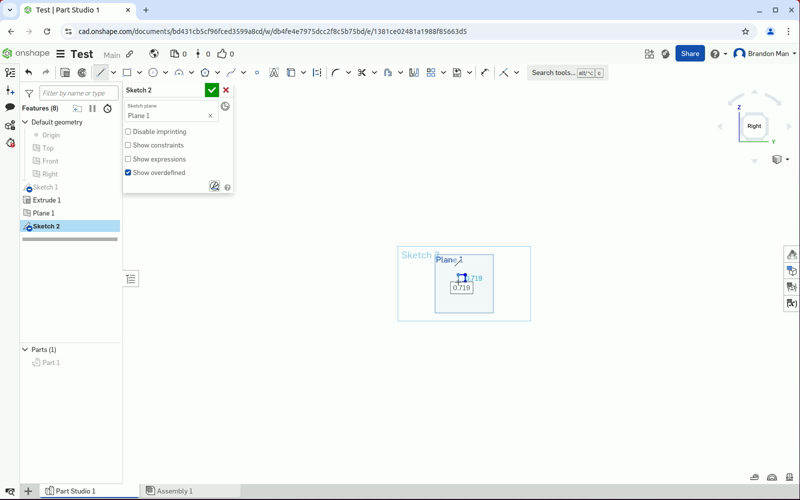
scroll(6)
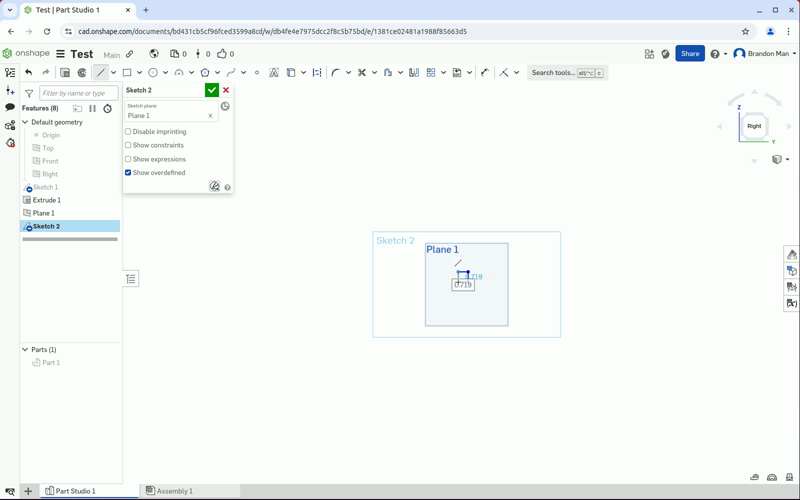
scroll(6)
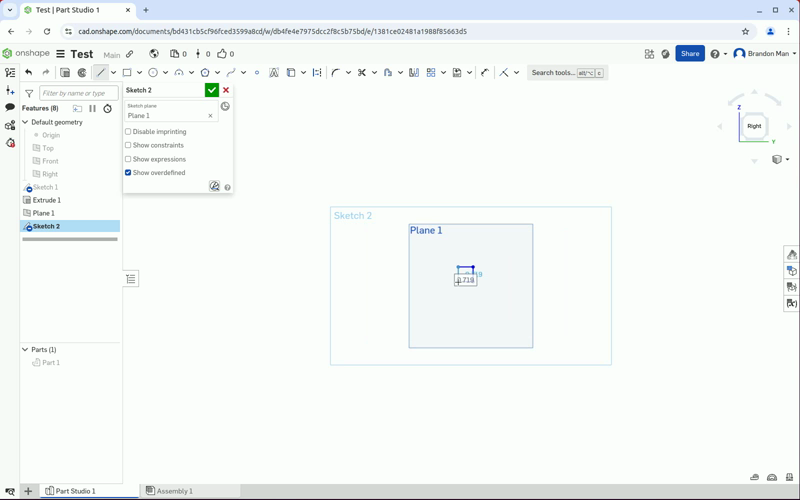
scroll(6)
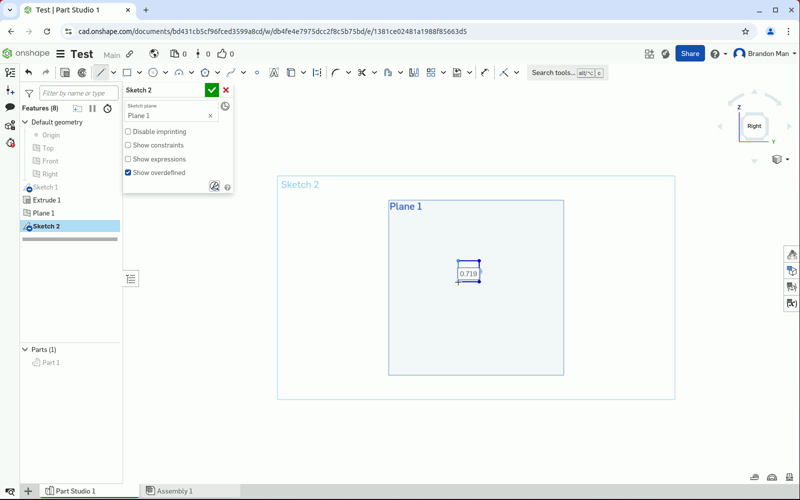
scroll(6)
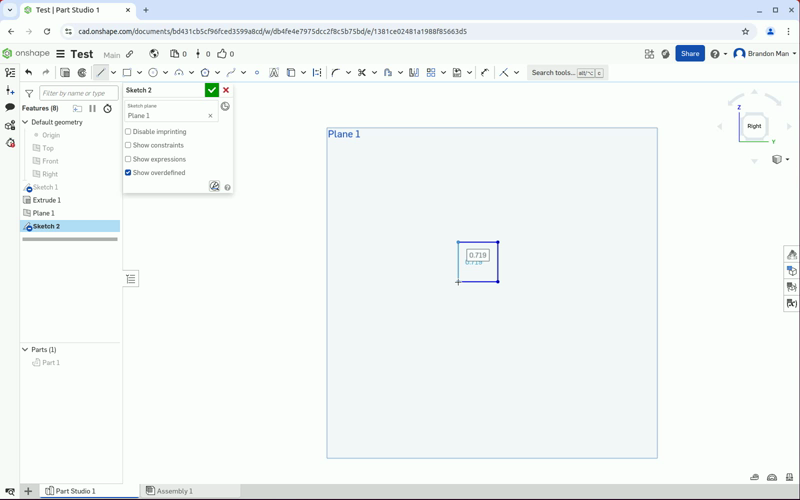
key_up(shift)
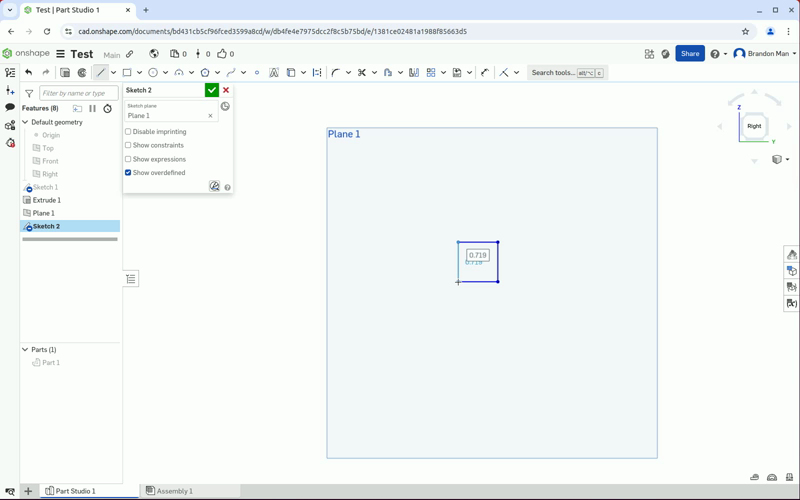
click(458, 281)
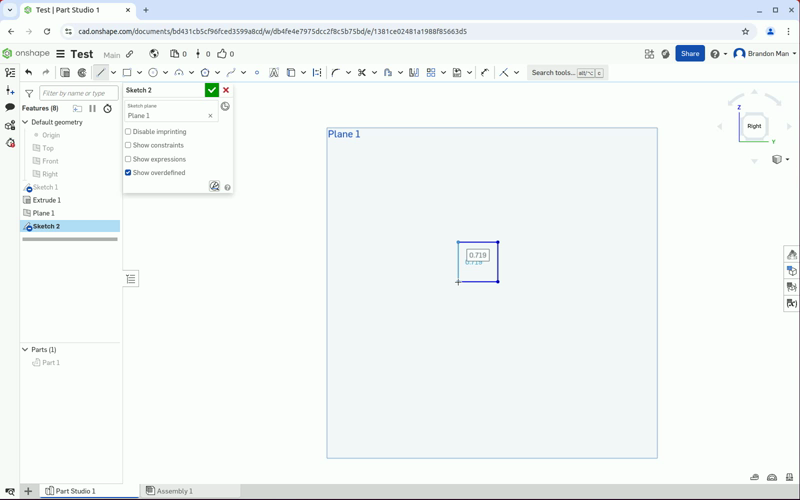
scroll(-6)
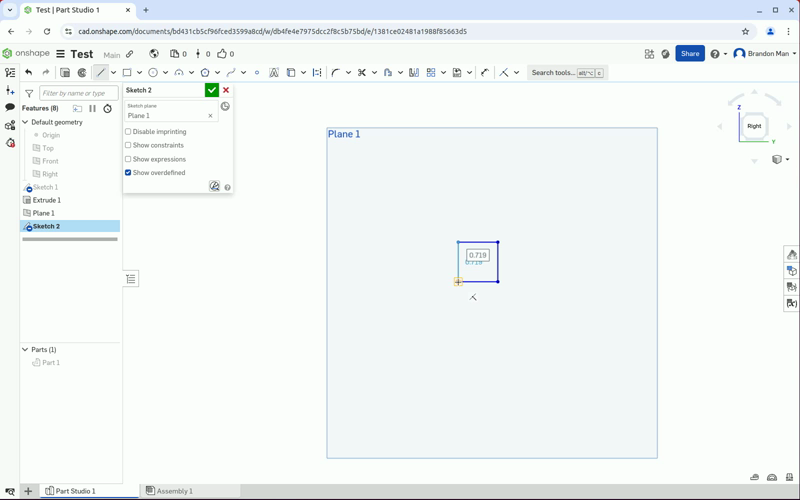
scroll(-6)
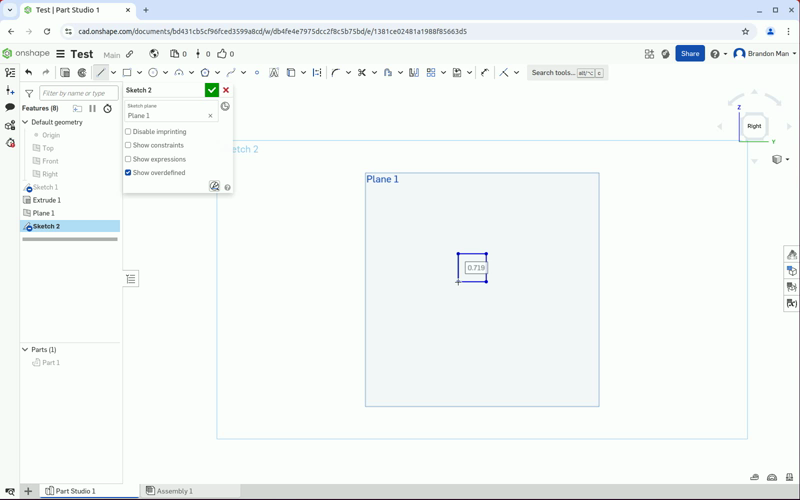
scroll(-6)
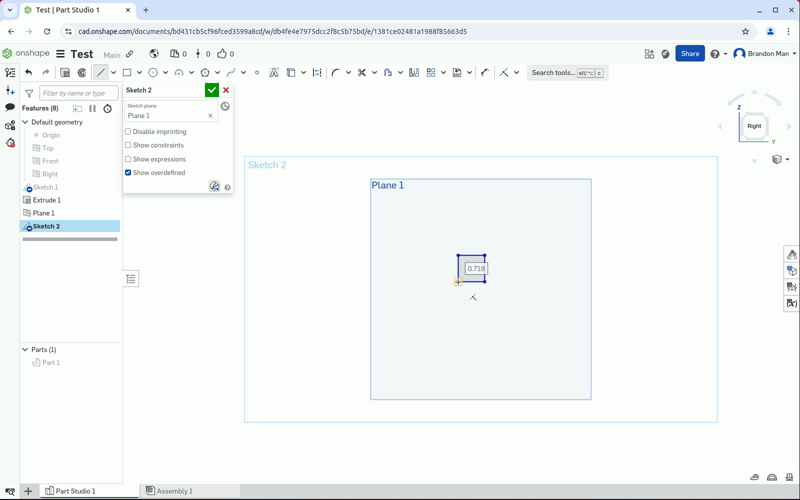
scroll(-6)
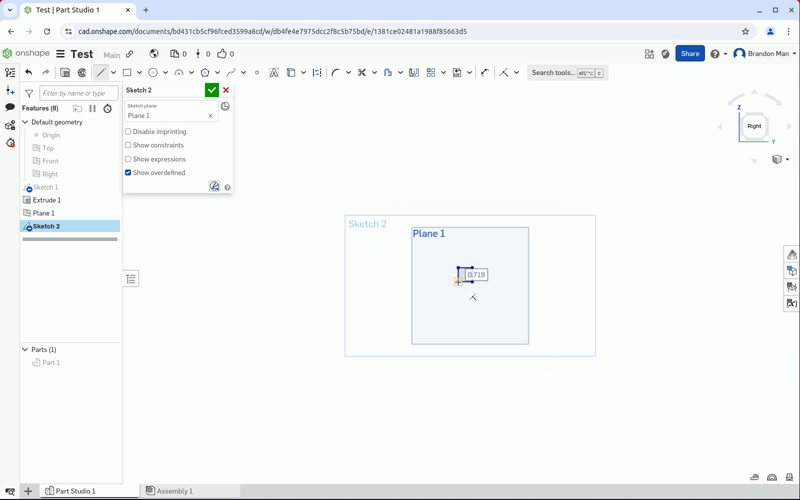
scroll(-6)
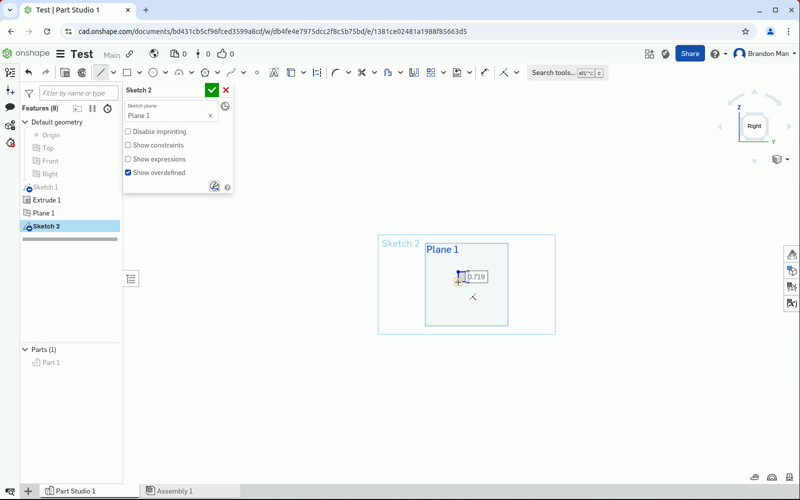
scroll(-6)
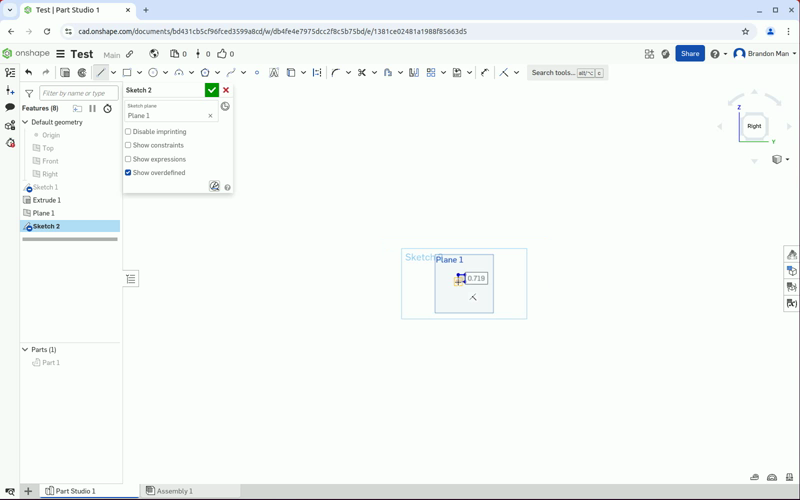
scroll(-6)
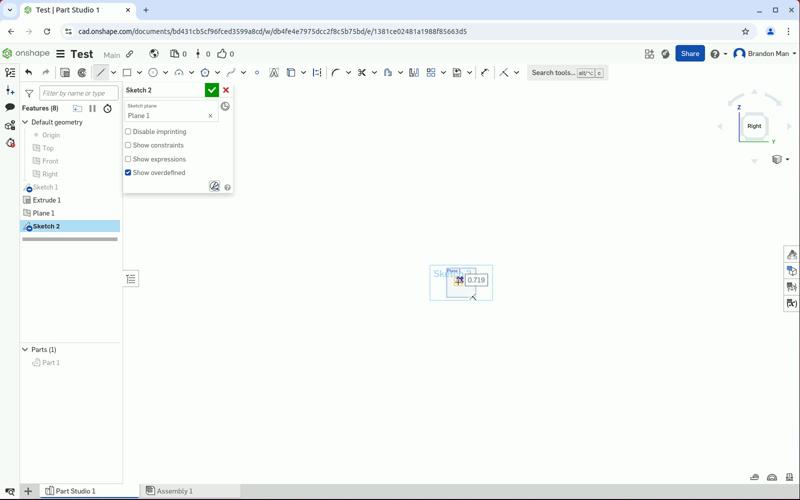
key(esc)
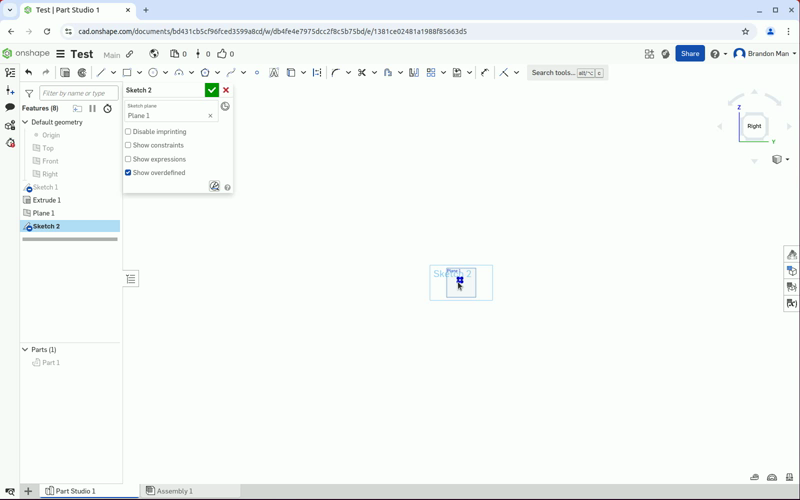
mouse_move(461, 280)
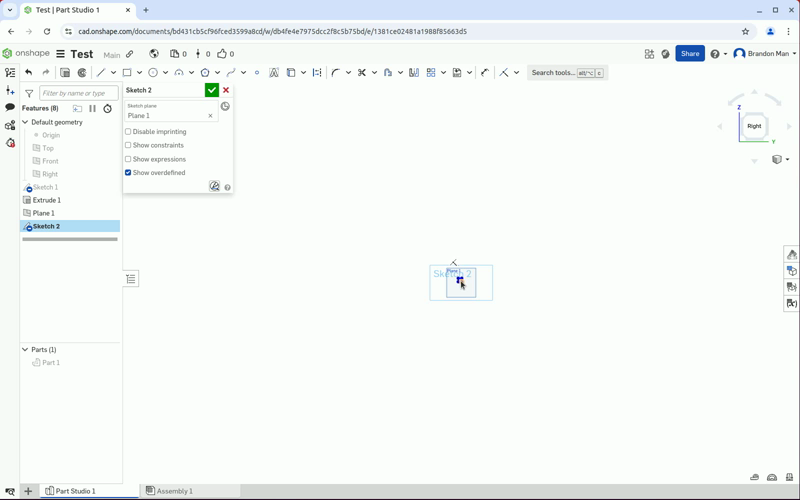
scroll(6)
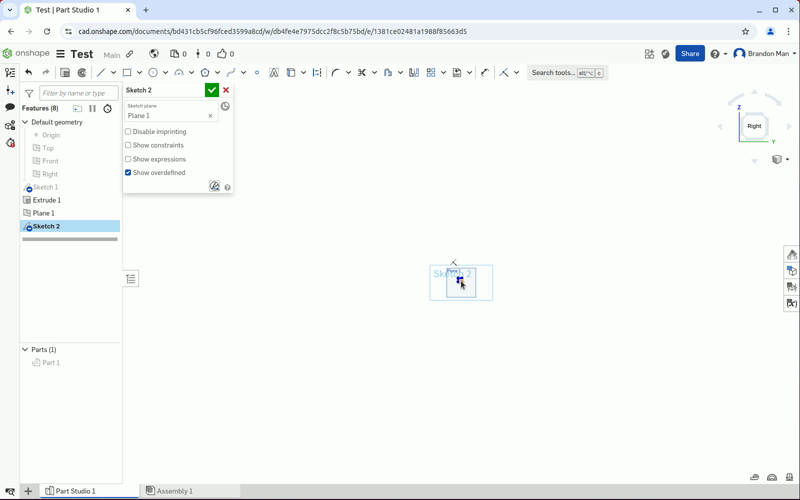
scroll(6)
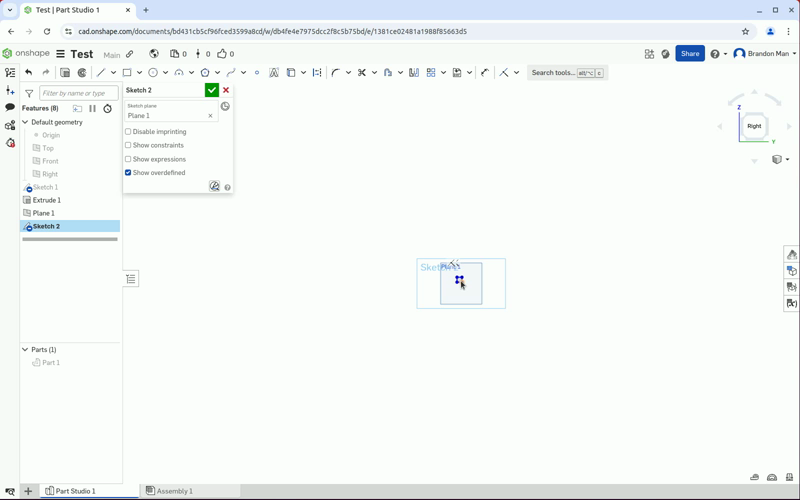
scroll(6)
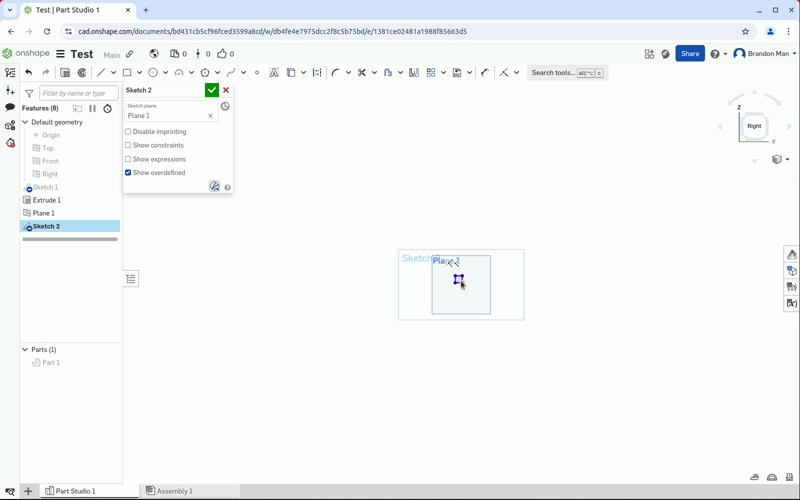
scroll(6)
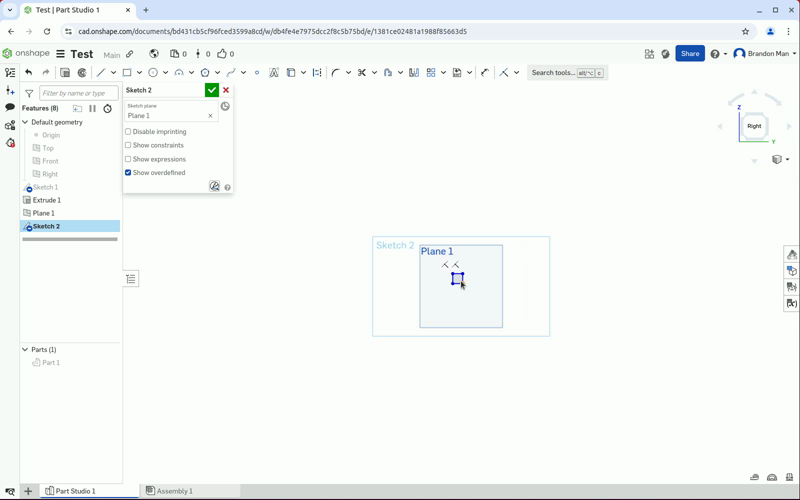
scroll(6)
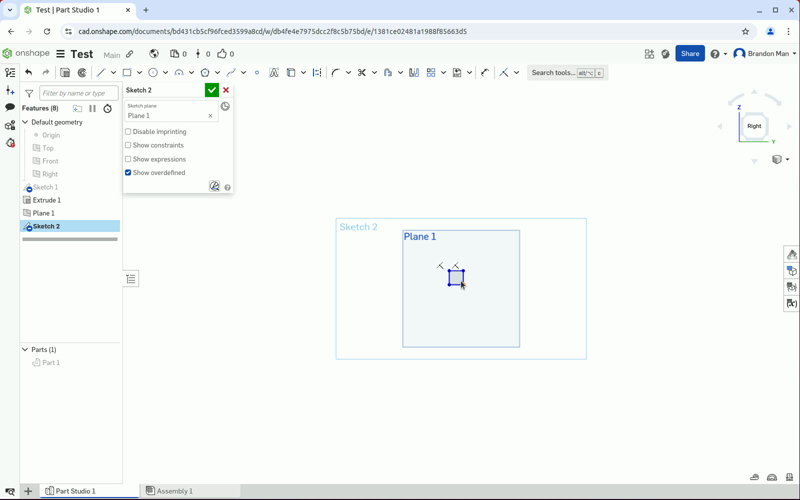
scroll(6)
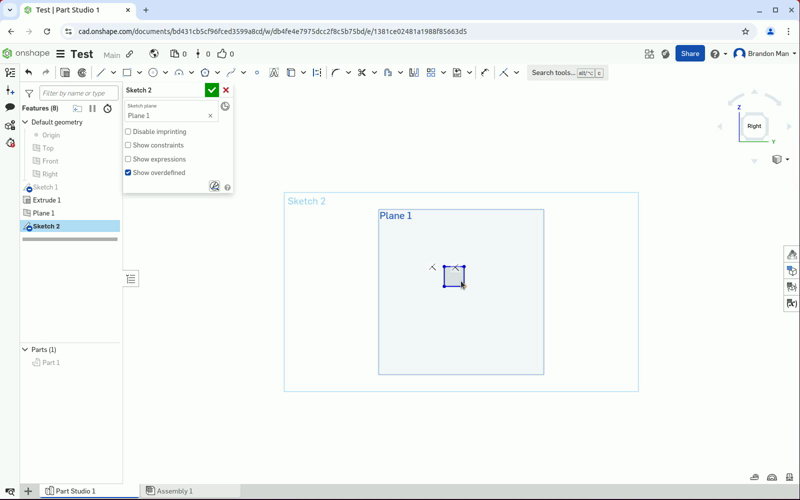
scroll(6)
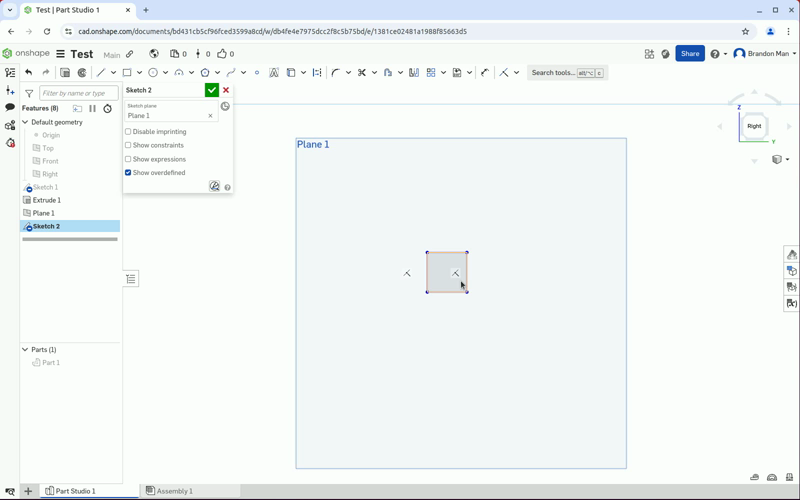
click(461, 280)
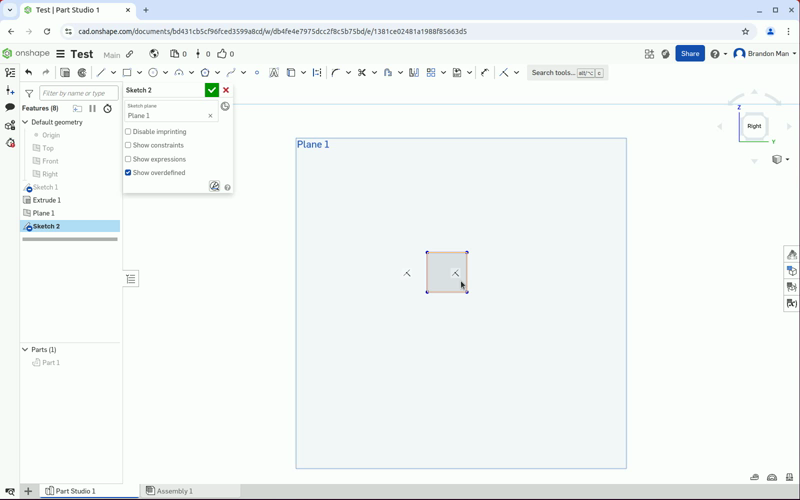
scroll(-6)
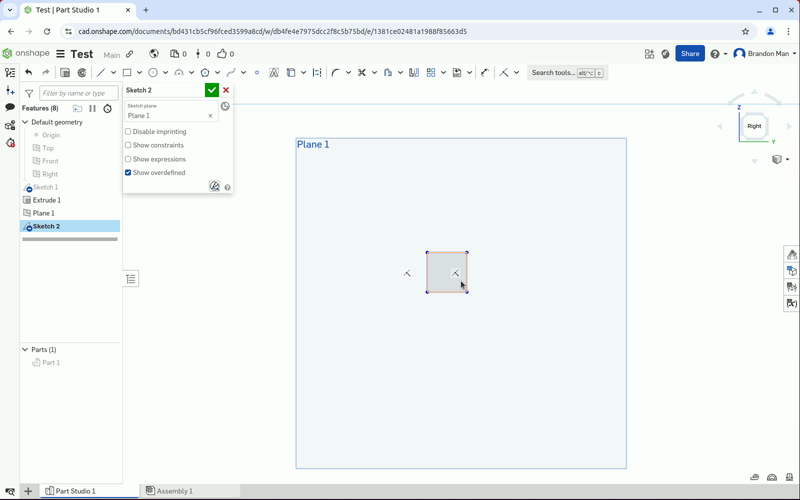
scroll(-6)
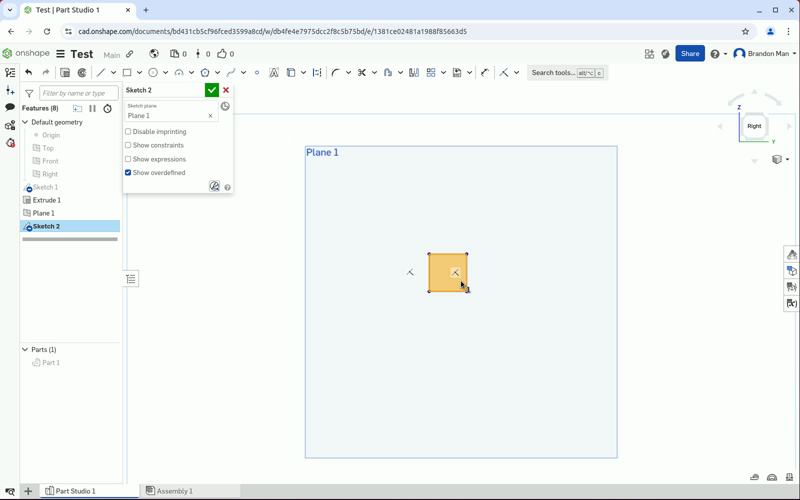
scroll(-6)
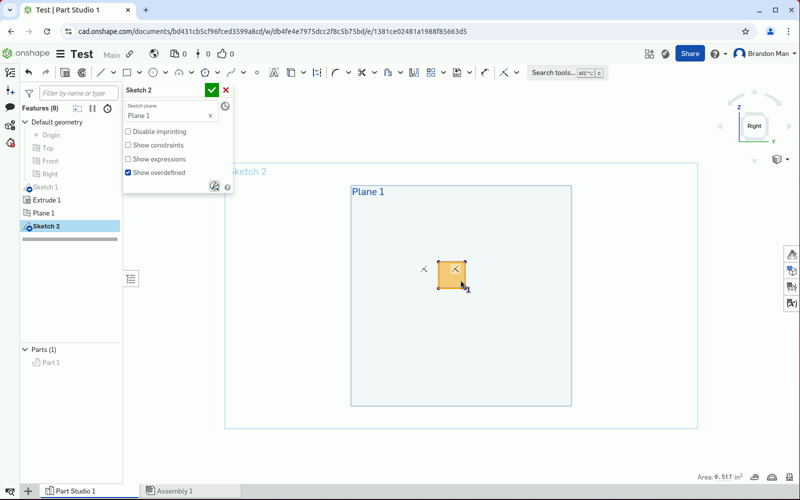
scroll(-6)
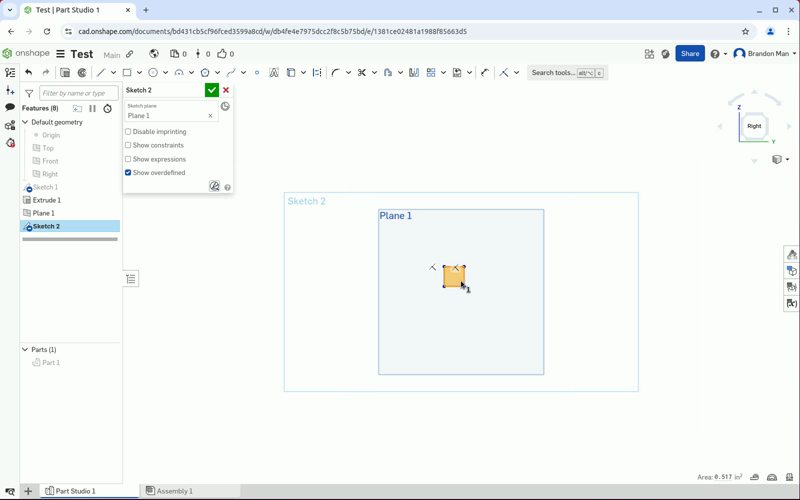
scroll(-6)
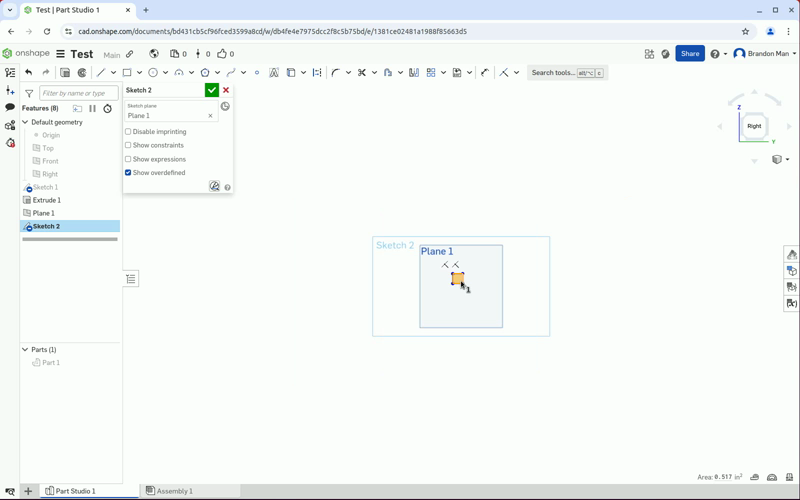
scroll(-6)
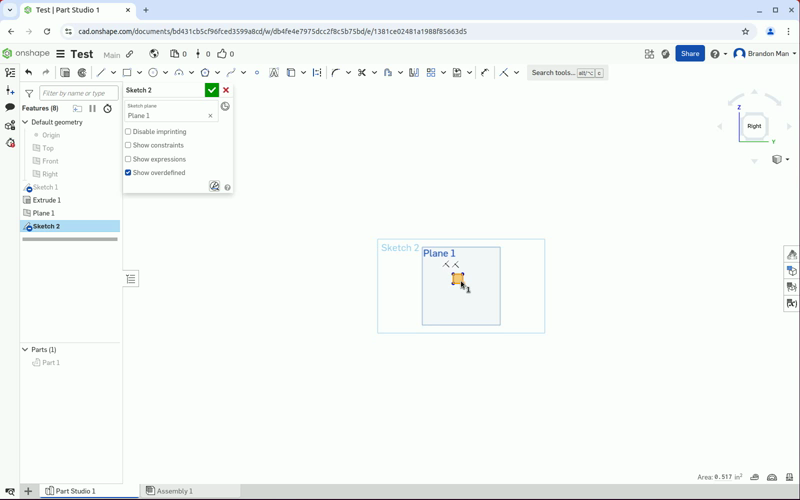
scroll(-6)
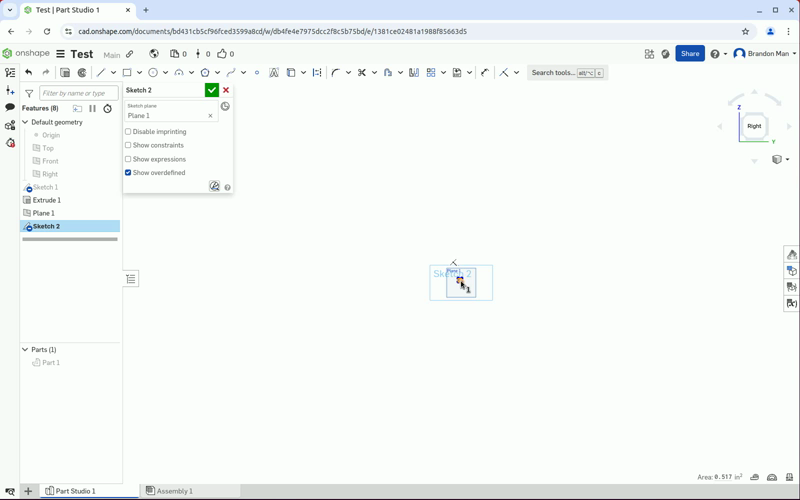
mouse_move(73, 352)
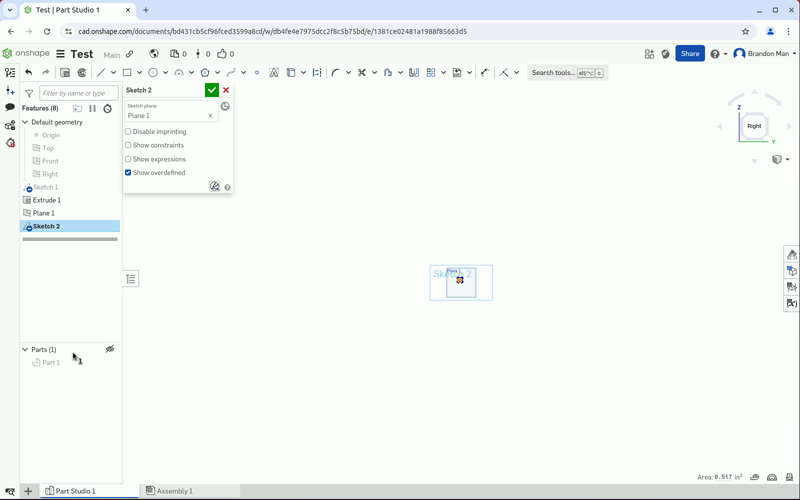
key(shift+y)
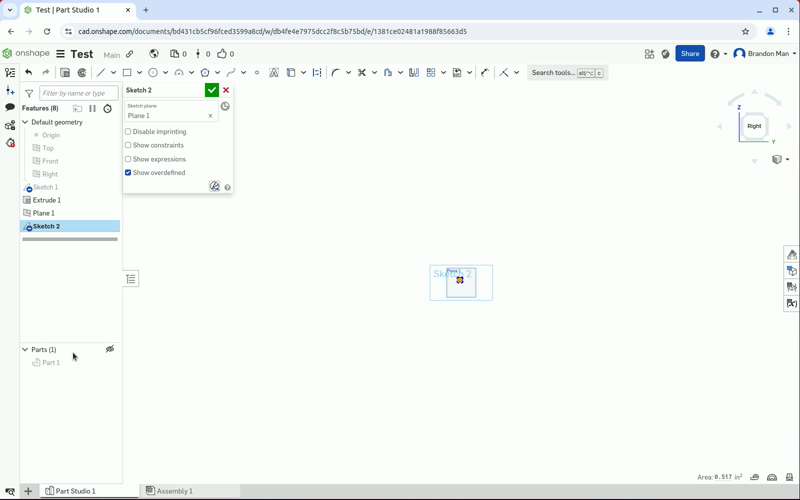
key(shift+e)
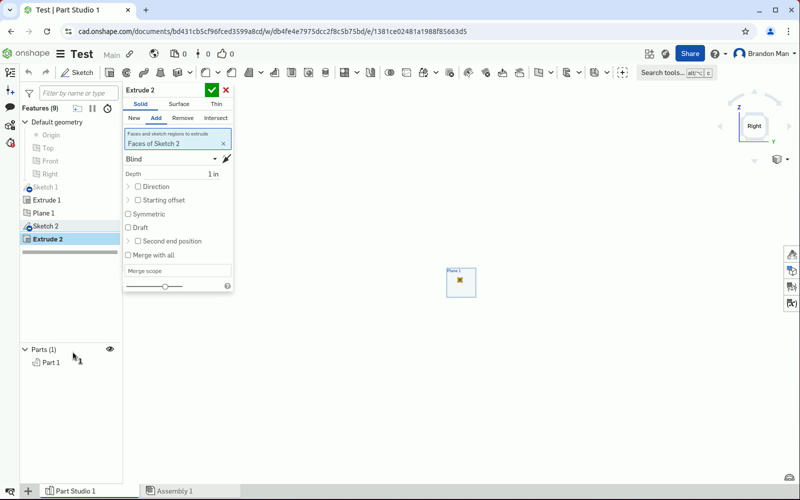
mouse_move(143, 106)
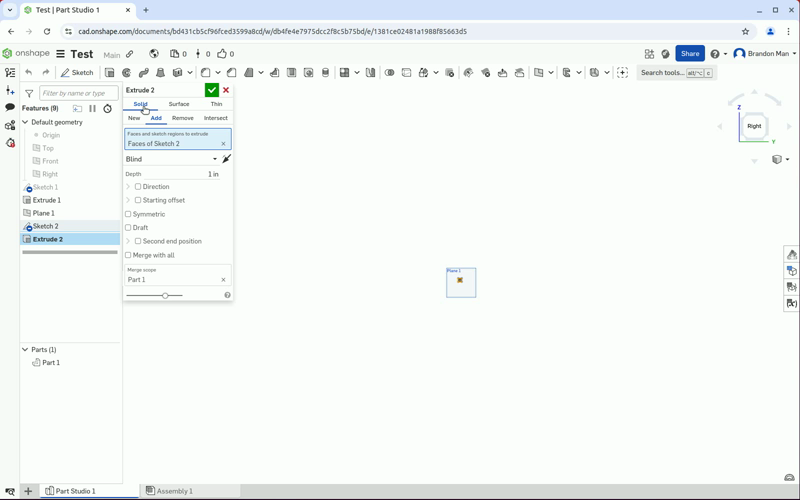
click(143, 106)
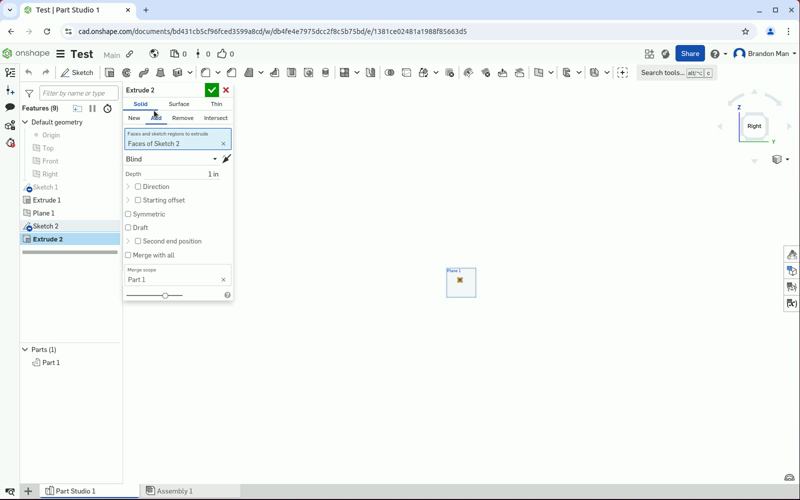
mouse_move(186, 120)
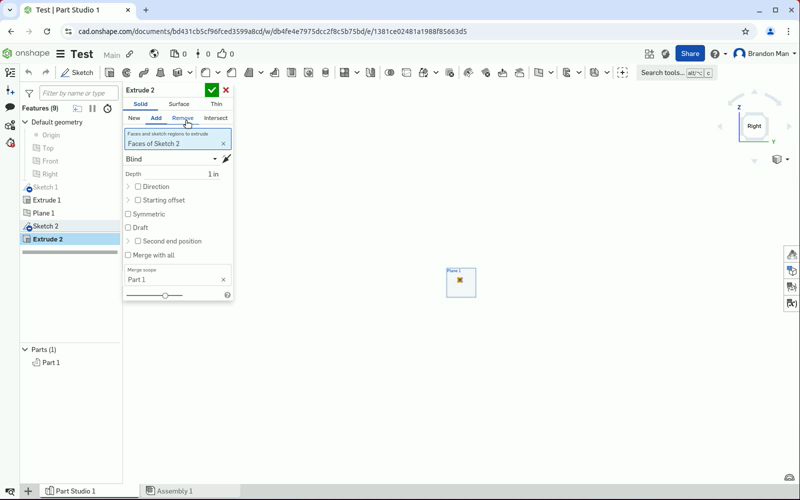
click(186, 120)
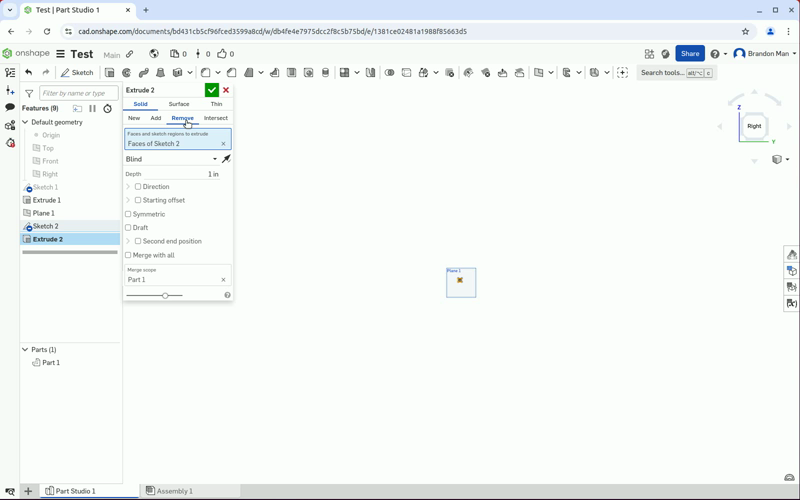
key(tab, 4)
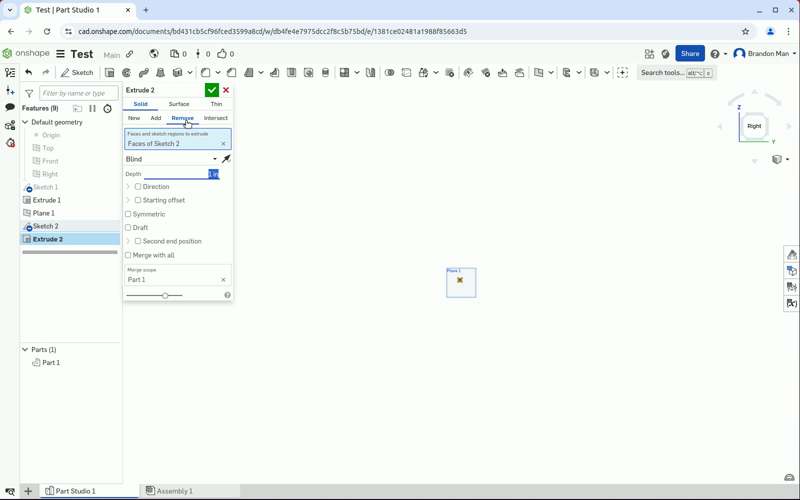
text(25.034)
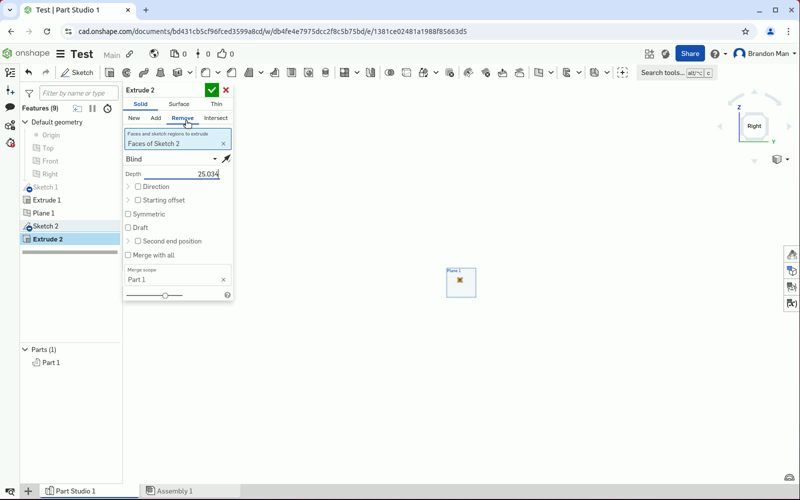
key(tab, 6)
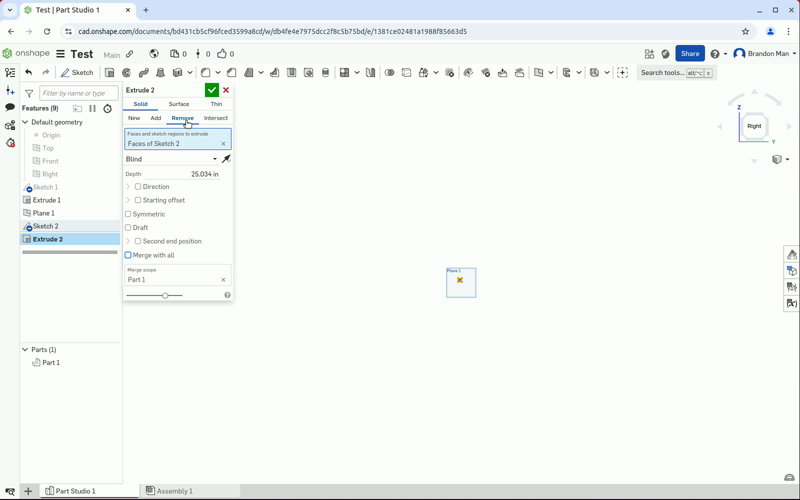
key(space)
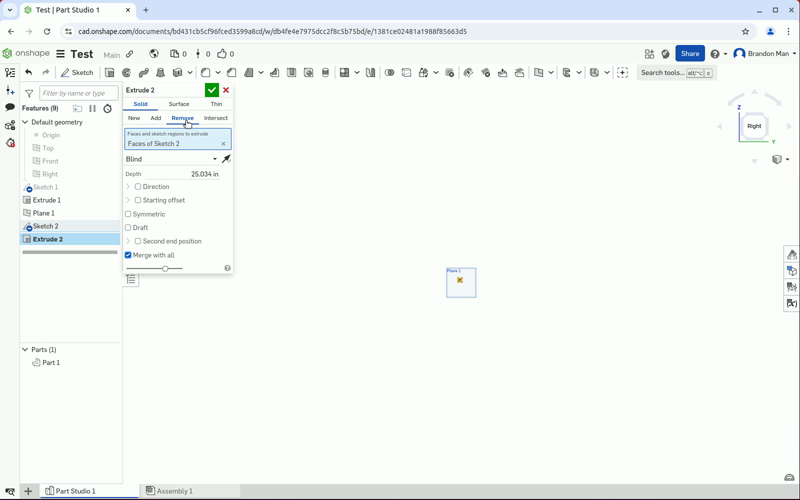
key(enter)
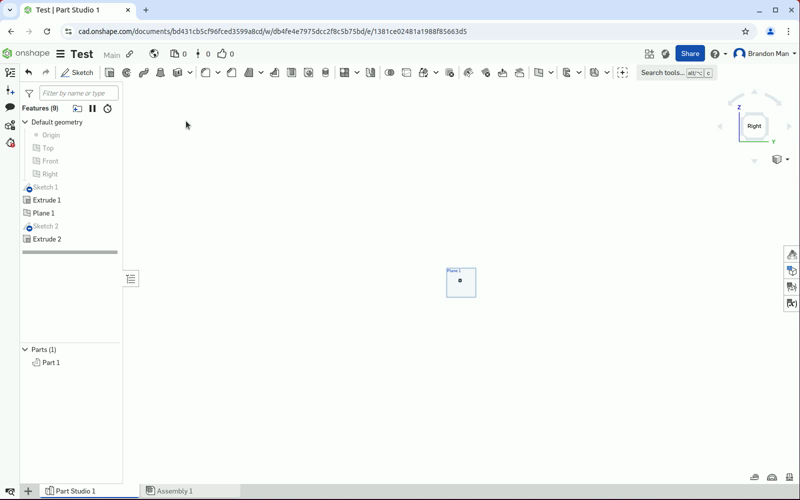
key(shift+h)
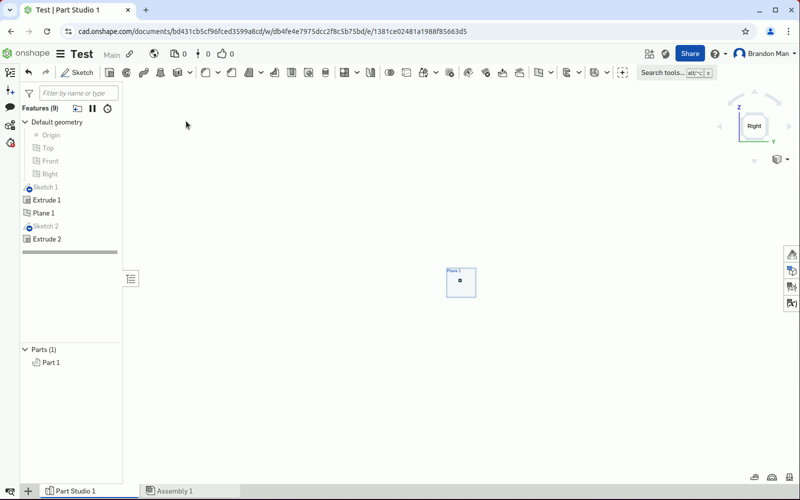
key(shift+h)
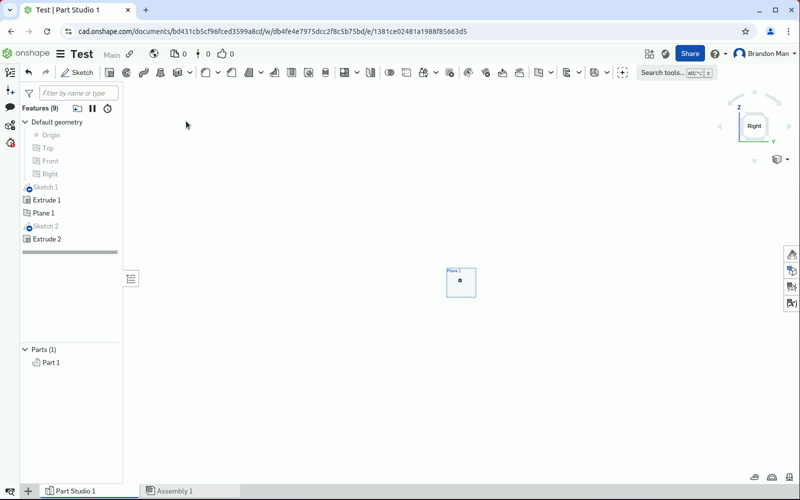
mouse_move(73, 189)
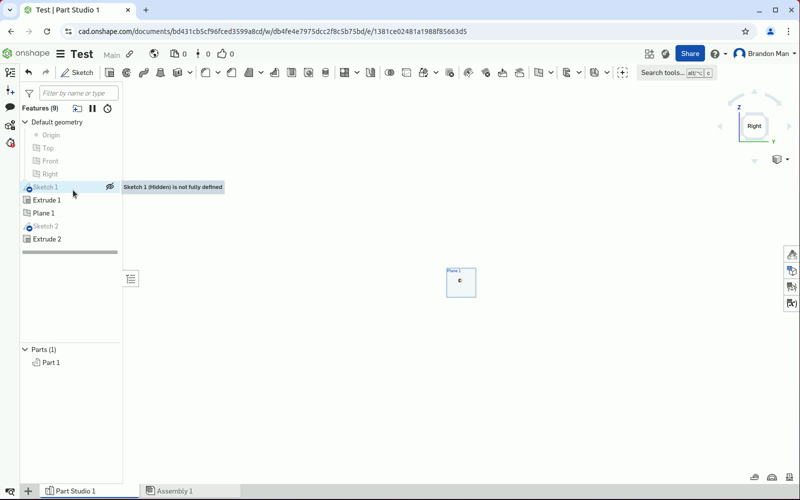
click(73, 189)
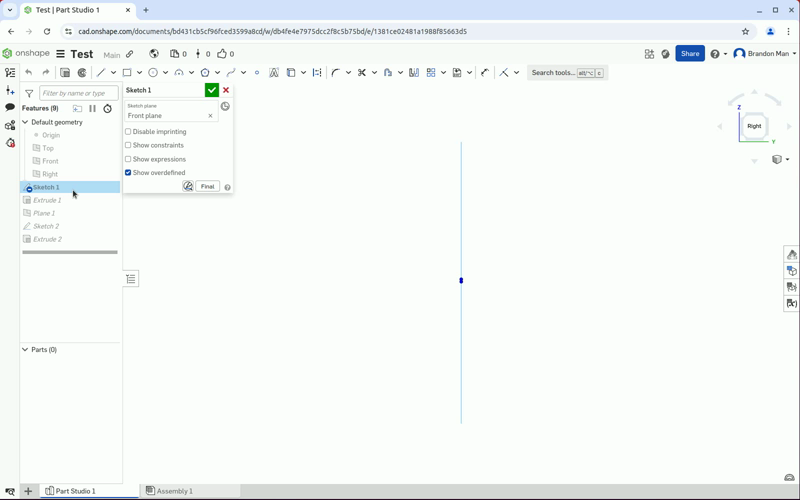
mouse_move(229, 92)
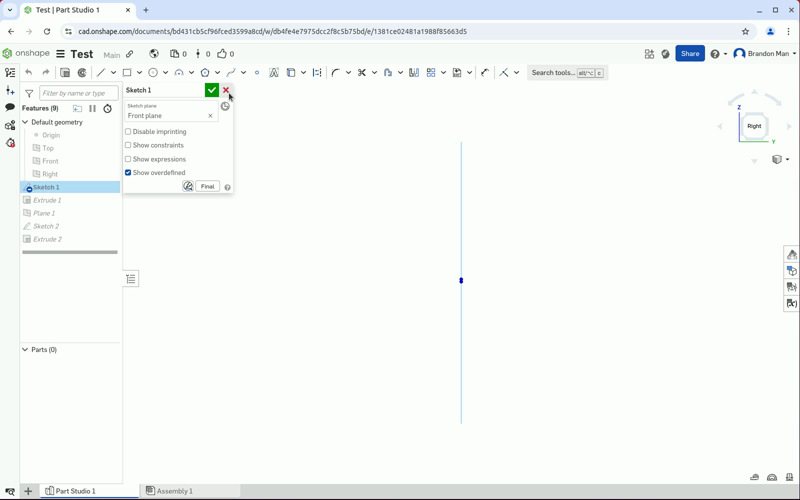
click(229, 92)
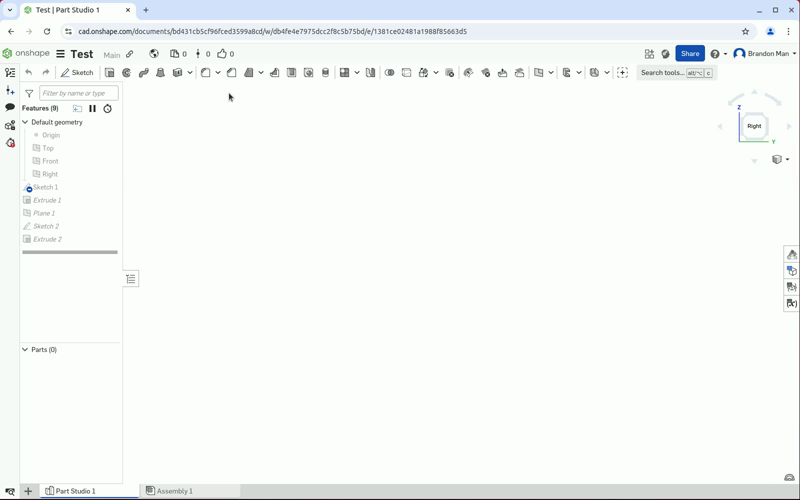
key(shift+s)
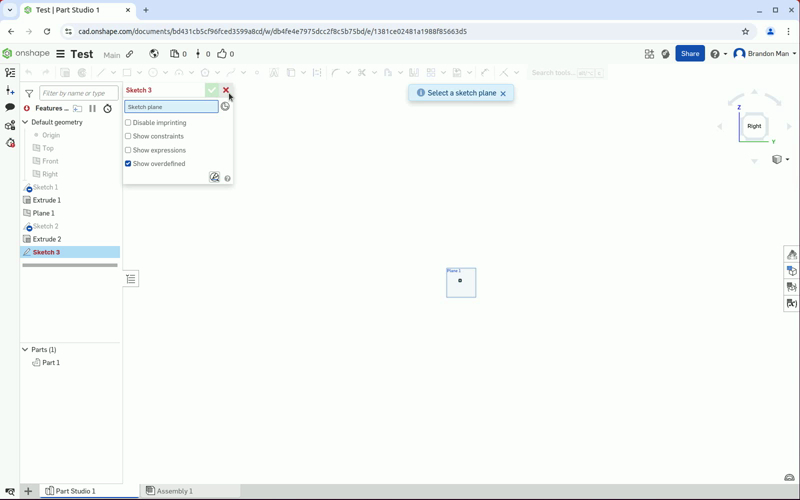
mouse_move(73, 215)
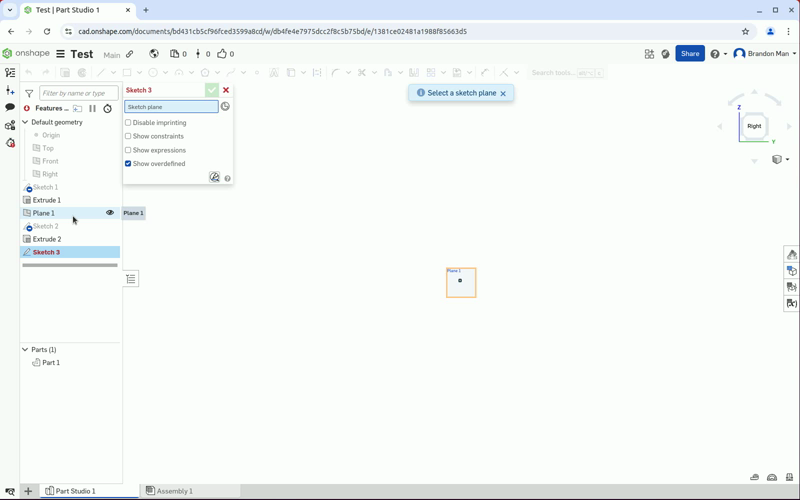
click(73, 215)
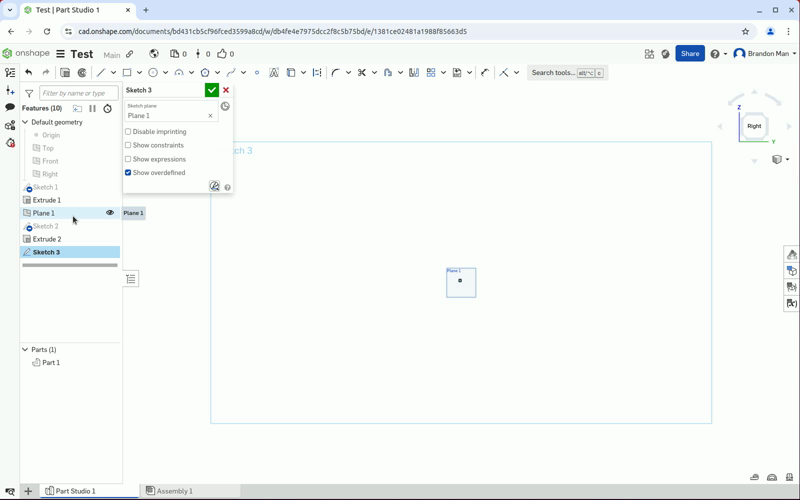
mouse_move(73, 352)
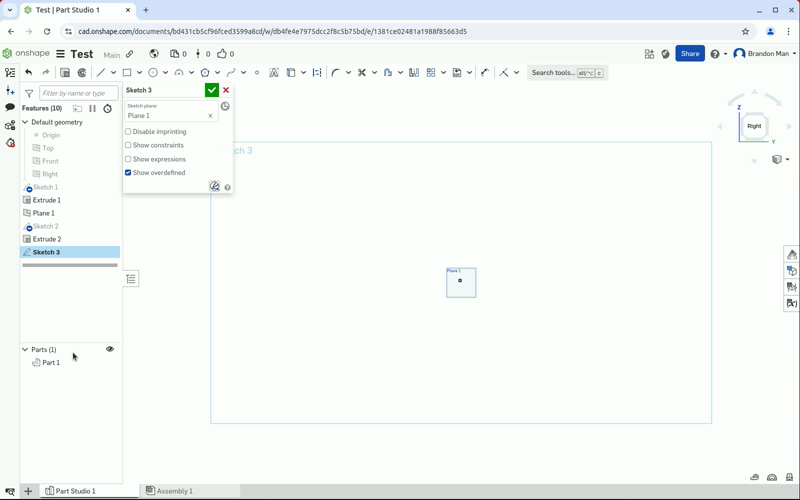
key(y)
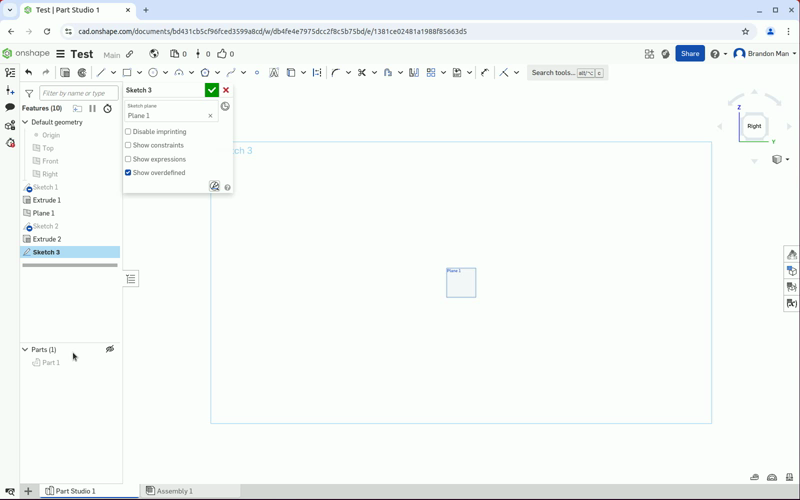
key(l)
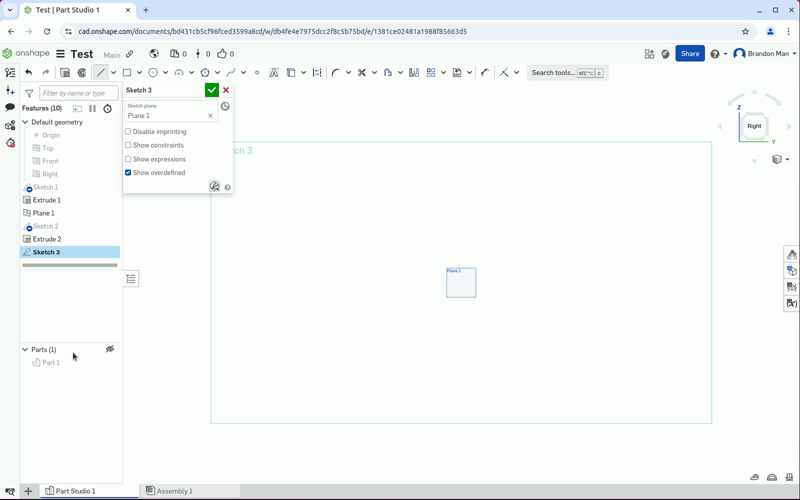
key_down(shift)
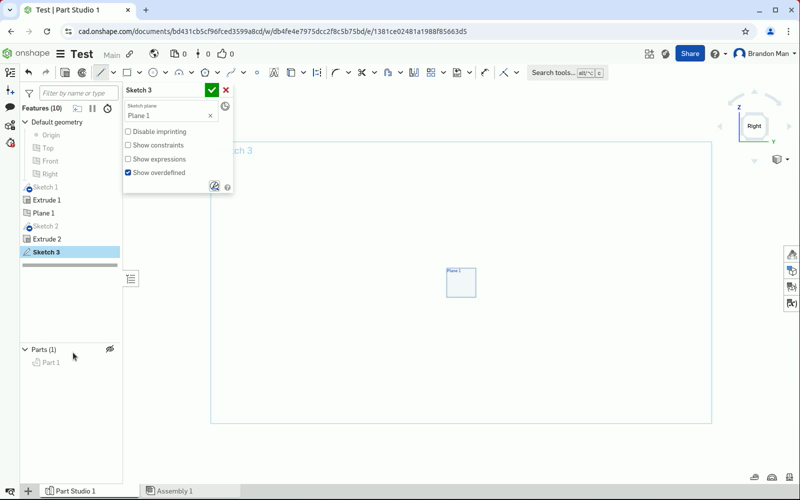
mouse_move(458, 281)
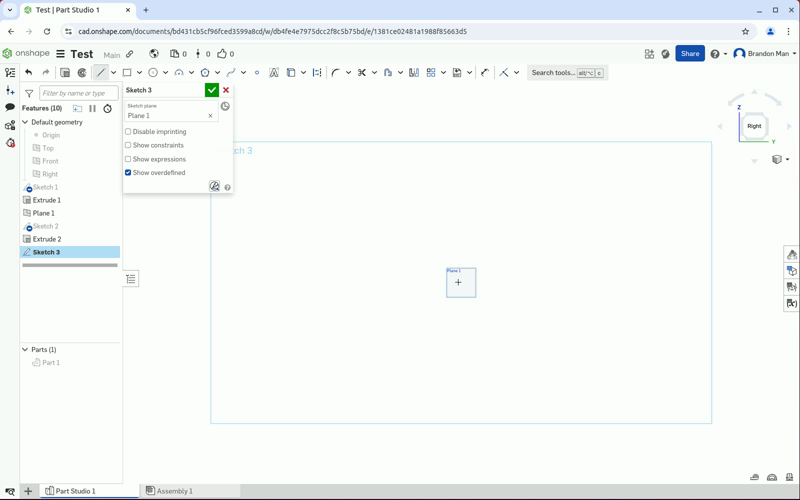
click(458, 281)
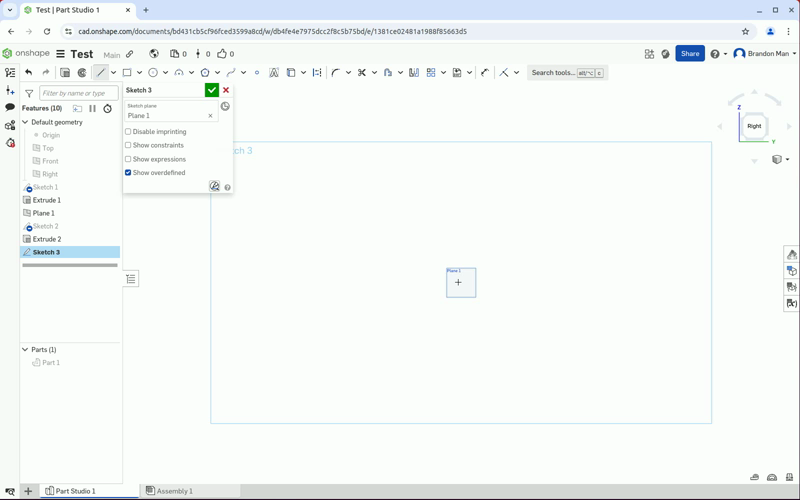
key_up(shift)
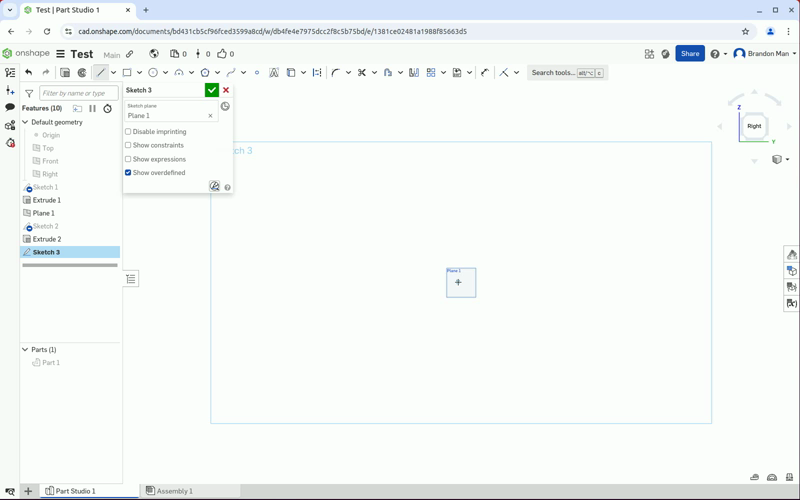
key_down(shift)
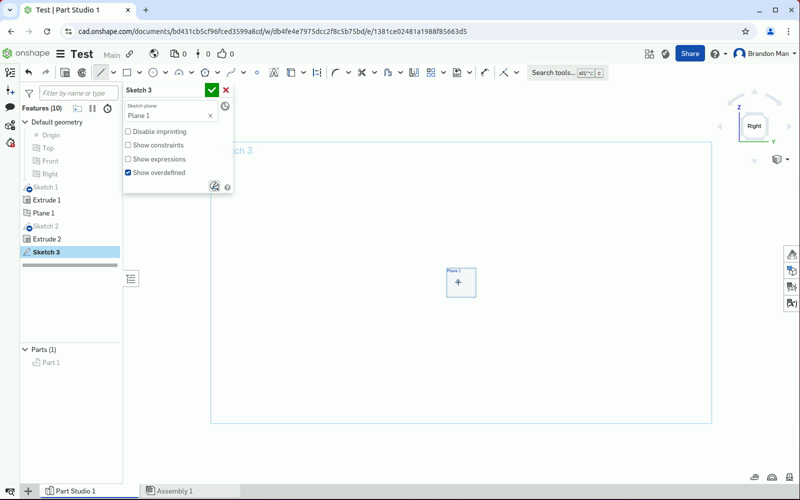
mouse_move(488, 281)
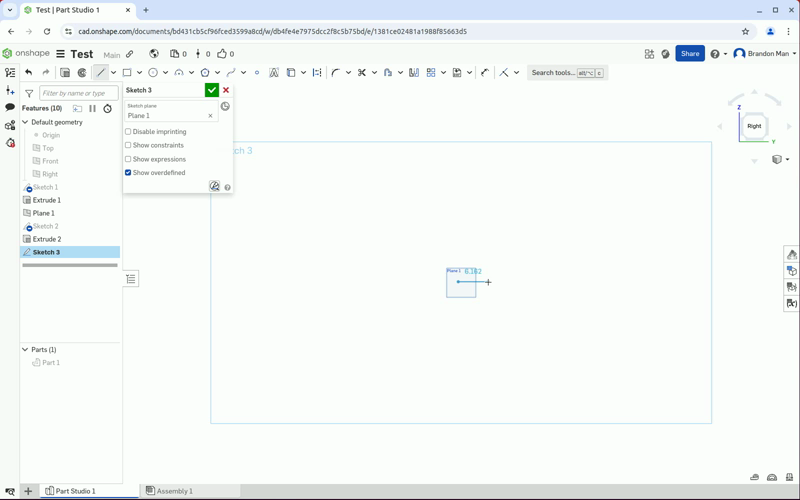
mouse_move(461, 281)
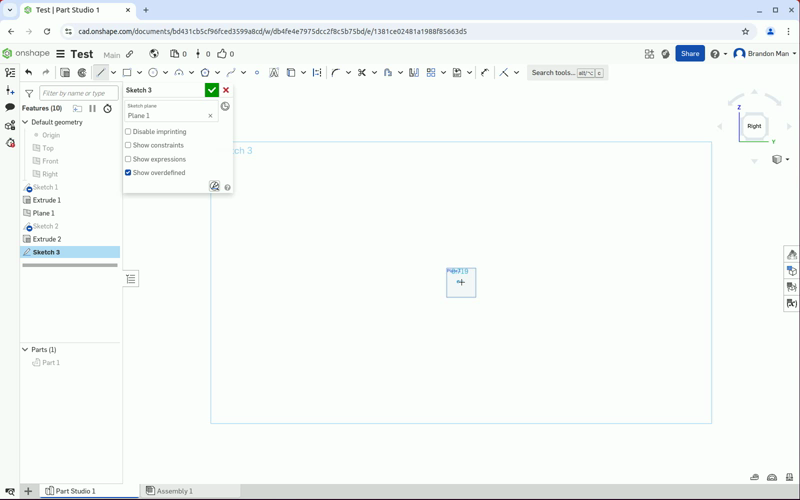
scroll(6)
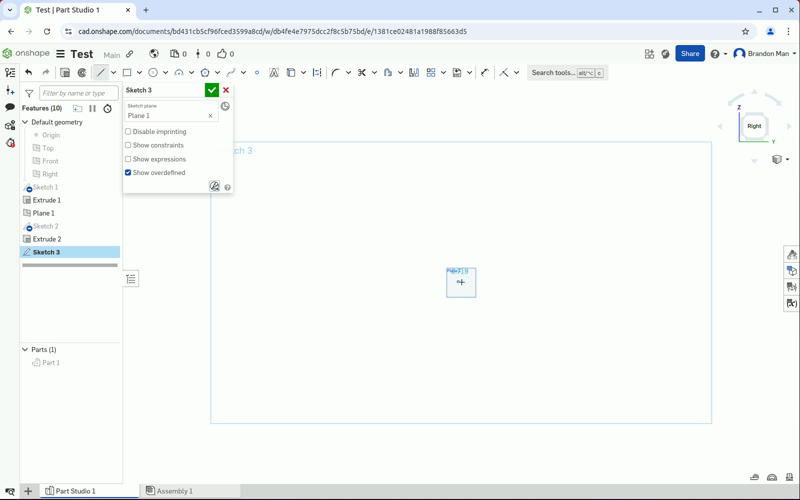
scroll(6)
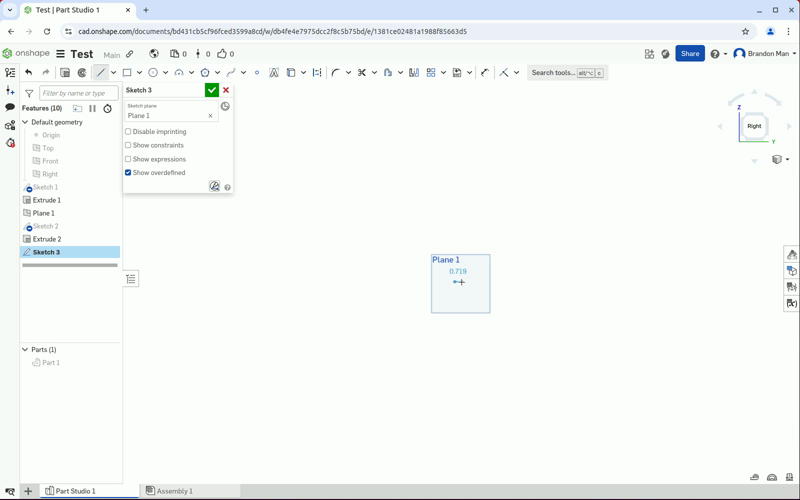
scroll(6)
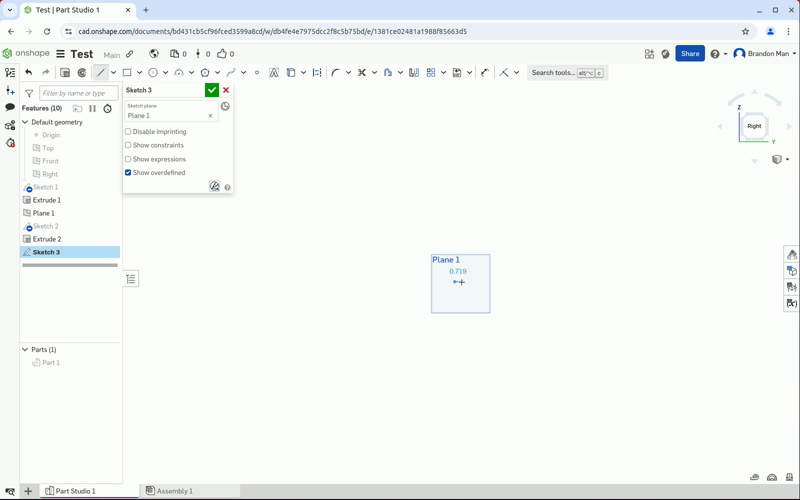
scroll(6)
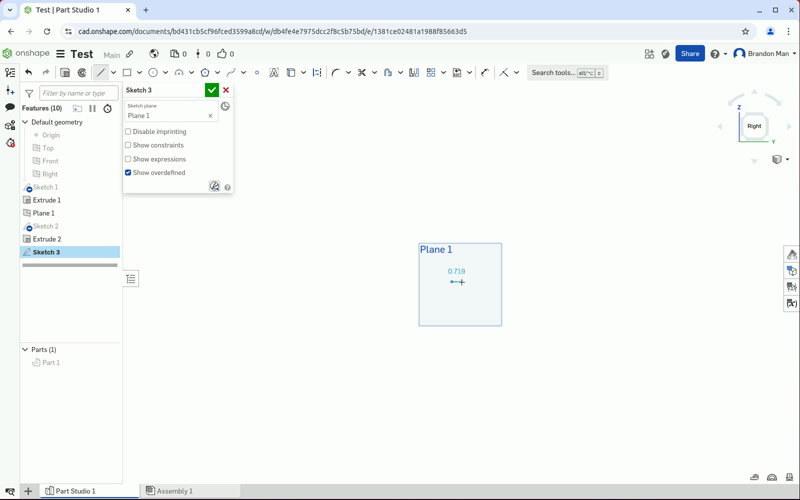
scroll(6)
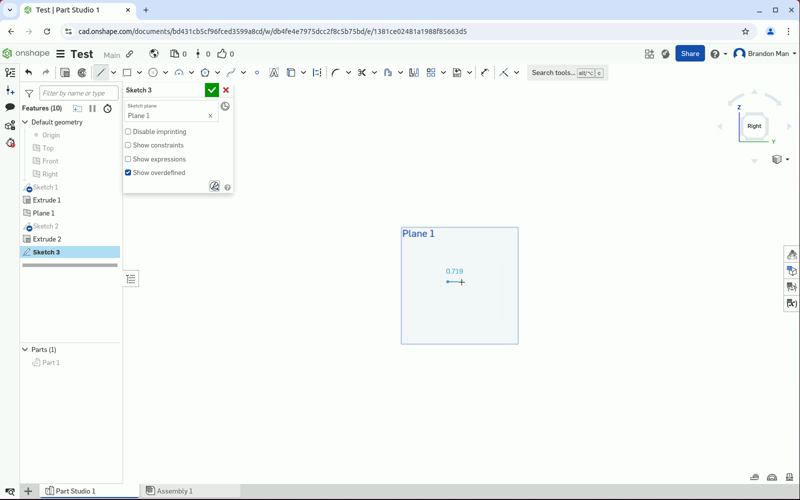
scroll(6)
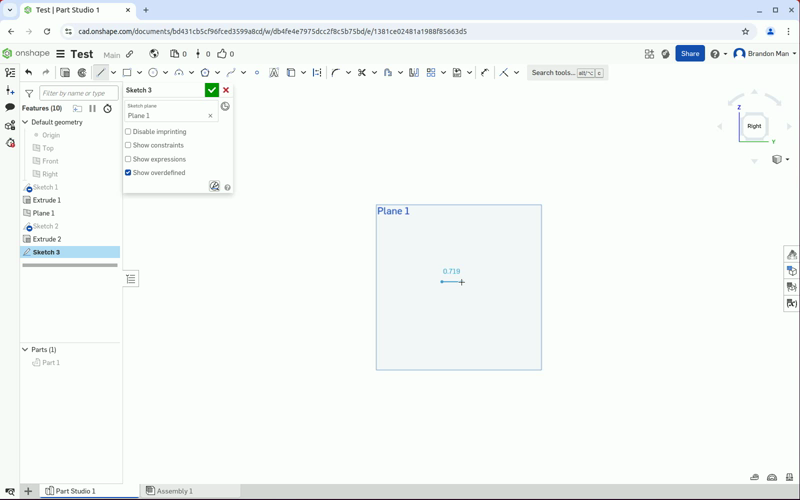
scroll(6)
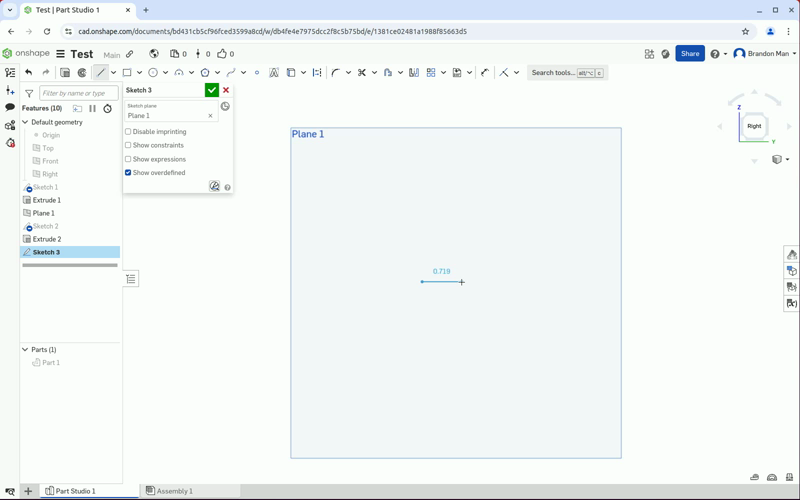
click(461, 281)
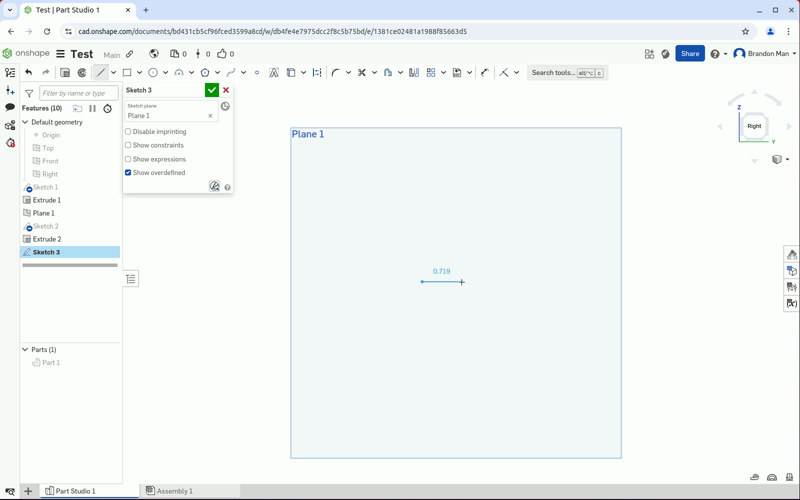
scroll(-6)
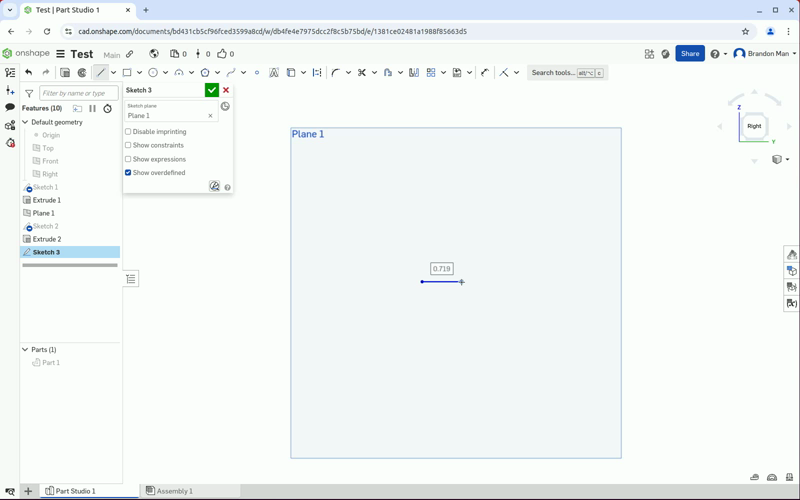
scroll(-6)
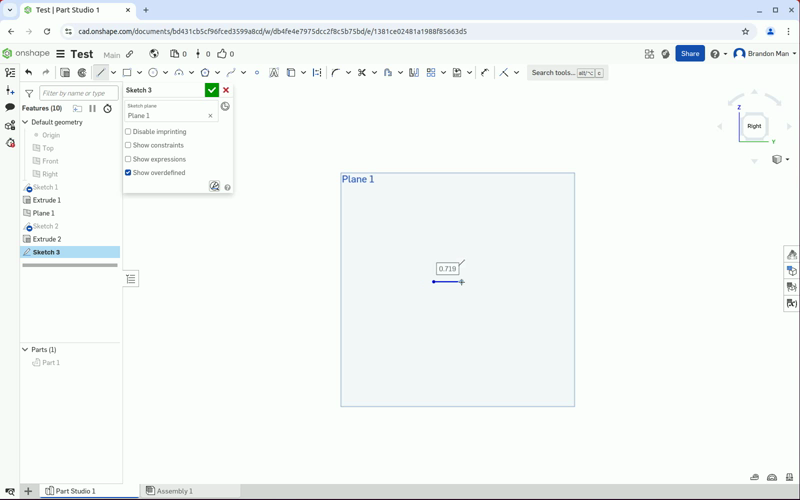
scroll(-6)
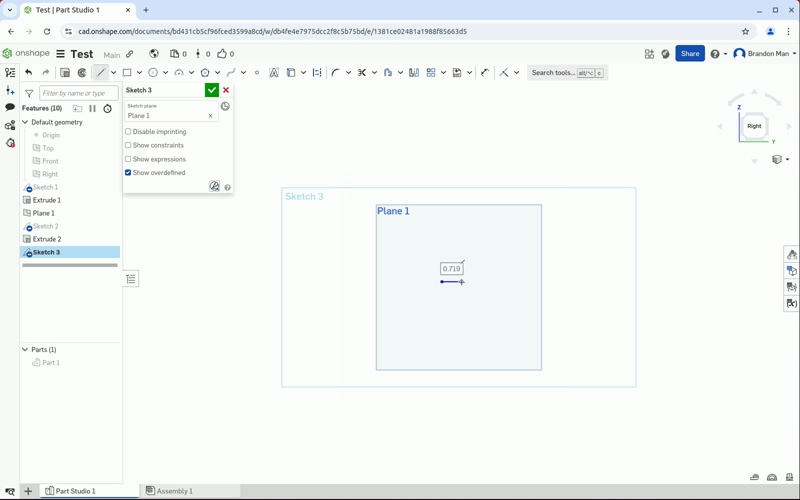
scroll(-6)
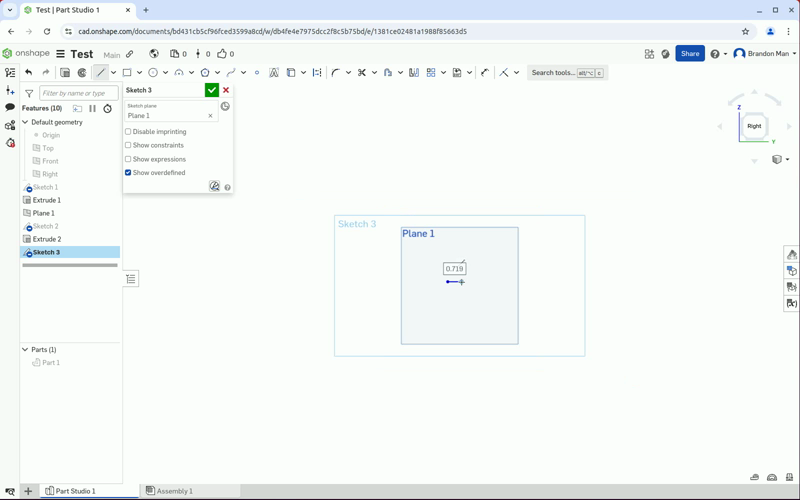
scroll(-6)
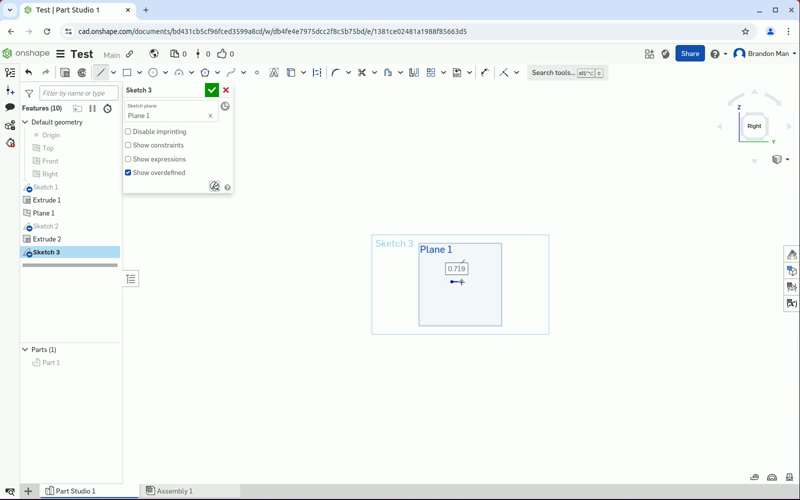
scroll(-6)
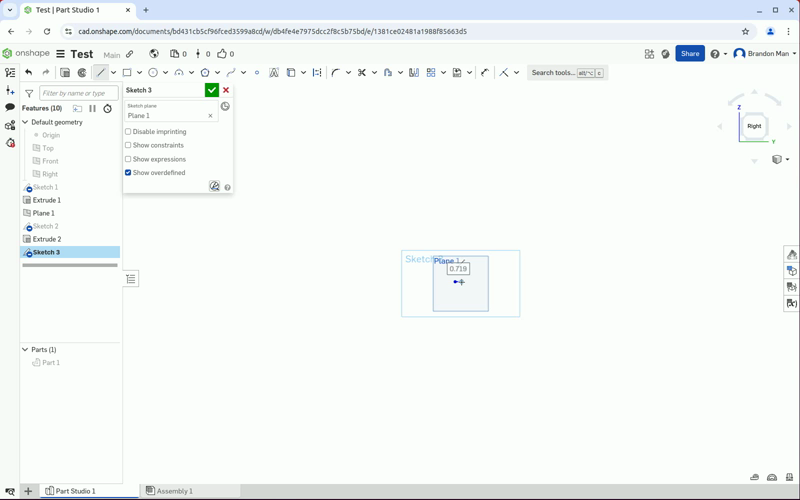
scroll(-6)
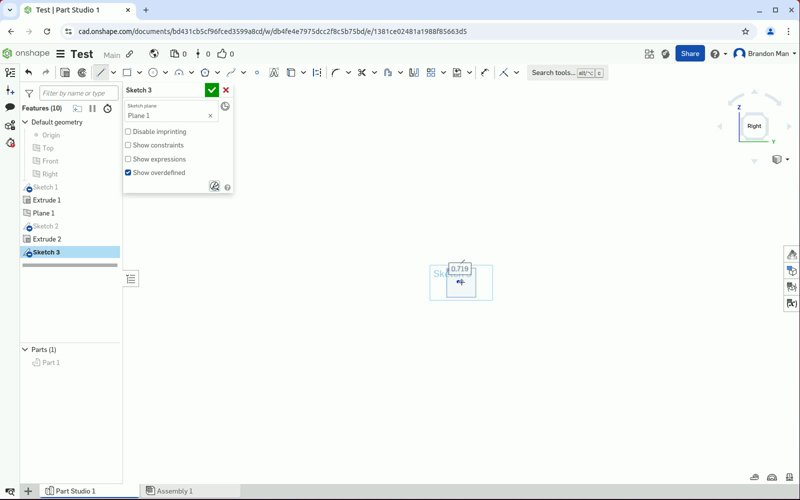
key_up(shift)
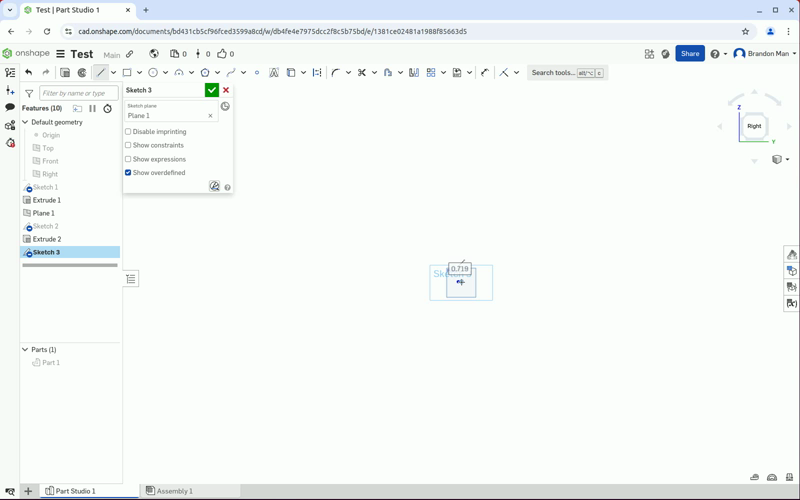
key_down(shift)
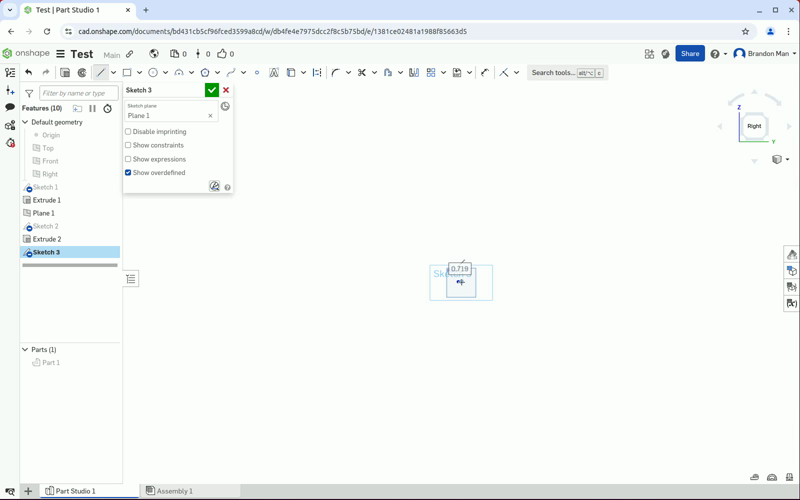
mouse_move(492, 281)
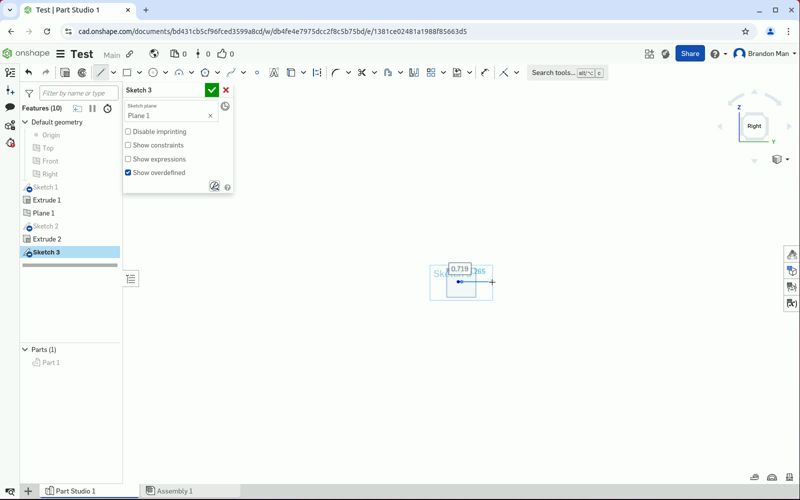
mouse_move(461, 278)
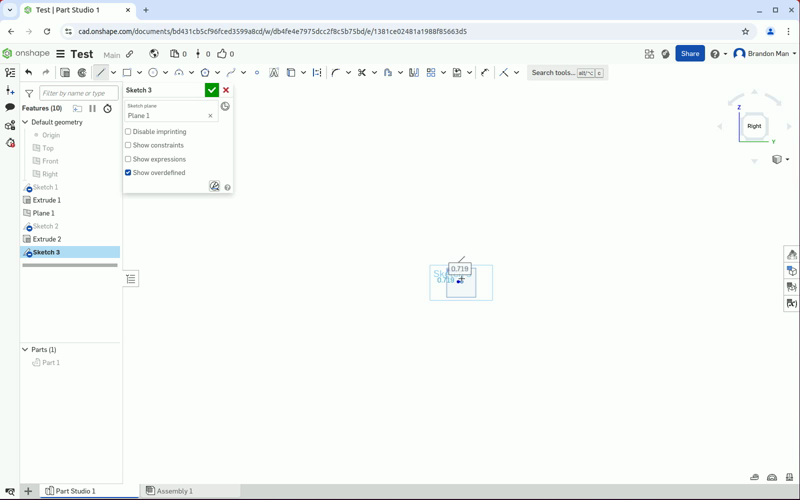
scroll(6)
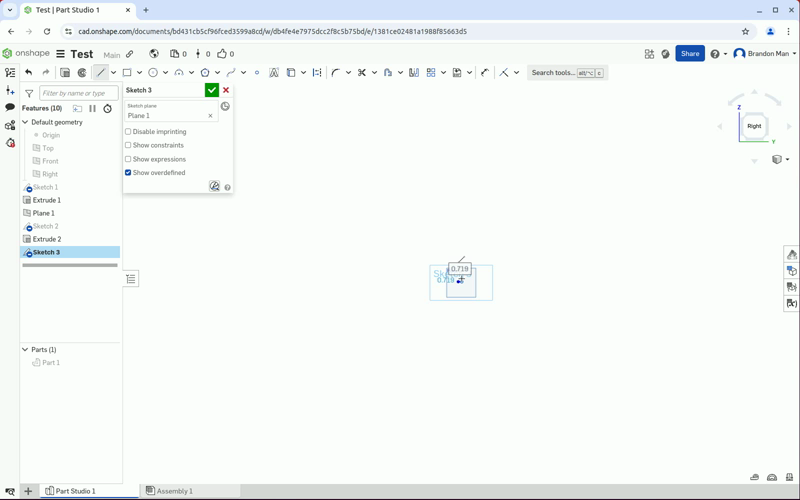
scroll(6)
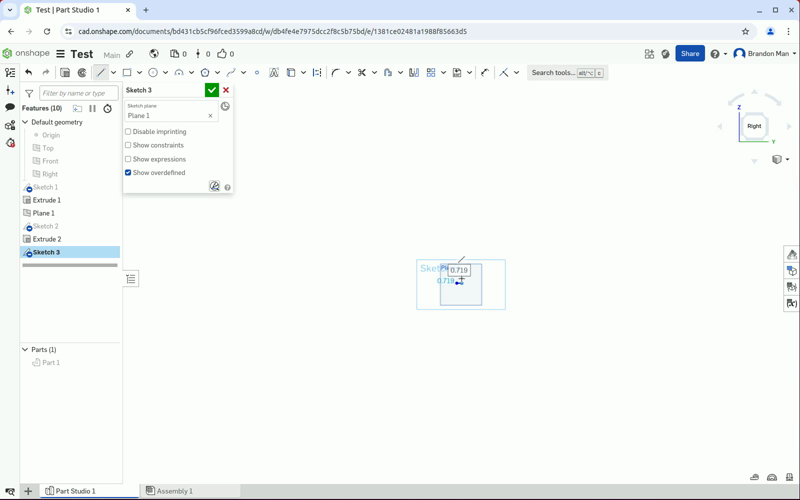
scroll(6)
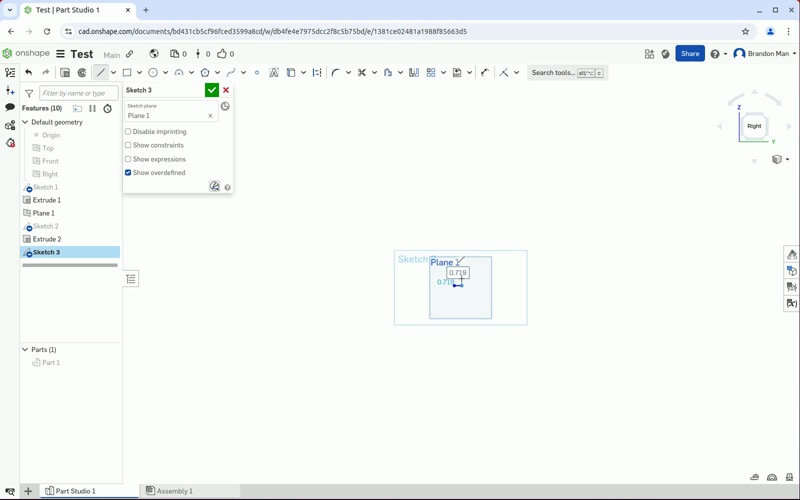
scroll(6)
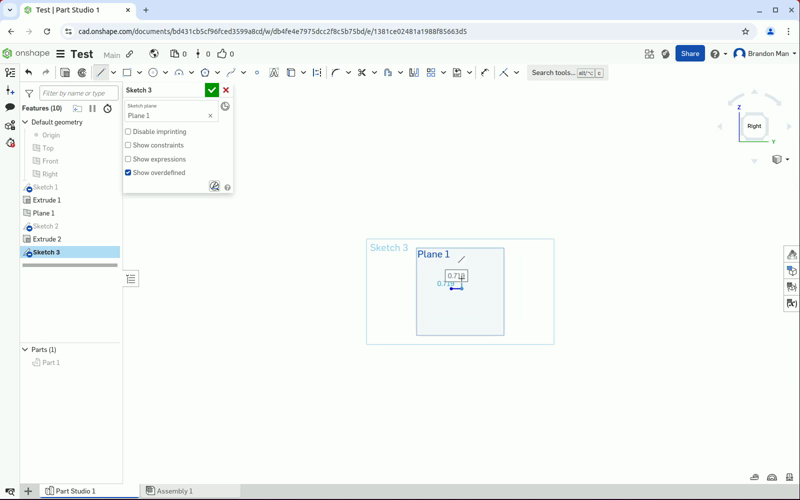
scroll(6)
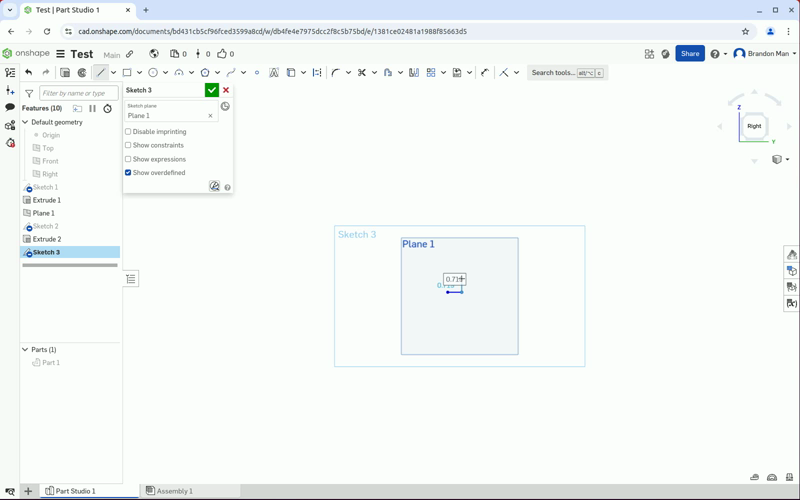
scroll(6)
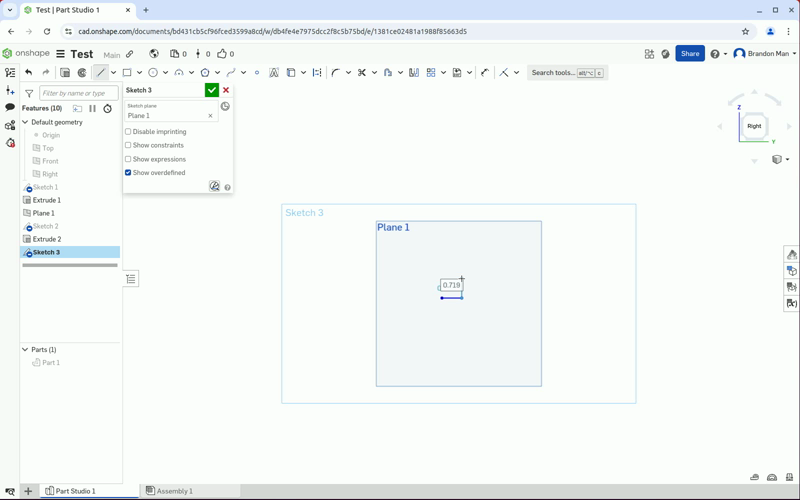
scroll(6)
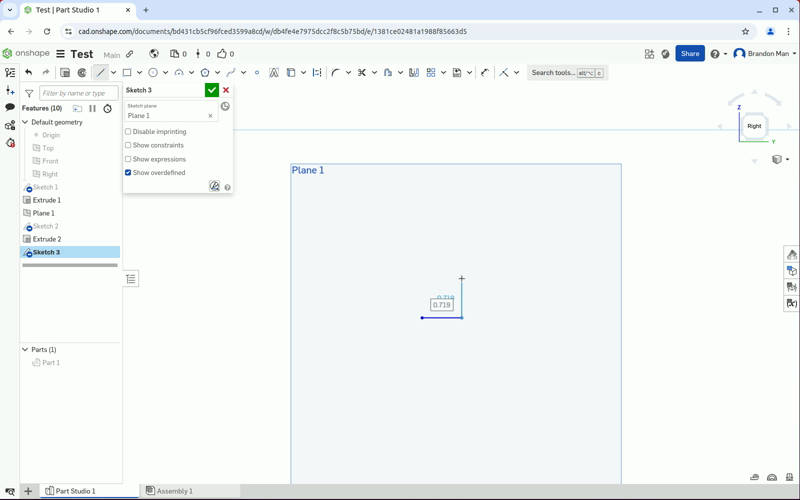
click(461, 278)
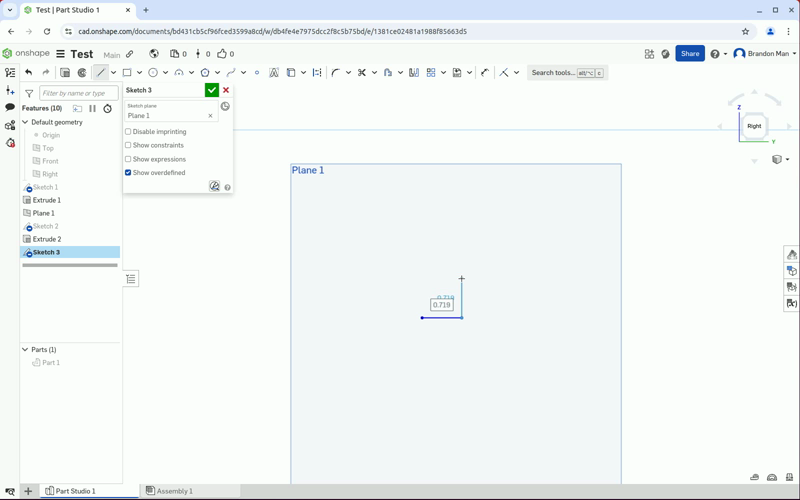
scroll(-6)
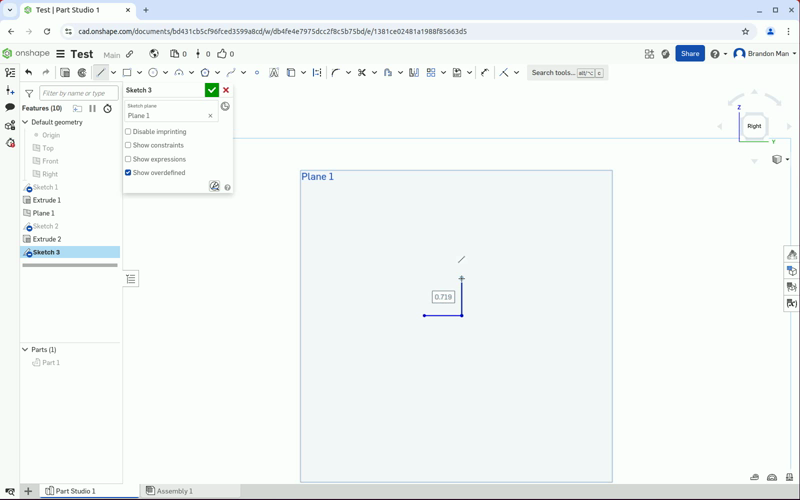
scroll(-6)
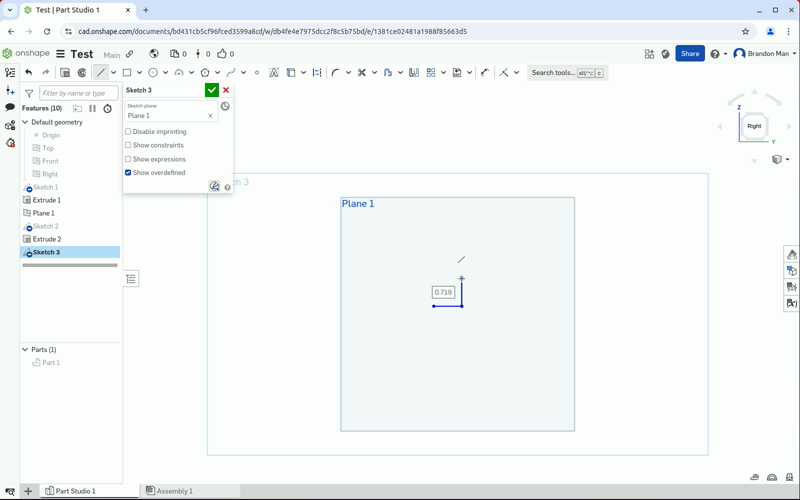
scroll(-6)
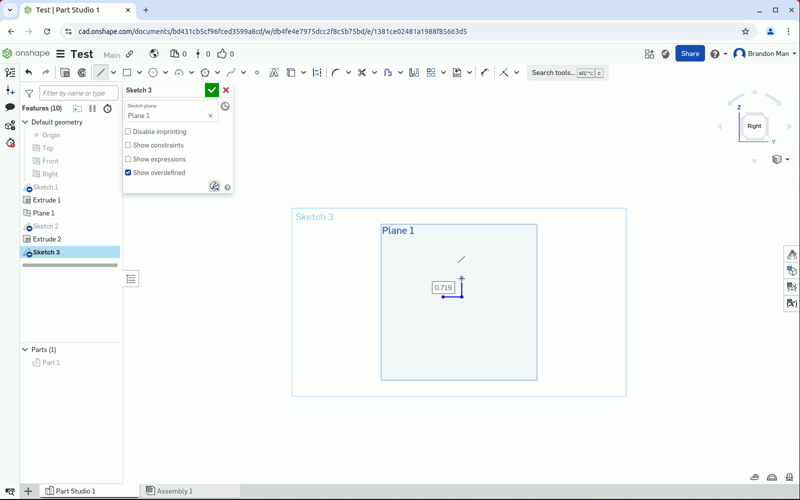
scroll(-6)
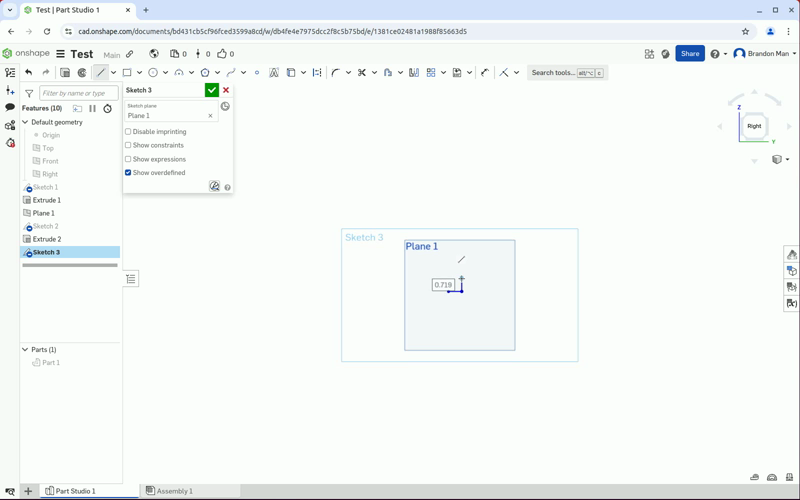
scroll(-6)
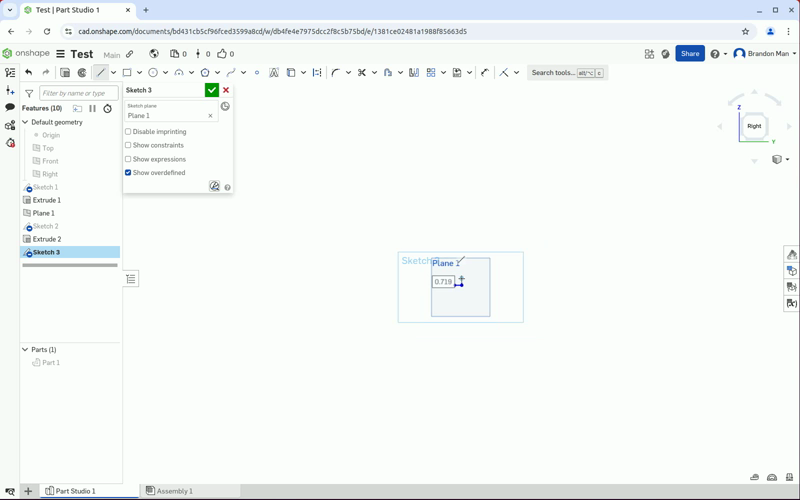
scroll(-6)
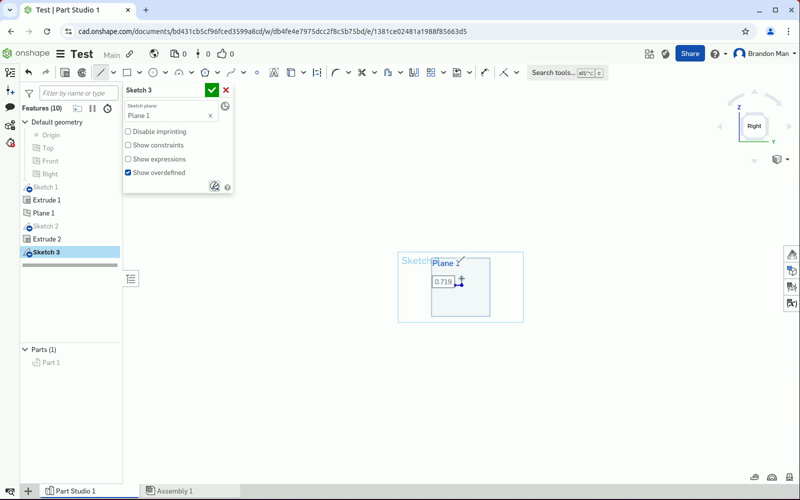
scroll(-6)
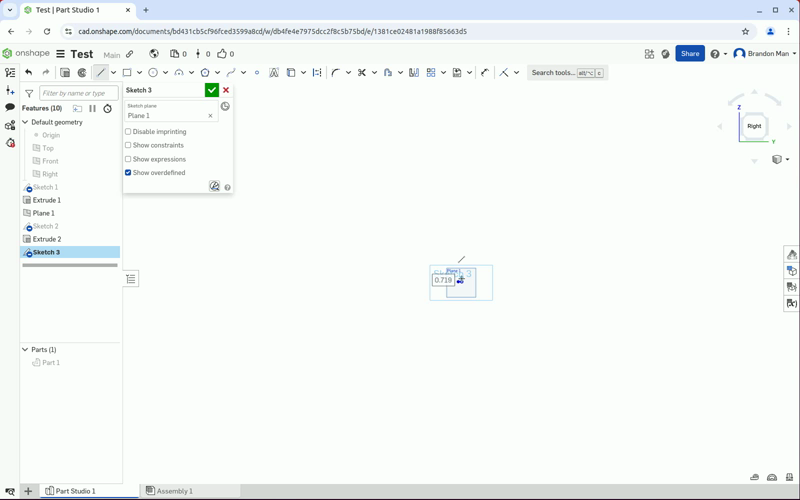
key_up(shift)
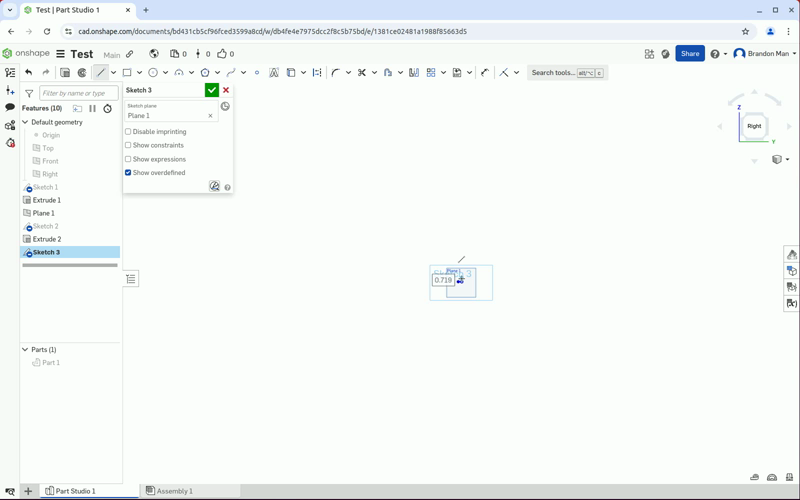
key_down(shift)
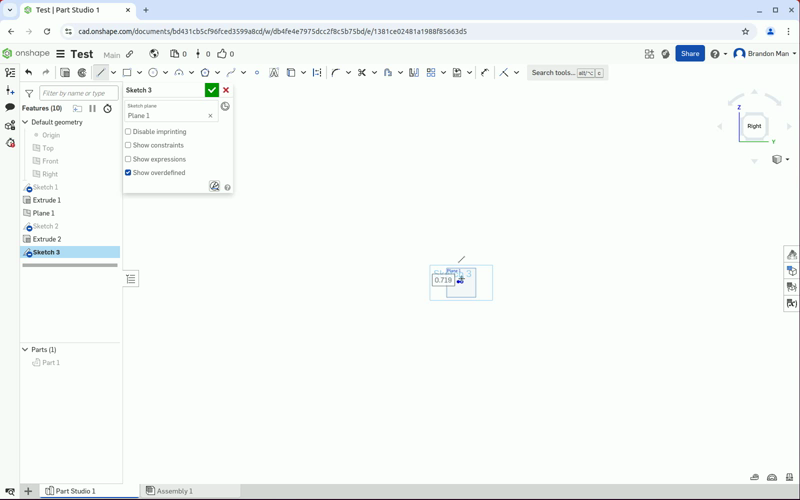
mouse_move(492, 278)
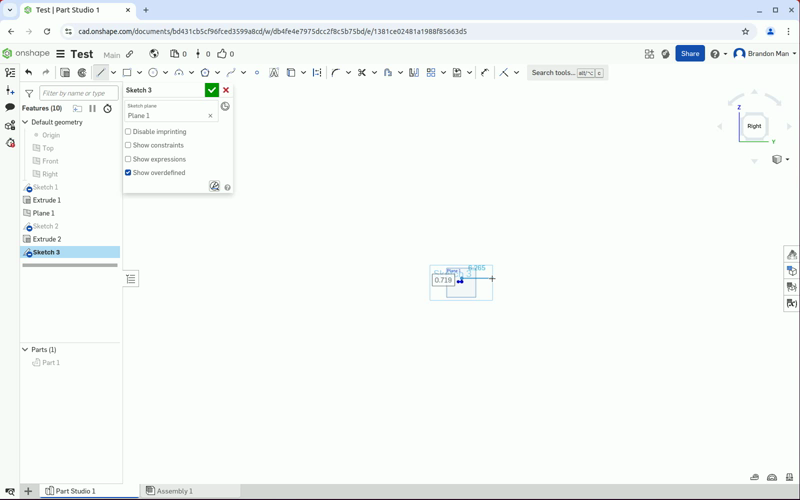
mouse_move(458, 278)
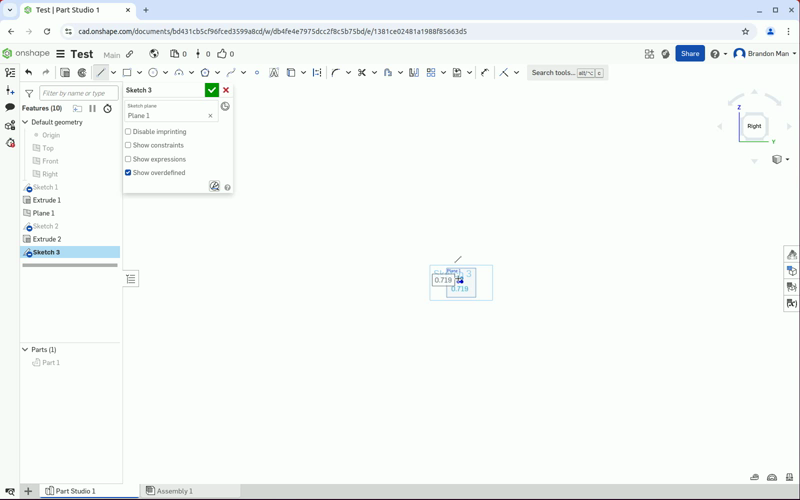
scroll(6)
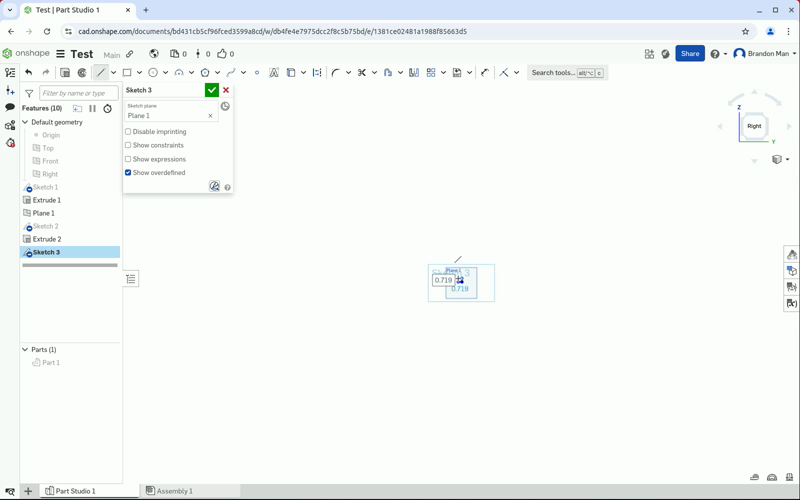
scroll(6)
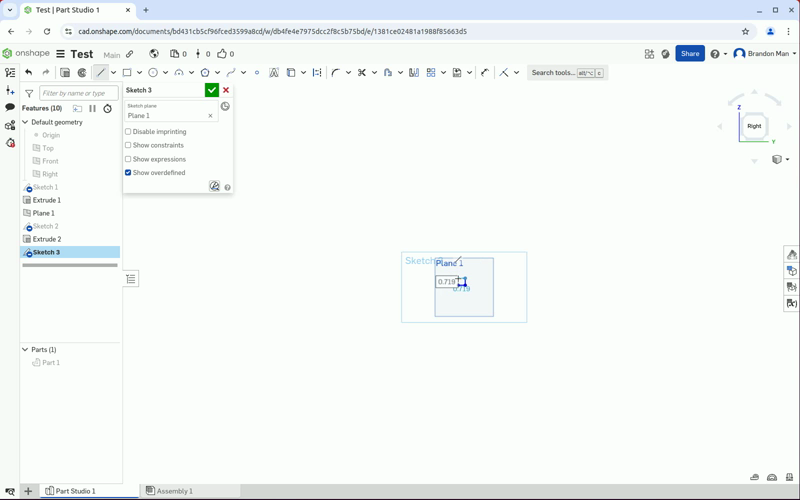
scroll(6)
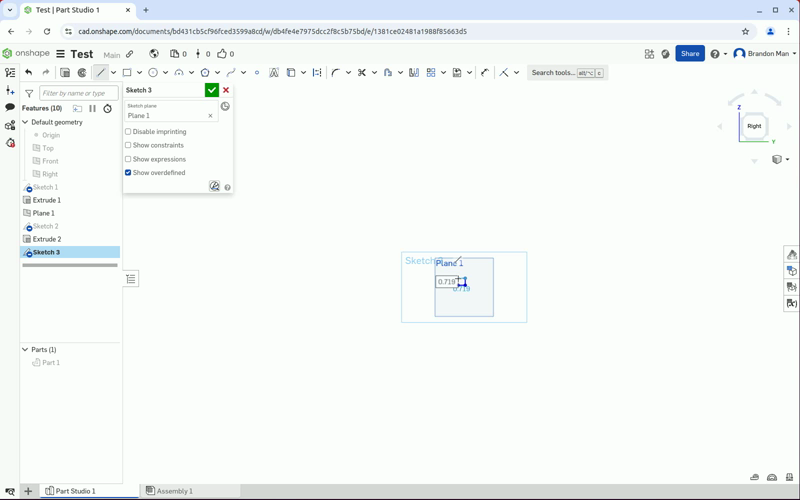
scroll(6)
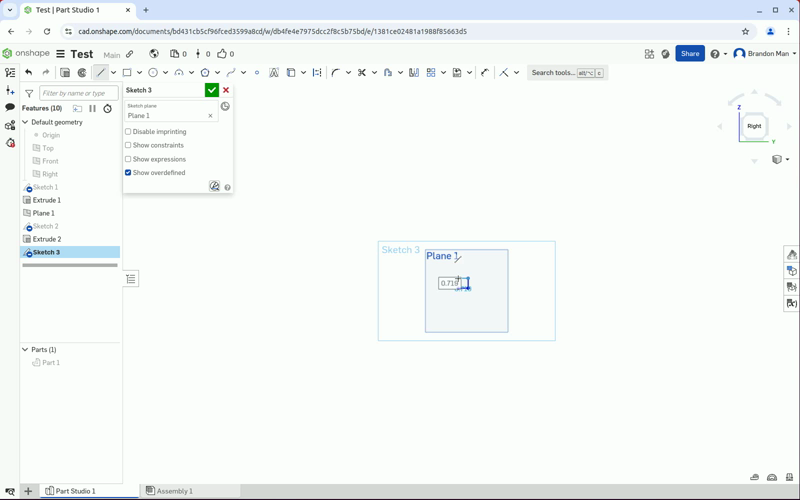
scroll(6)
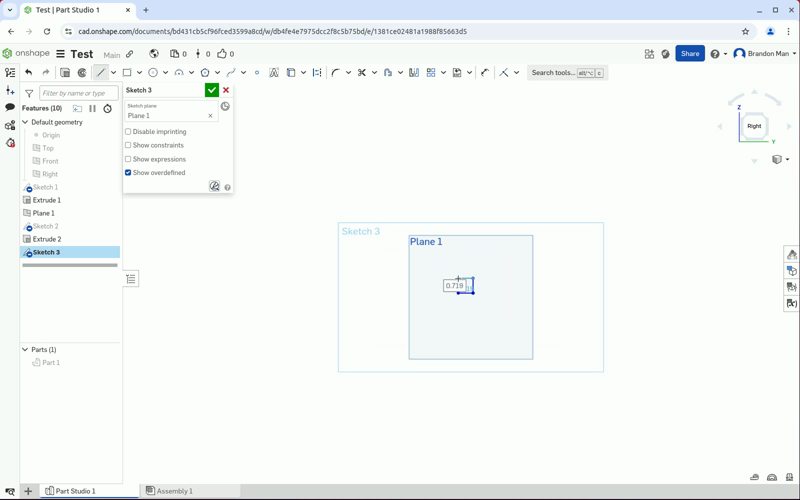
scroll(6)
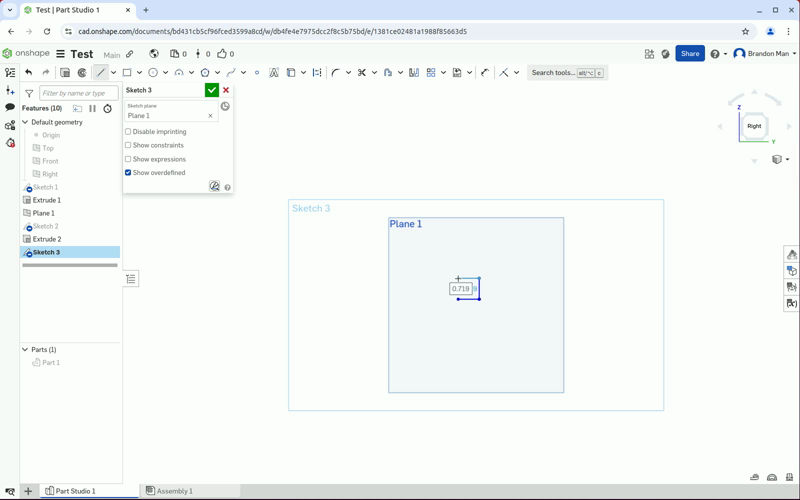
scroll(6)
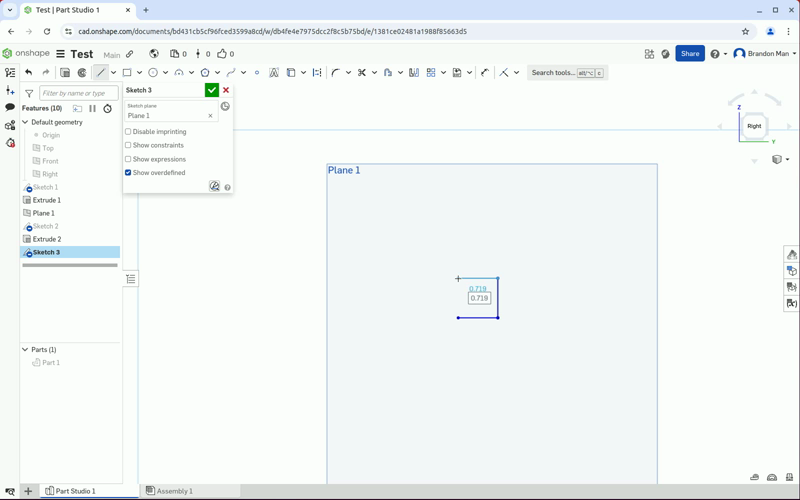
click(458, 278)
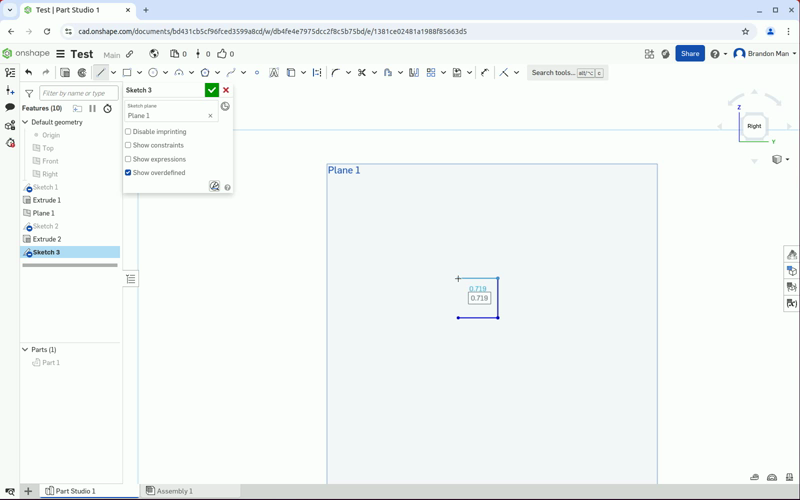
scroll(-6)
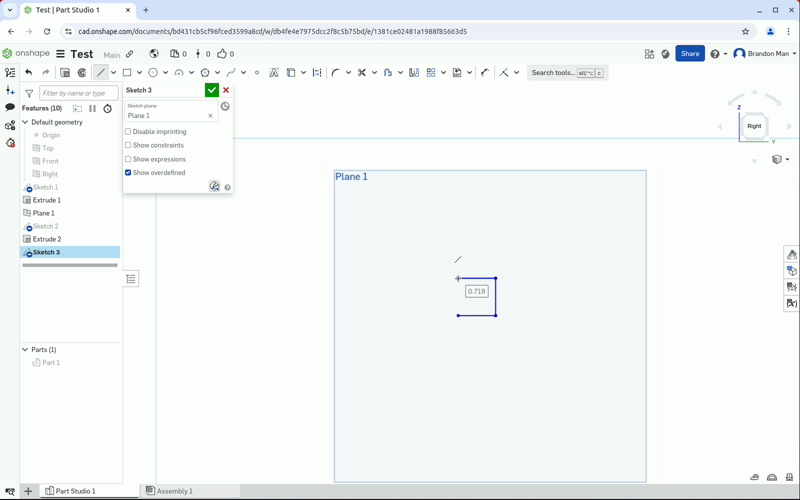
scroll(-6)
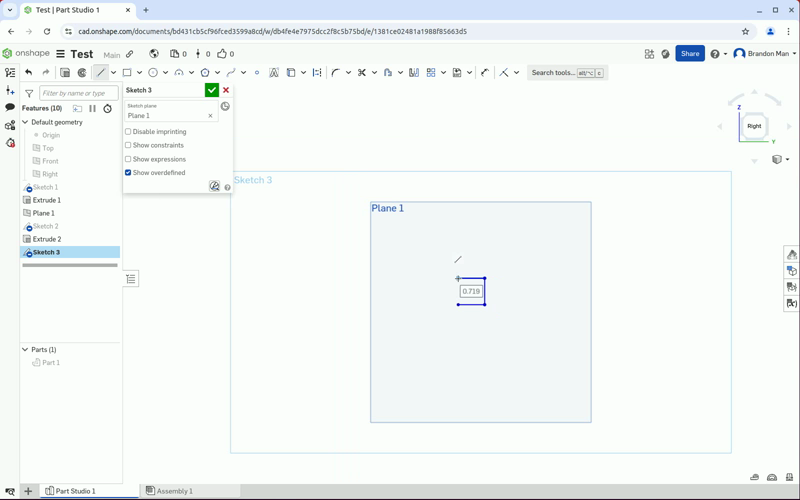
scroll(-6)
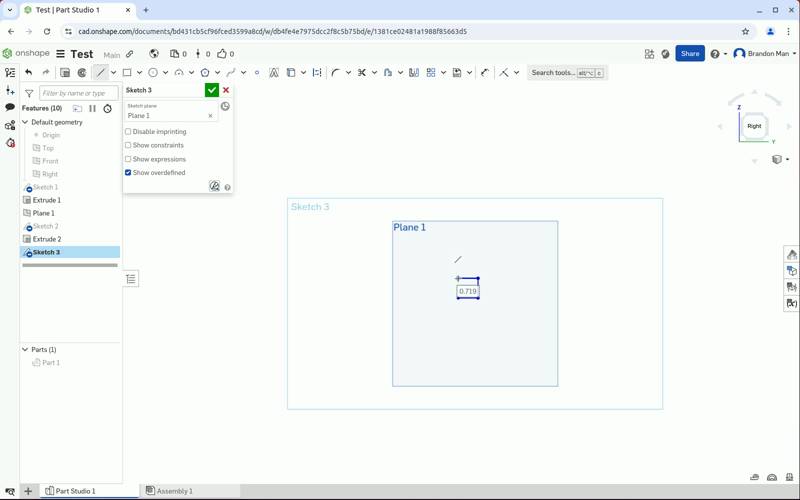
scroll(-6)
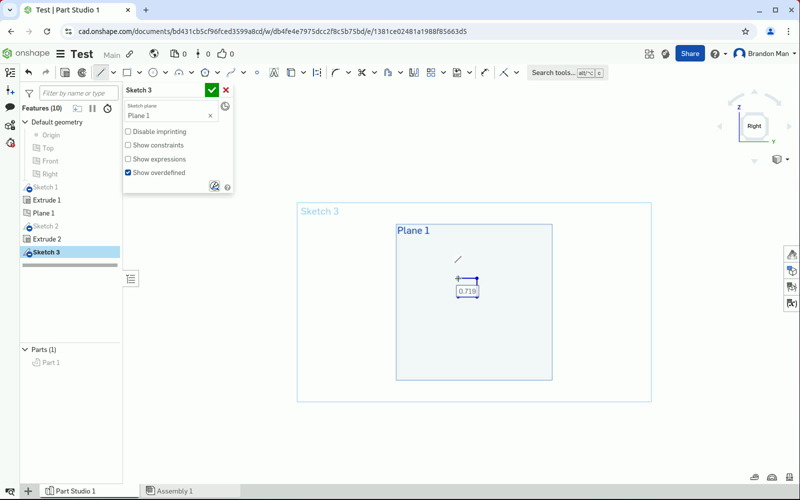
scroll(-6)
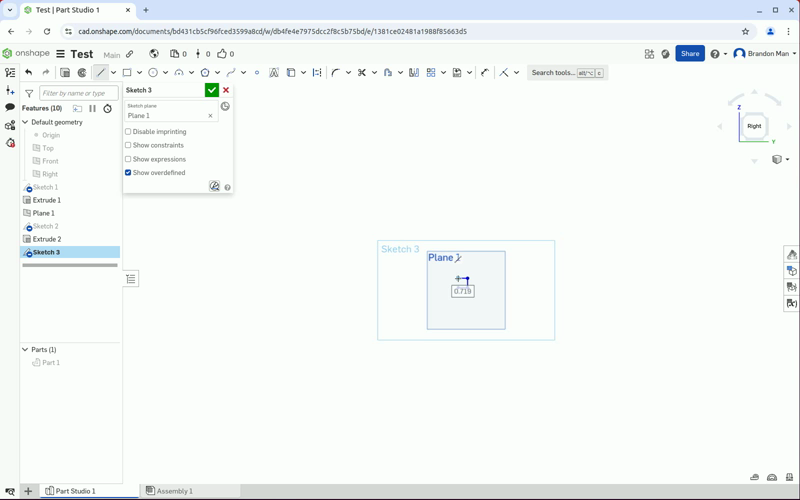
scroll(-6)
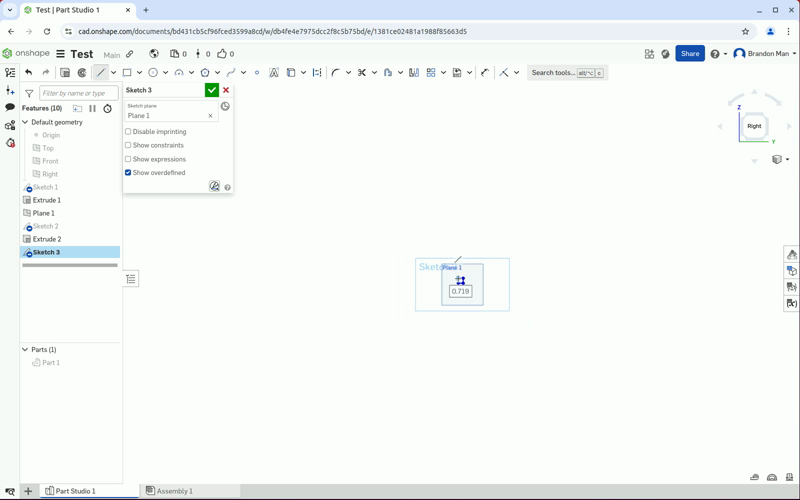
scroll(-6)
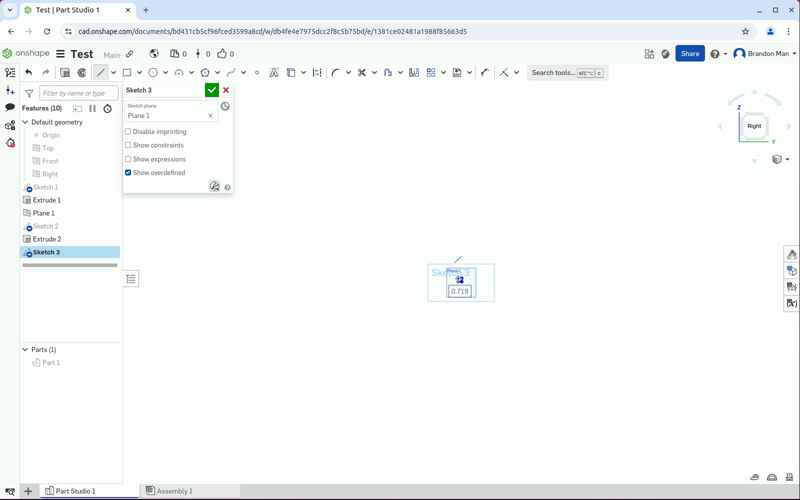
key_up(shift)
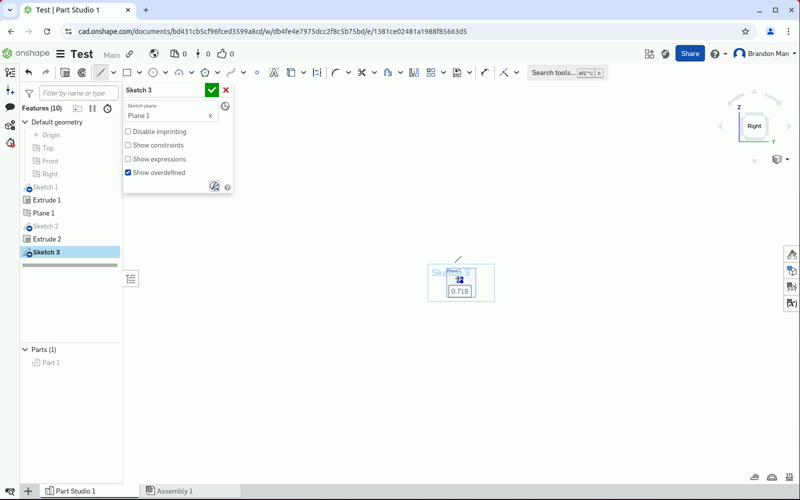
mouse_move(488, 278)
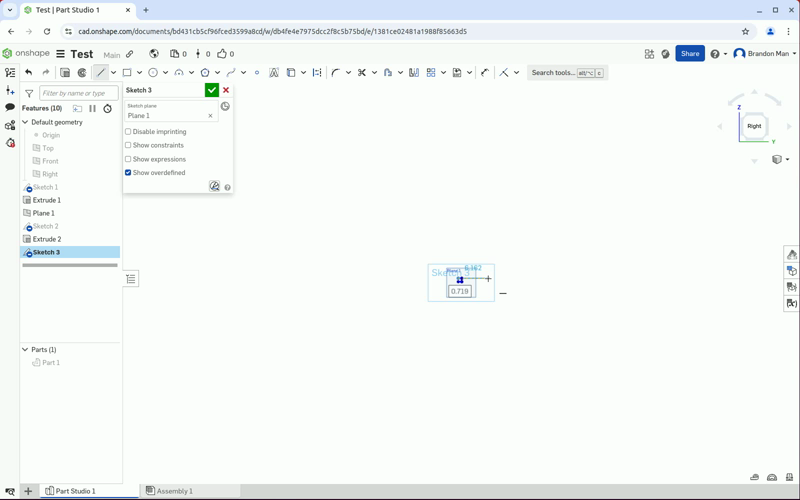
key_down(shift)
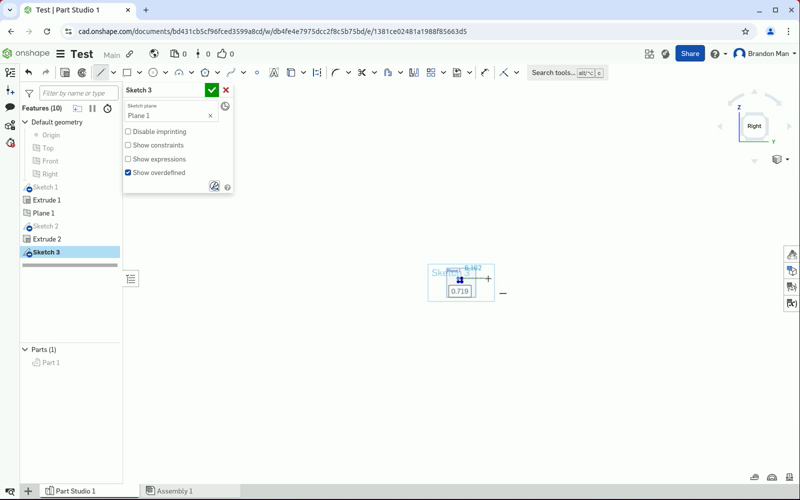
mouse_move(458, 281)
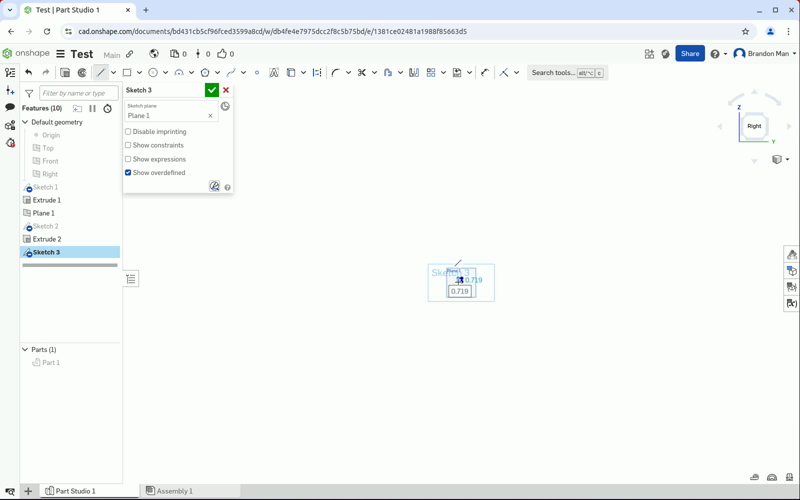
scroll(6)
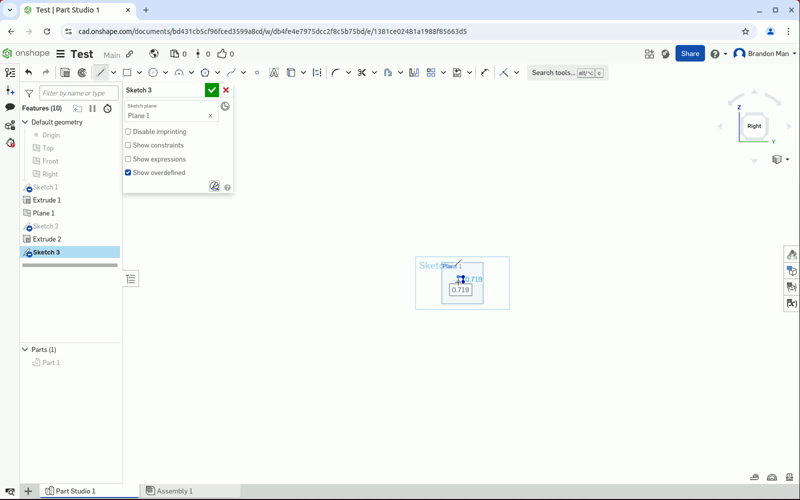
scroll(6)
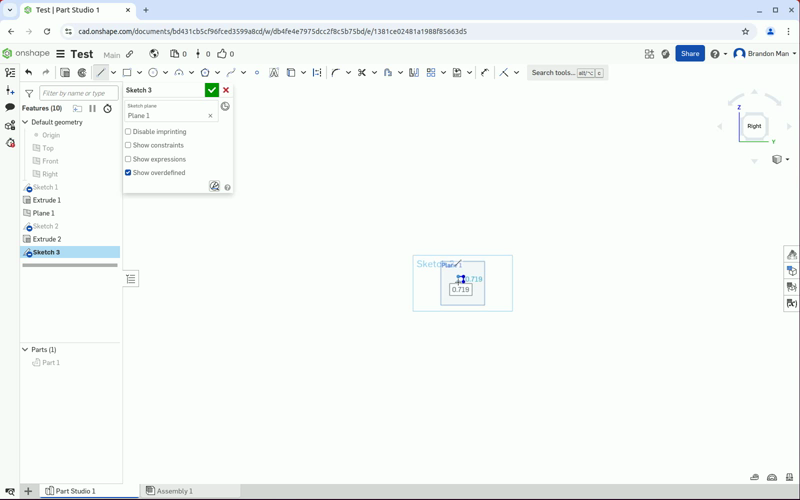
scroll(6)
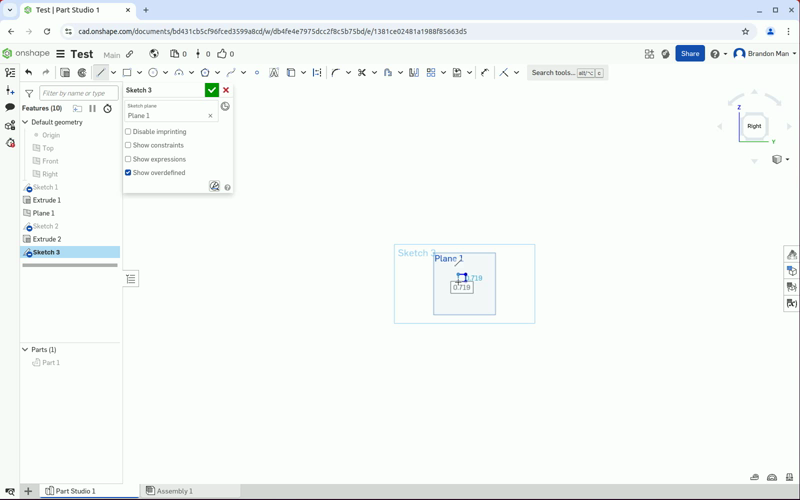
scroll(6)
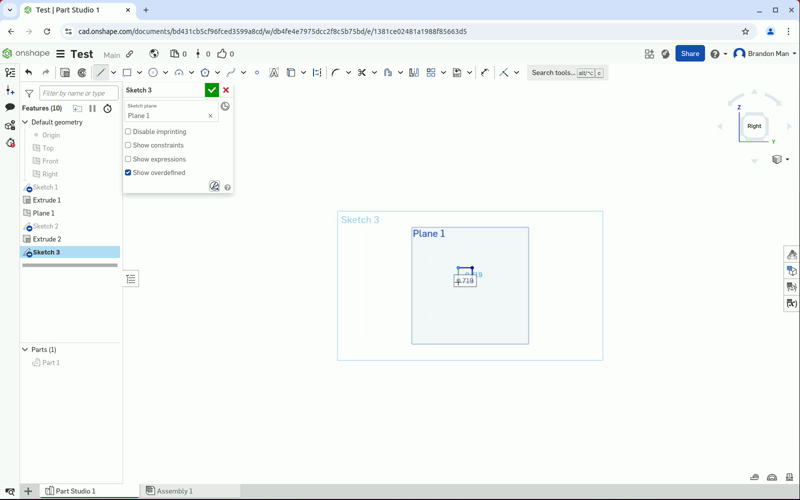
scroll(6)
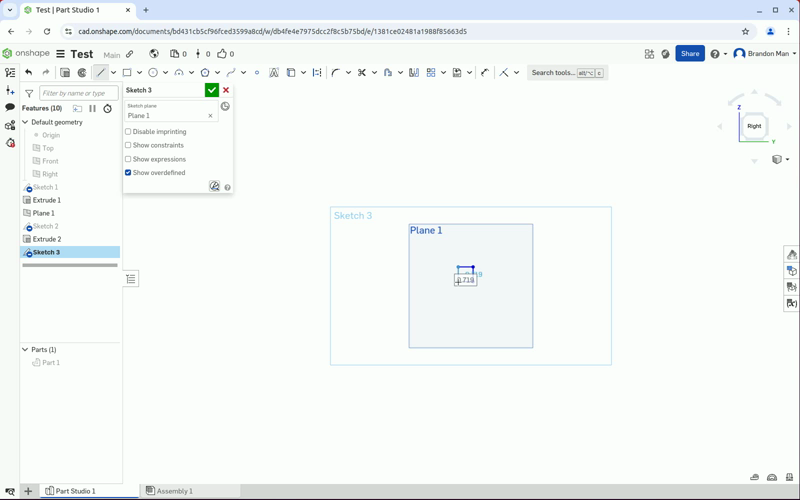
scroll(6)
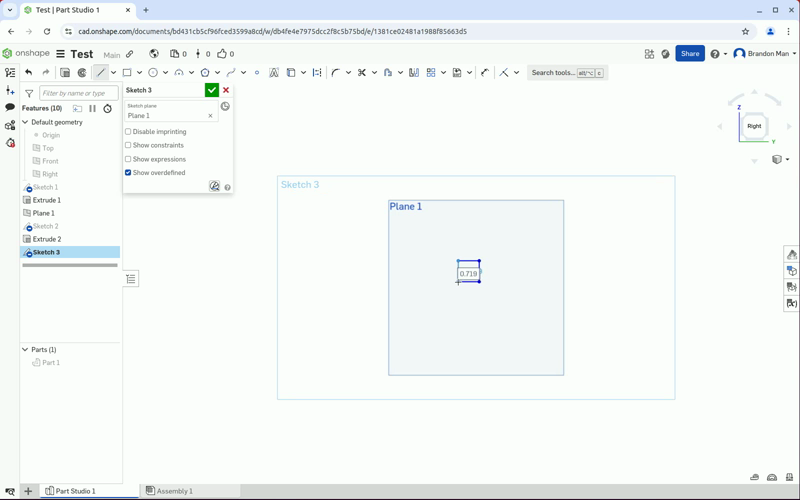
scroll(6)
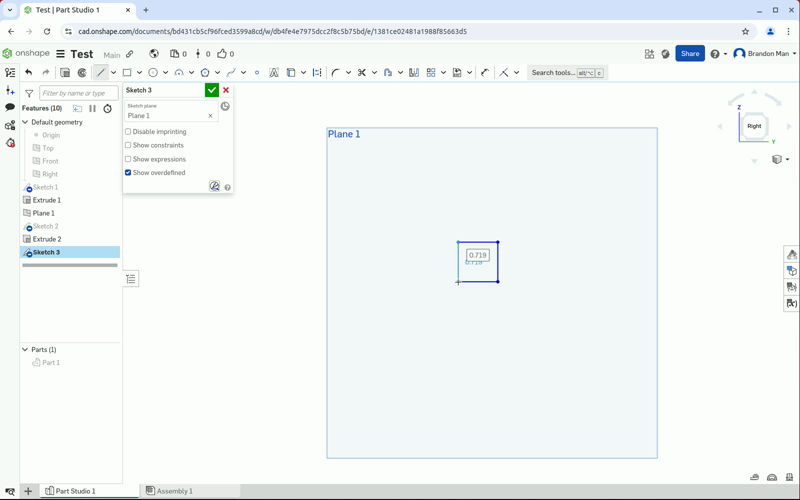
key_up(shift)
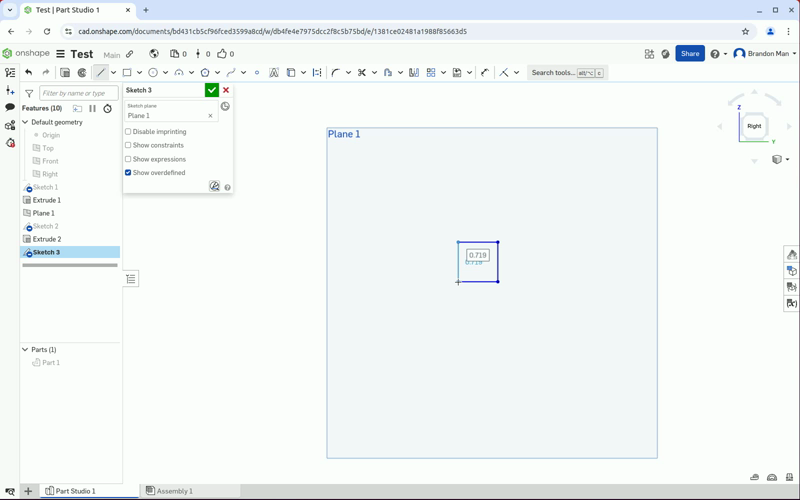
click(458, 281)
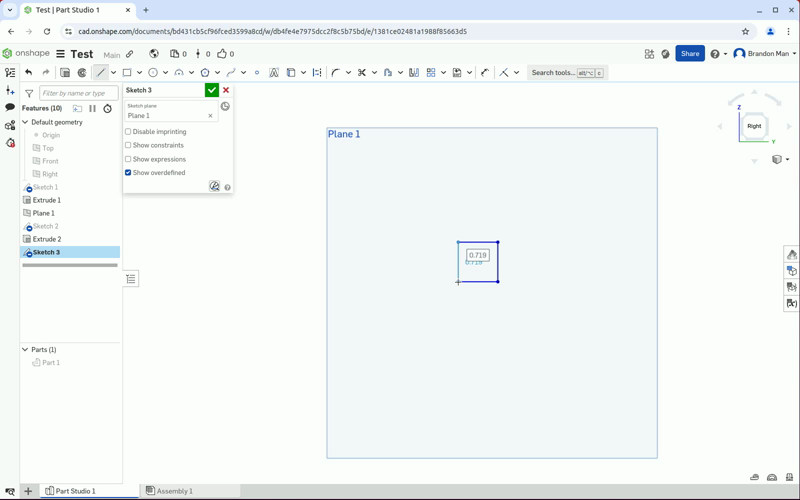
scroll(-6)
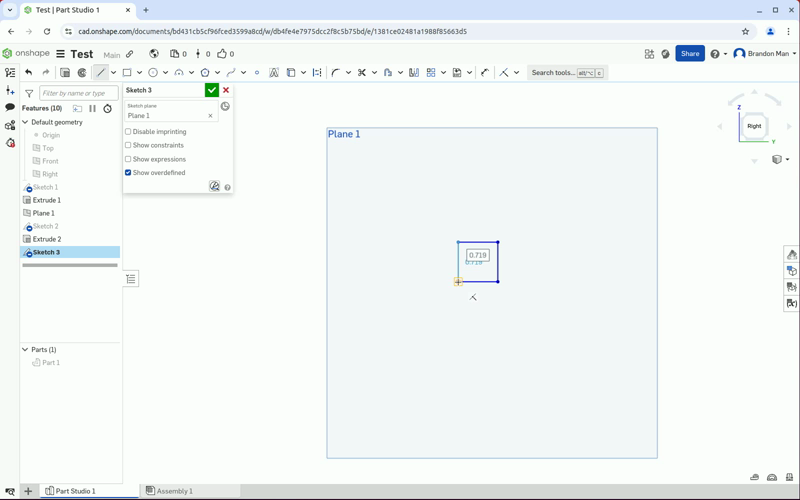
scroll(-6)
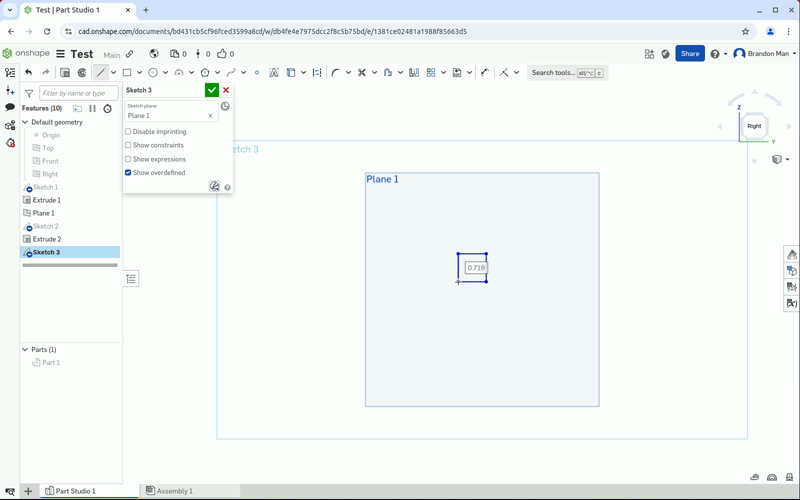
scroll(-6)
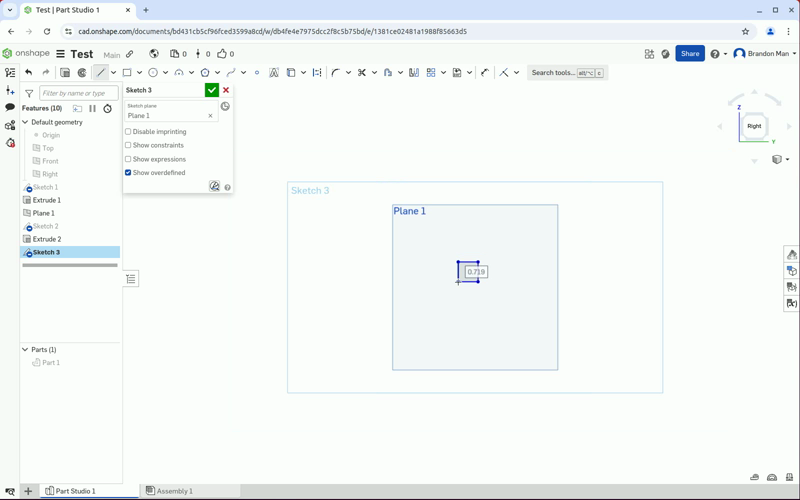
scroll(-6)
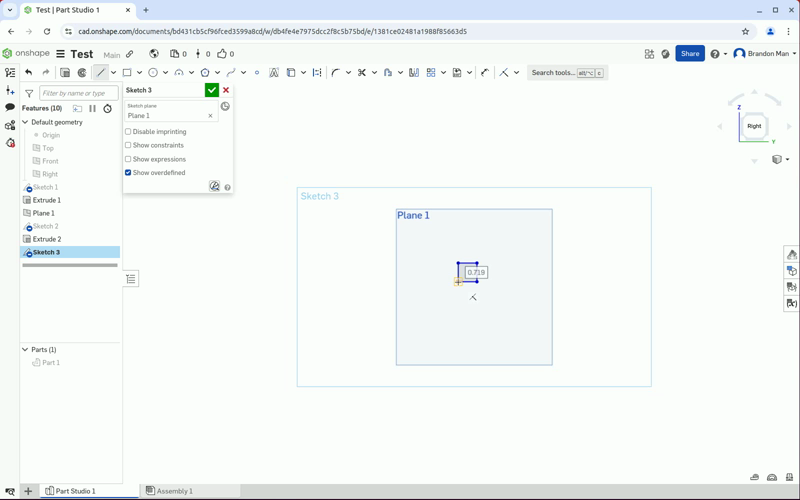
scroll(-6)
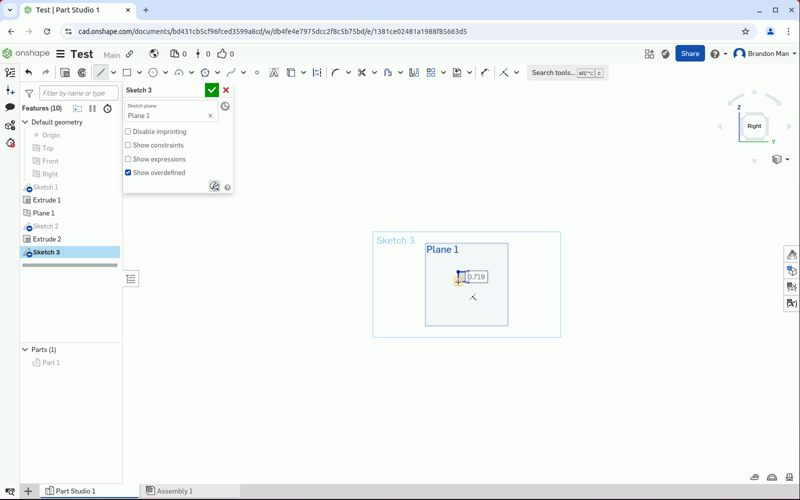
scroll(-6)
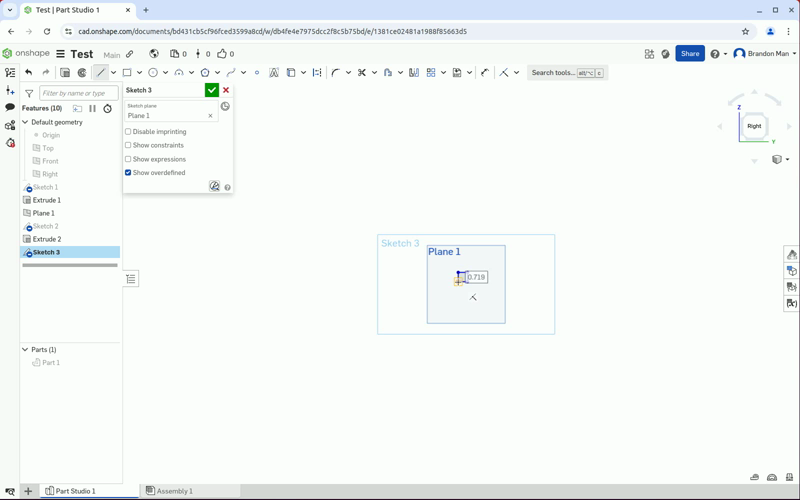
scroll(-6)
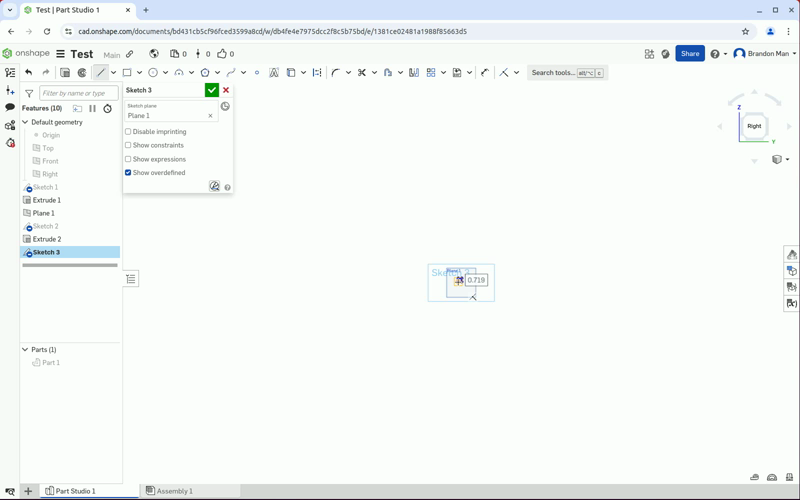
key(esc)
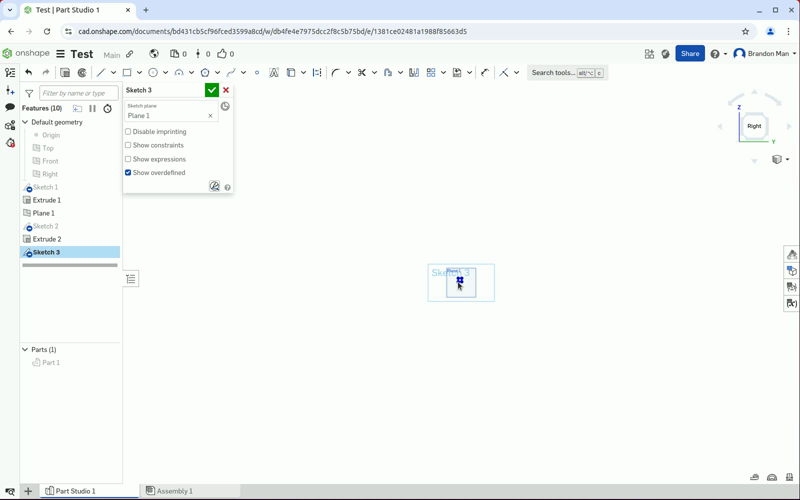
mouse_move(460, 281)
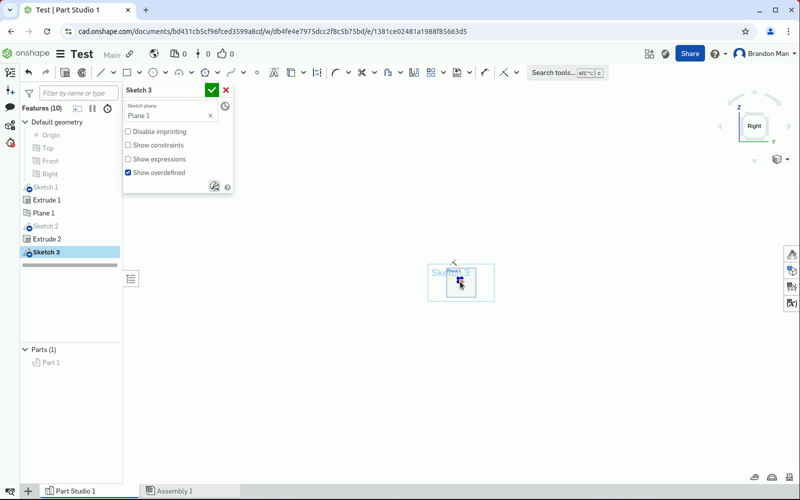
scroll(6)
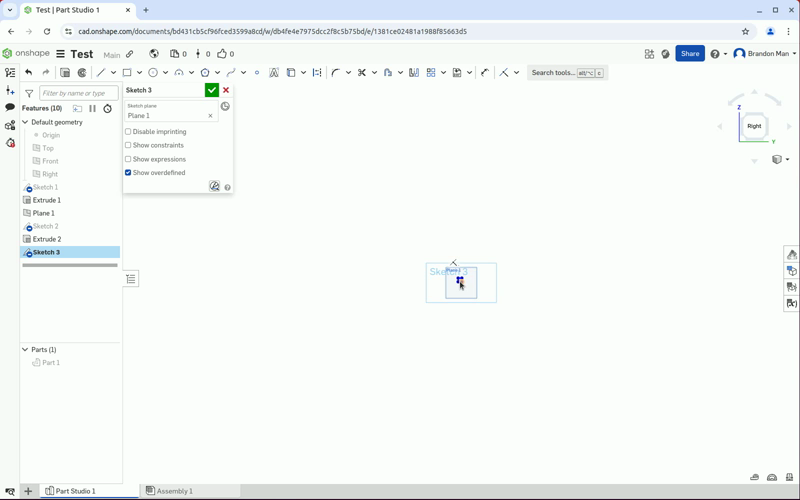
scroll(6)
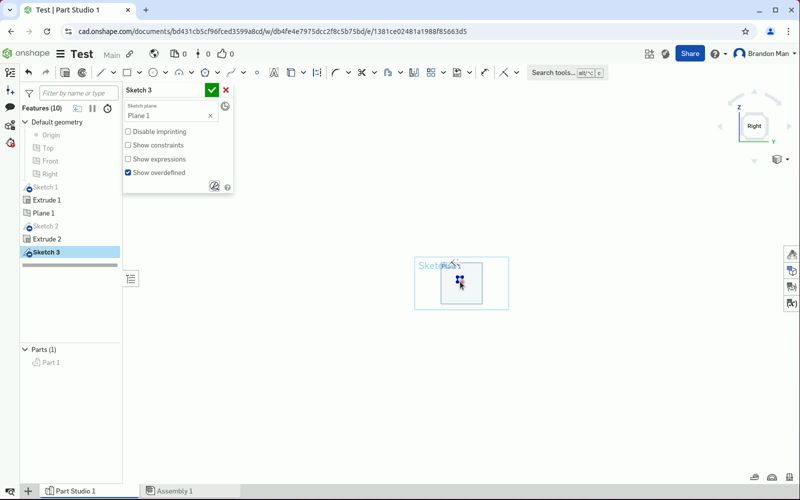
scroll(6)
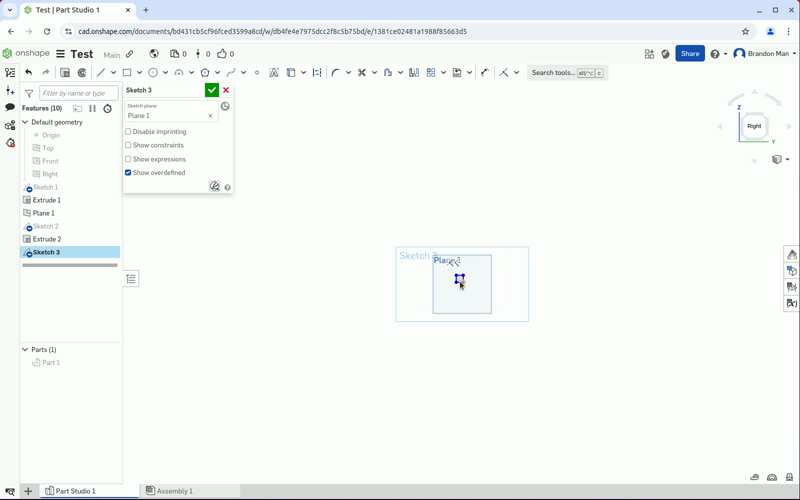
scroll(6)
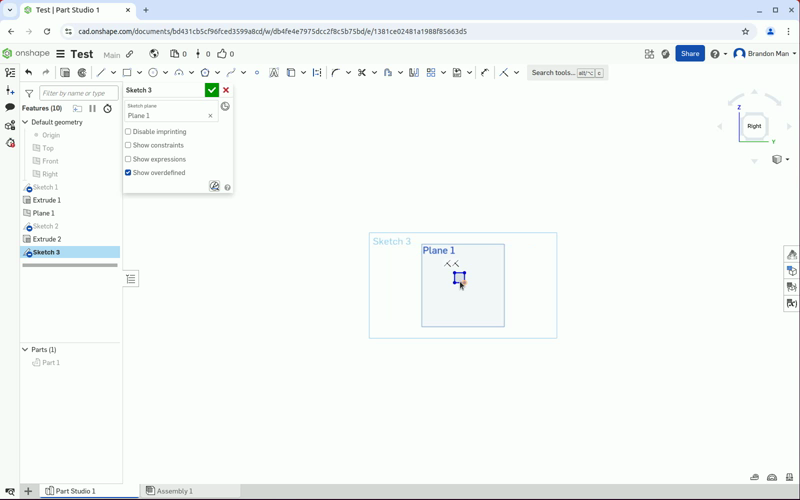
scroll(6)
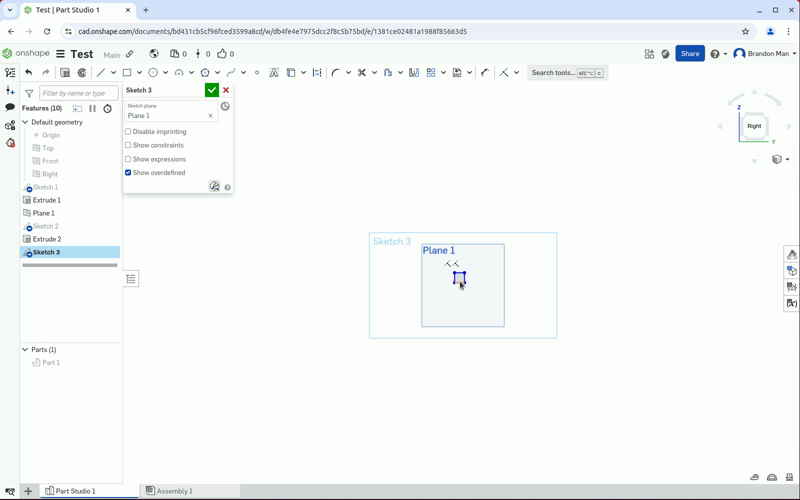
scroll(6)
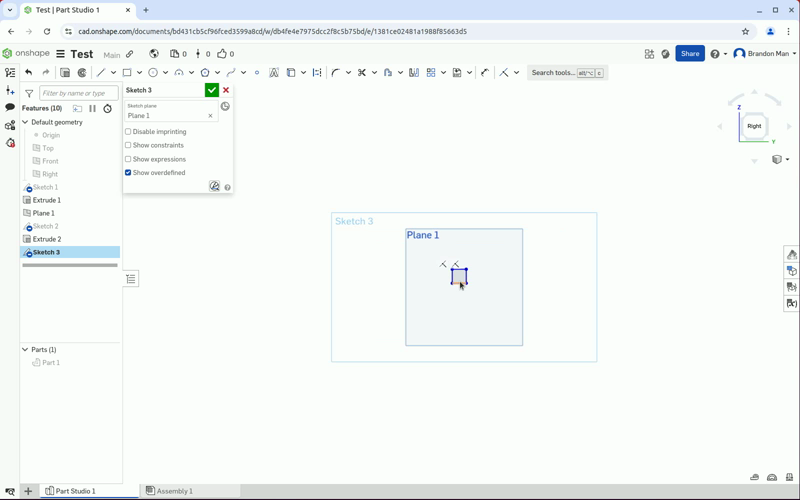
scroll(6)
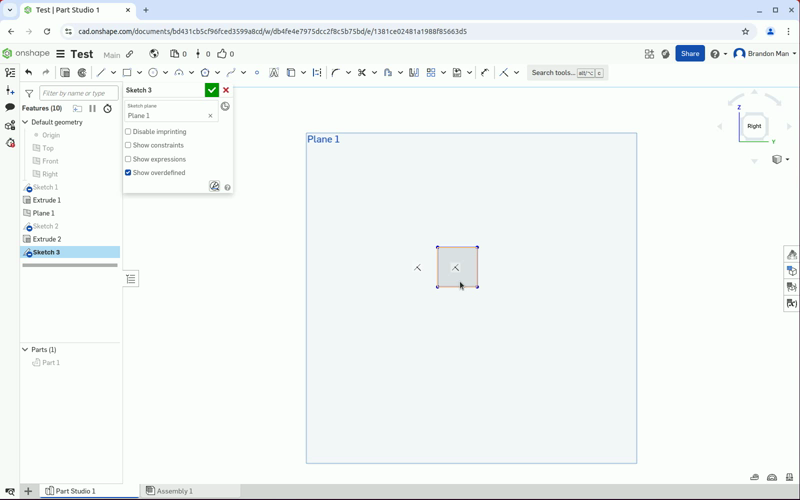
click(460, 281)
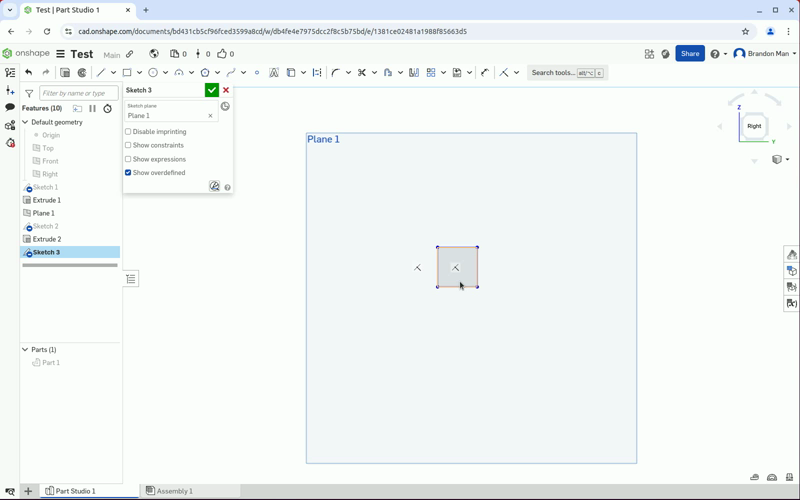
scroll(-6)
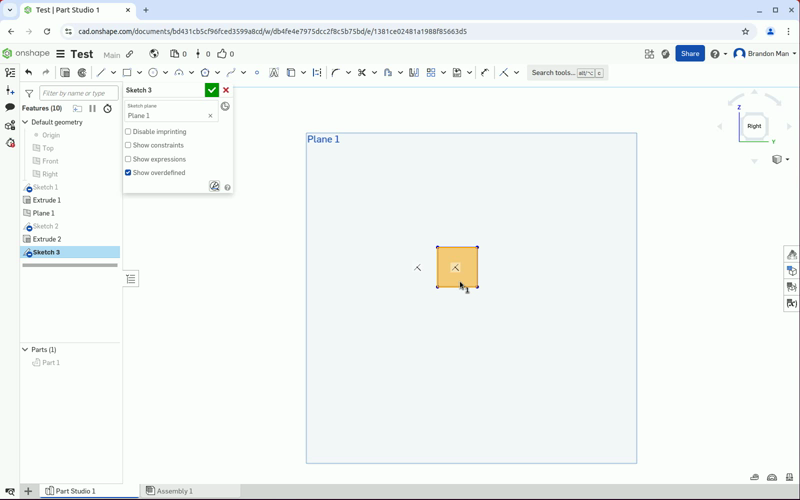
scroll(-6)
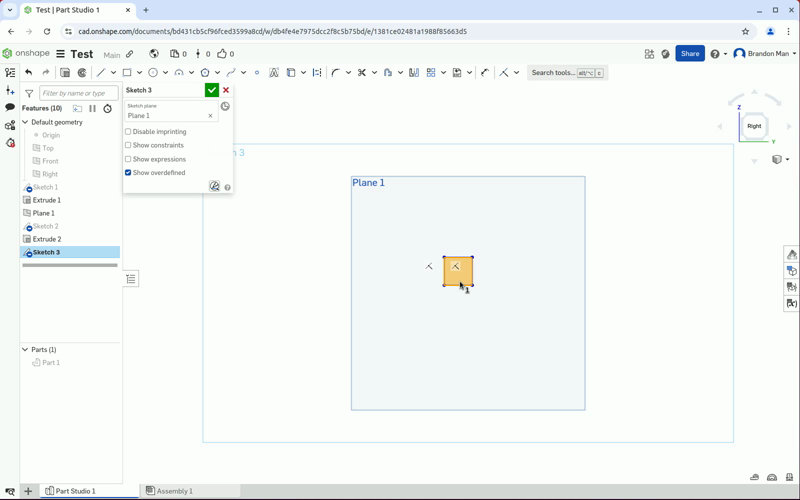
scroll(-6)
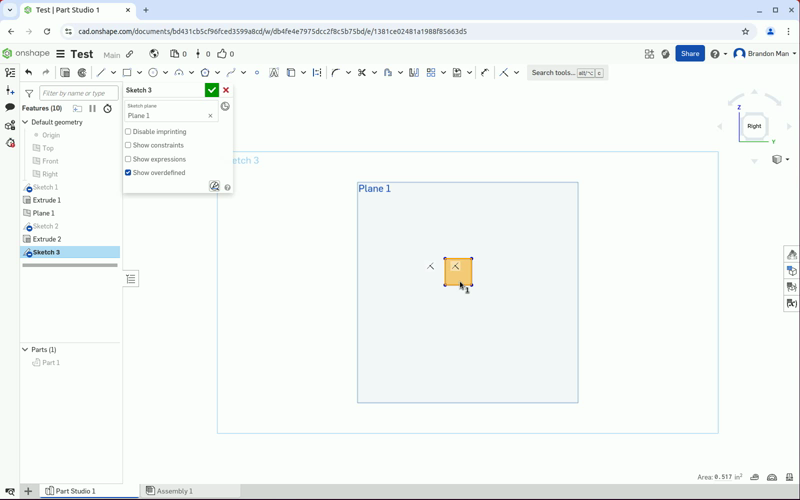
scroll(-6)
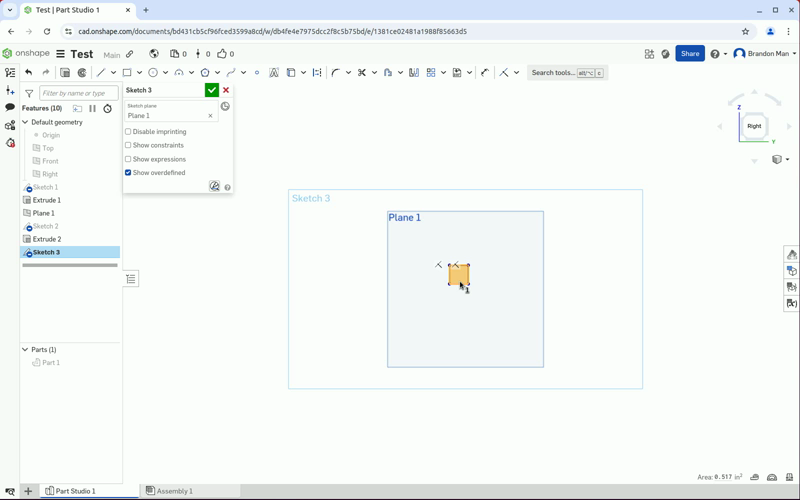
scroll(-6)
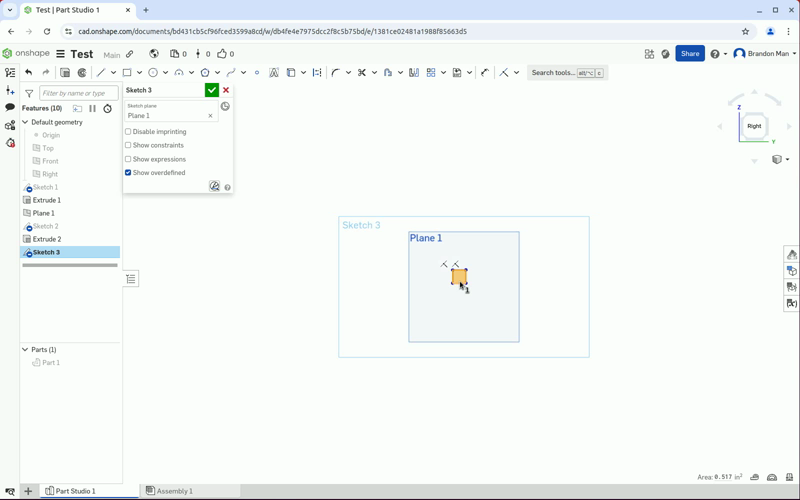
scroll(-6)
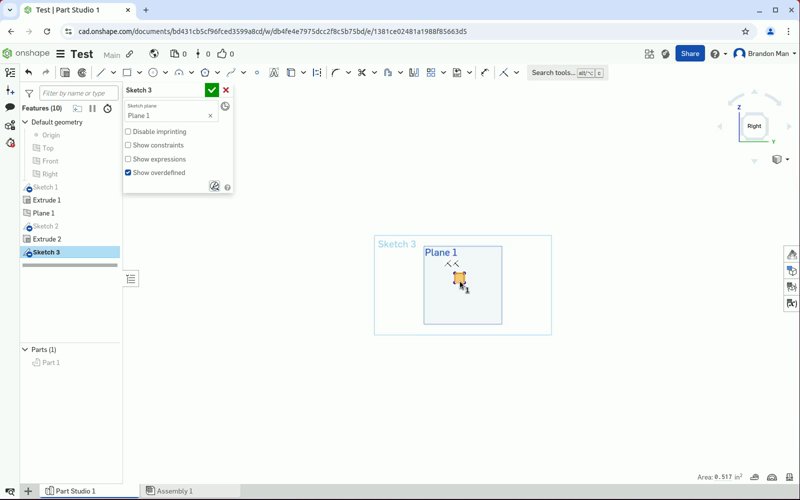
scroll(-6)
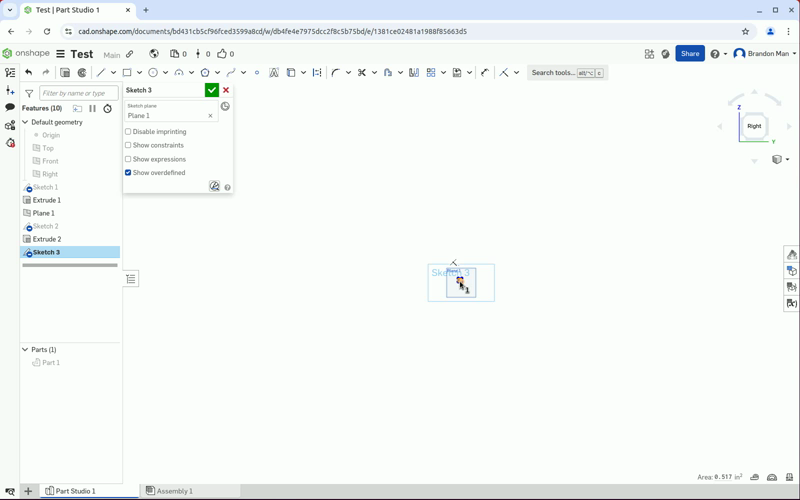
mouse_move(73, 352)
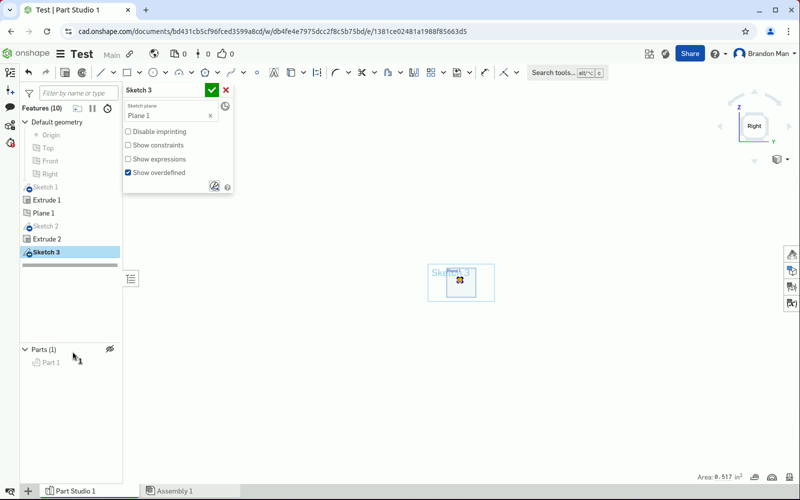
key(shift+y)
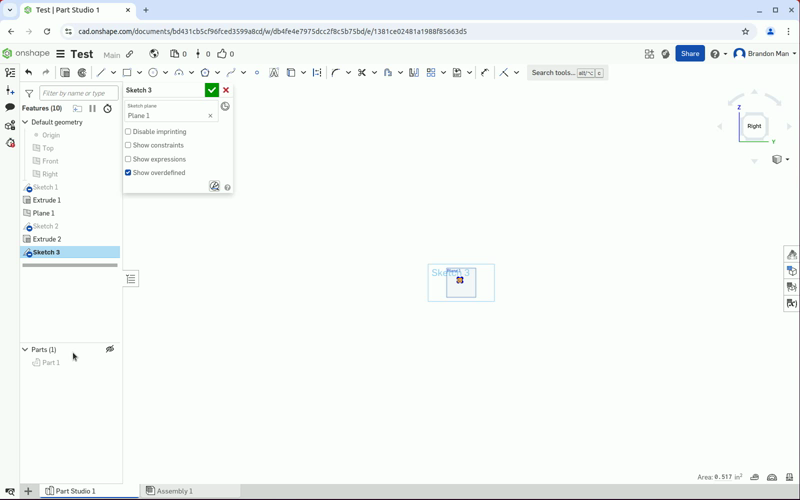
key(shift+e)
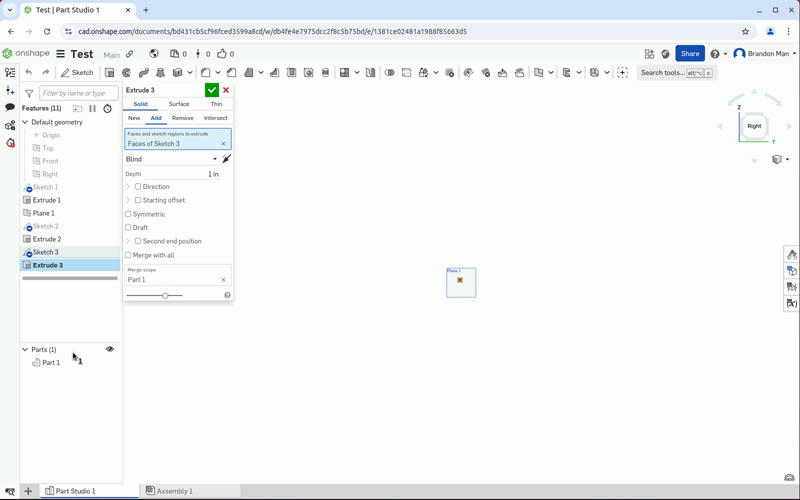
mouse_move(143, 106)
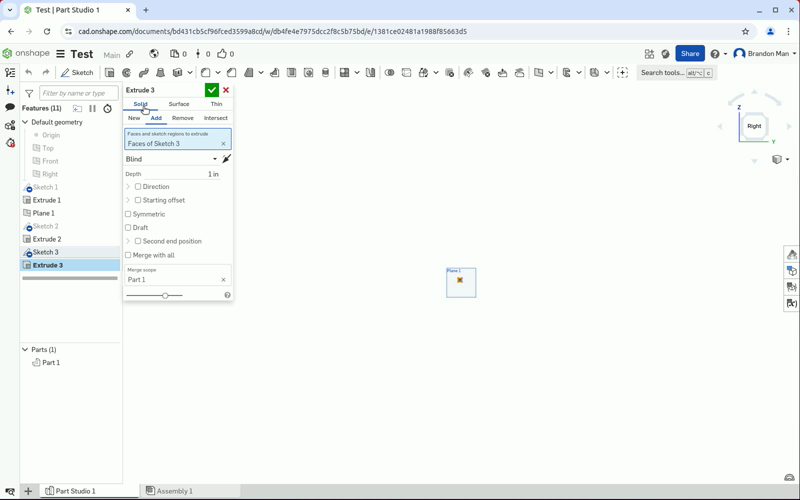
click(143, 106)
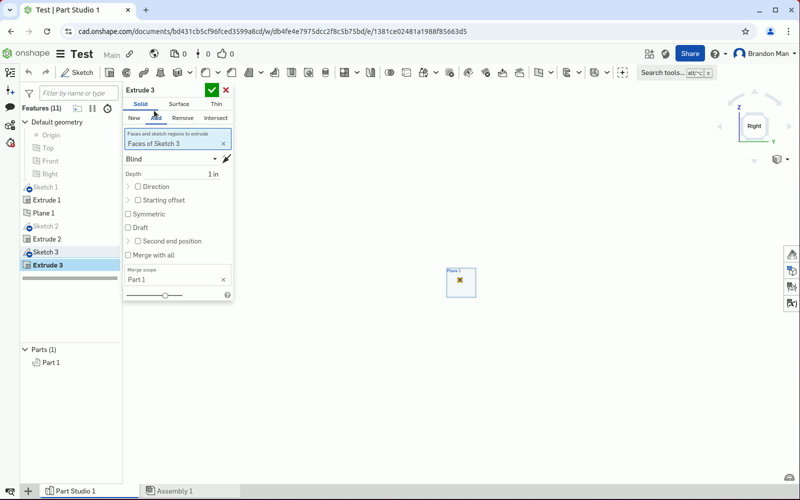
mouse_move(186, 120)
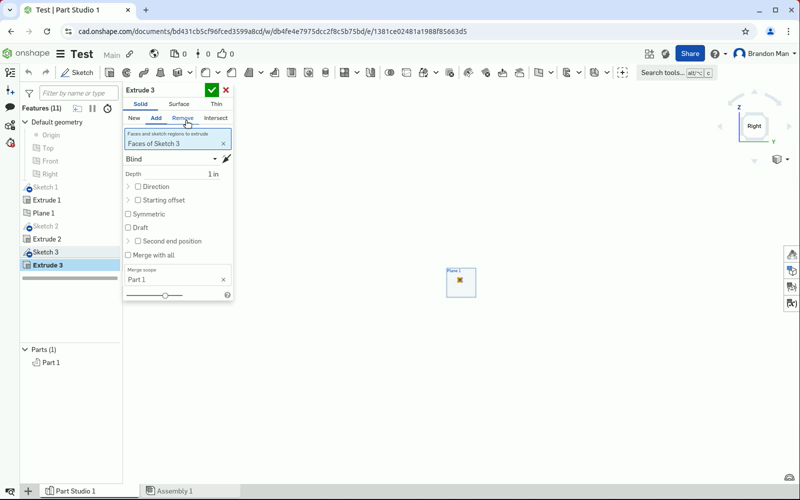
click(186, 120)
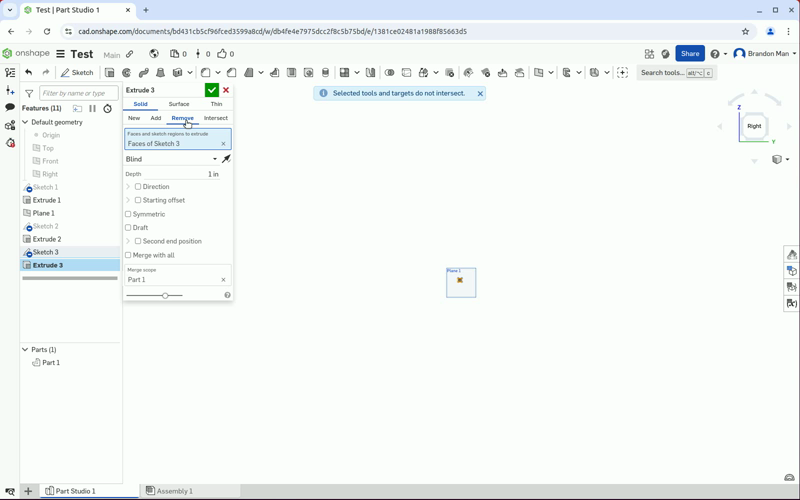
key(tab, 4)
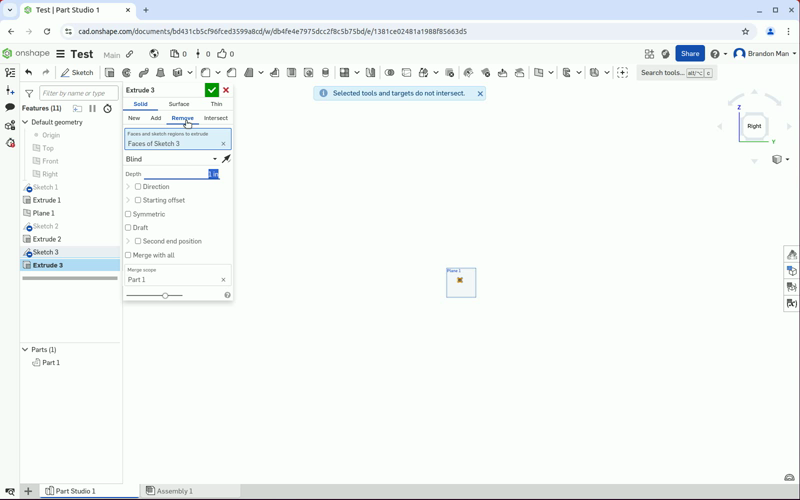
text(25.034)
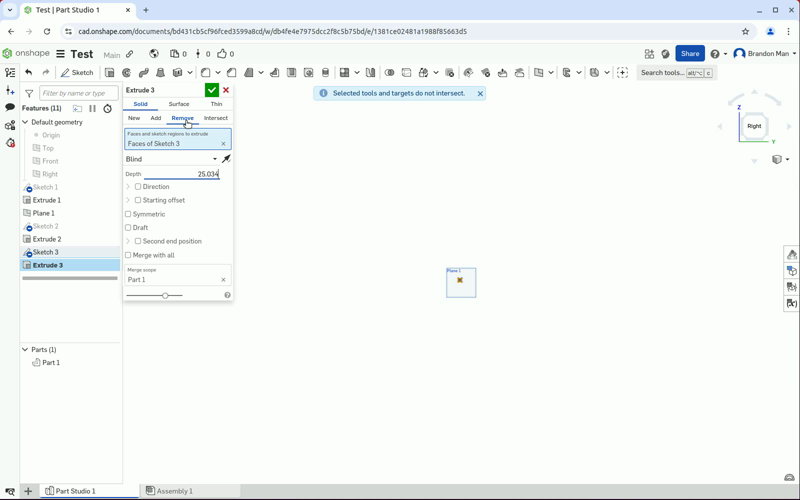
key(tab, 6)
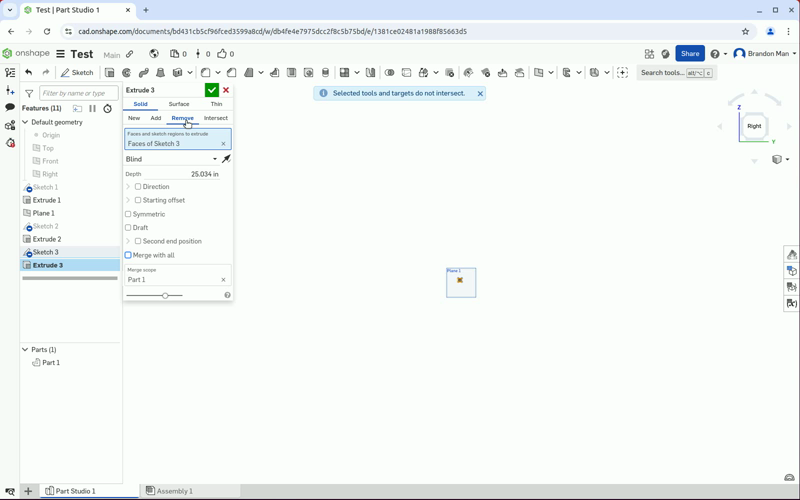
key(space)
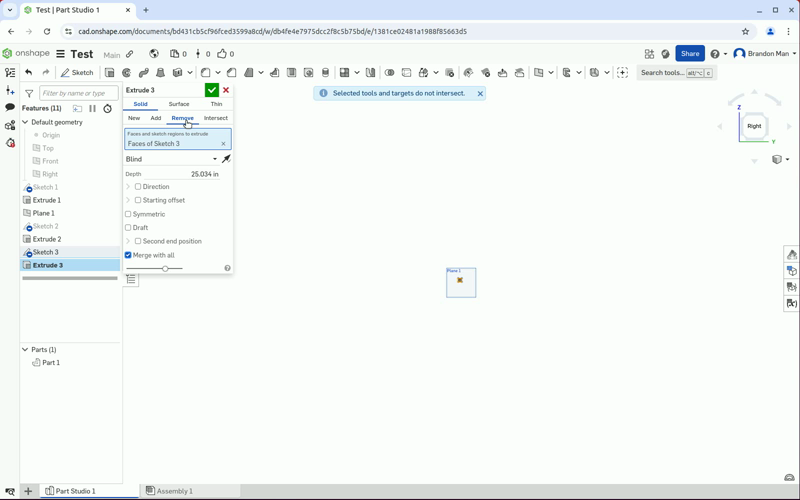
key(enter)
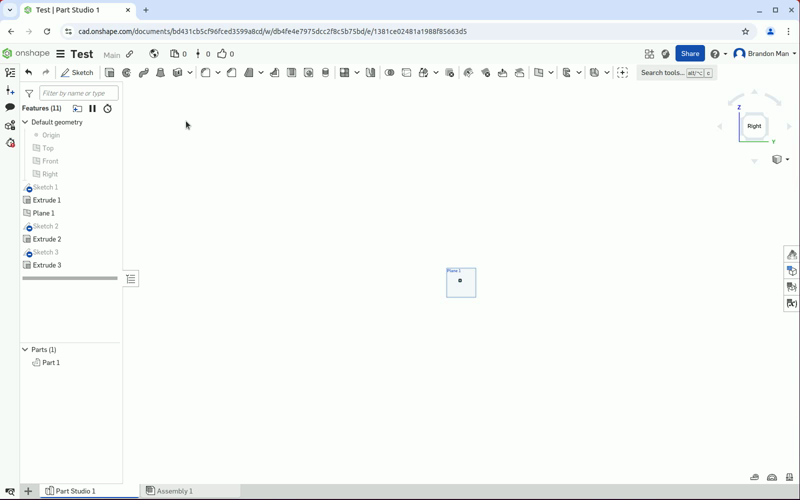
key(shift+h)
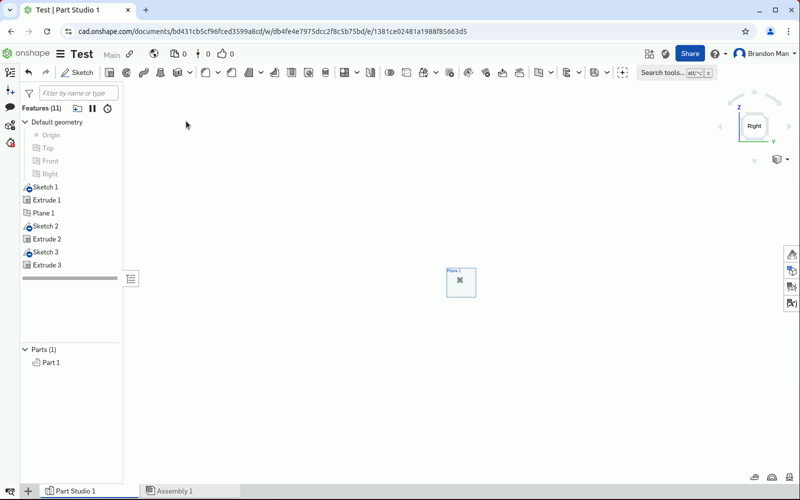
key(shift+h)
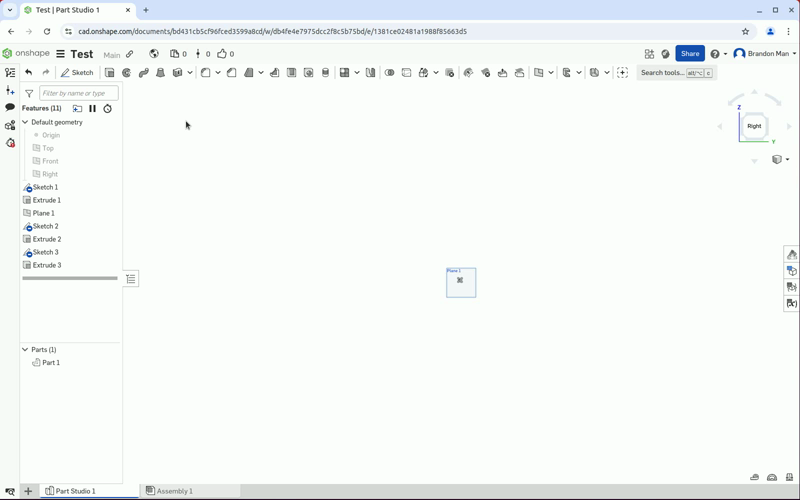
key(shift+7)
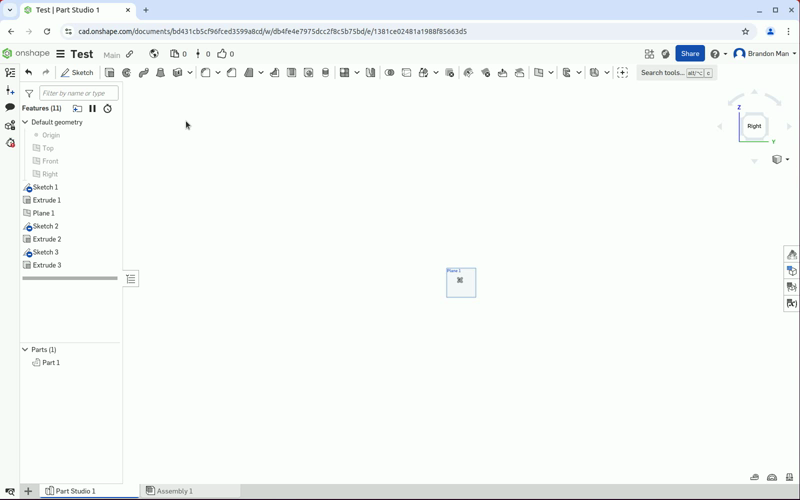
key(right, 2)
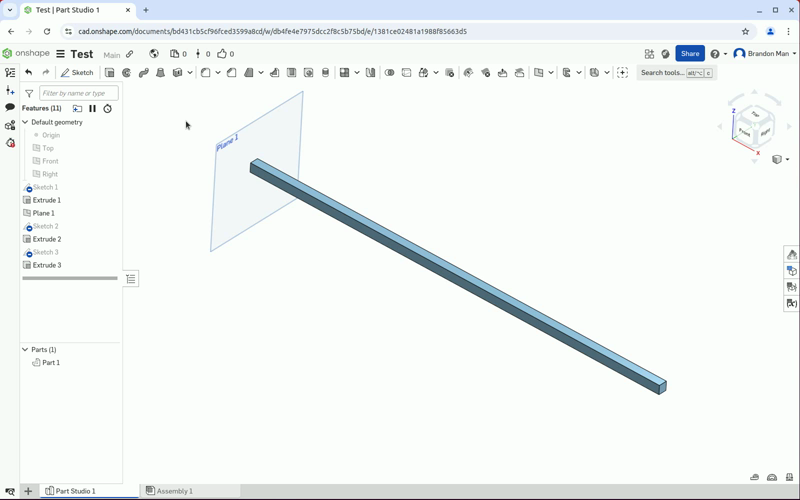
key(down, 2)
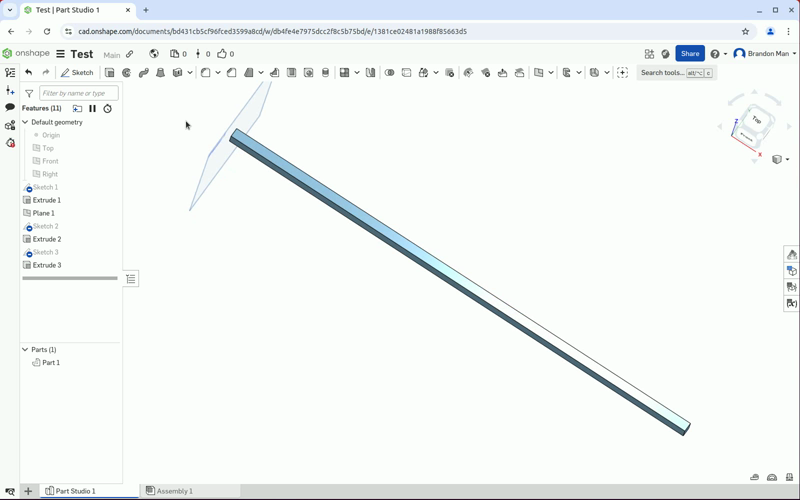
key(up, 2)
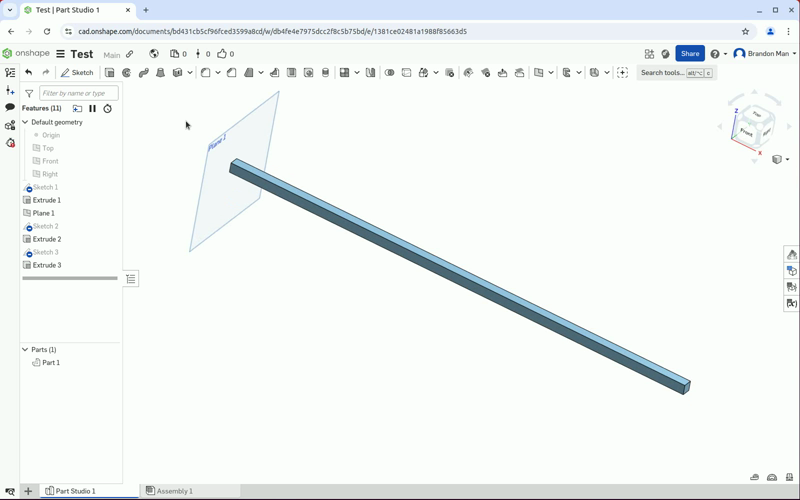
key(left, 2)
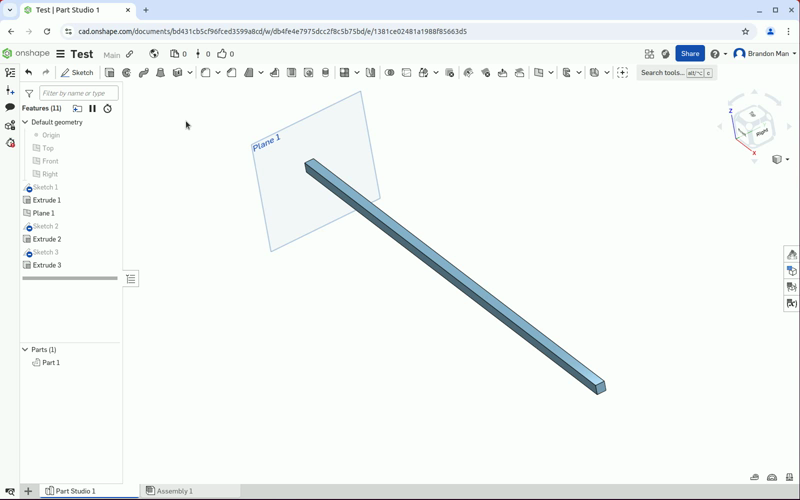
mouse_move(73, 189)
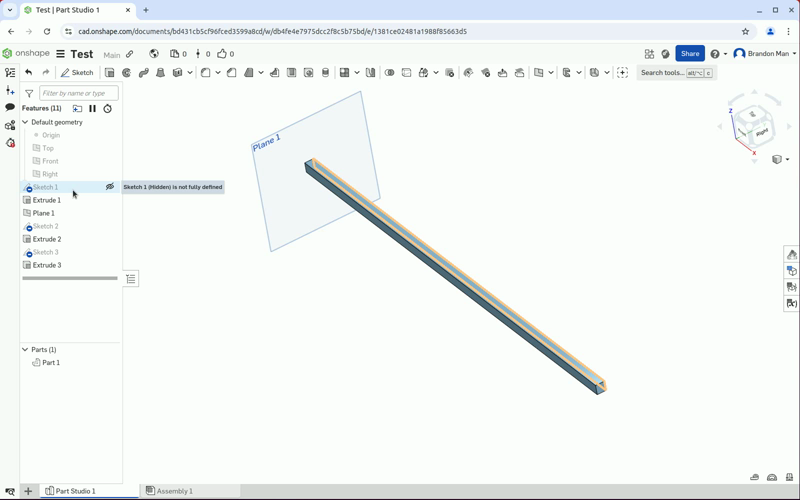
click(73, 189)